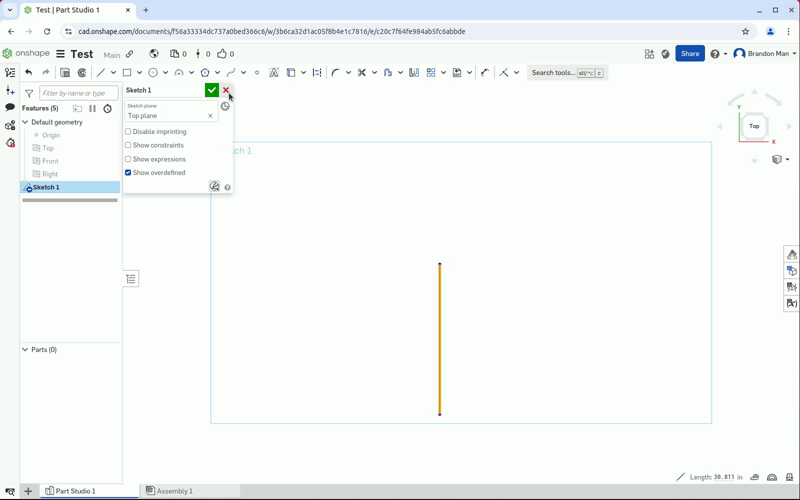
key(shift+h)
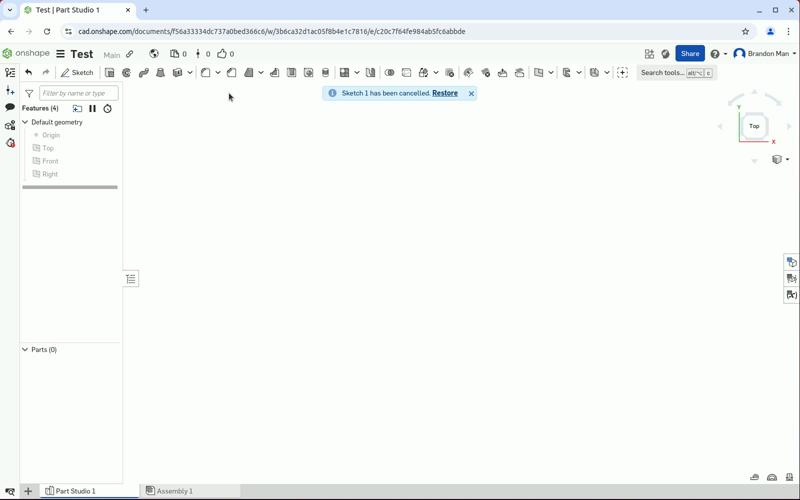
mouse_move(73, 352)
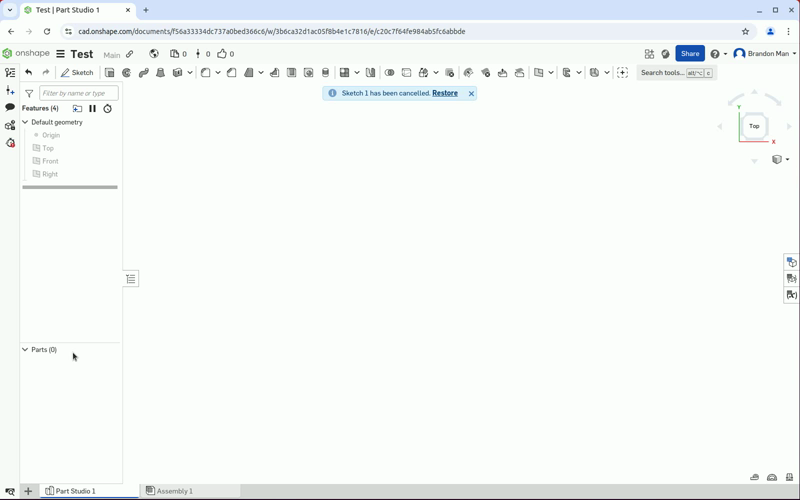
key(y)
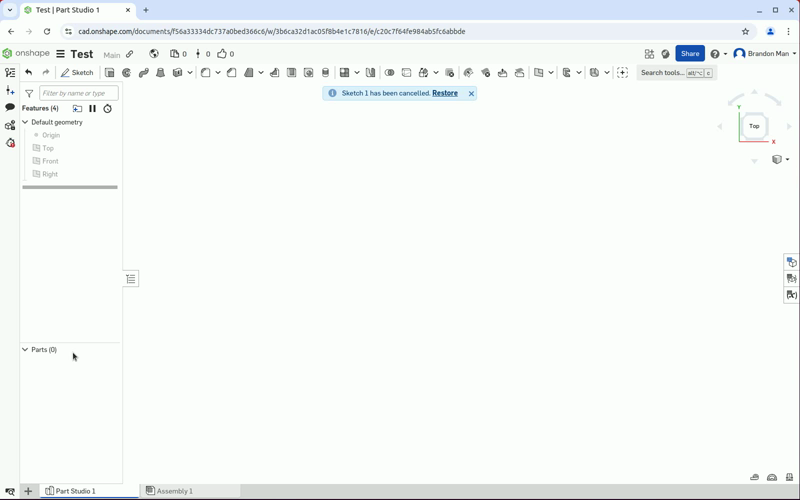
key(shift+p)
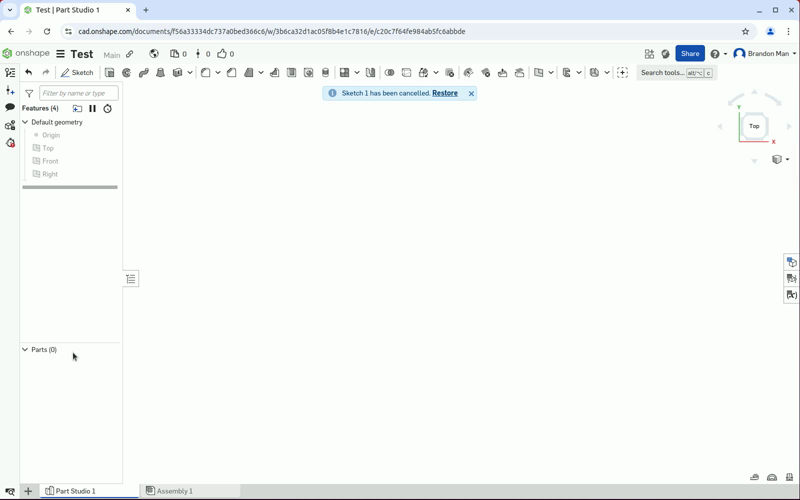
key(space)
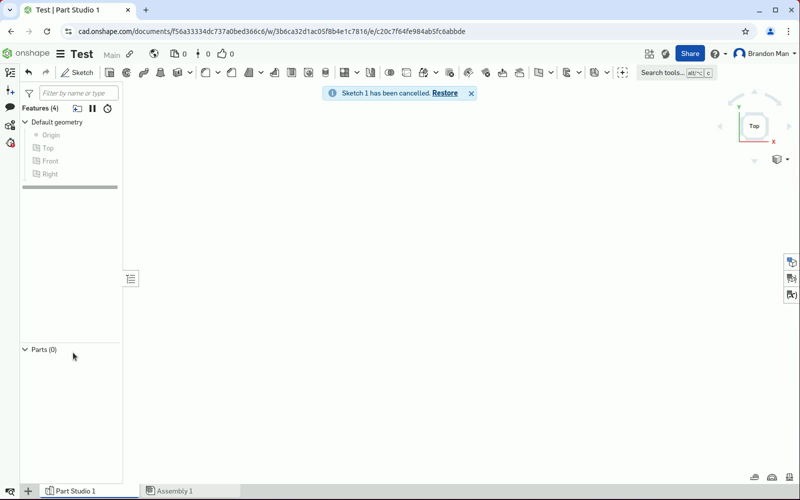
key_down(shift)
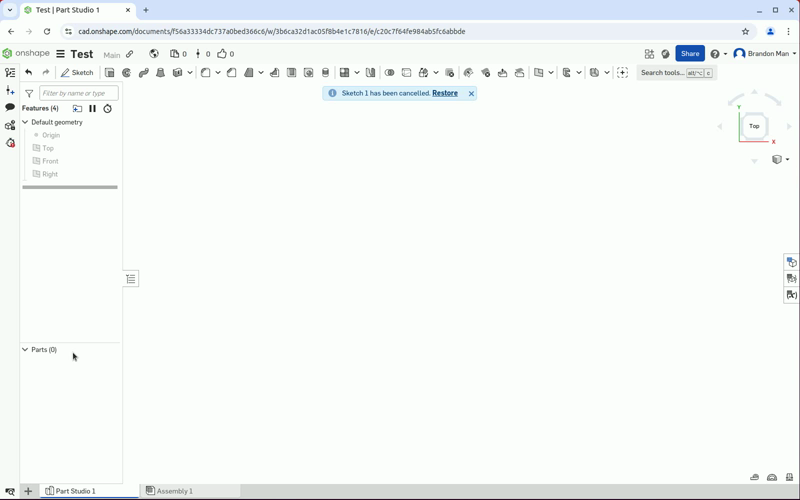
key(up)
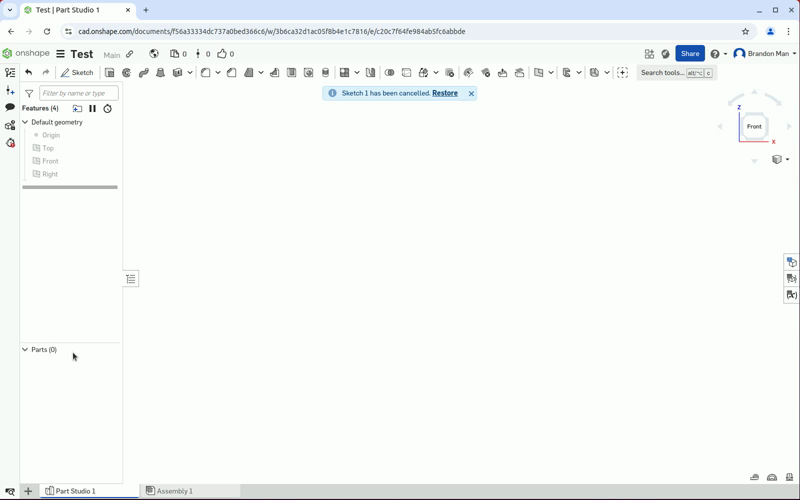
key_up(shift)
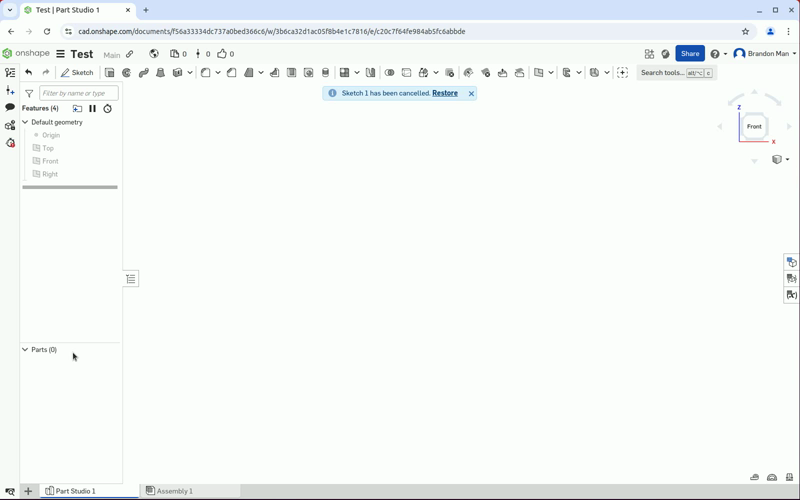
key(space)
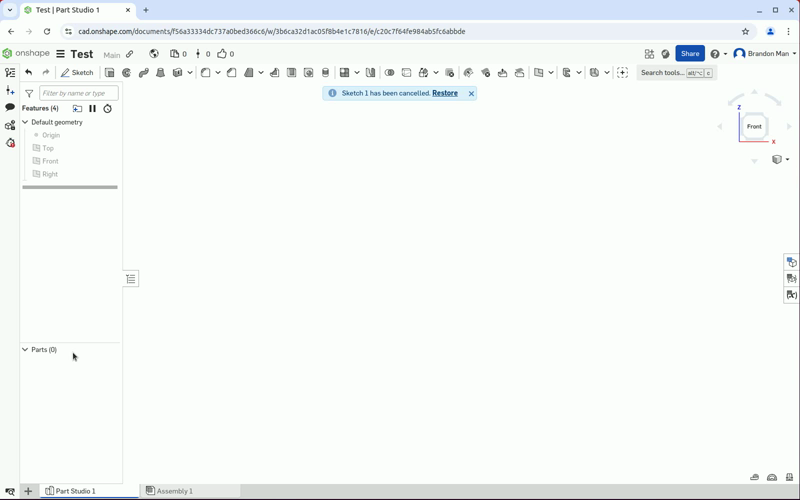
key_down(shift)
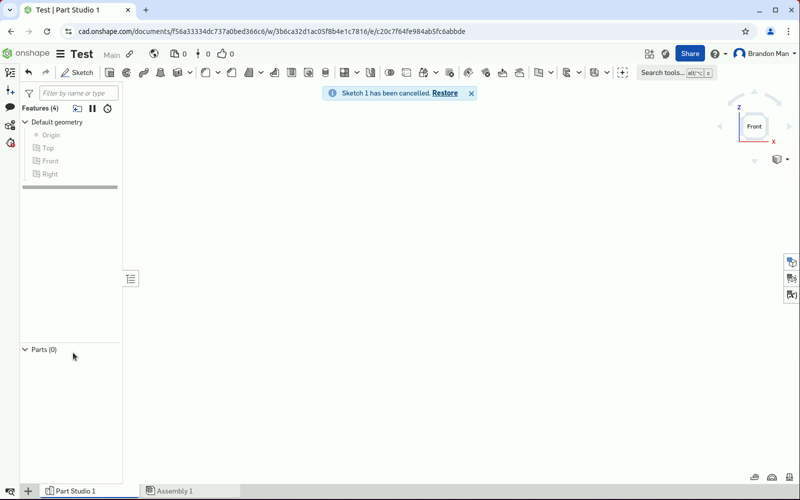
key(left)
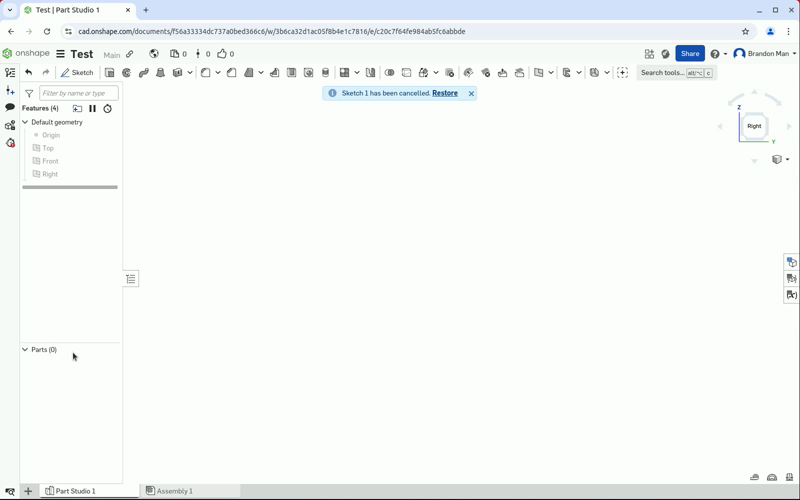
key_up(shift)
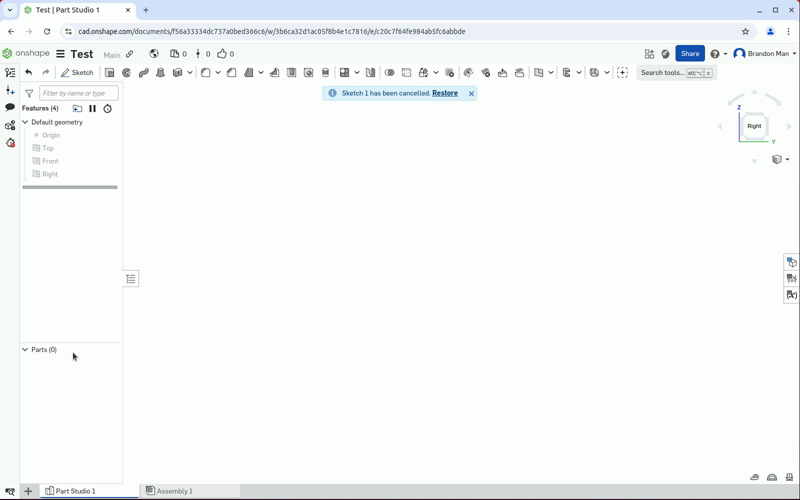
mouse_move(73, 352)
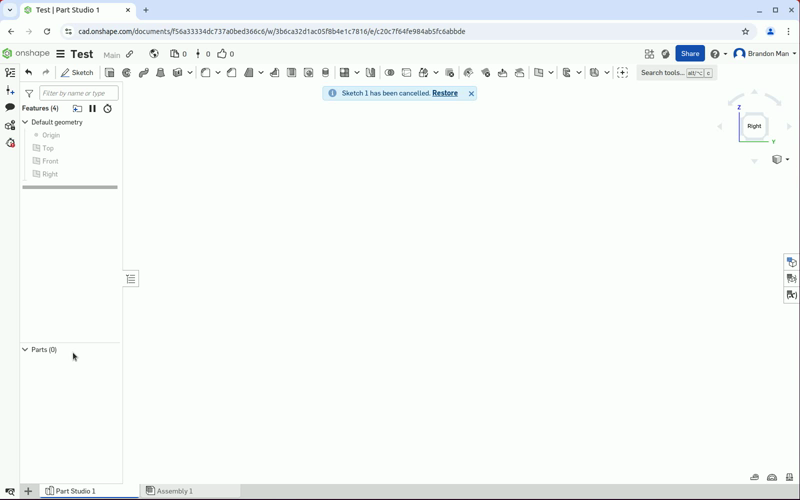
key(shift+y)
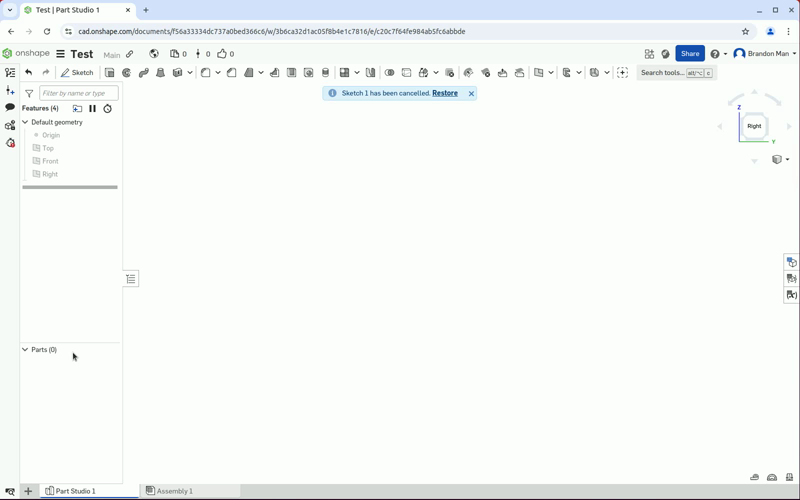
key(shift+s)
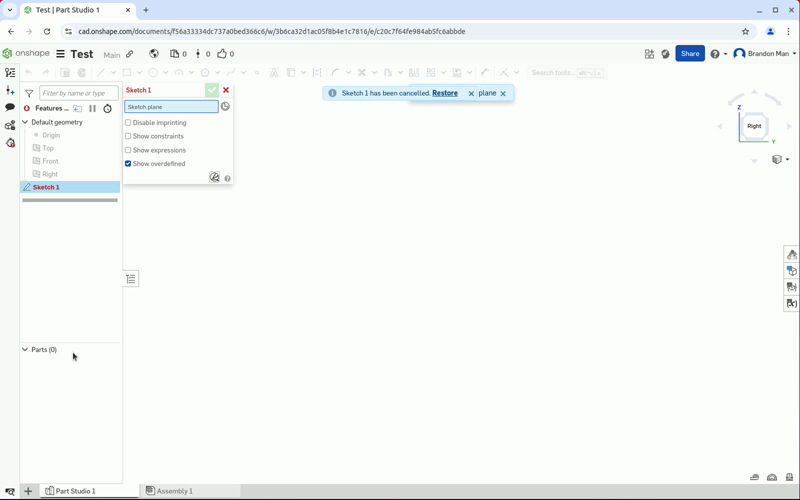
mouse_move(73, 176)
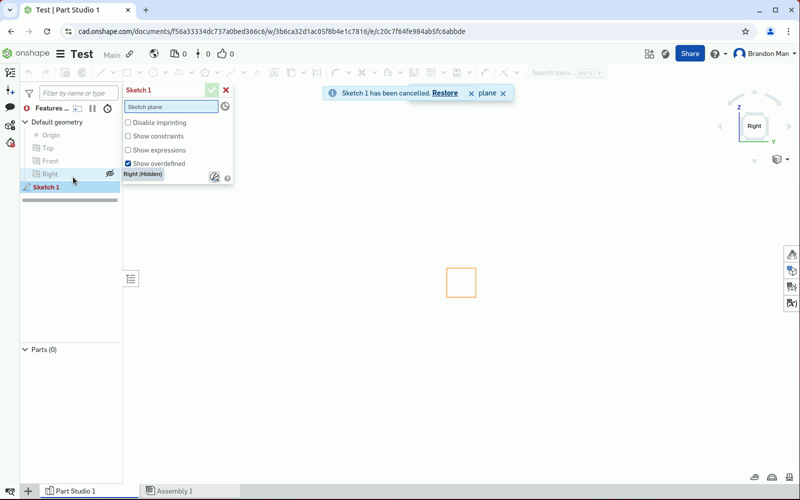
click(73, 176)
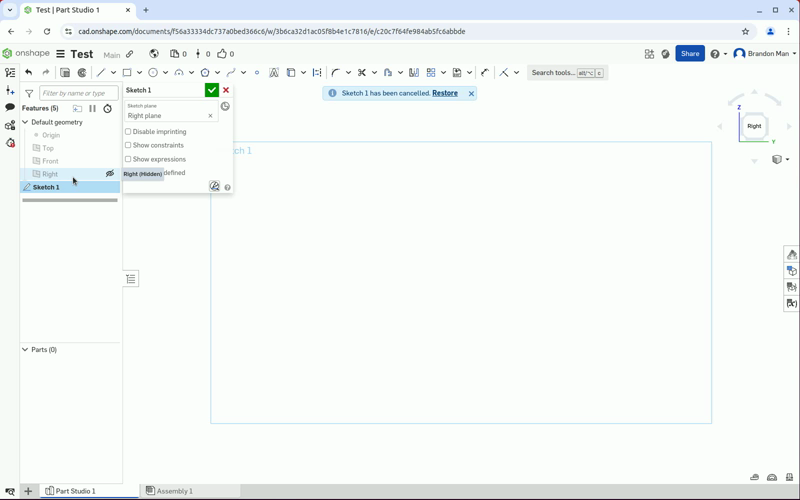
mouse_move(73, 352)
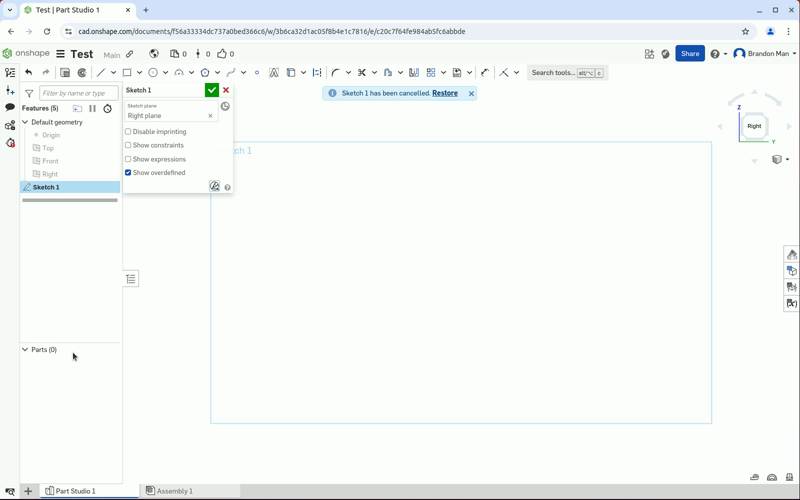
key(y)
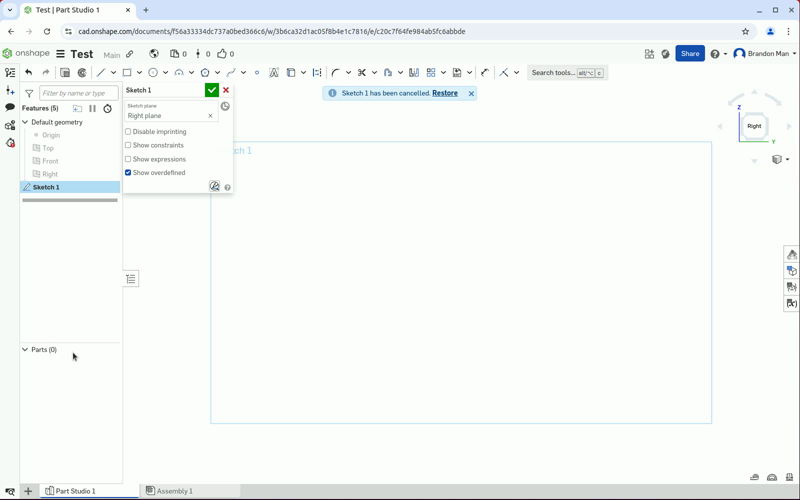
key(a)
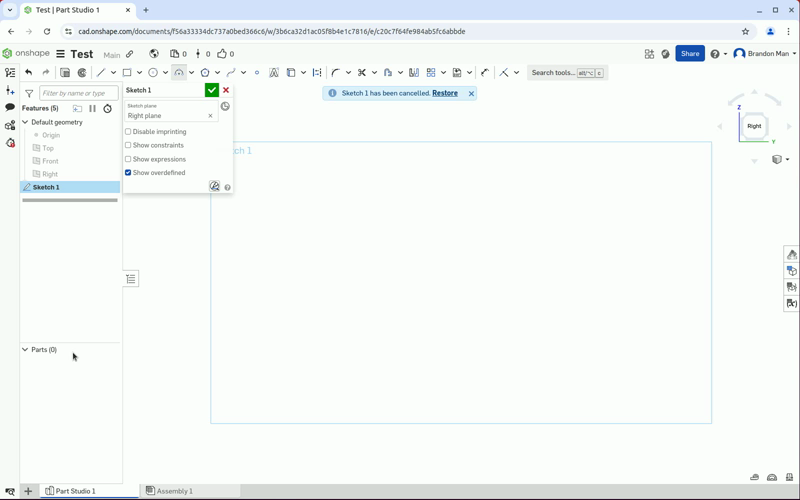
key_down(shift)
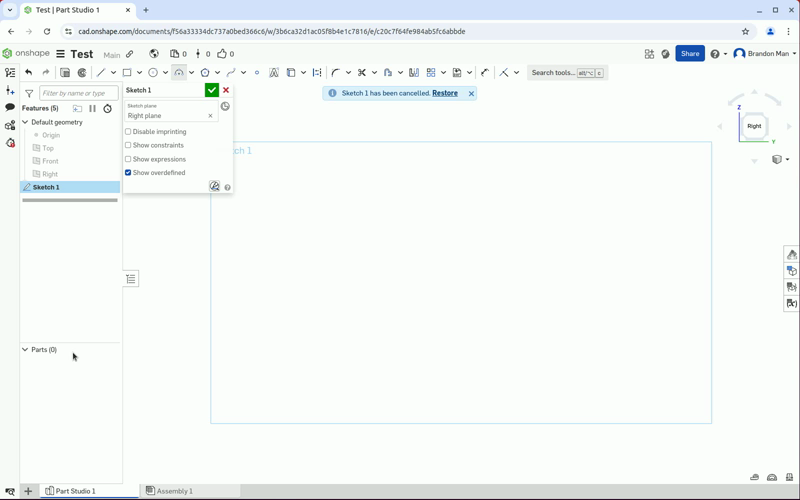
mouse_move(460, 226)
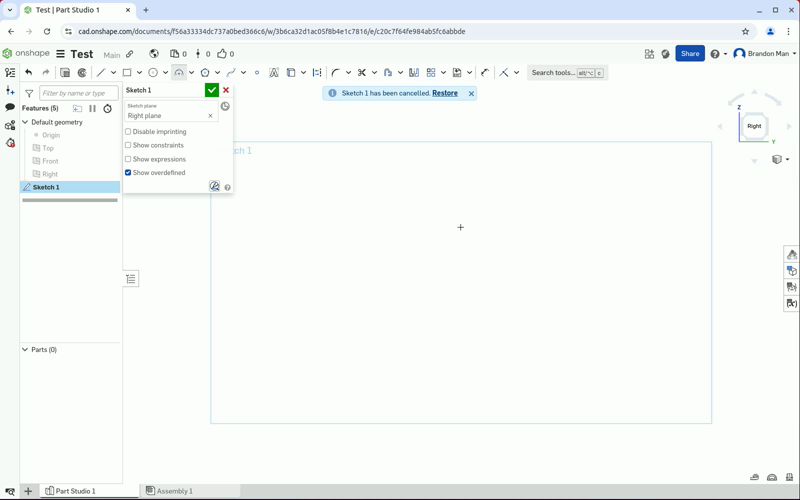
click(460, 226)
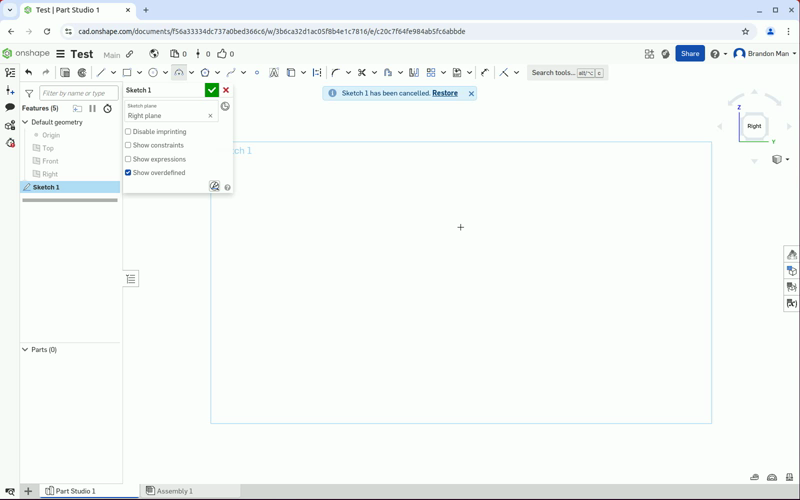
key_up(shift)
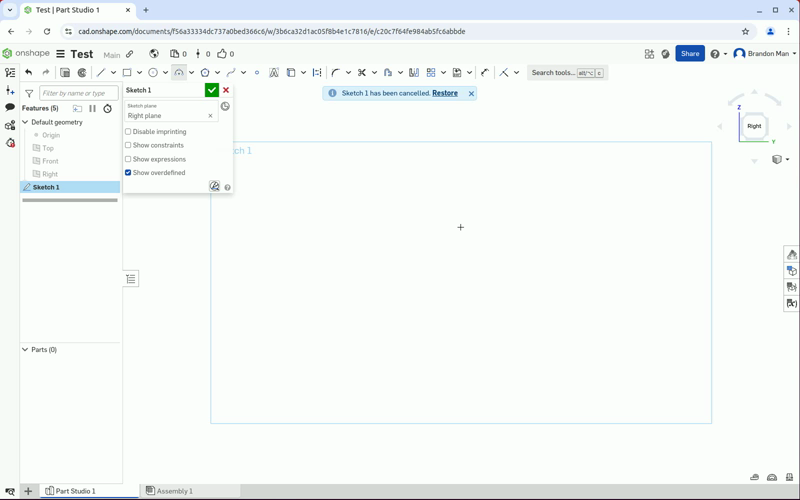
key_down(shift)
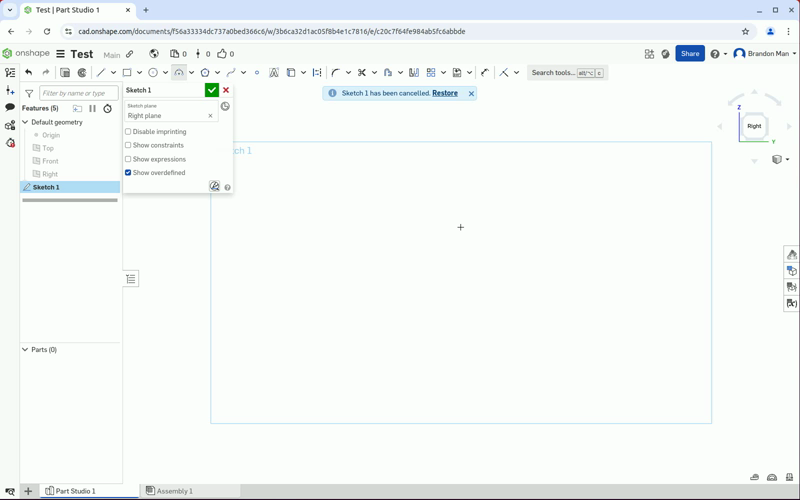
mouse_move(488, 233)
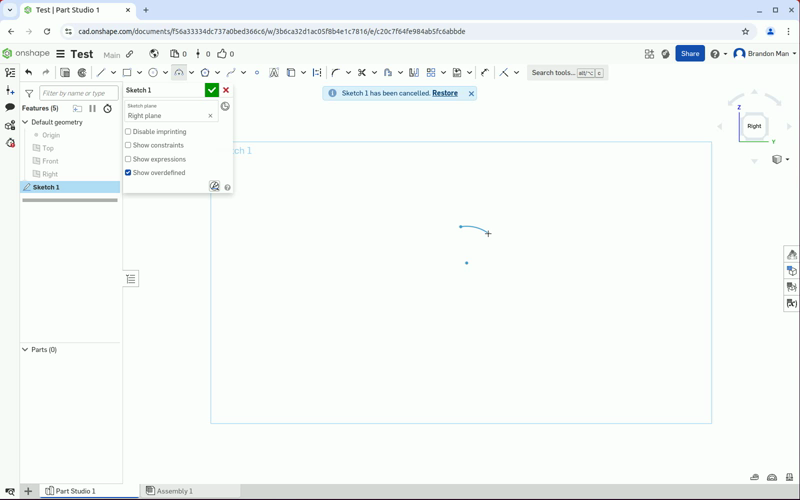
click(488, 233)
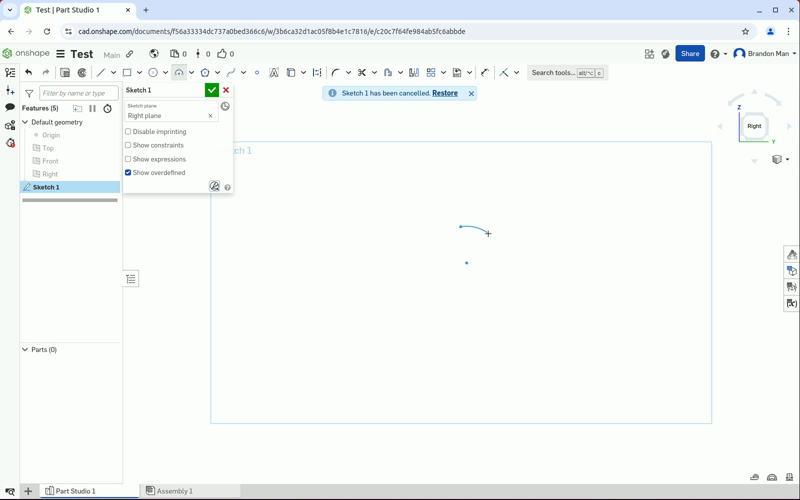
mouse_move(474, 228)
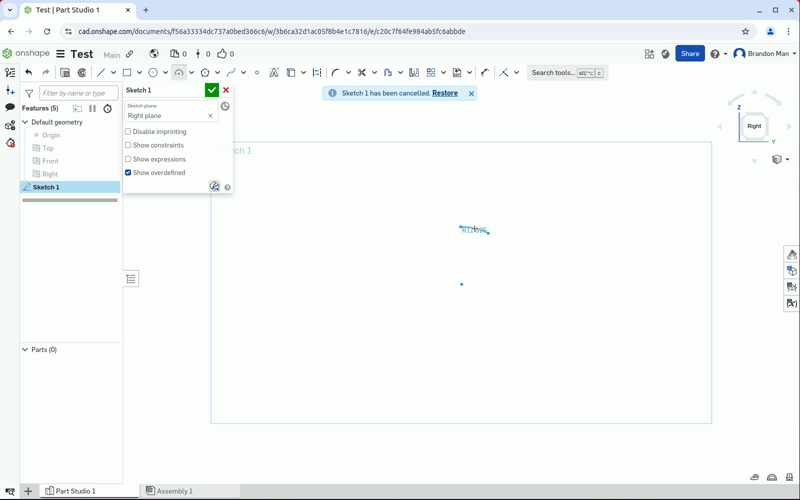
click(474, 228)
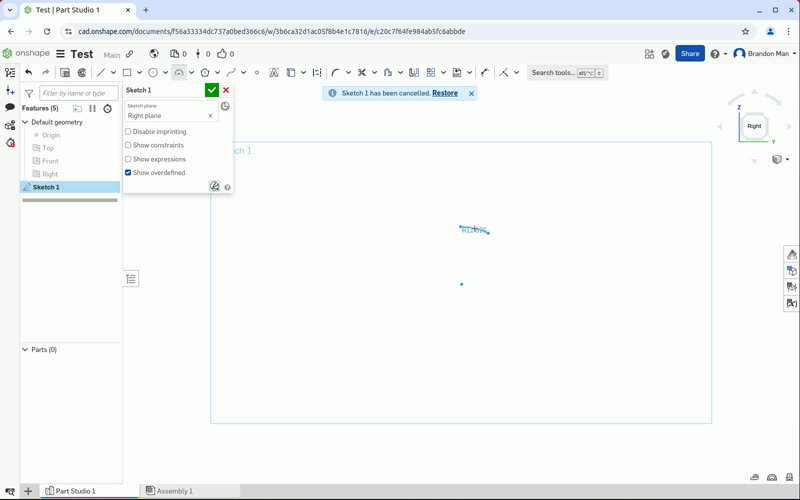
key_up(shift)
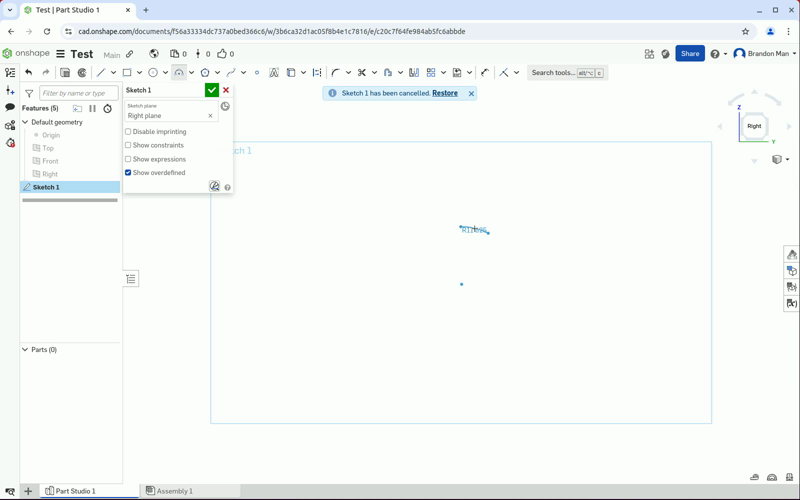
key(esc)
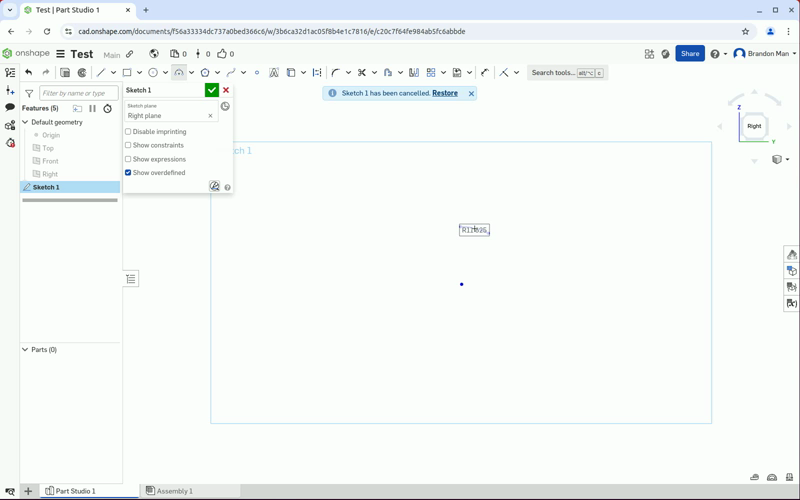
key(l)
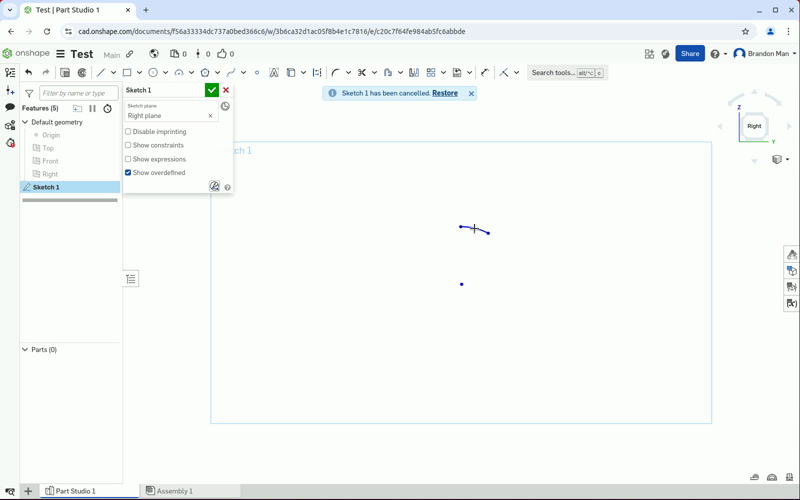
mouse_move(488, 233)
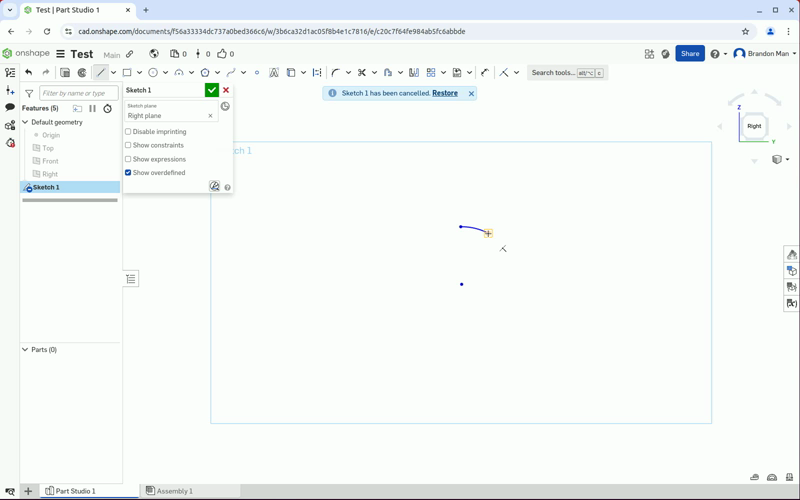
click(488, 233)
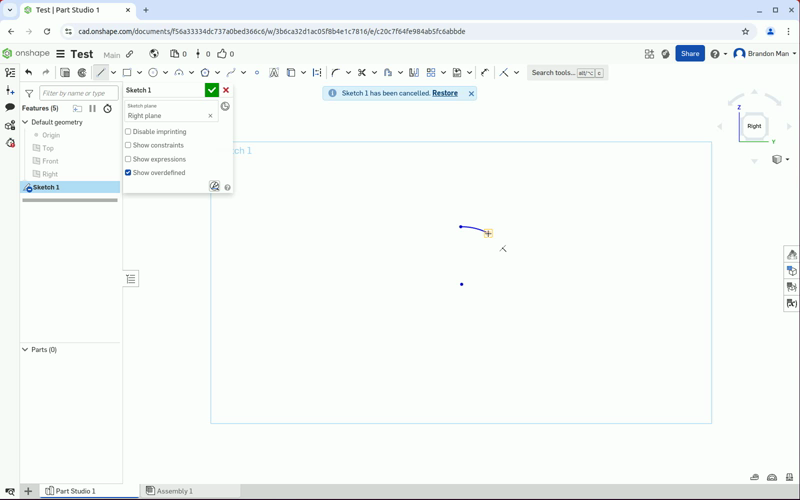
key_down(shift)
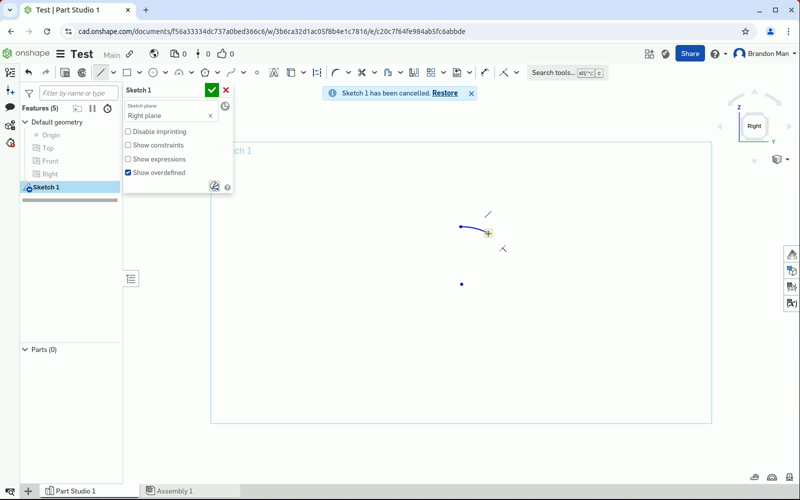
mouse_move(518, 233)
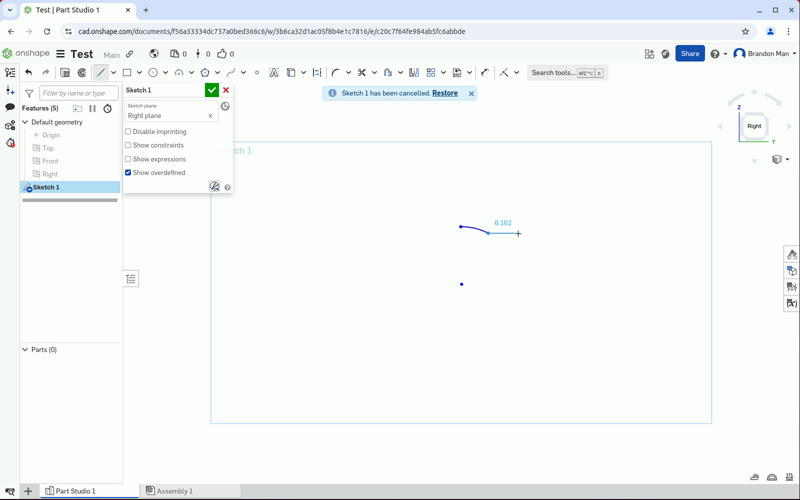
mouse_move(488, 225)
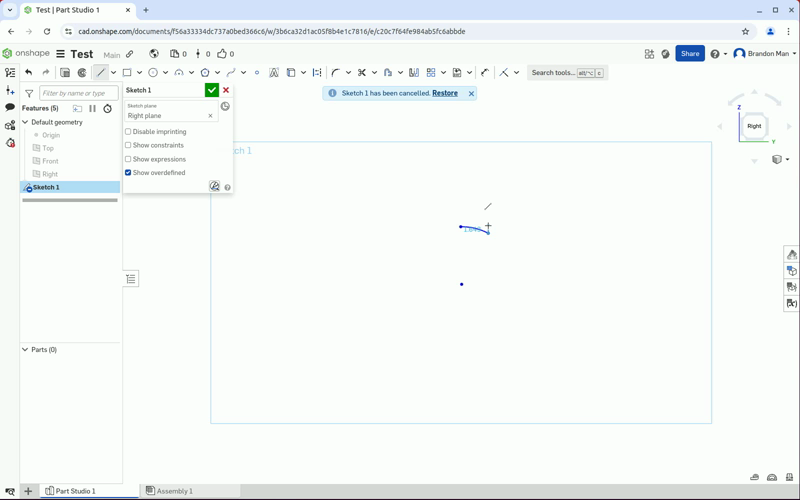
click(488, 225)
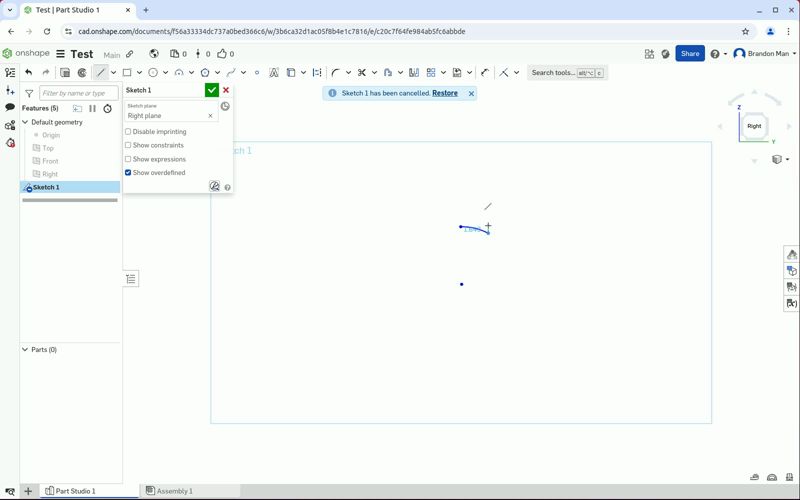
key_up(shift)
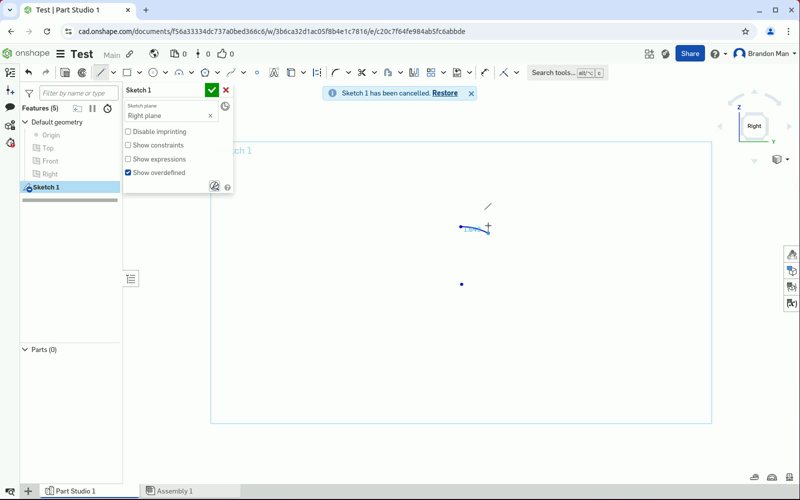
key_down(shift)
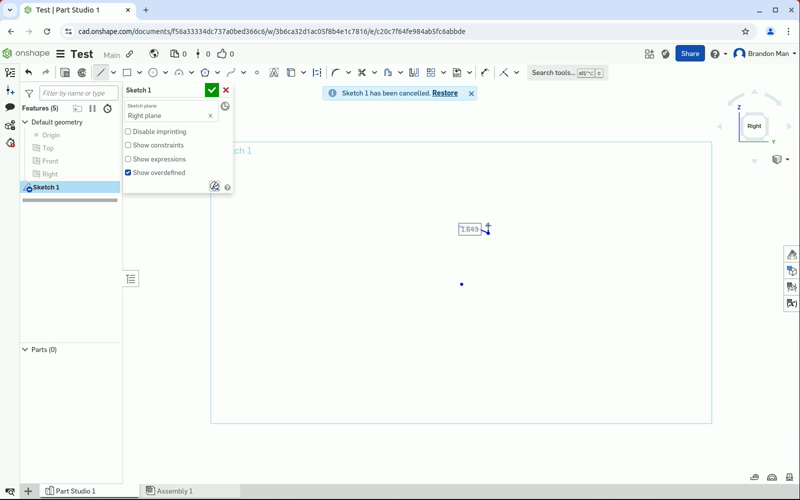
mouse_move(518, 225)
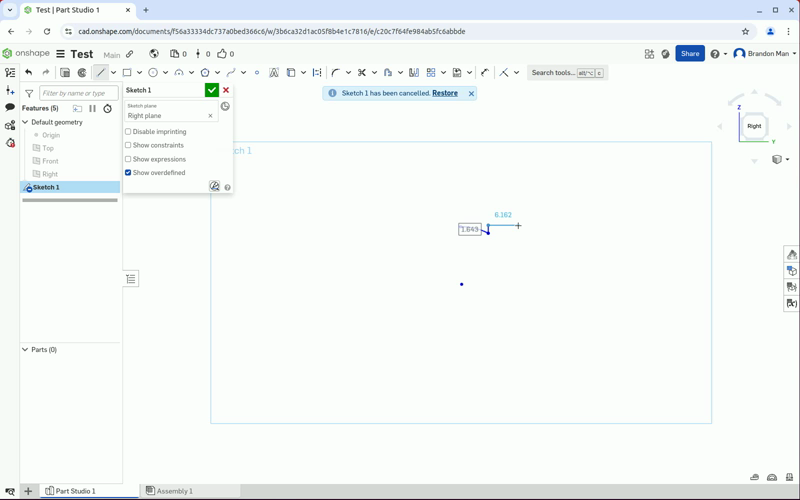
mouse_move(483, 225)
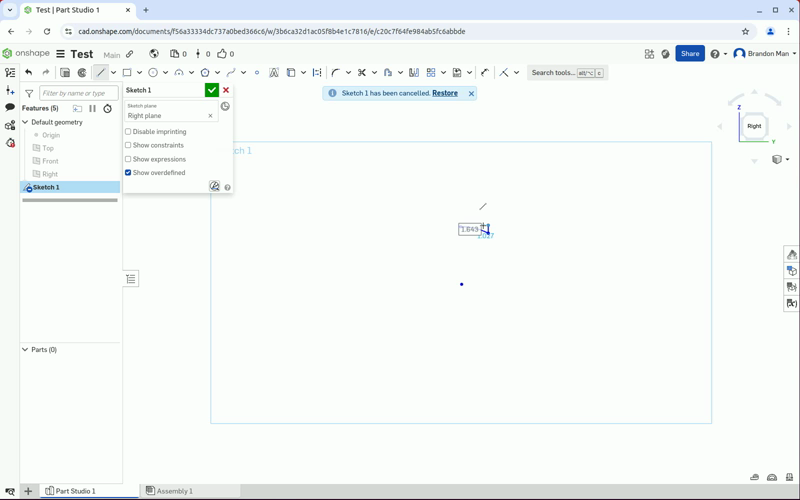
scroll(6)
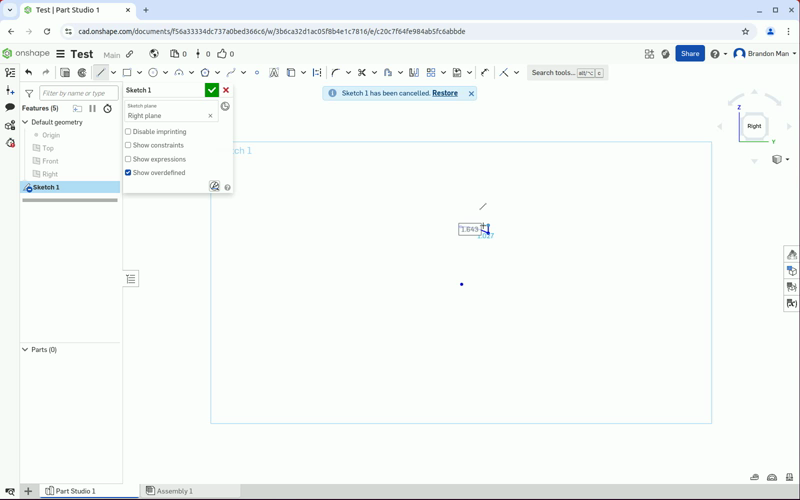
scroll(6)
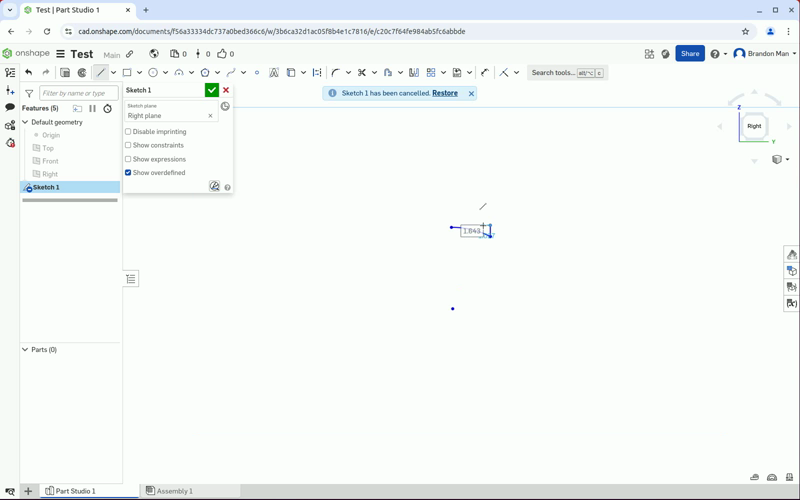
scroll(6)
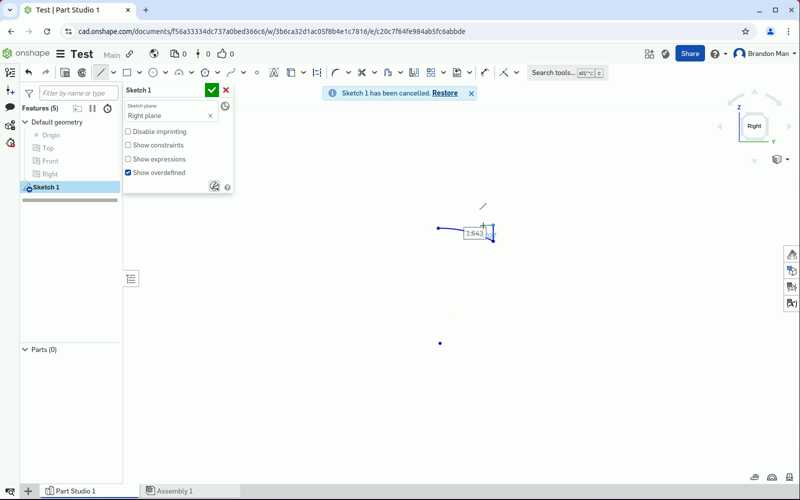
scroll(6)
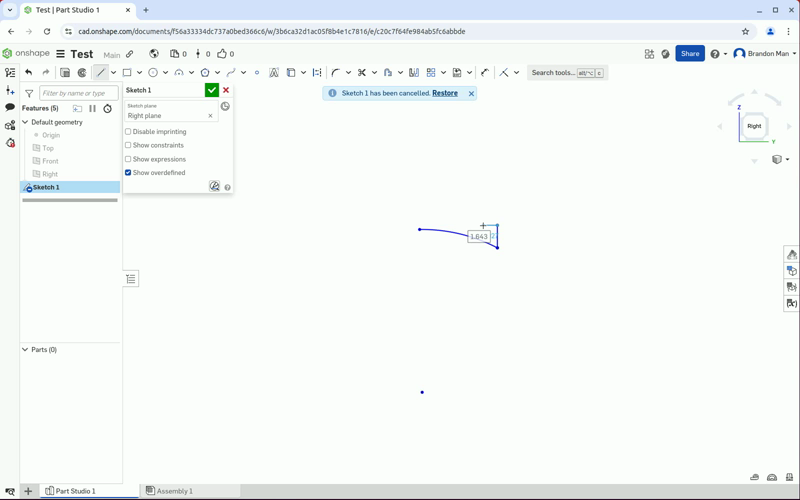
scroll(6)
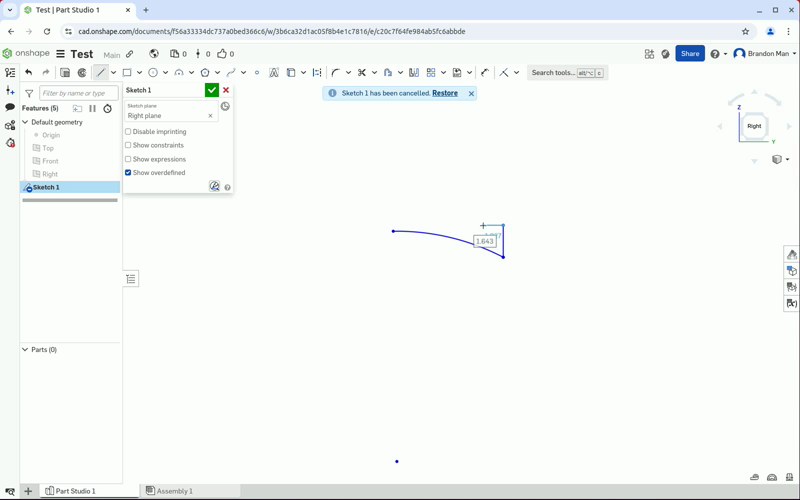
scroll(6)
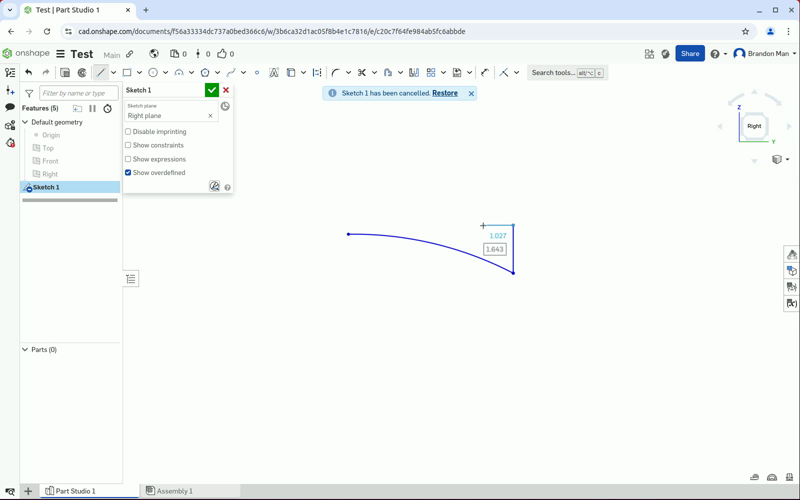
scroll(6)
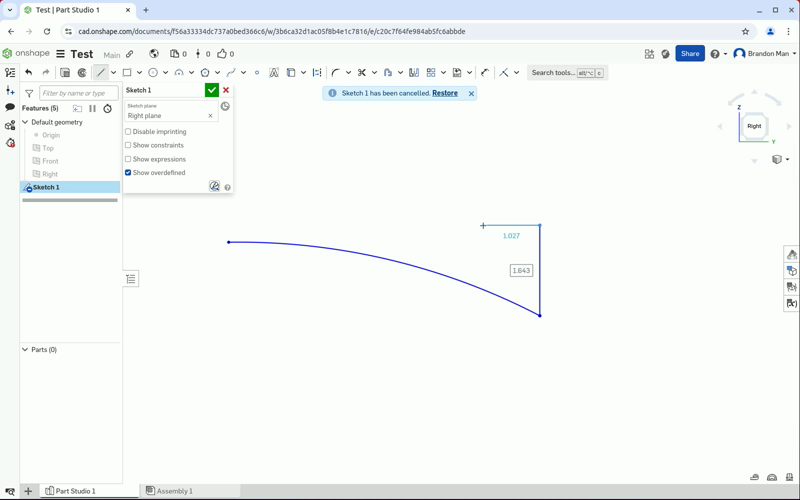
click(483, 225)
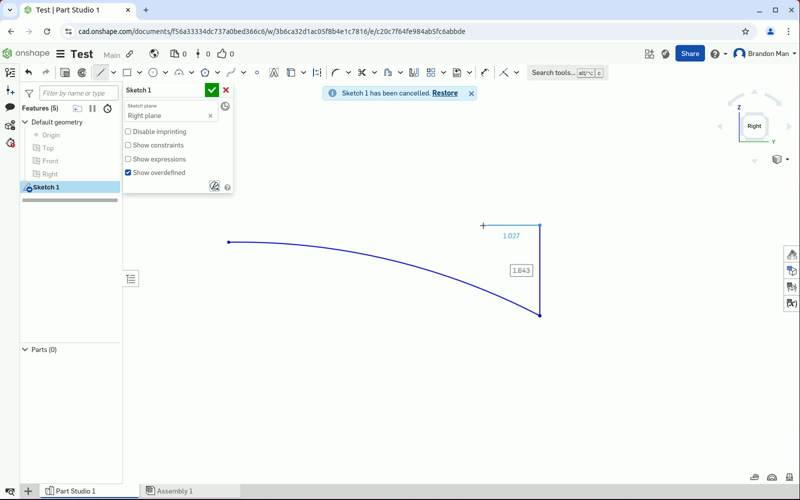
scroll(-6)
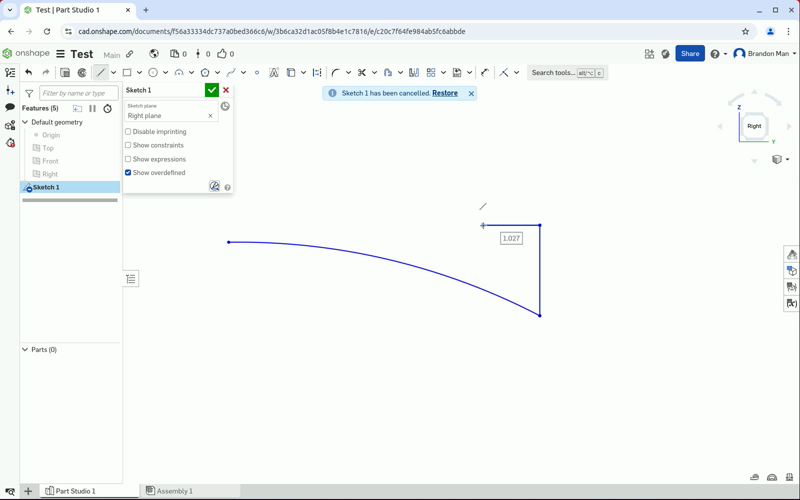
scroll(-6)
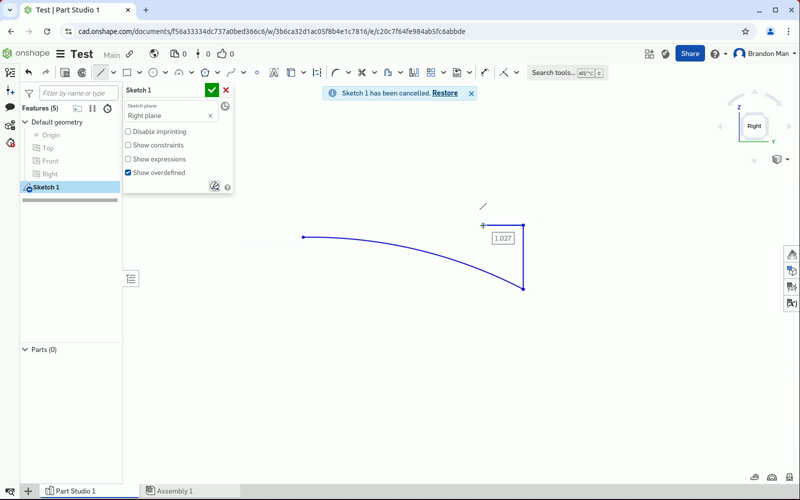
scroll(-6)
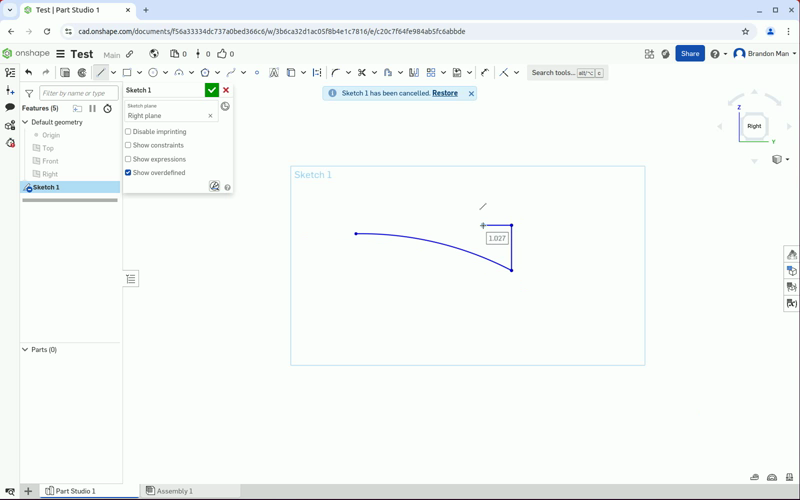
scroll(-6)
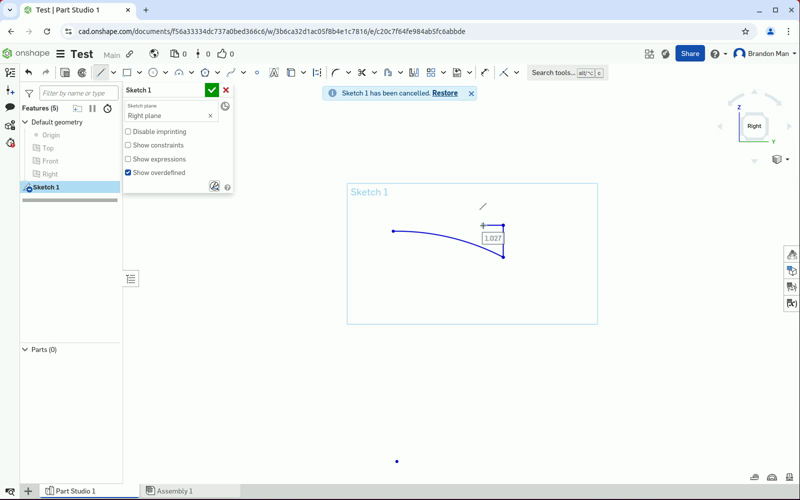
scroll(-6)
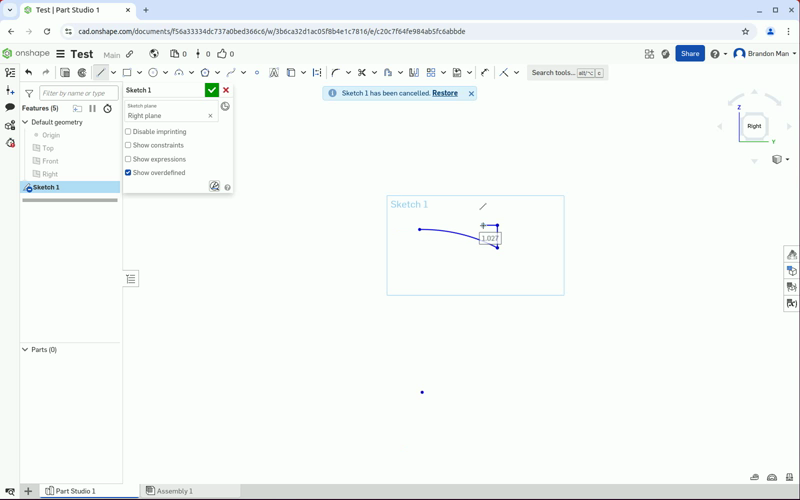
scroll(-6)
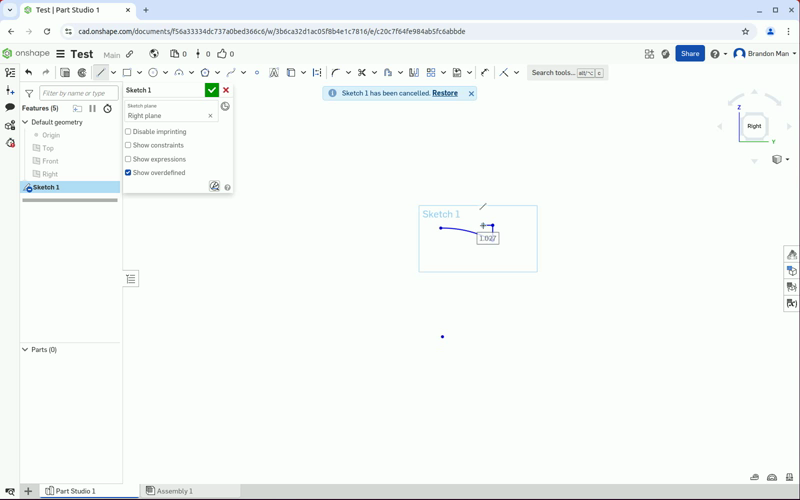
scroll(-6)
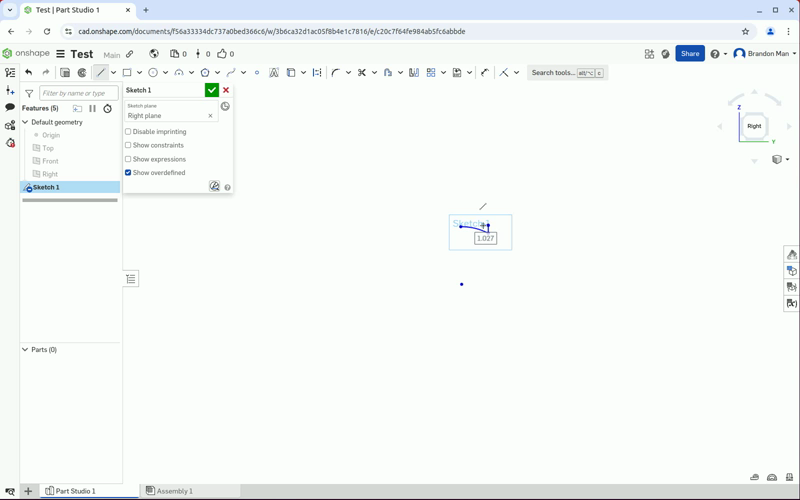
key_up(shift)
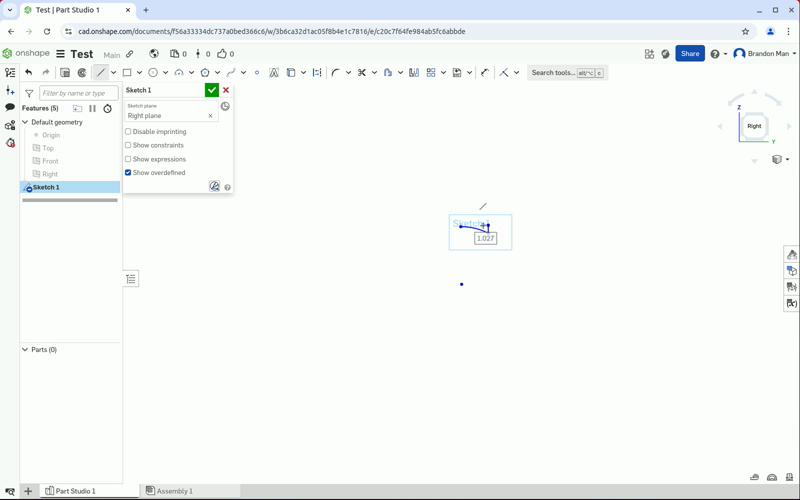
key_down(shift)
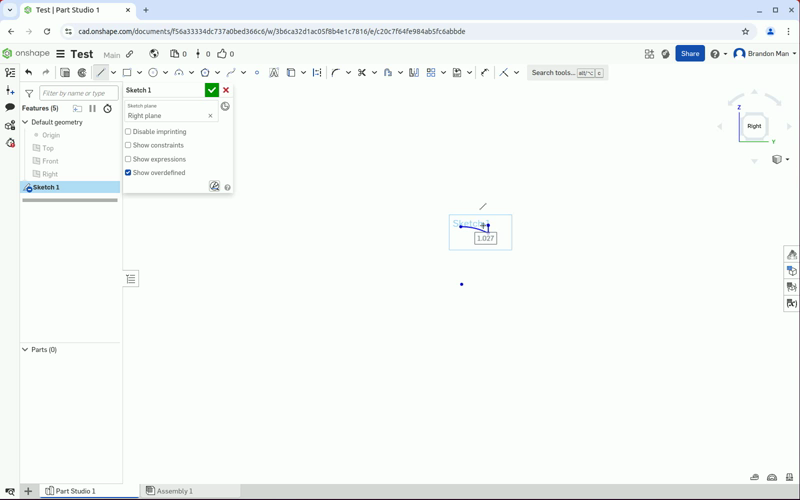
mouse_move(513, 225)
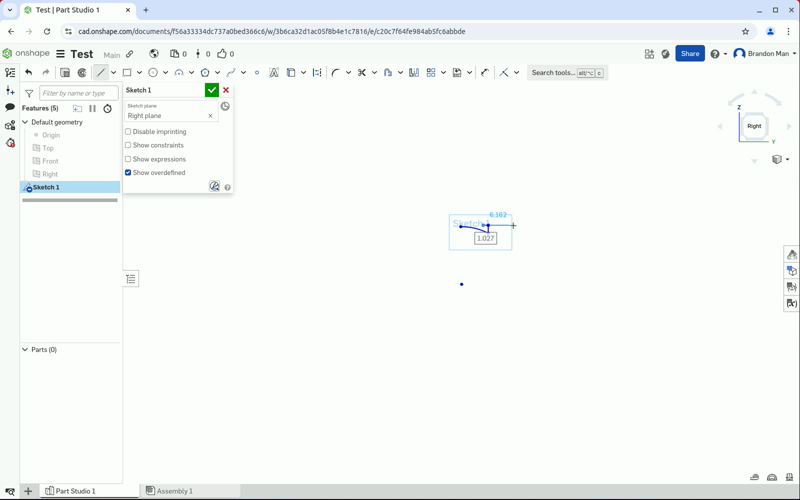
mouse_move(483, 177)
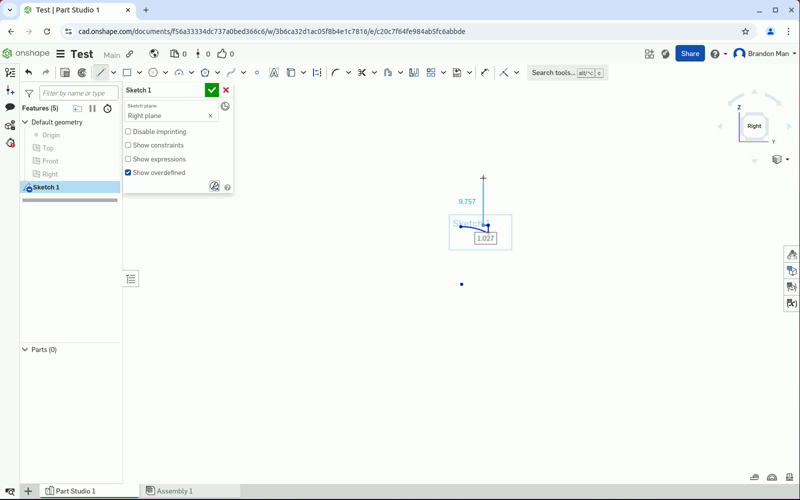
click(483, 177)
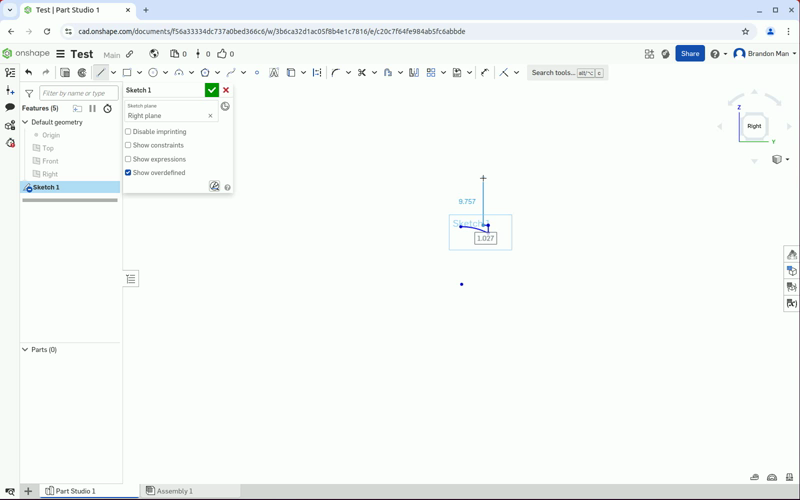
key_up(shift)
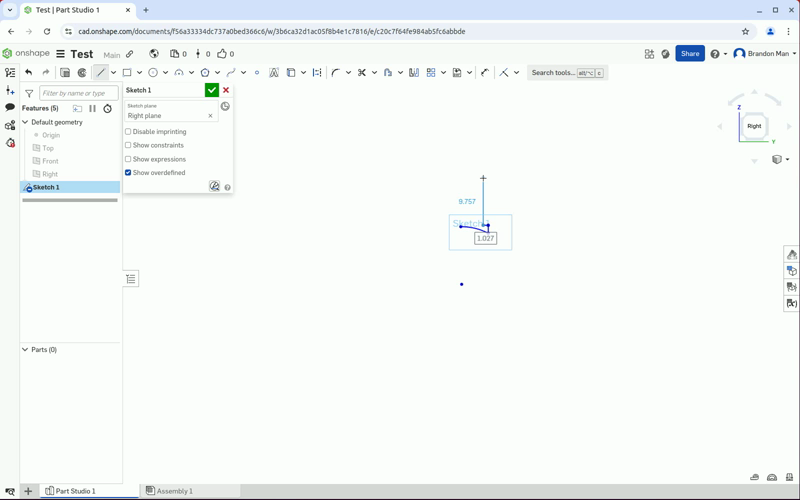
key_down(shift)
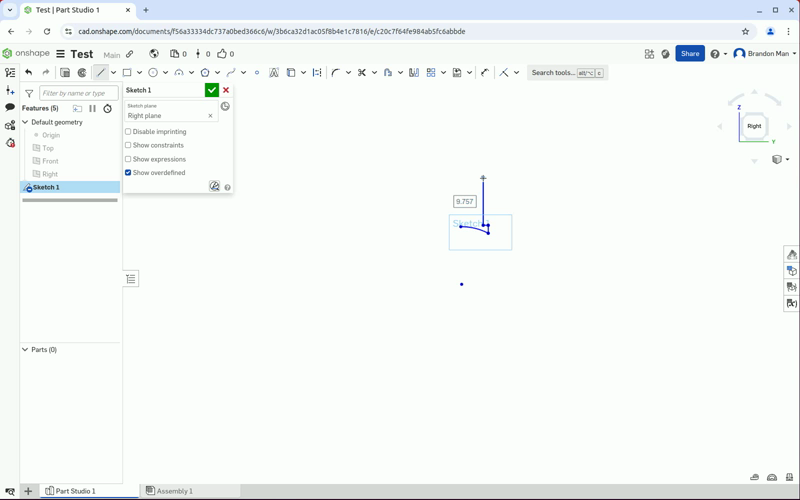
mouse_move(513, 177)
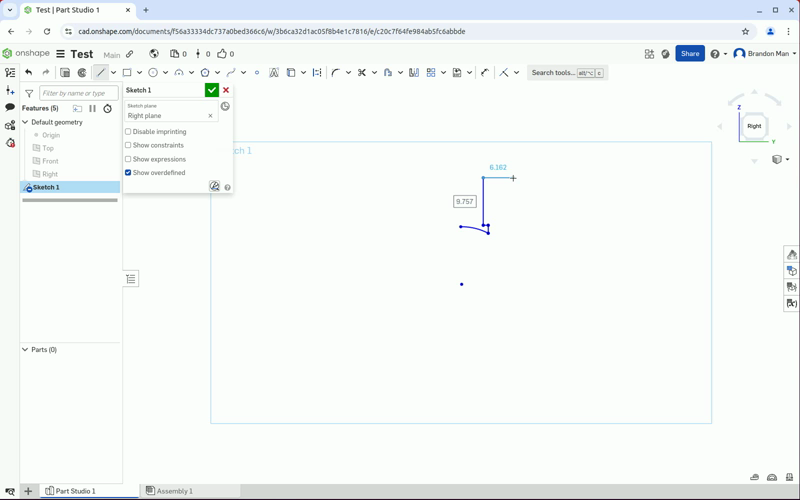
mouse_move(488, 177)
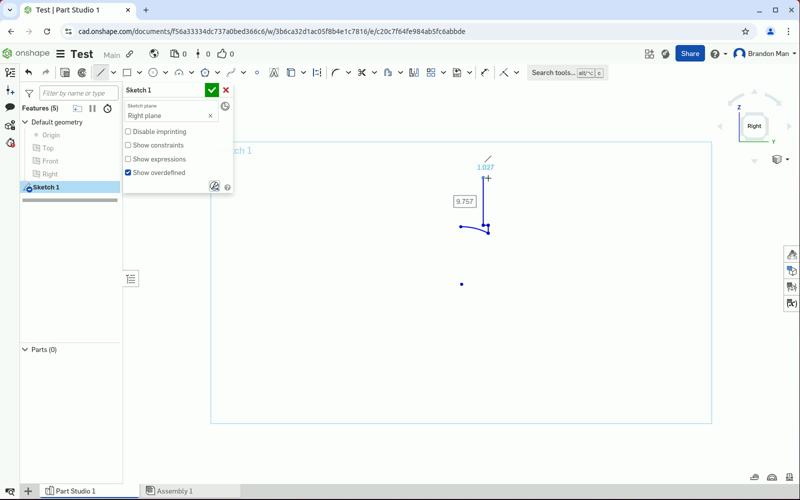
scroll(6)
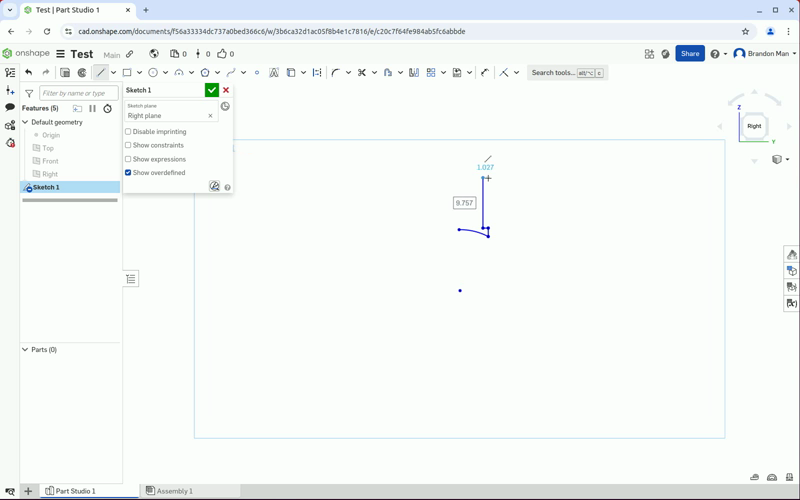
scroll(6)
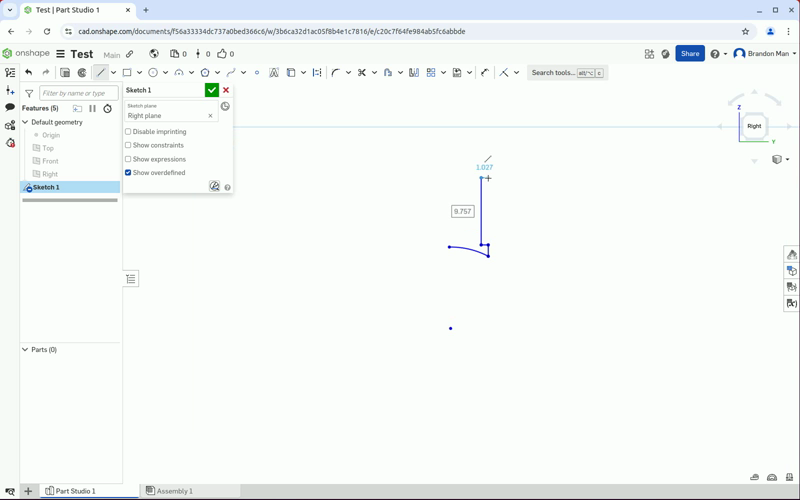
scroll(6)
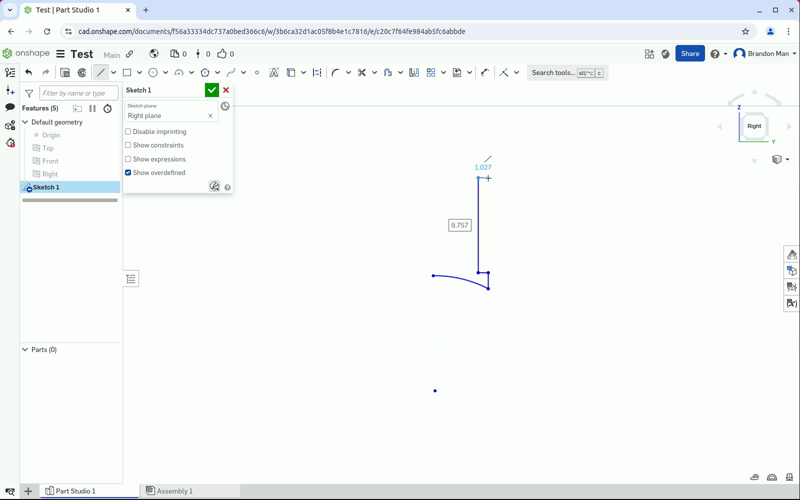
scroll(6)
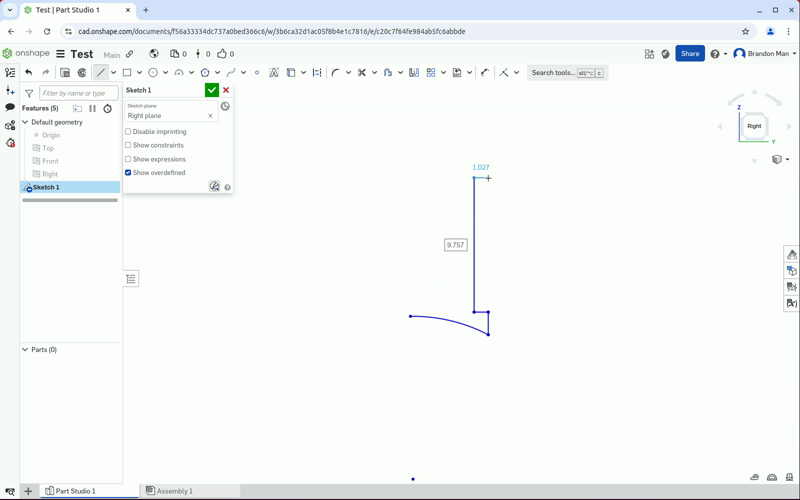
scroll(6)
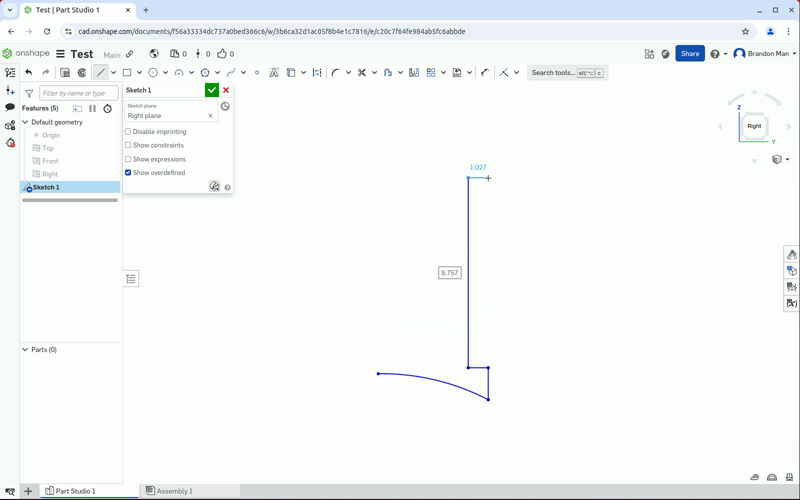
scroll(6)
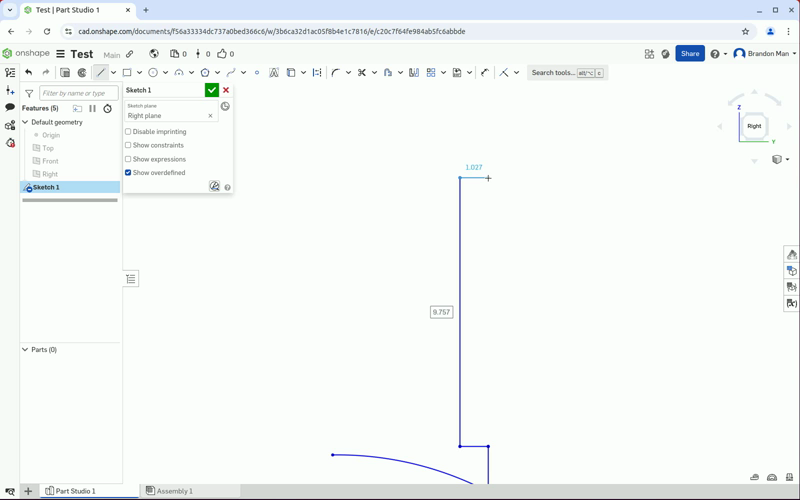
scroll(6)
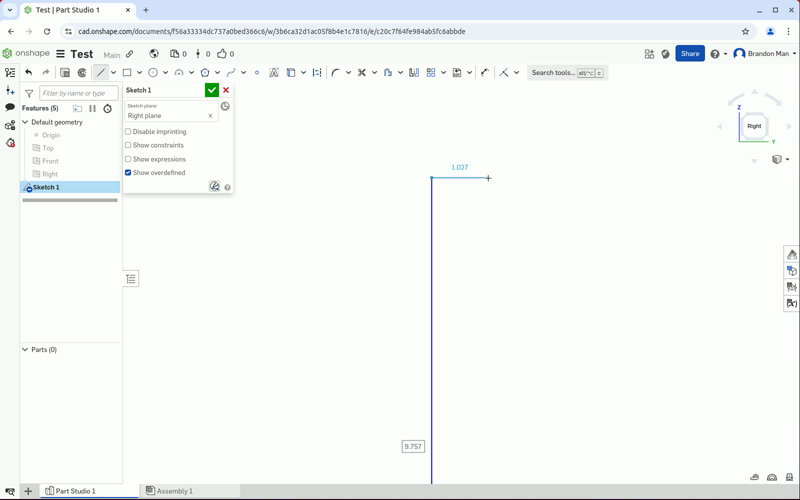
click(488, 177)
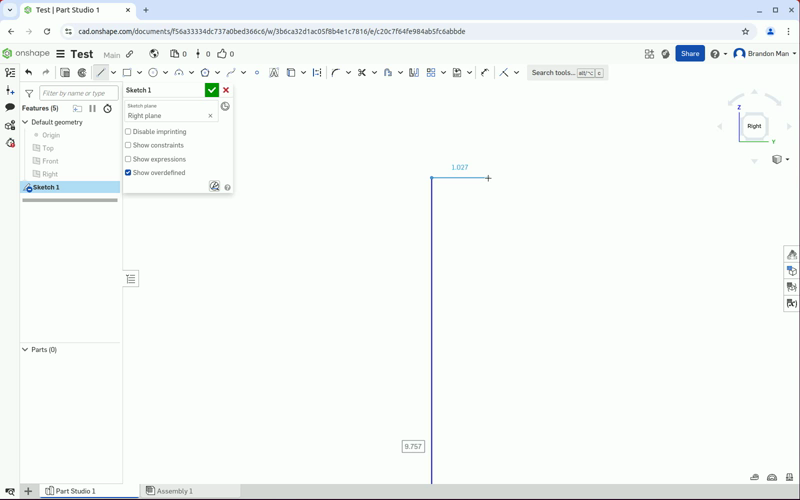
scroll(-6)
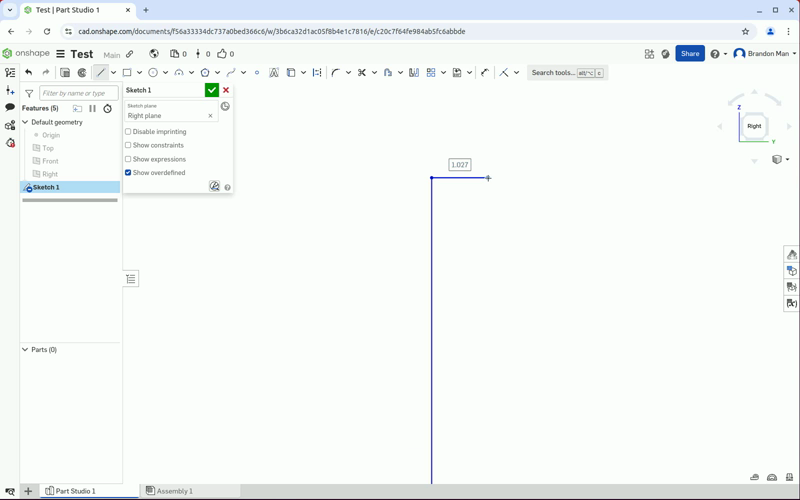
scroll(-6)
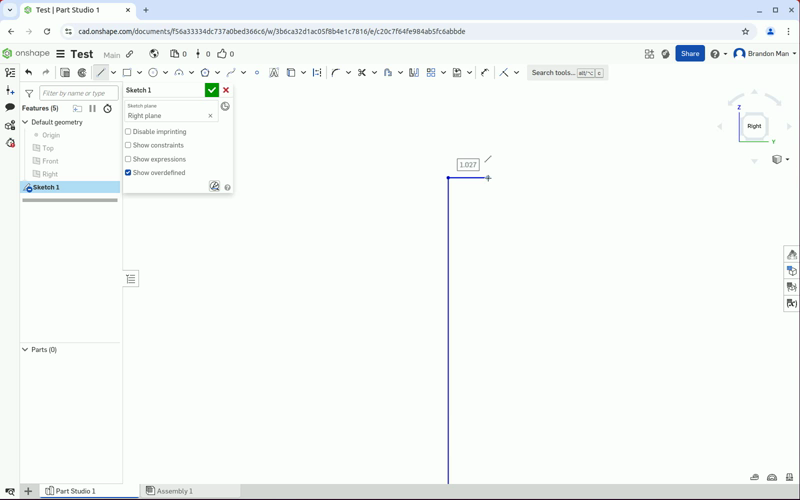
scroll(-6)
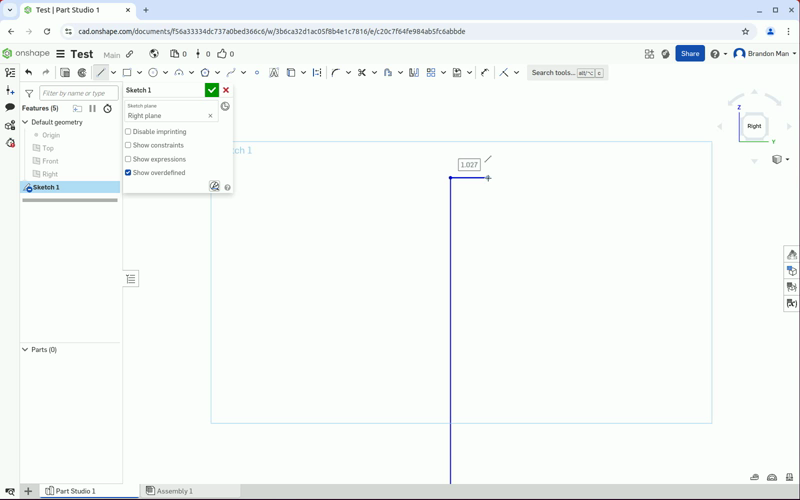
scroll(-6)
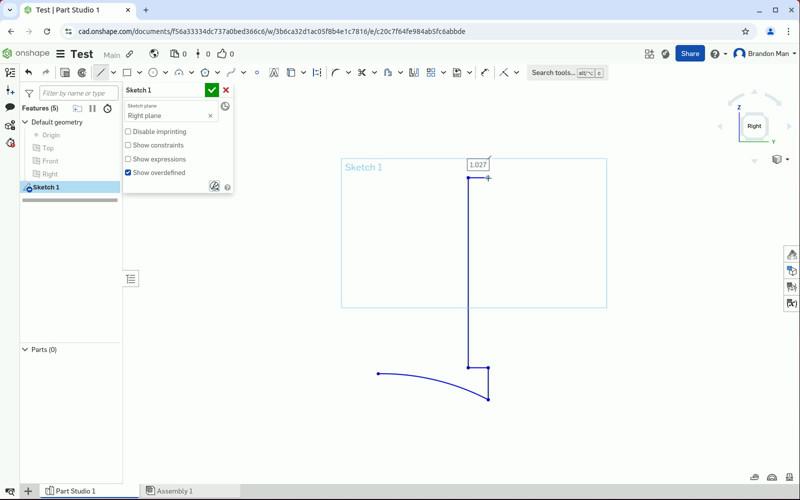
scroll(-6)
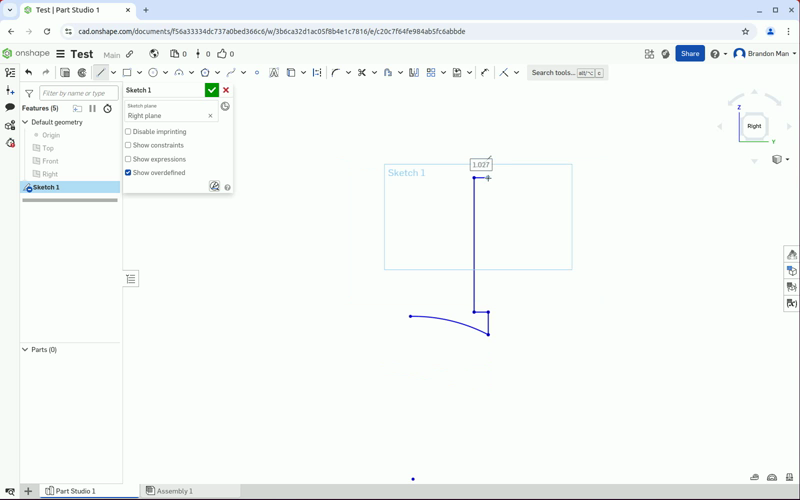
scroll(-6)
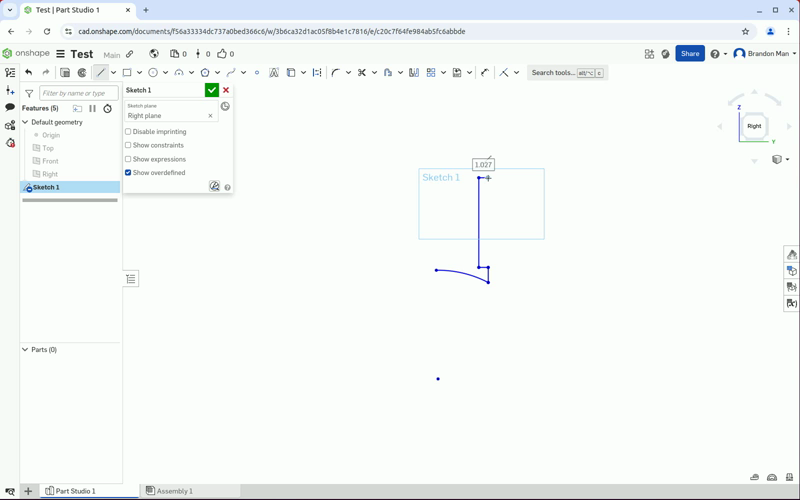
scroll(-6)
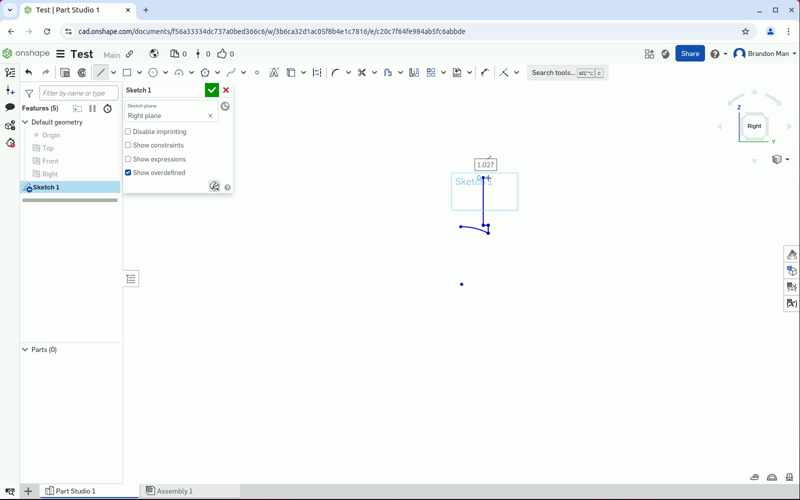
key_up(shift)
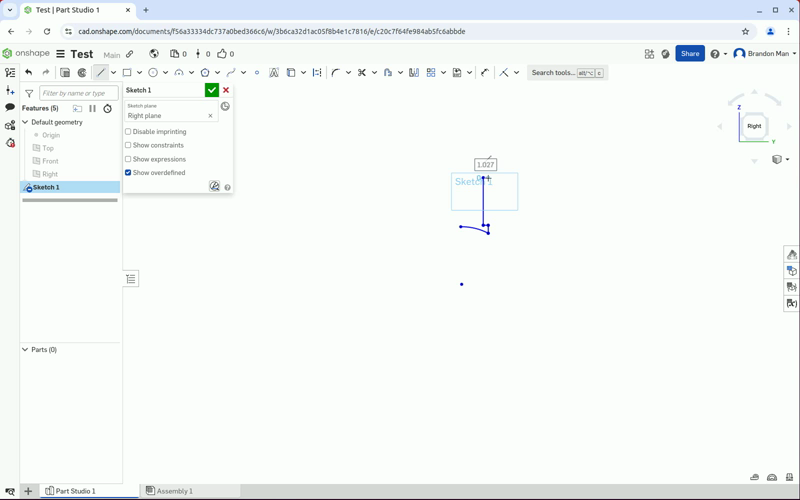
key_down(shift)
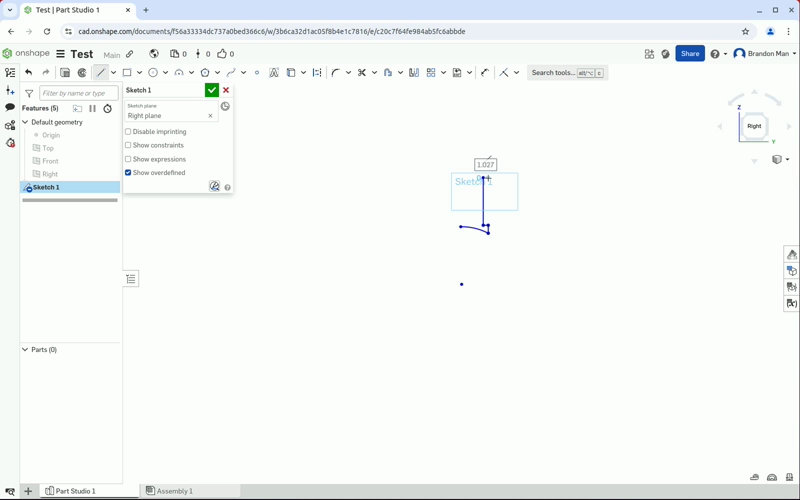
mouse_move(518, 177)
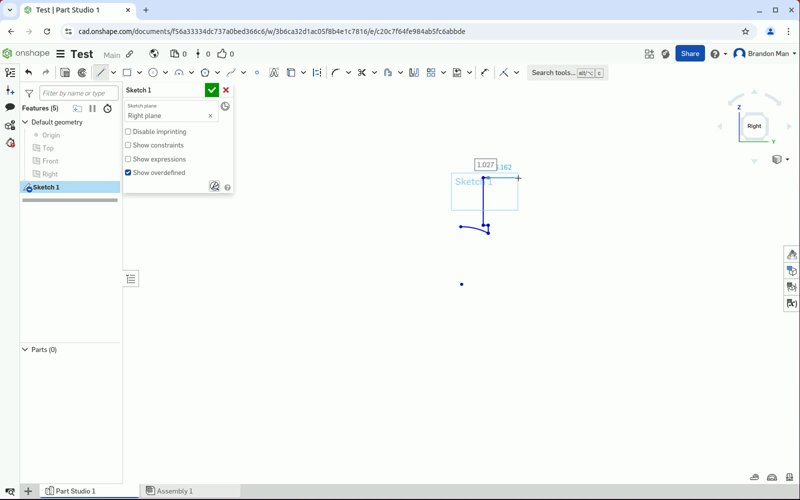
mouse_move(488, 184)
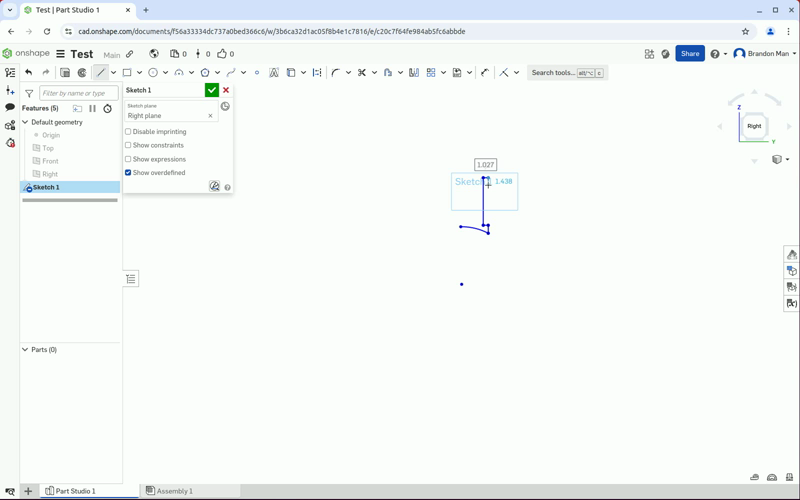
scroll(6)
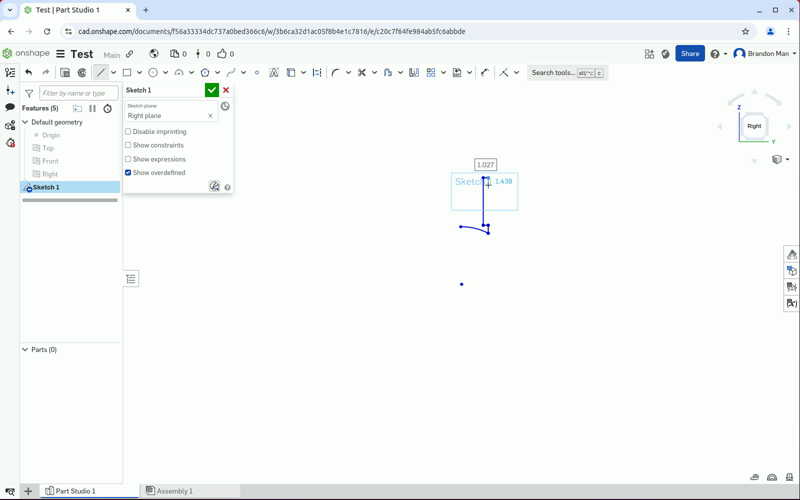
scroll(6)
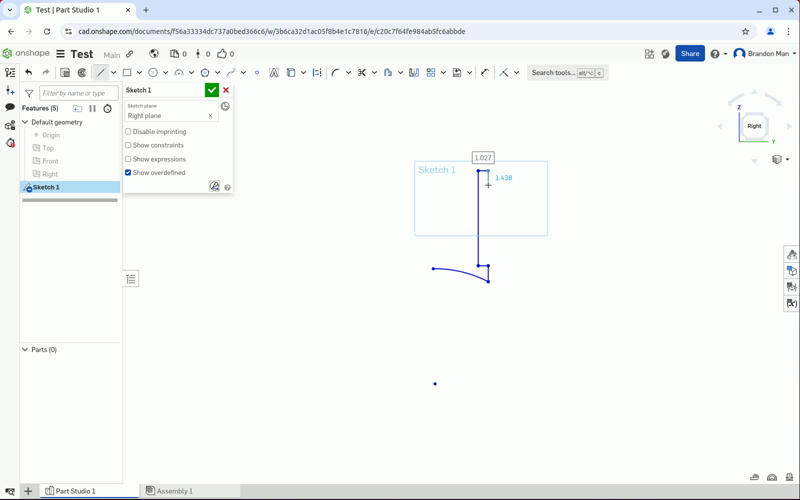
scroll(6)
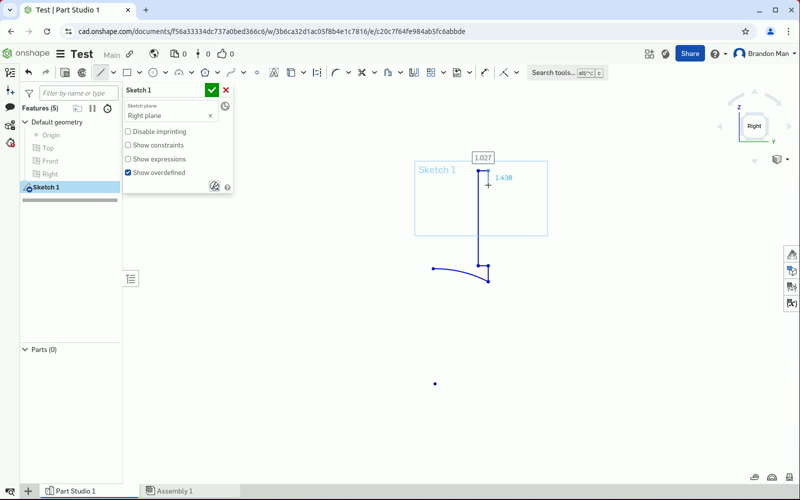
scroll(6)
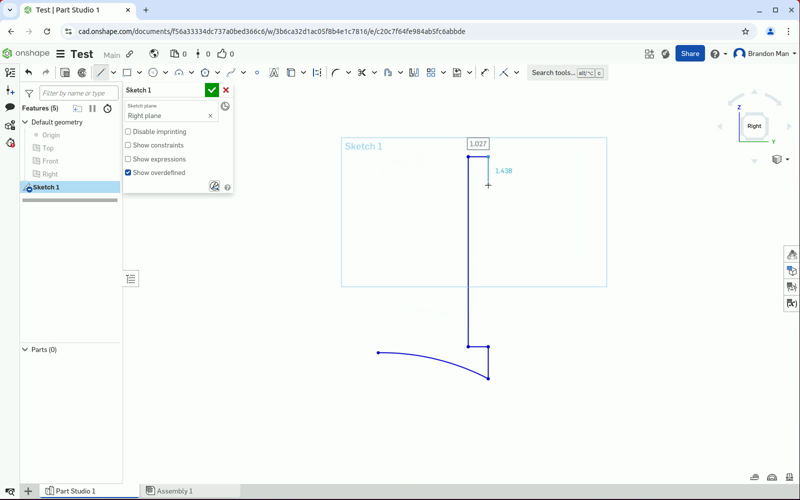
scroll(6)
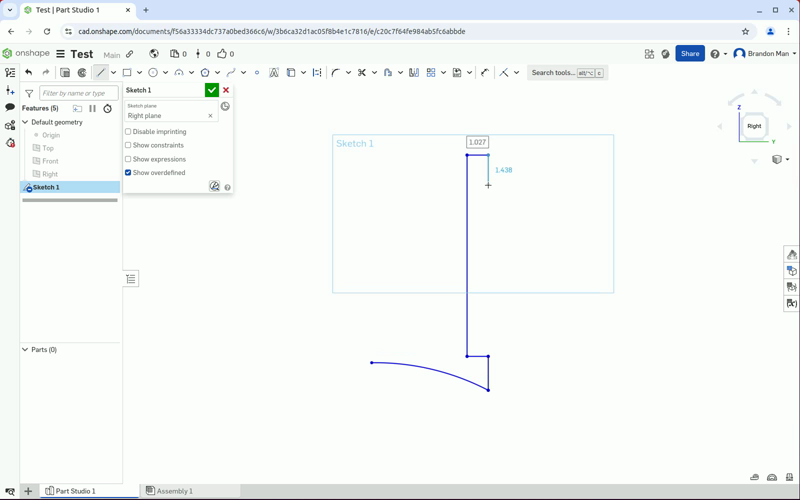
scroll(6)
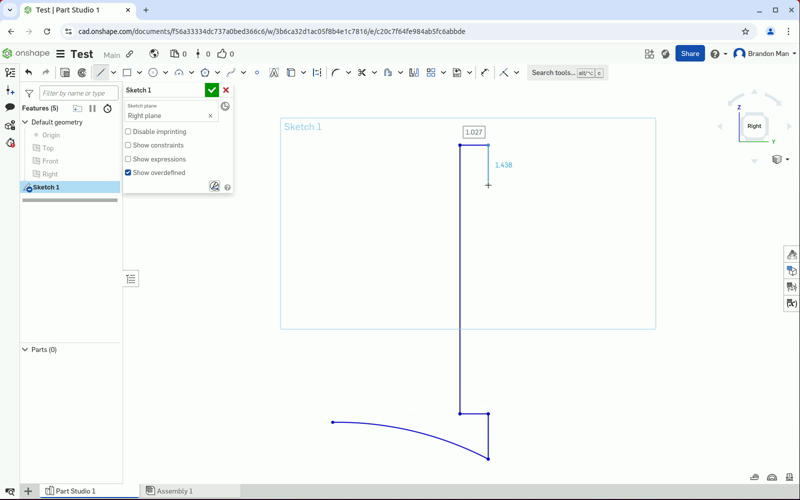
scroll(6)
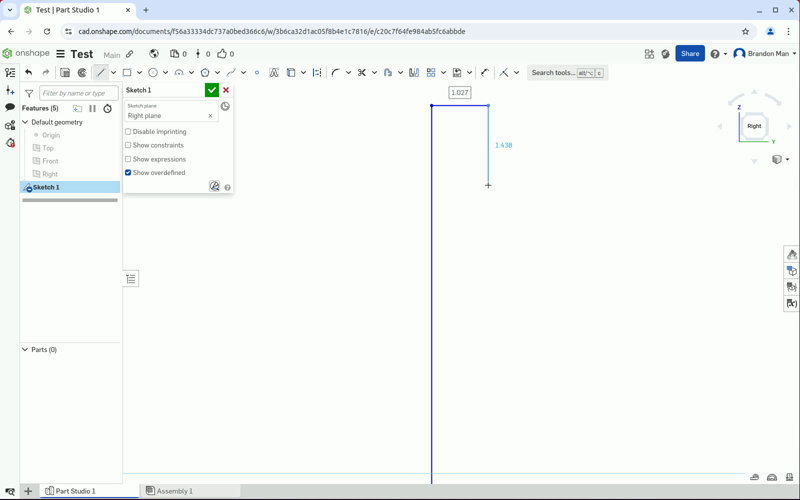
click(488, 184)
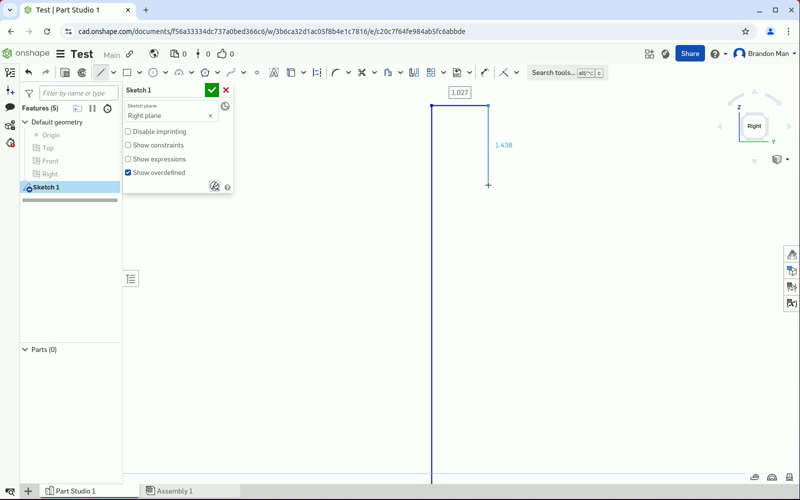
scroll(-6)
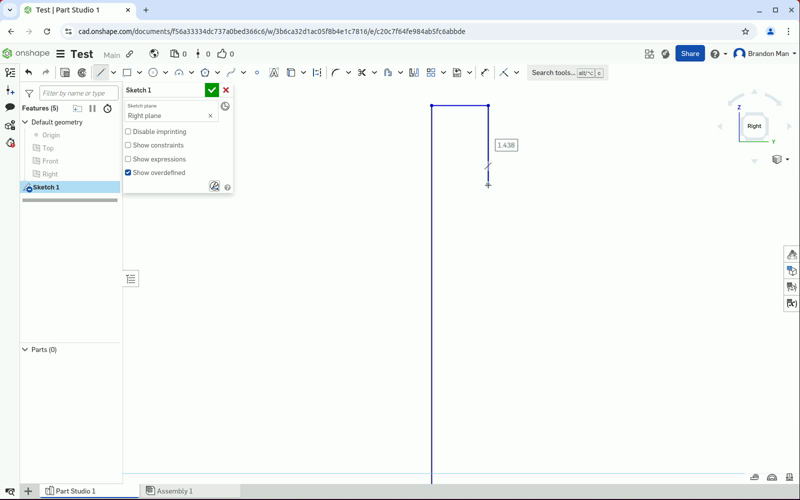
scroll(-6)
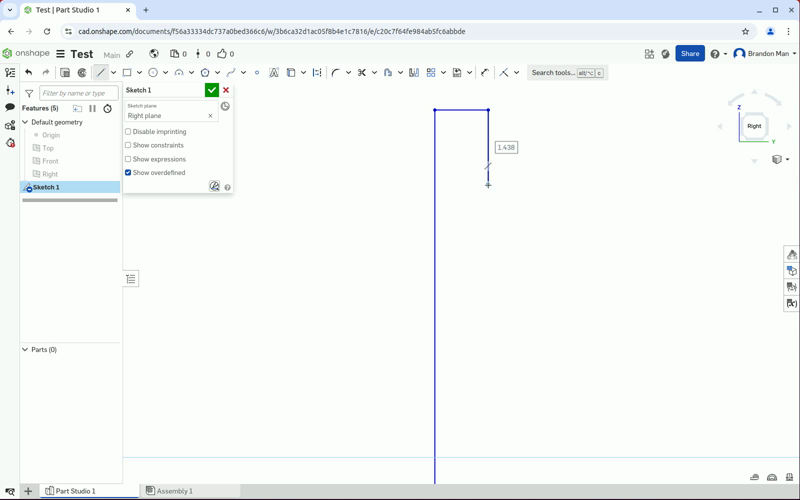
scroll(-6)
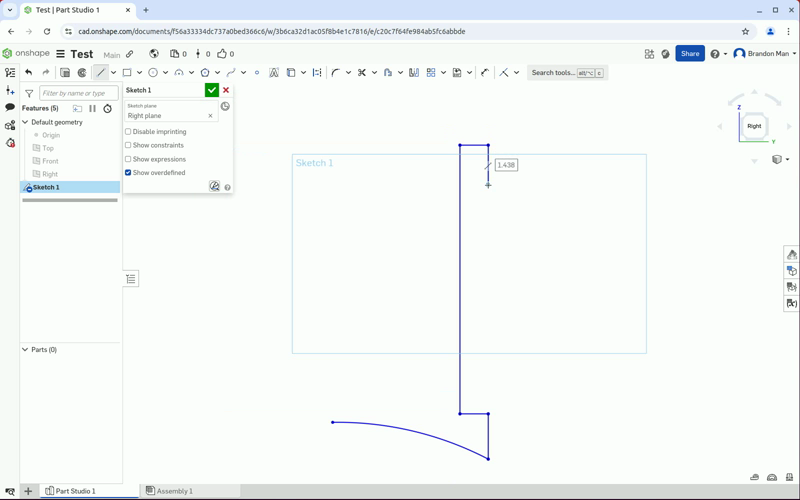
scroll(-6)
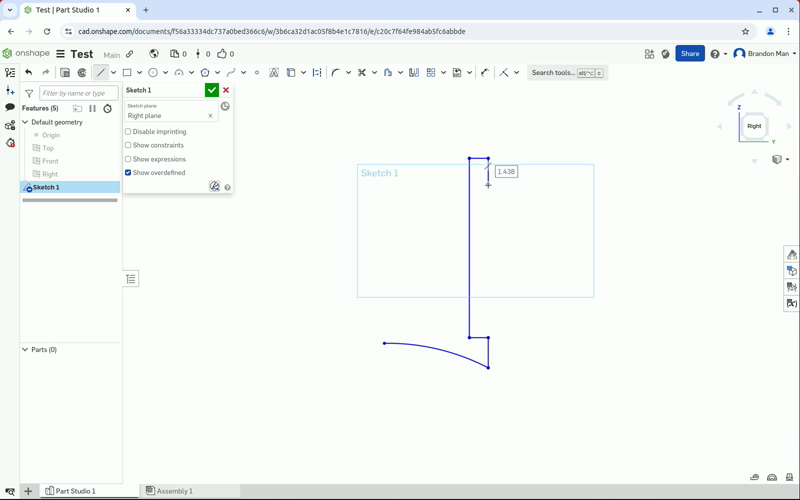
scroll(-6)
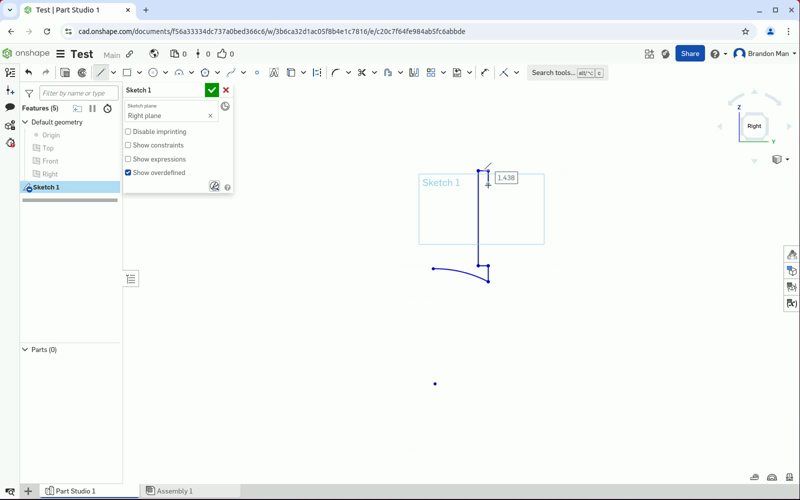
scroll(-6)
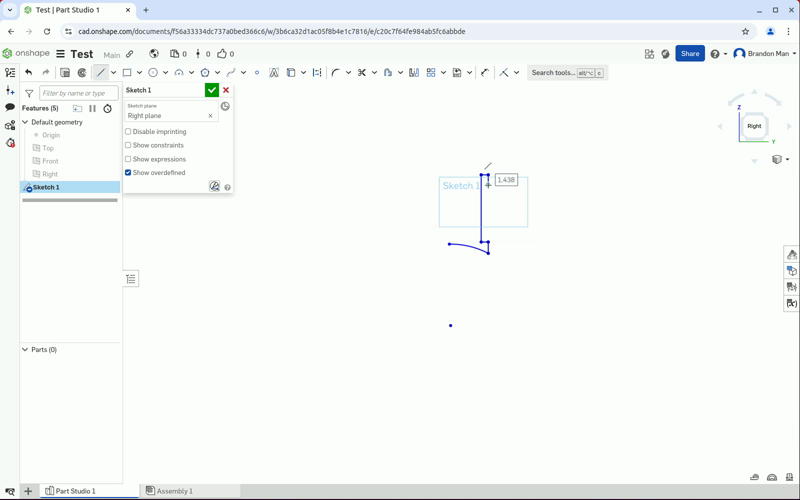
scroll(-6)
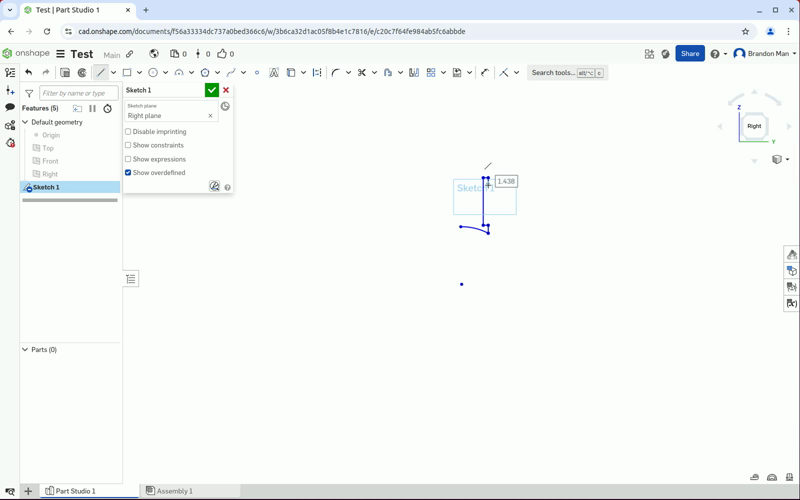
key_up(shift)
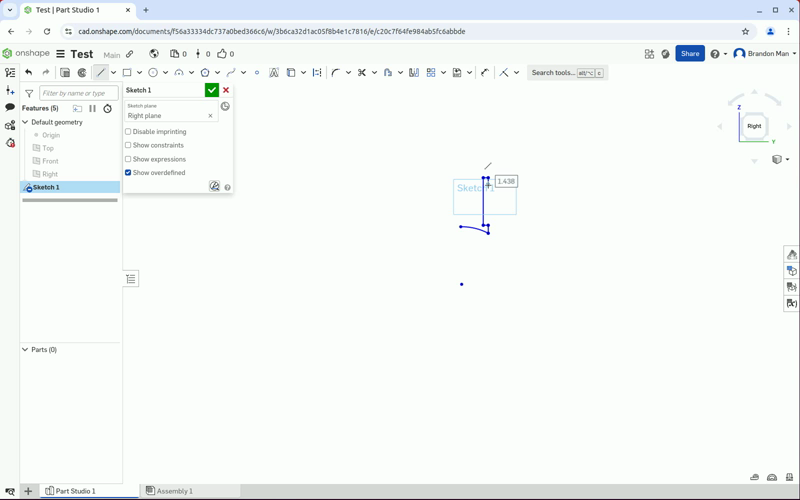
key_down(shift)
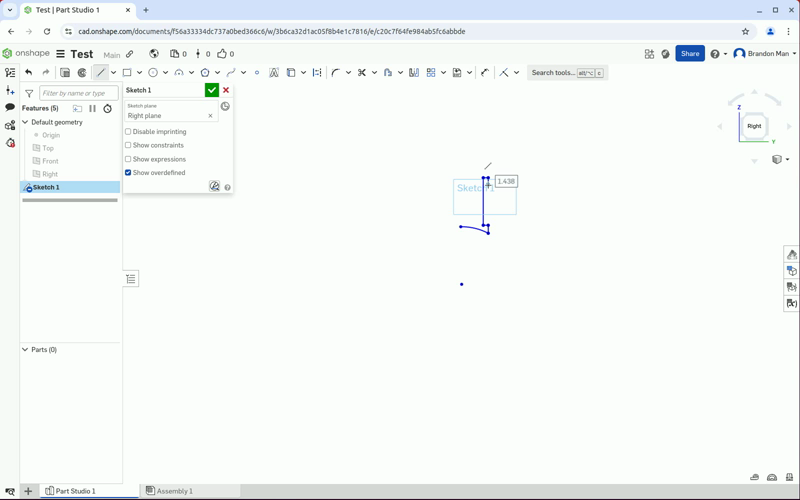
mouse_move(518, 184)
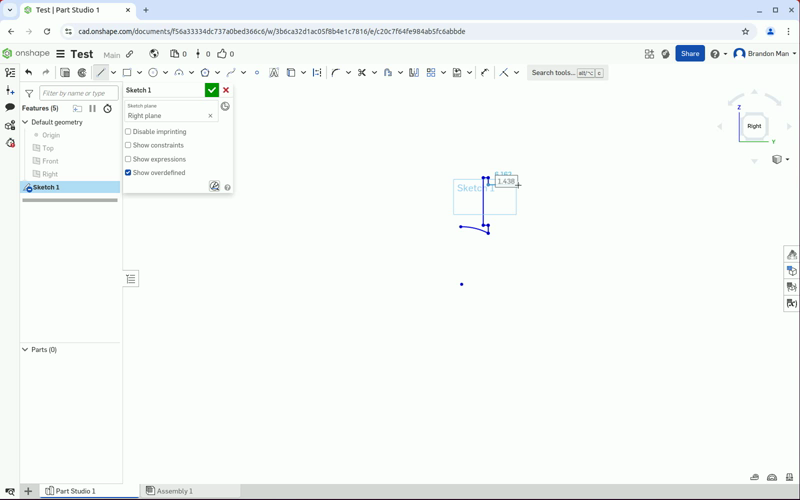
mouse_move(495, 184)
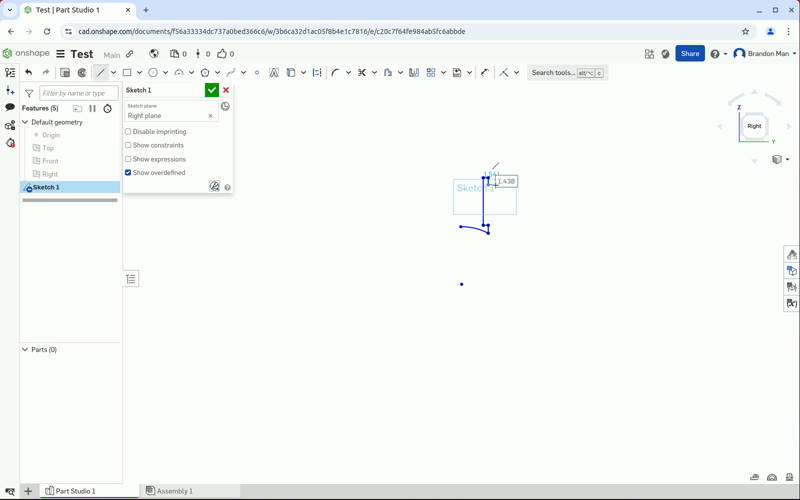
scroll(6)
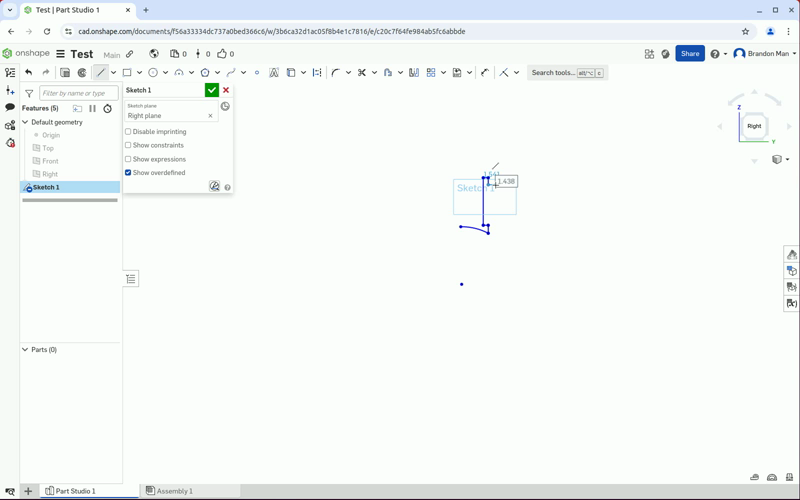
scroll(6)
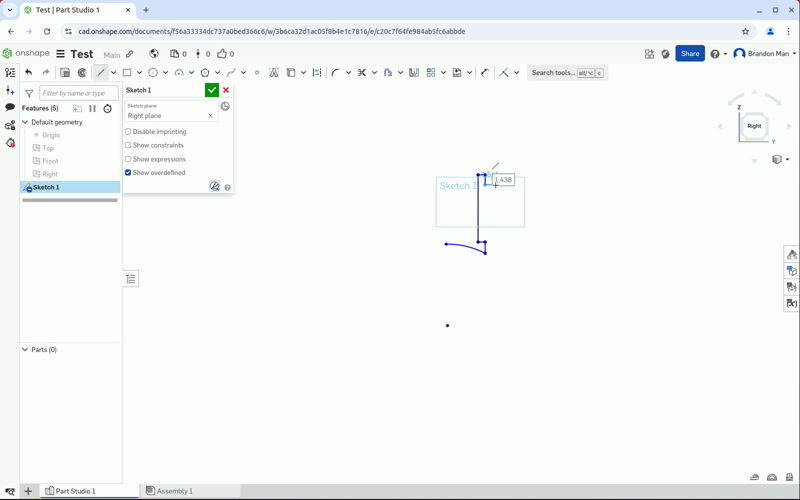
scroll(6)
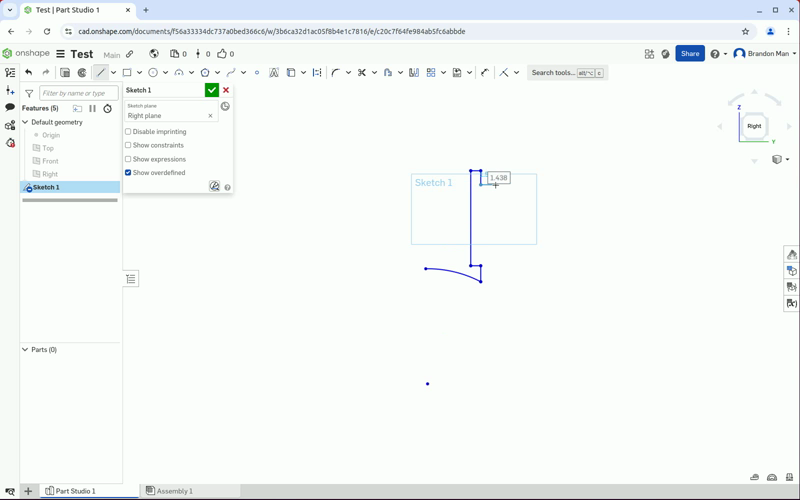
scroll(6)
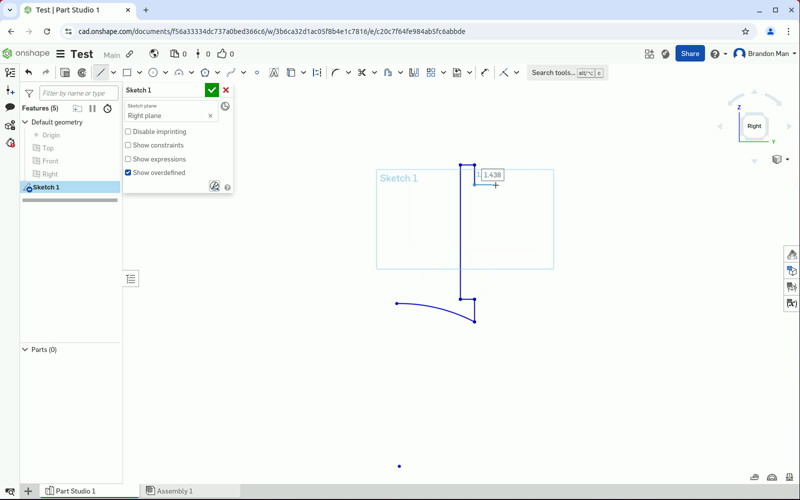
scroll(6)
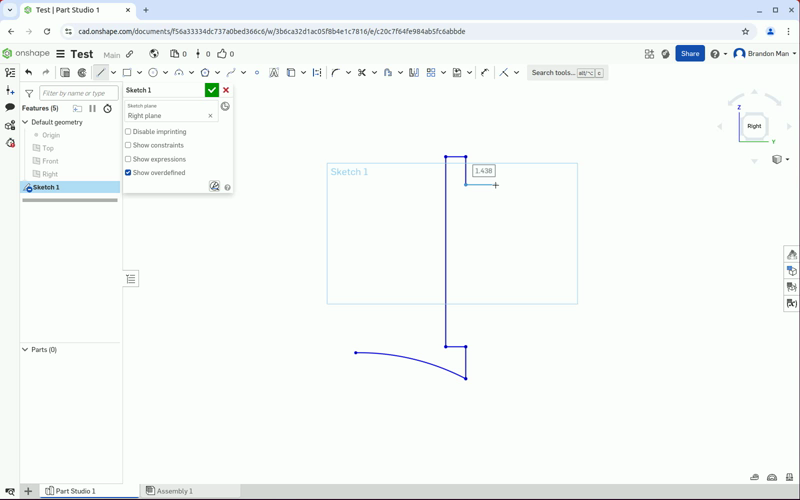
scroll(6)
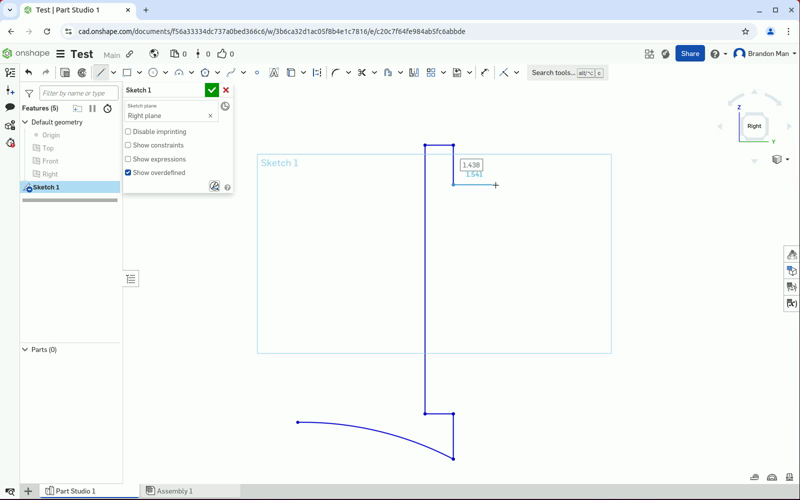
scroll(6)
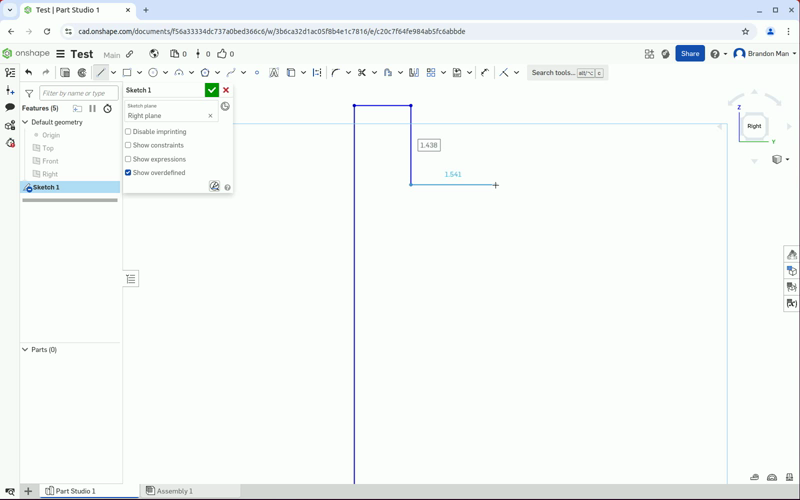
click(495, 184)
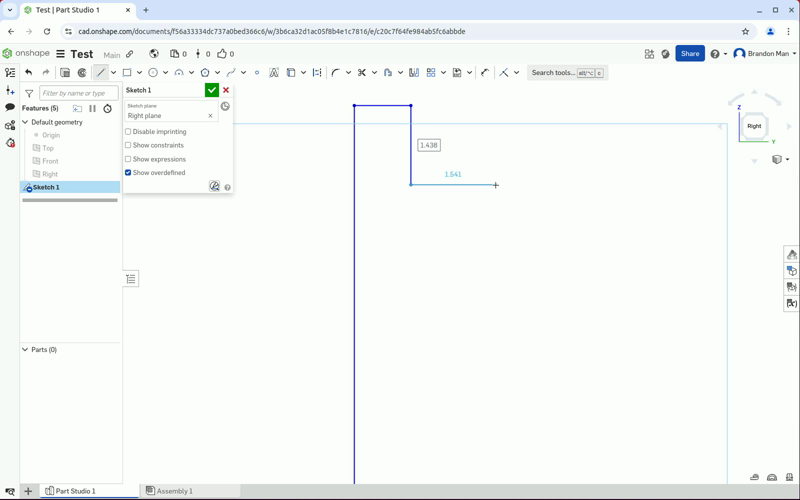
scroll(-6)
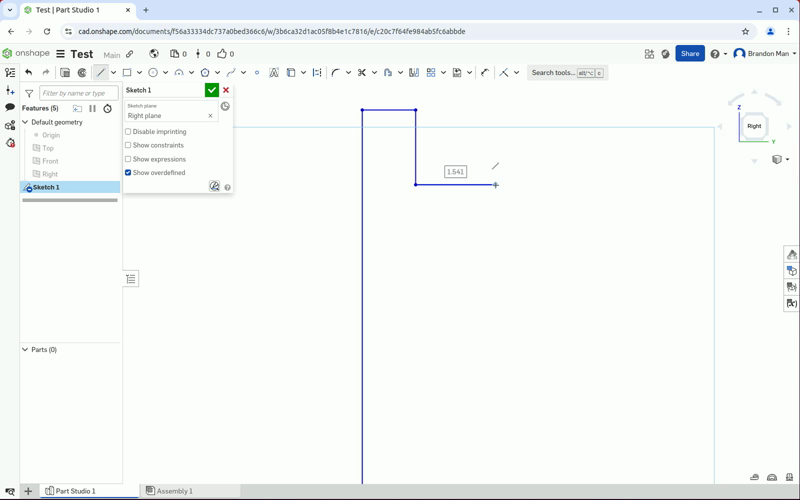
scroll(-6)
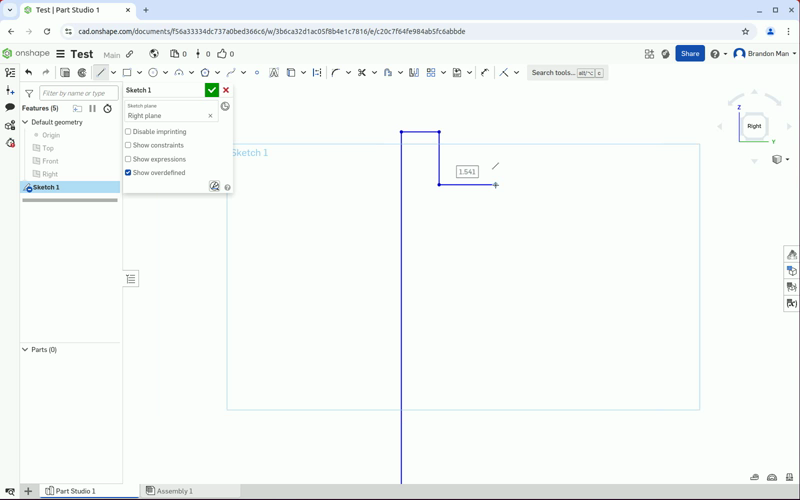
scroll(-6)
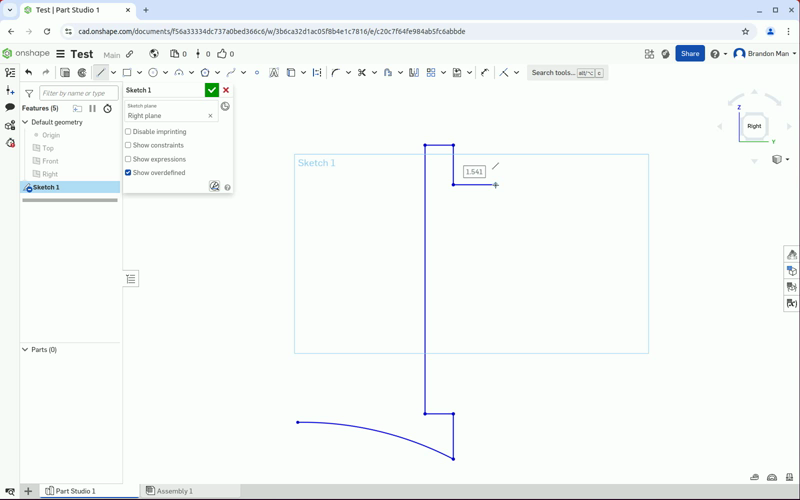
scroll(-6)
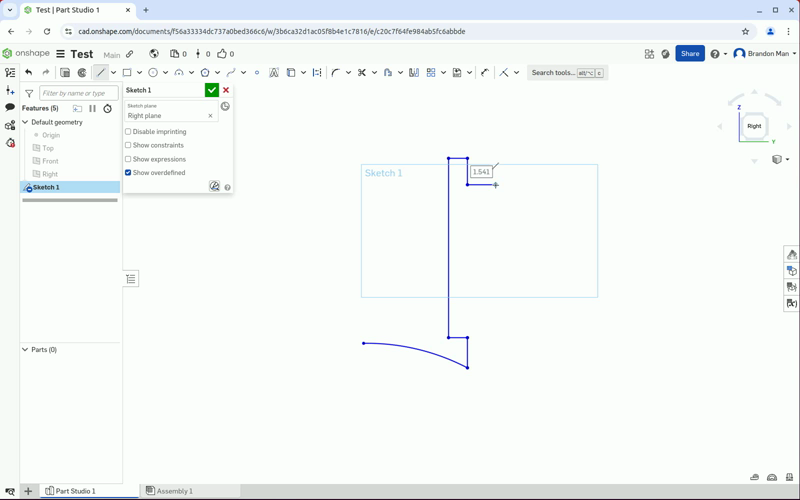
scroll(-6)
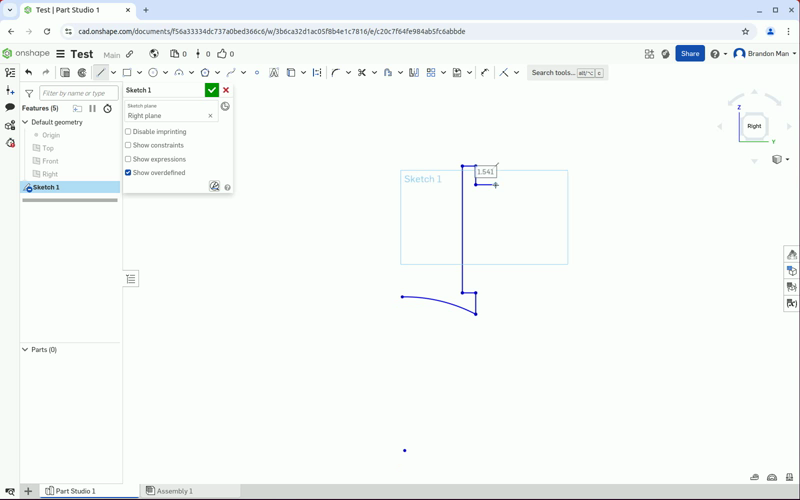
scroll(-6)
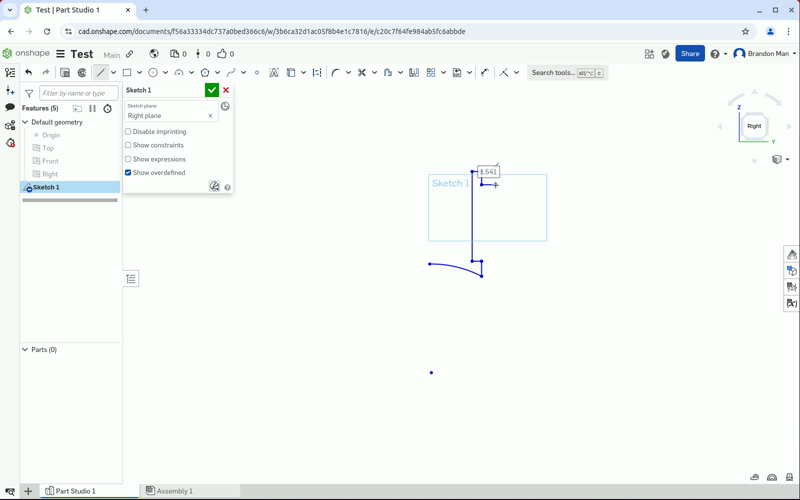
scroll(-6)
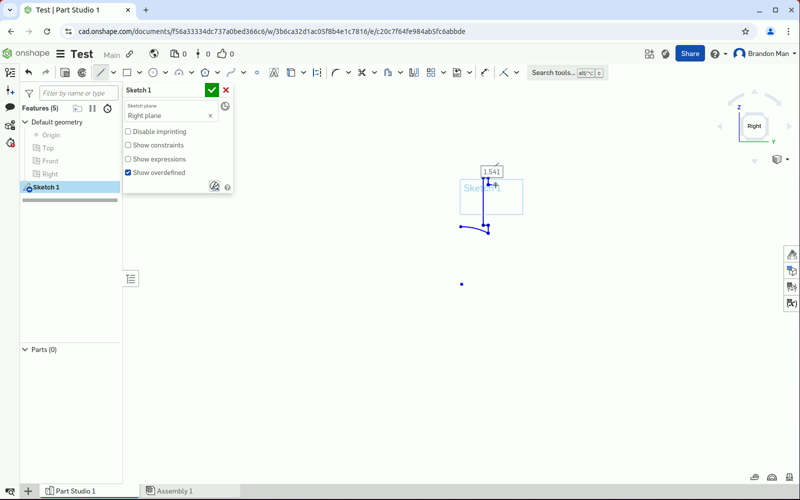
key_up(shift)
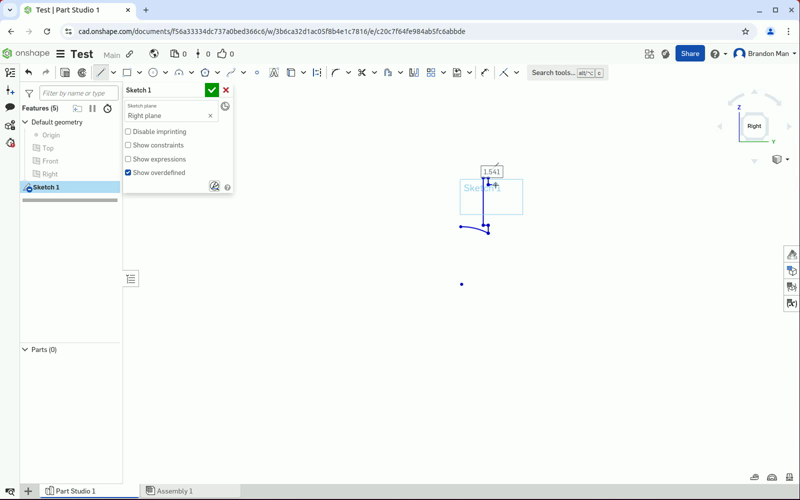
key_down(shift)
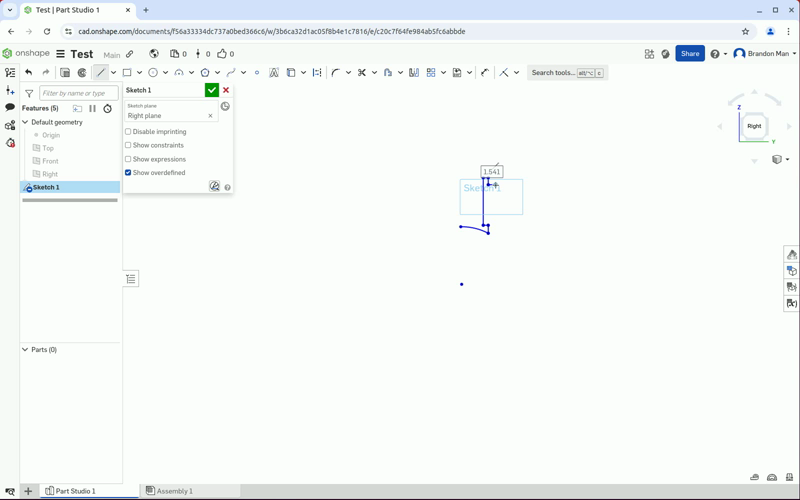
mouse_move(525, 184)
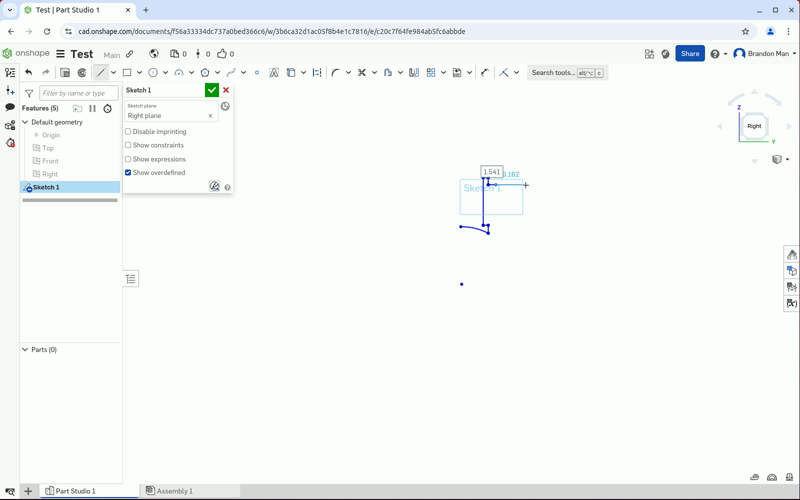
mouse_move(495, 169)
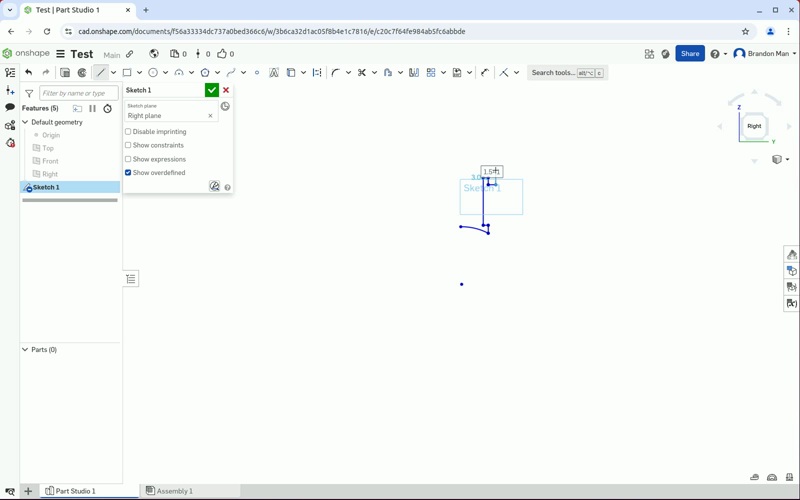
click(495, 169)
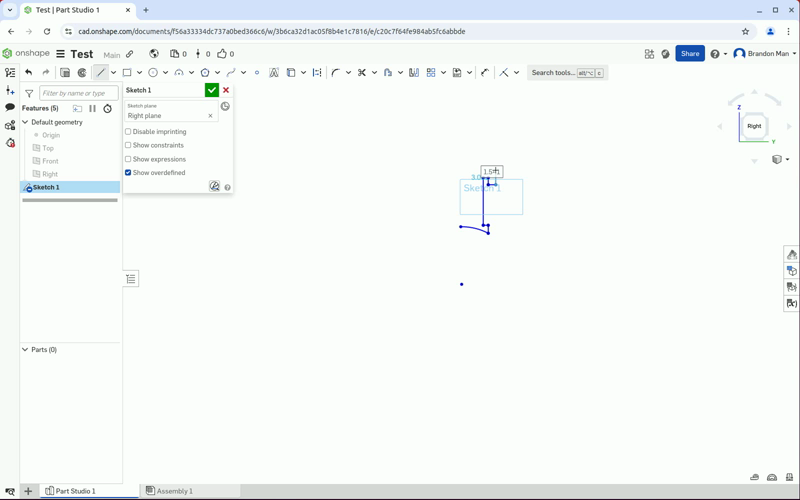
key_up(shift)
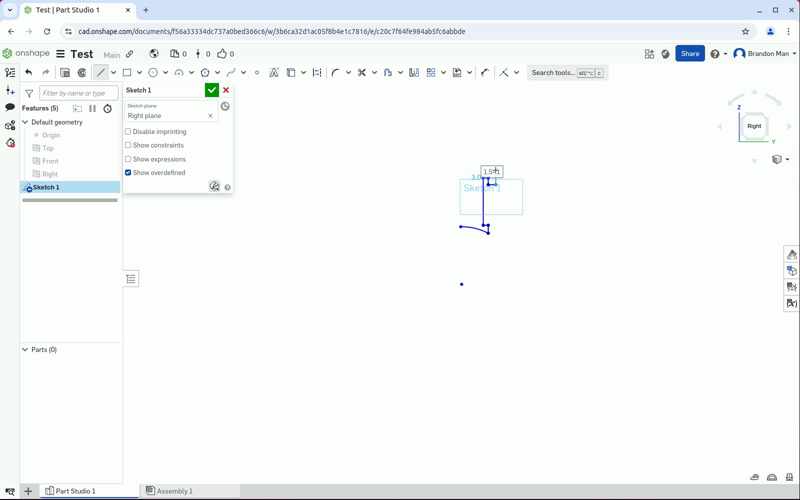
key_down(shift)
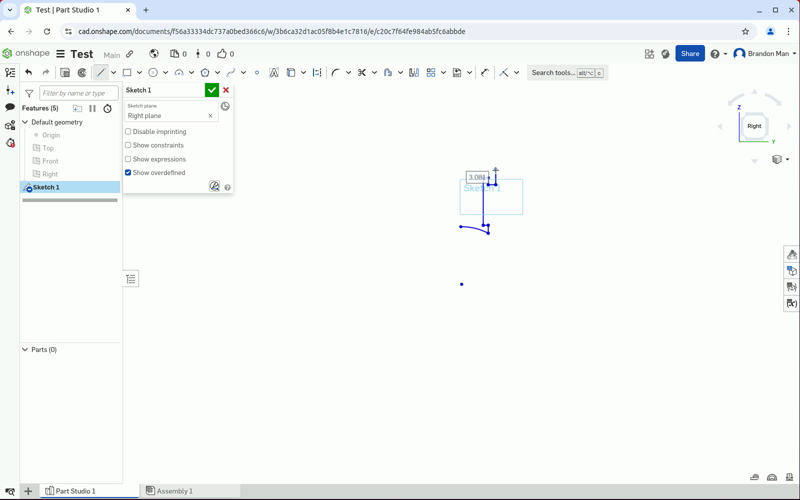
mouse_move(525, 169)
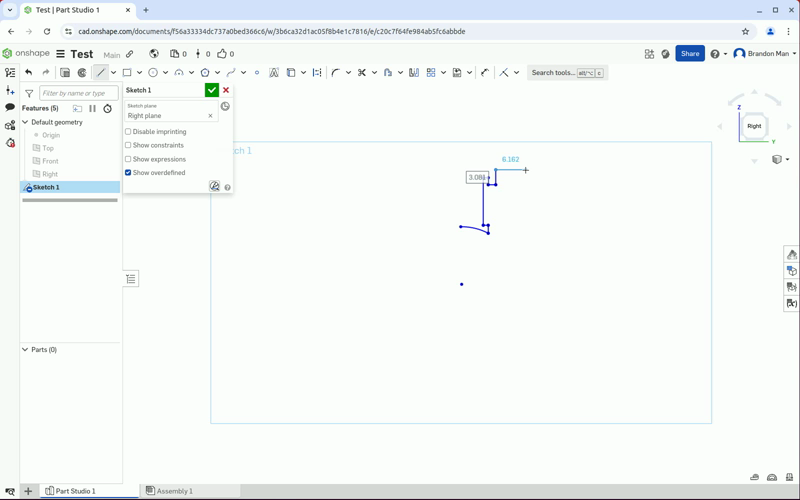
mouse_move(471, 169)
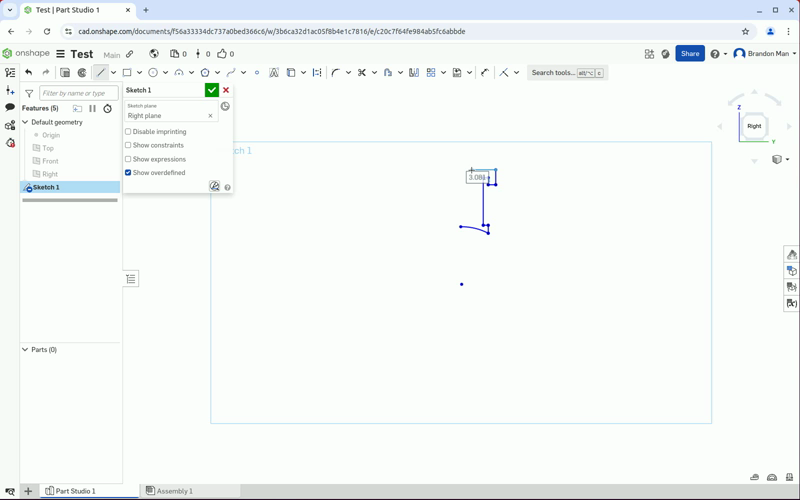
click(471, 169)
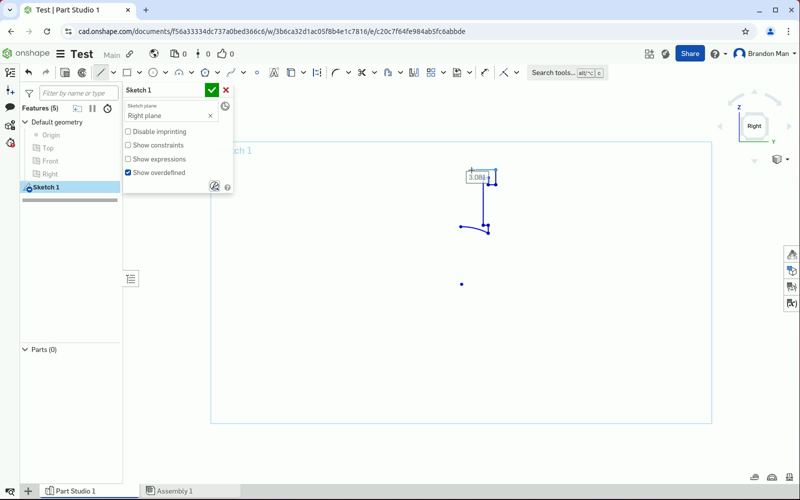
key_up(shift)
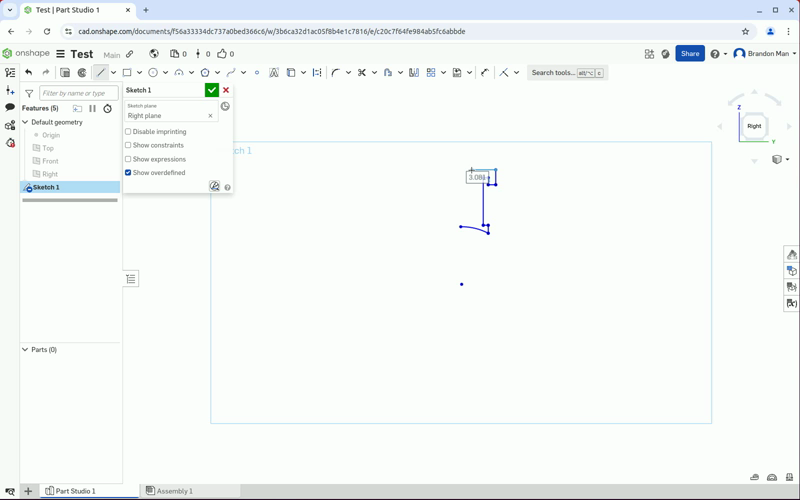
key_down(shift)
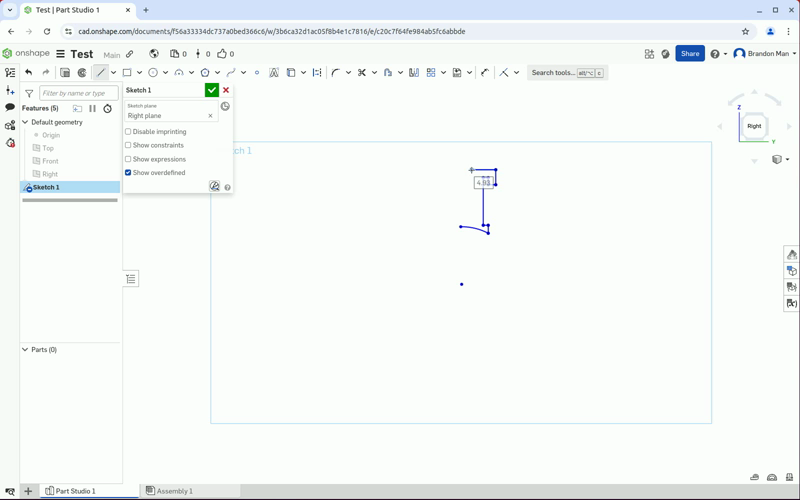
mouse_move(501, 169)
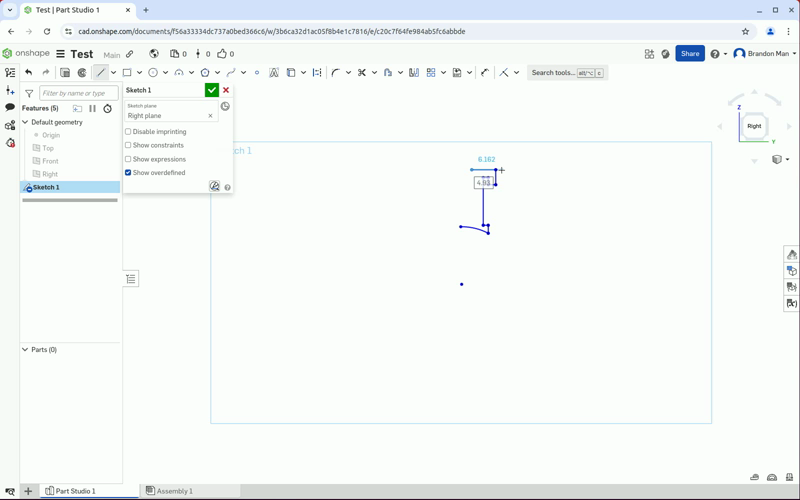
mouse_move(471, 186)
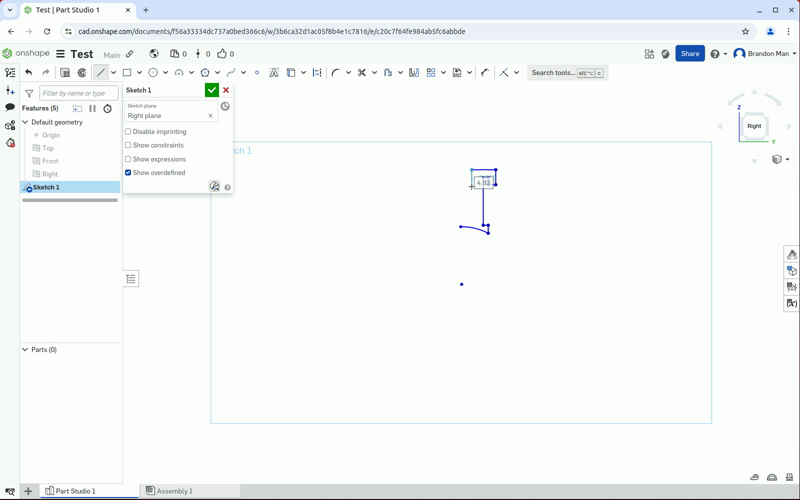
click(471, 186)
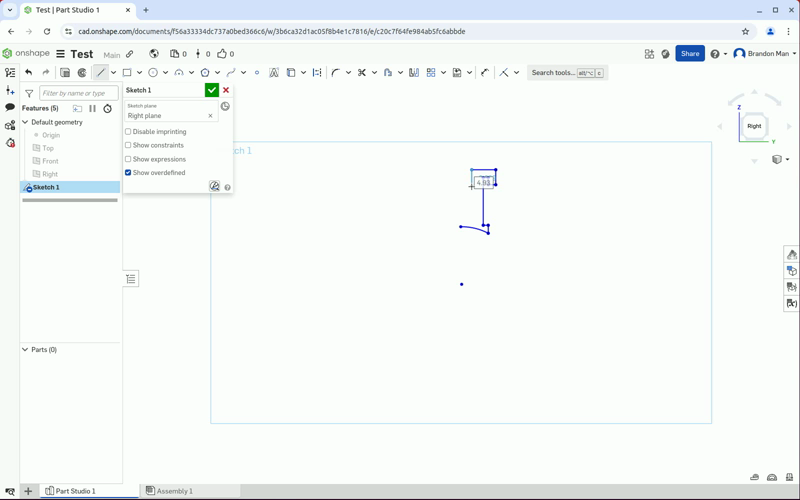
key_up(shift)
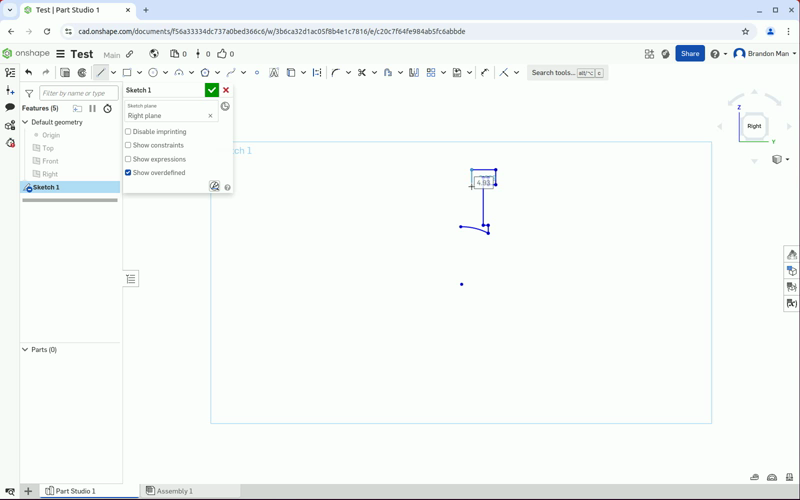
key(esc)
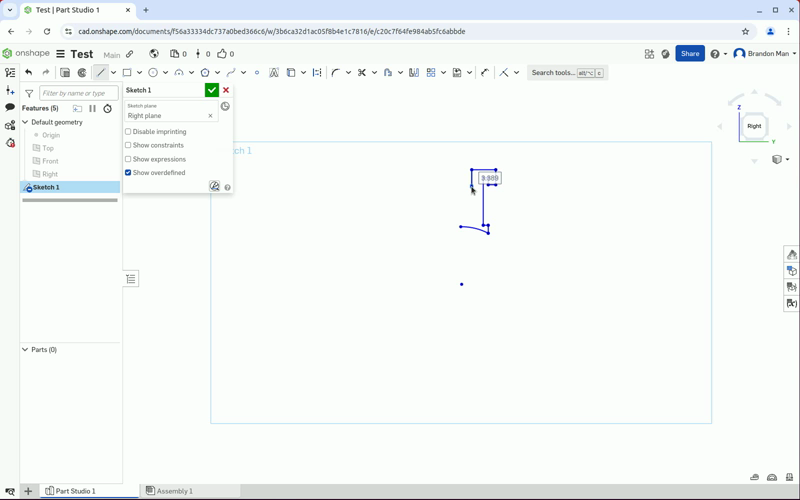
key(a)
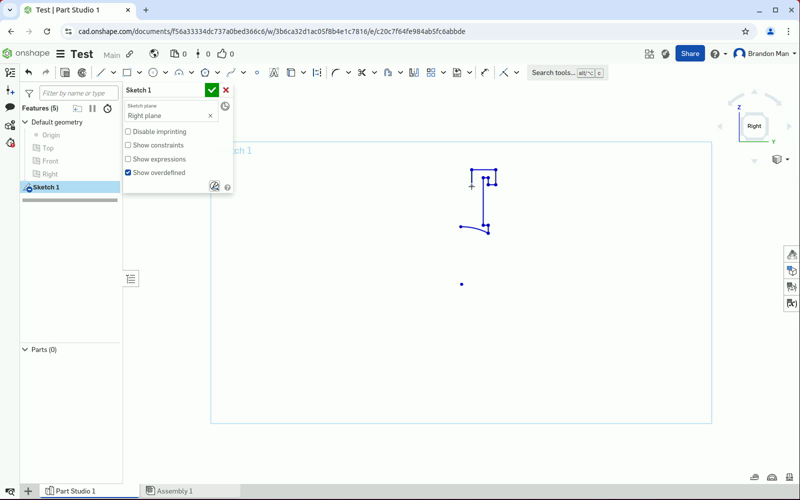
mouse_move(471, 186)
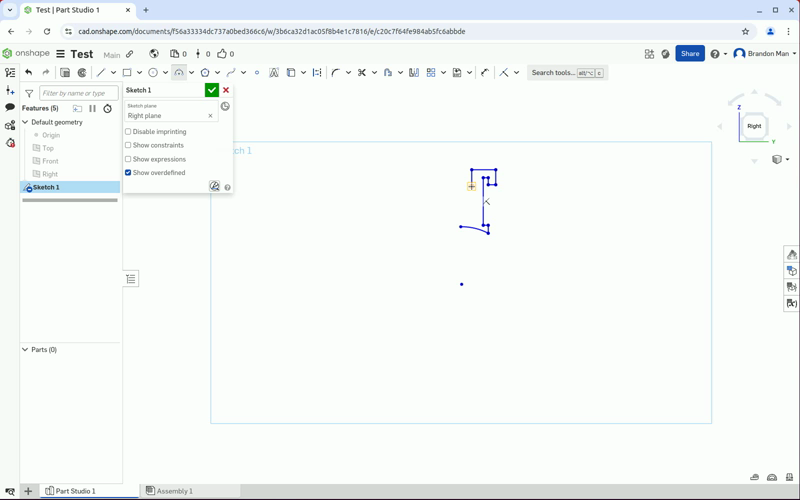
click(471, 186)
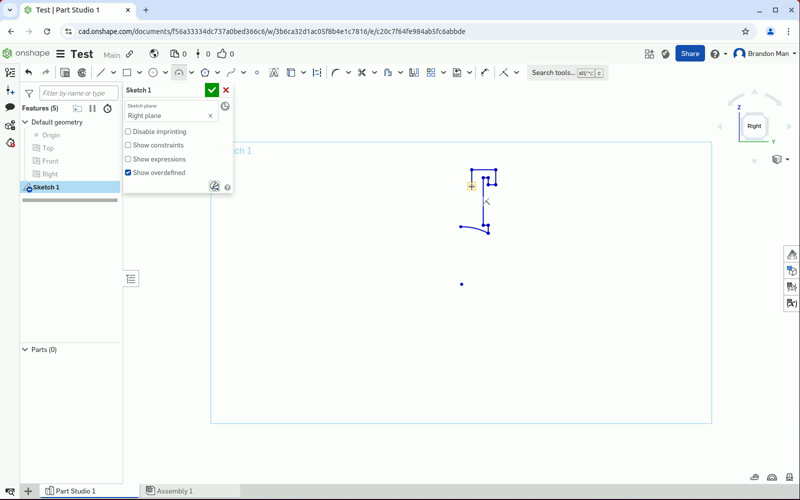
key_down(shift)
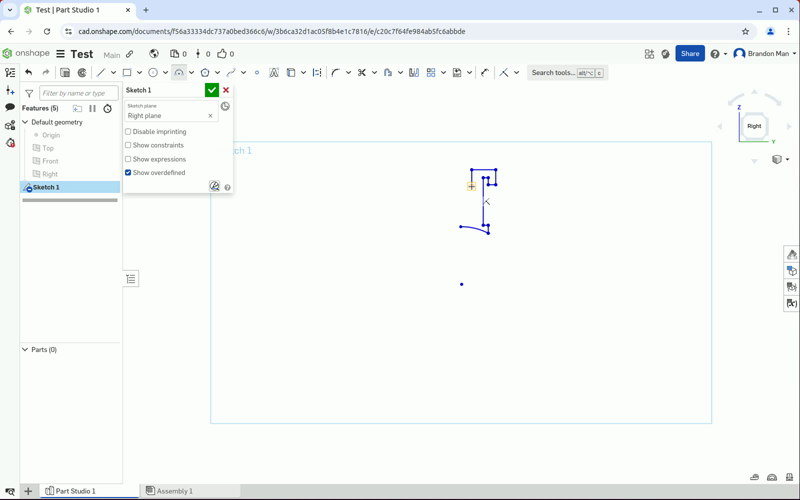
mouse_move(468, 189)
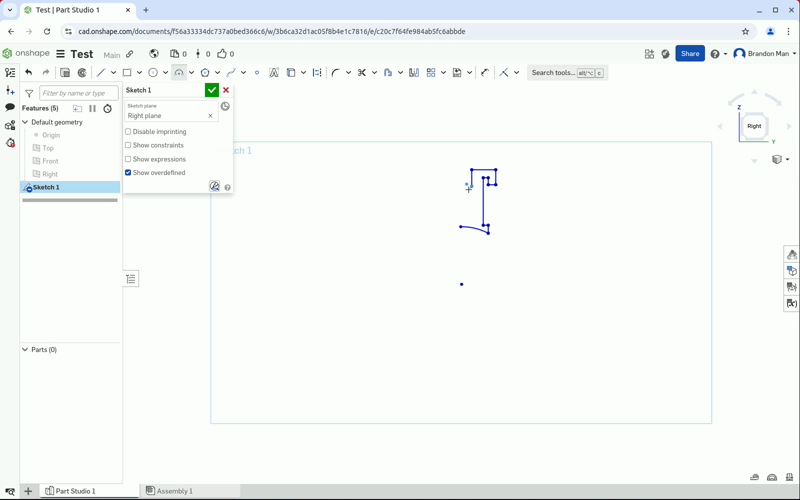
scroll(6)
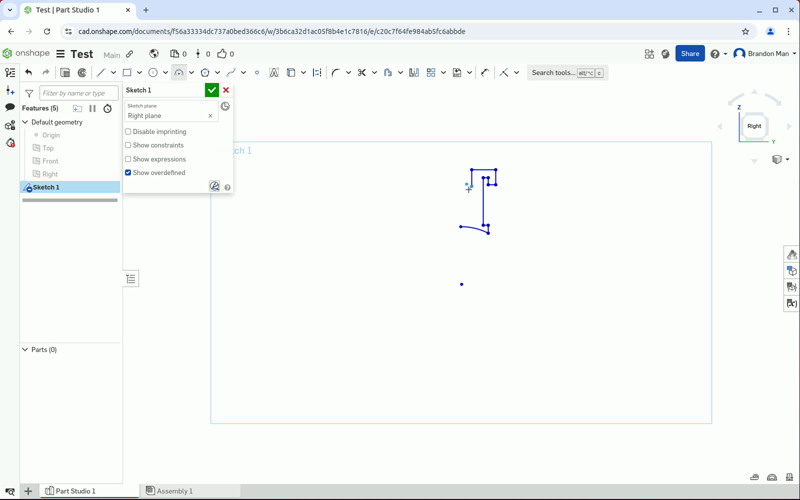
scroll(6)
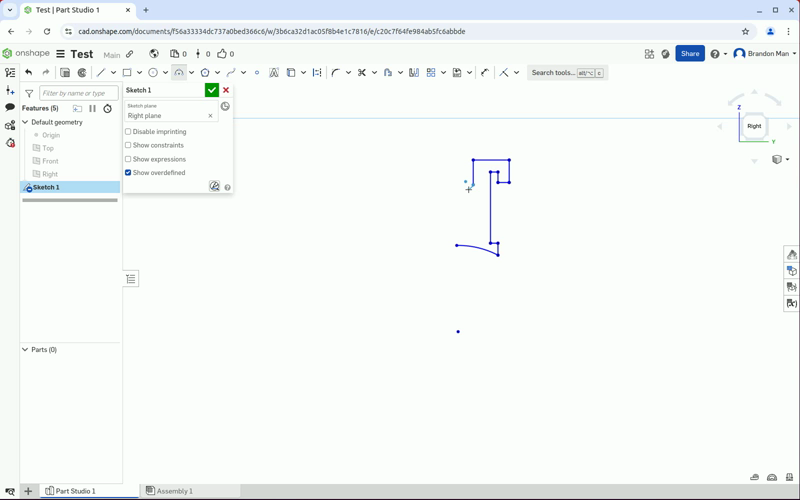
scroll(6)
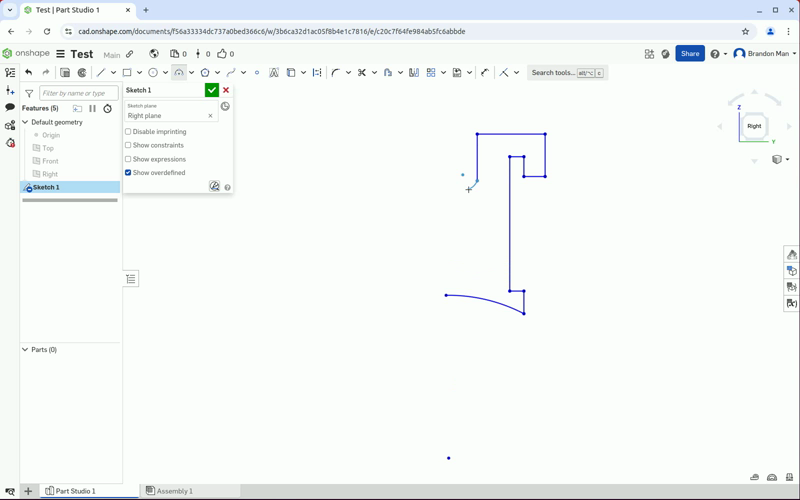
scroll(6)
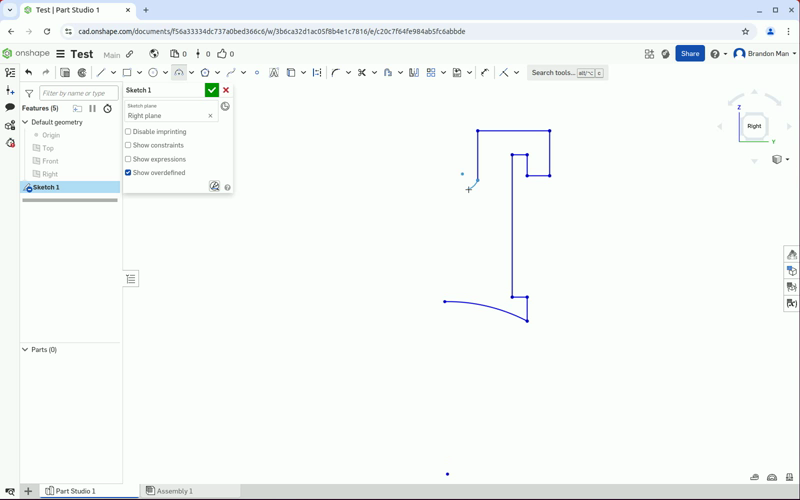
scroll(6)
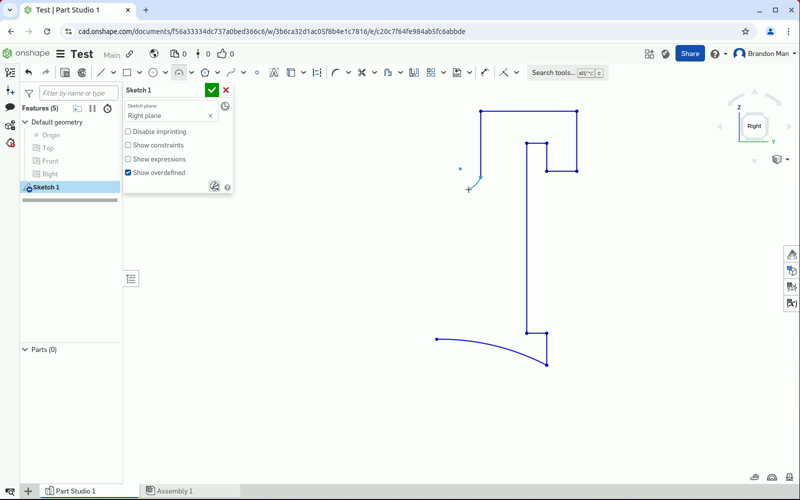
scroll(6)
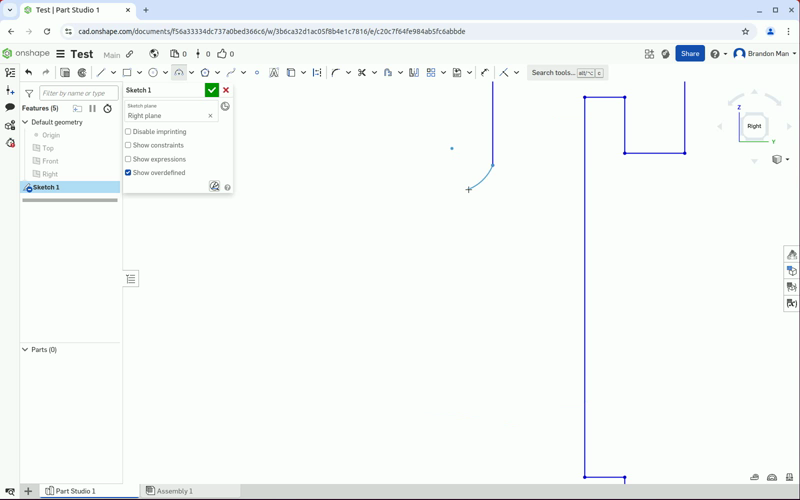
scroll(6)
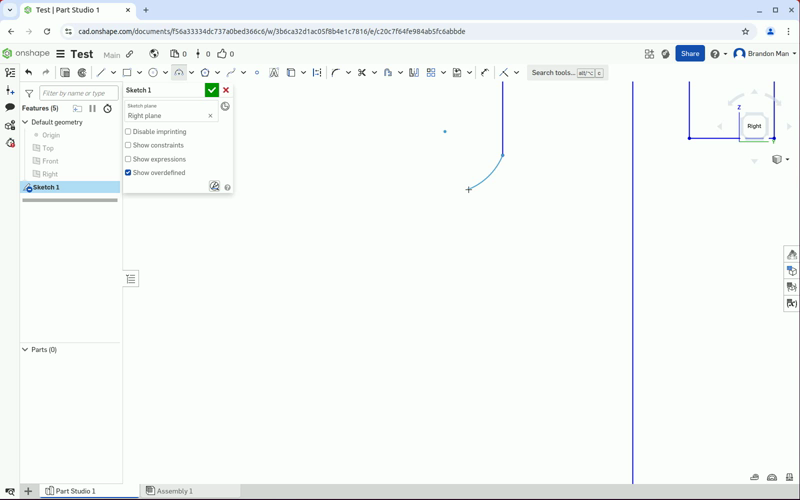
click(468, 189)
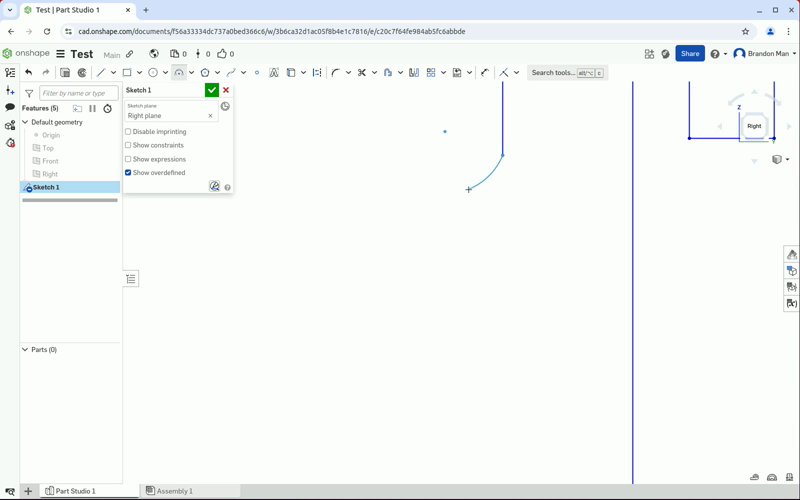
scroll(-6)
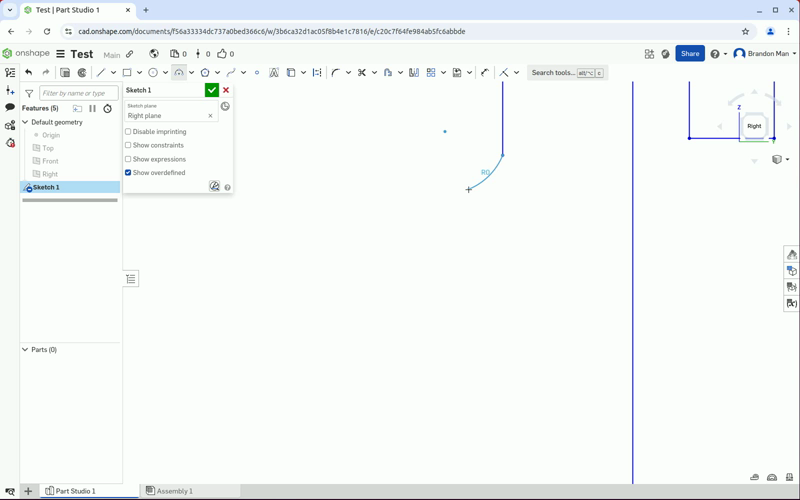
scroll(-6)
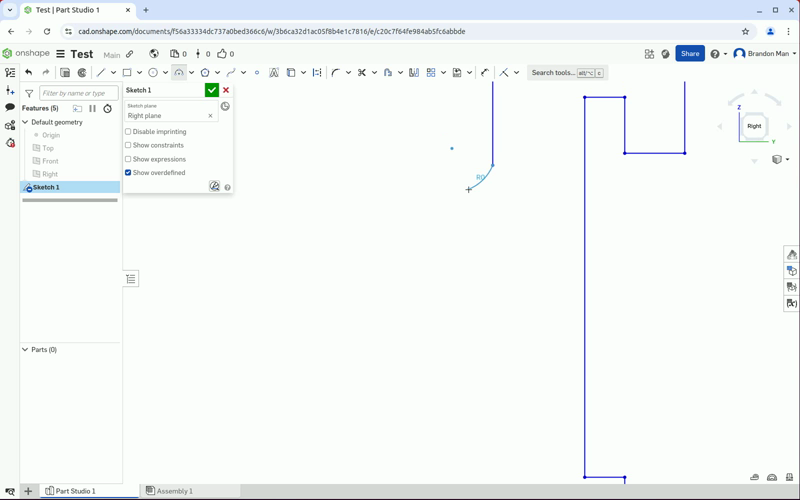
scroll(-6)
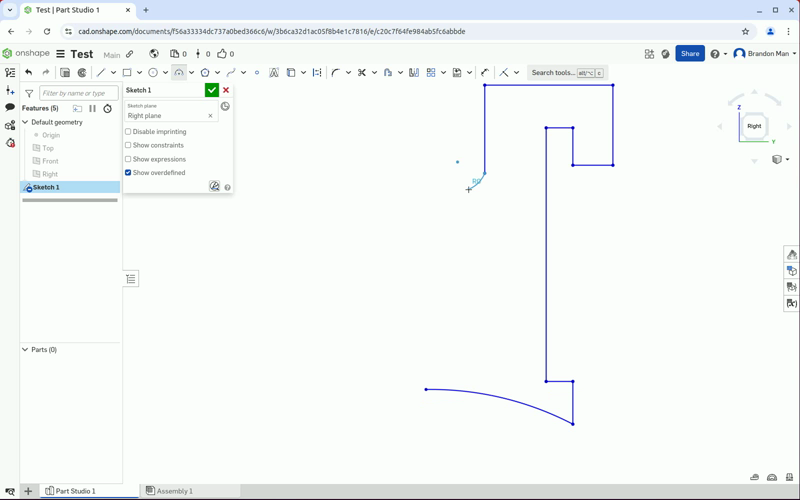
scroll(-6)
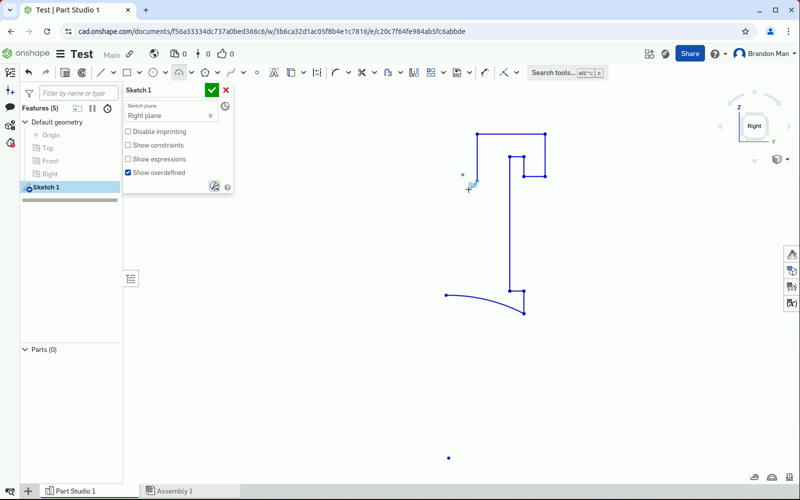
scroll(-6)
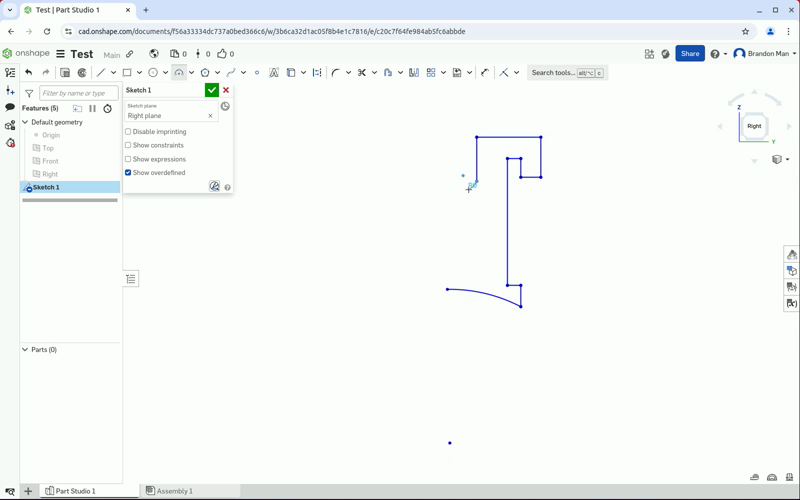
scroll(-6)
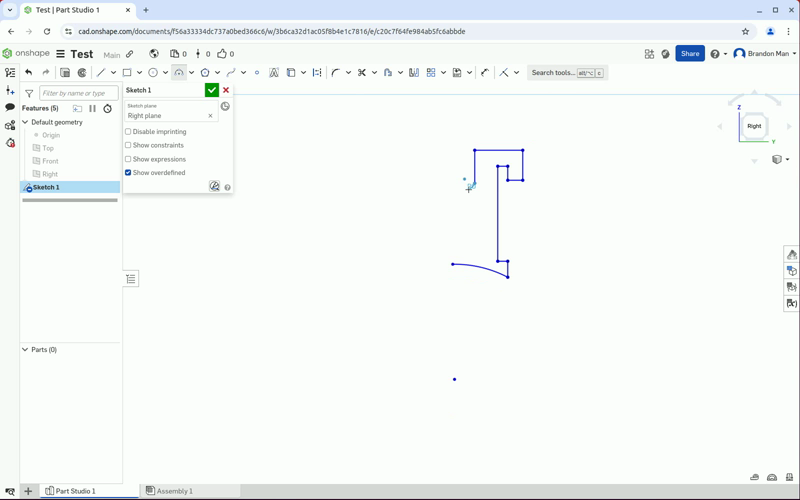
scroll(-6)
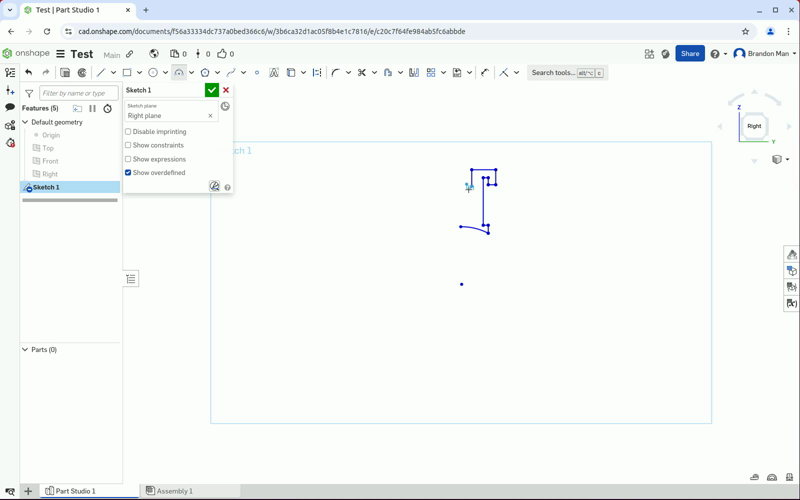
mouse_move(473, 191)
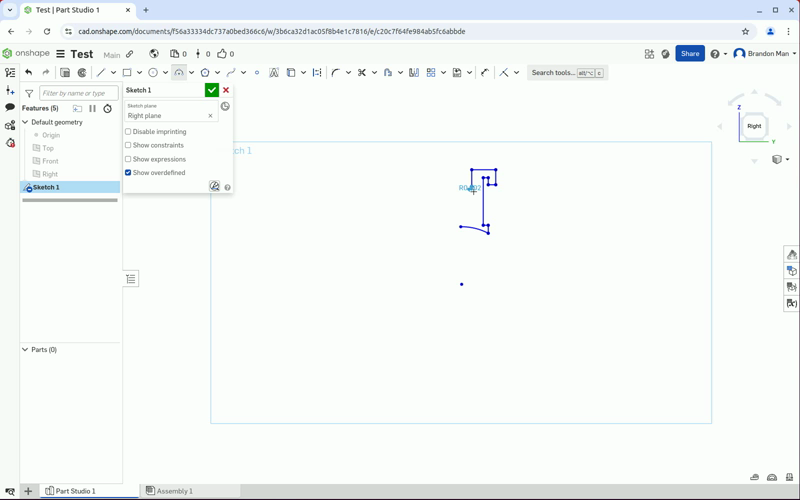
scroll(6)
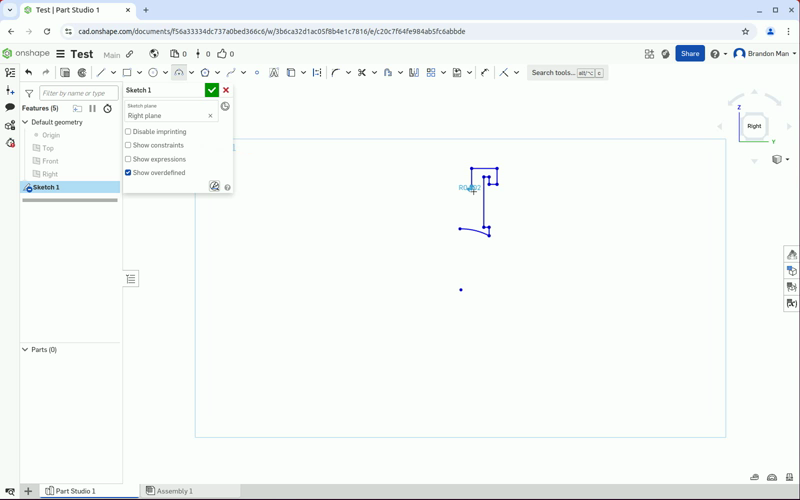
scroll(6)
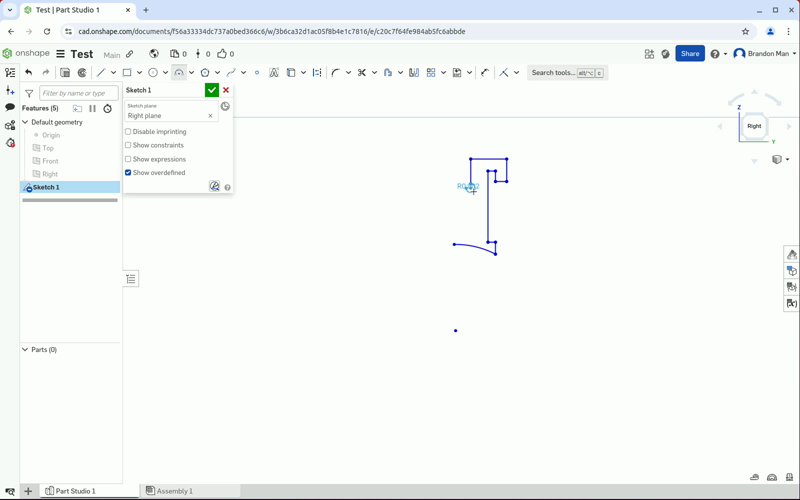
scroll(6)
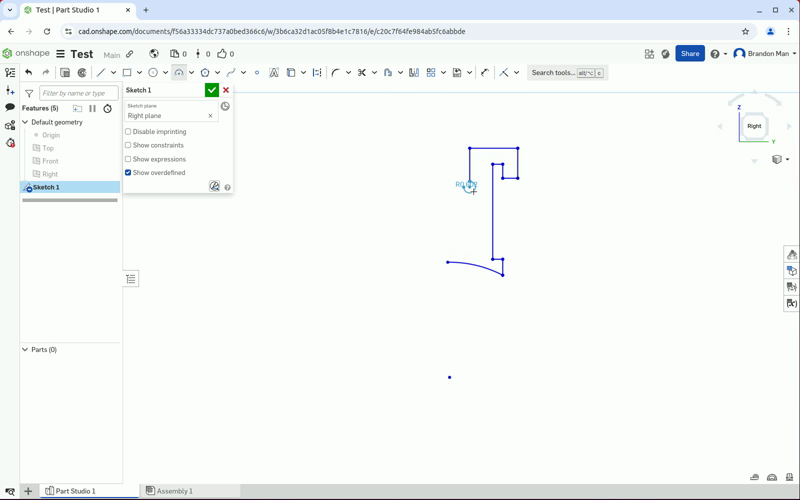
scroll(6)
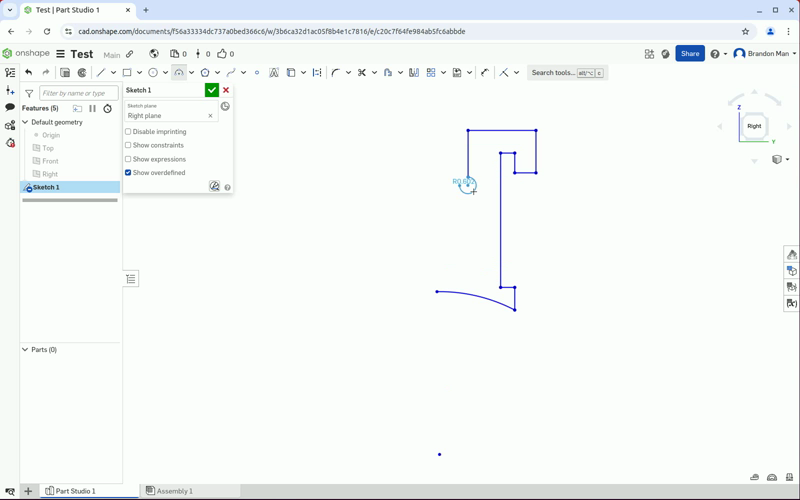
scroll(6)
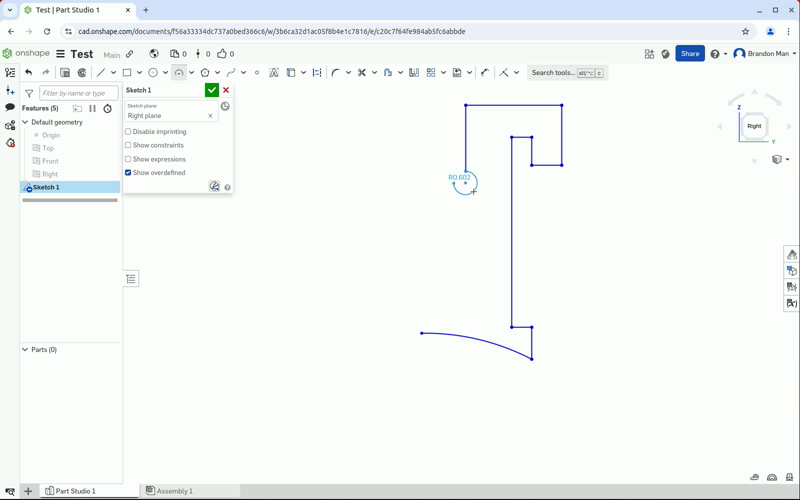
scroll(6)
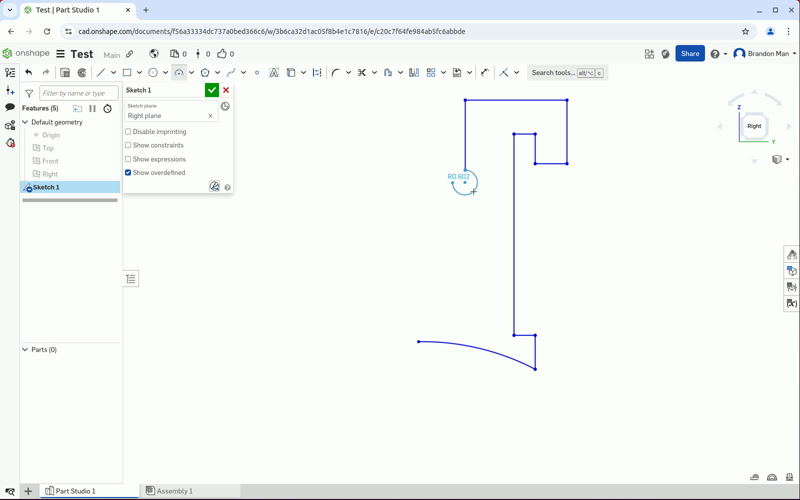
scroll(6)
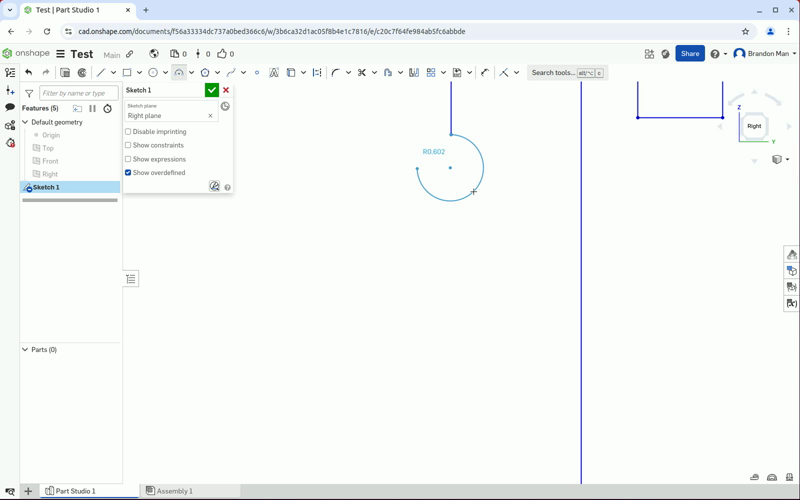
click(473, 191)
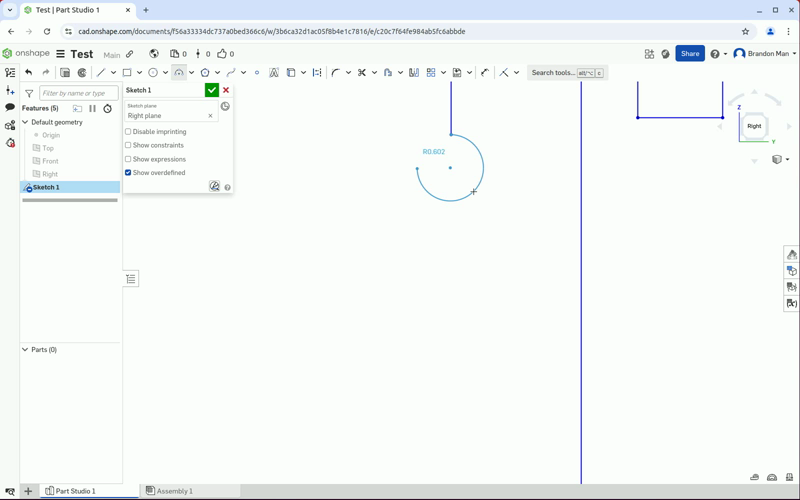
scroll(-6)
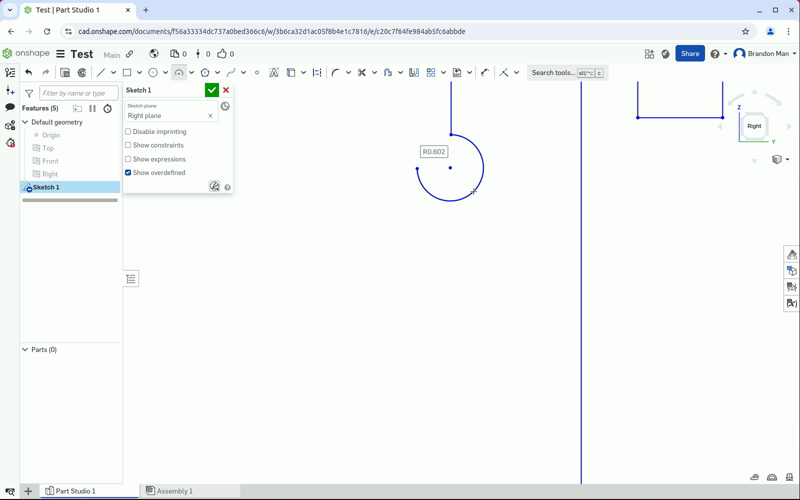
scroll(-6)
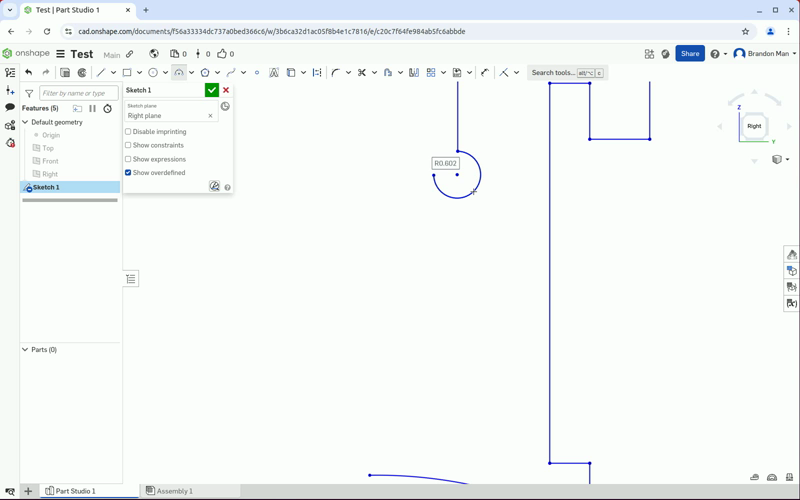
scroll(-6)
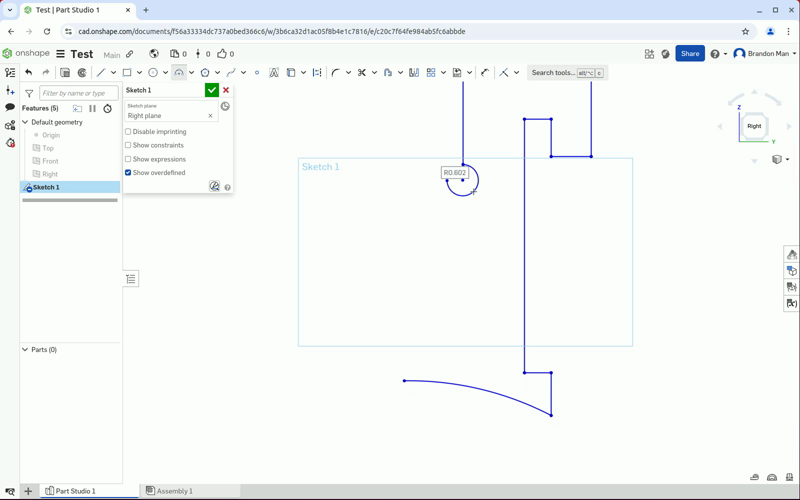
scroll(-6)
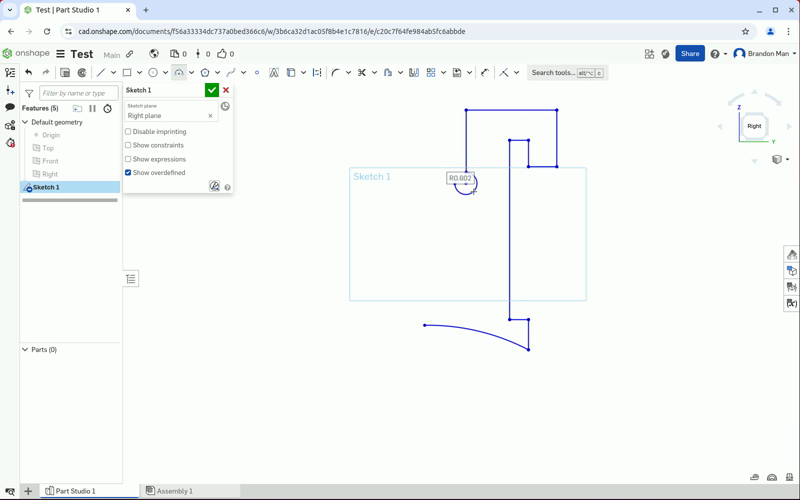
scroll(-6)
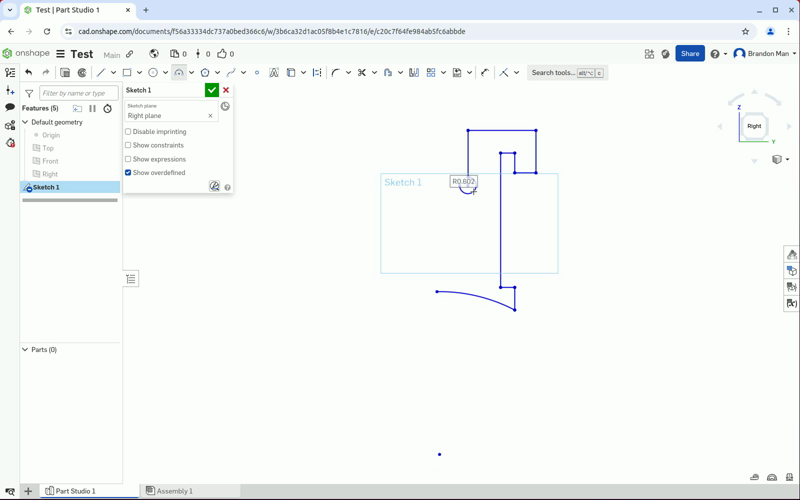
scroll(-6)
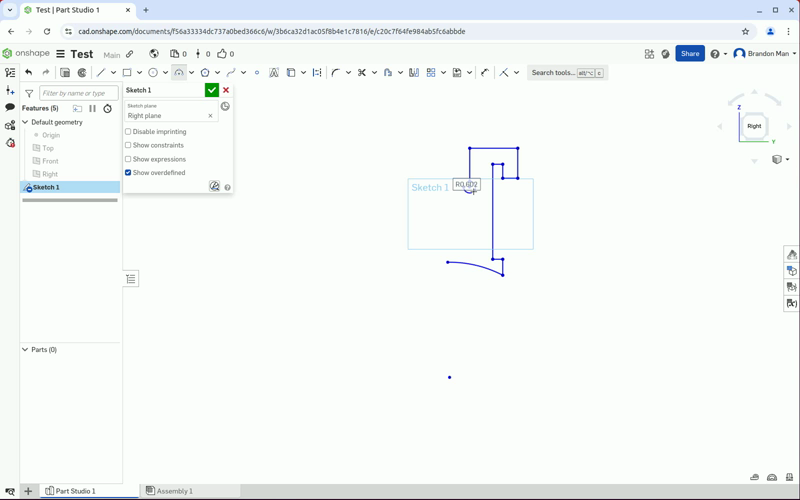
scroll(-6)
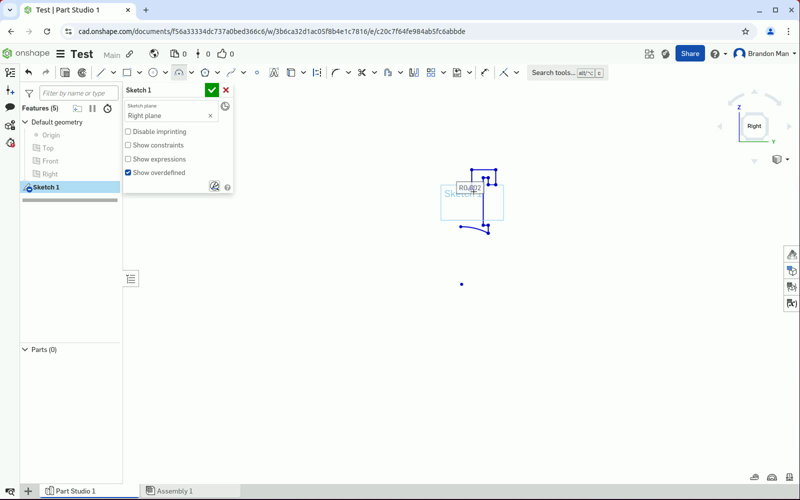
key_up(shift)
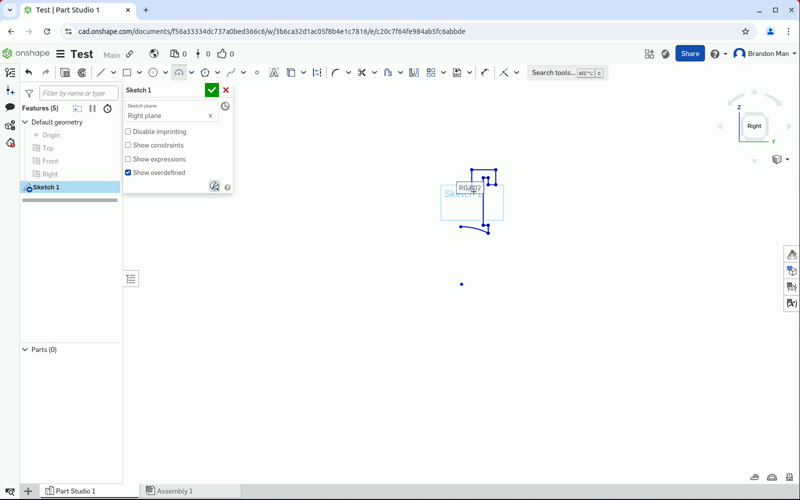
key(esc)
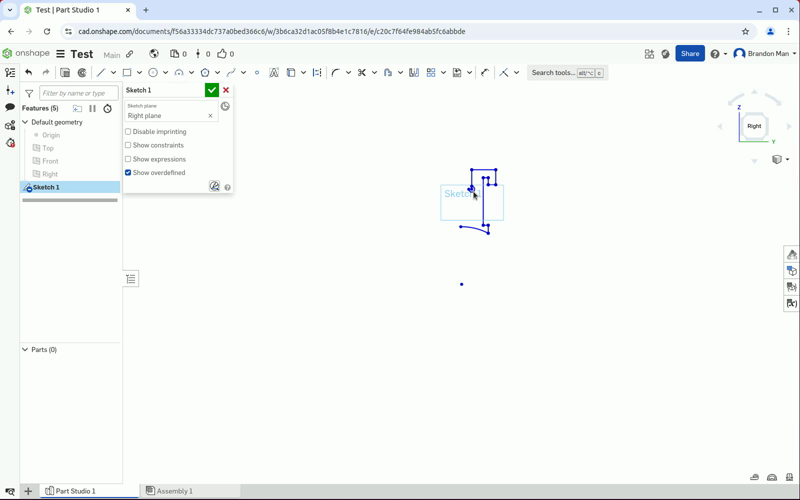
key(l)
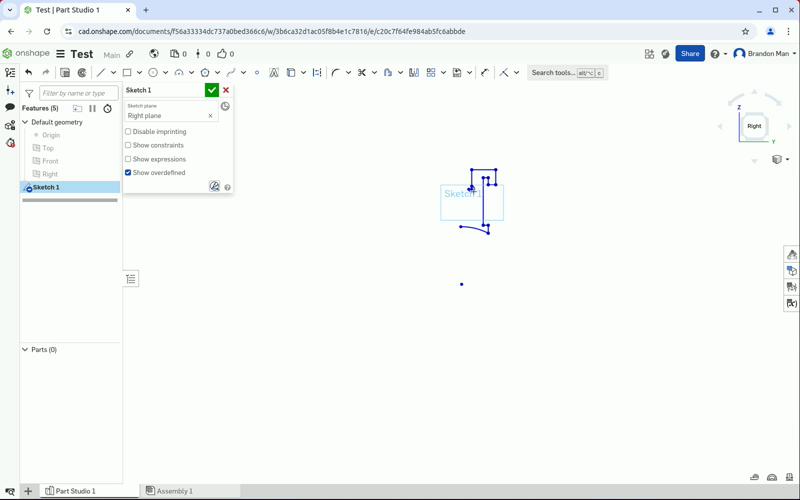
mouse_move(468, 189)
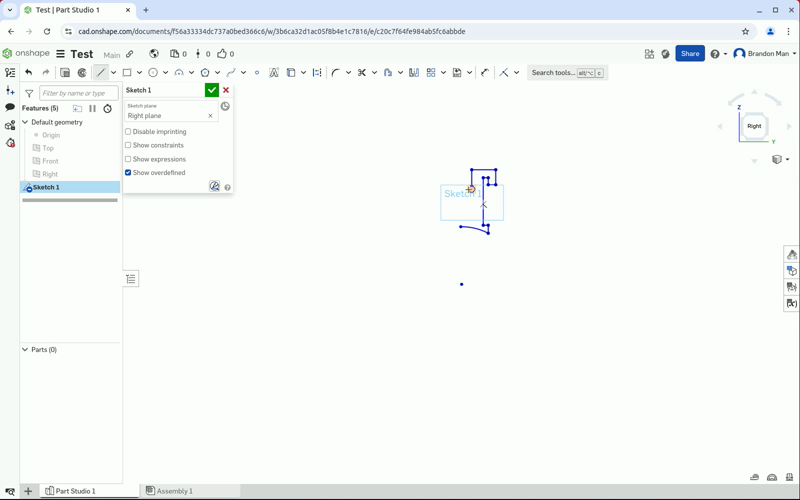
scroll(6)
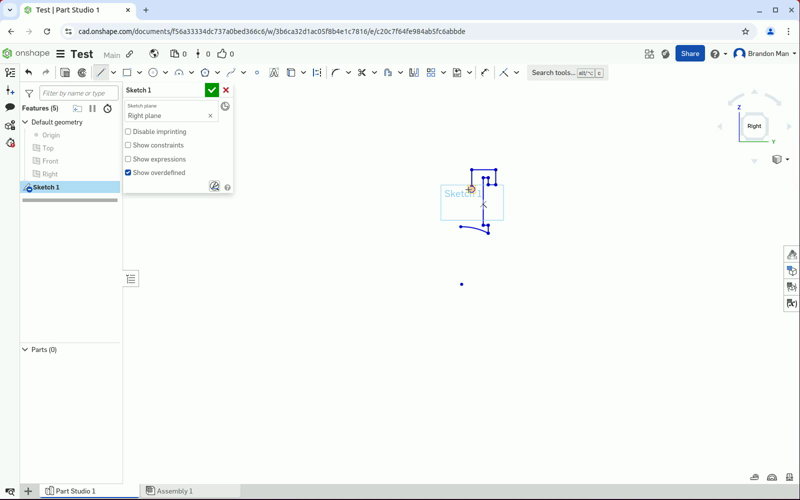
scroll(6)
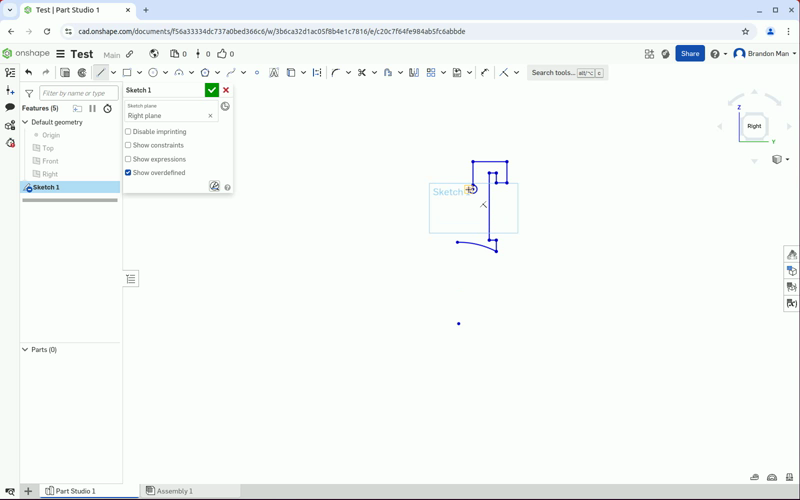
scroll(6)
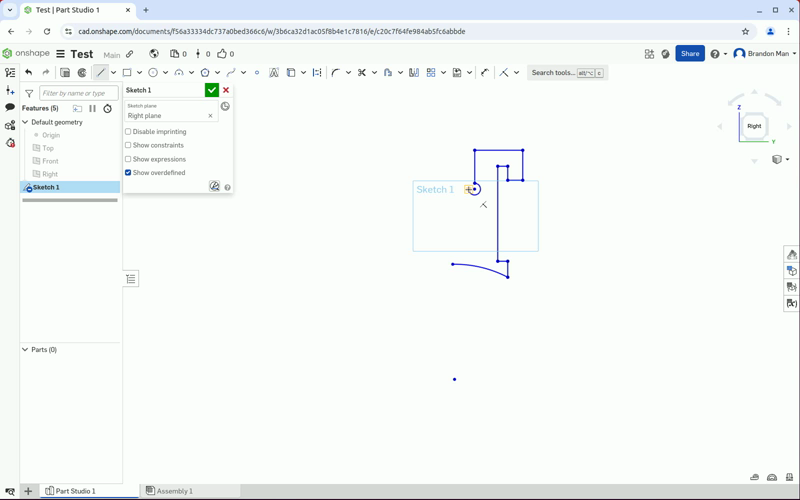
scroll(6)
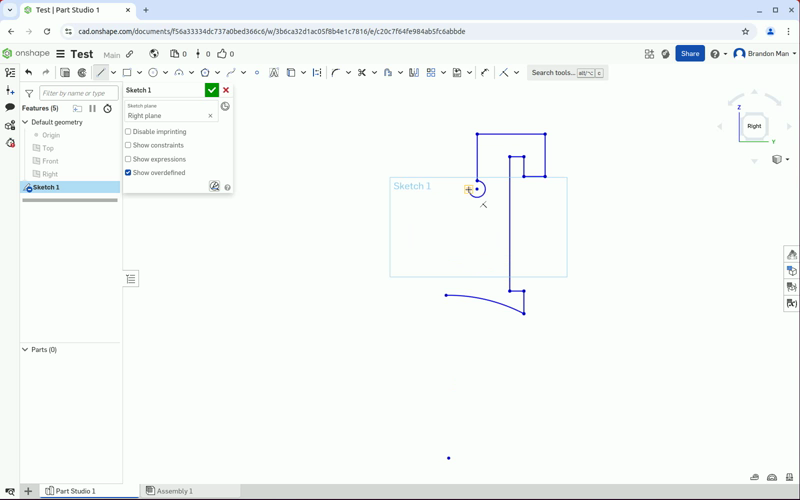
scroll(6)
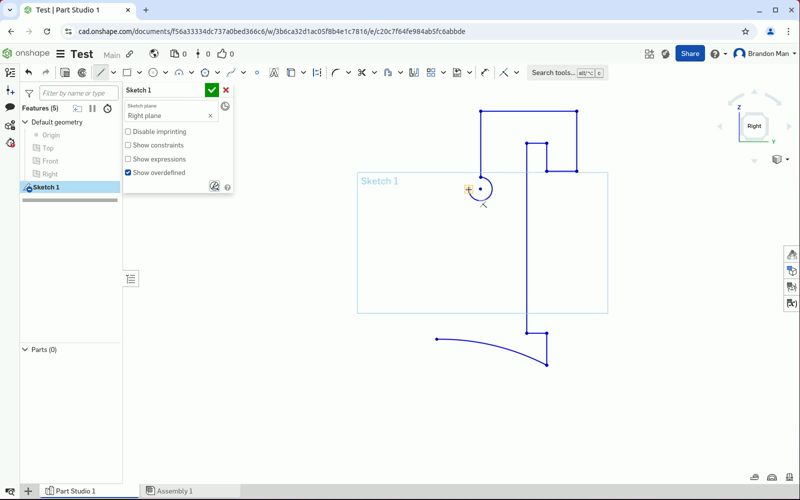
scroll(6)
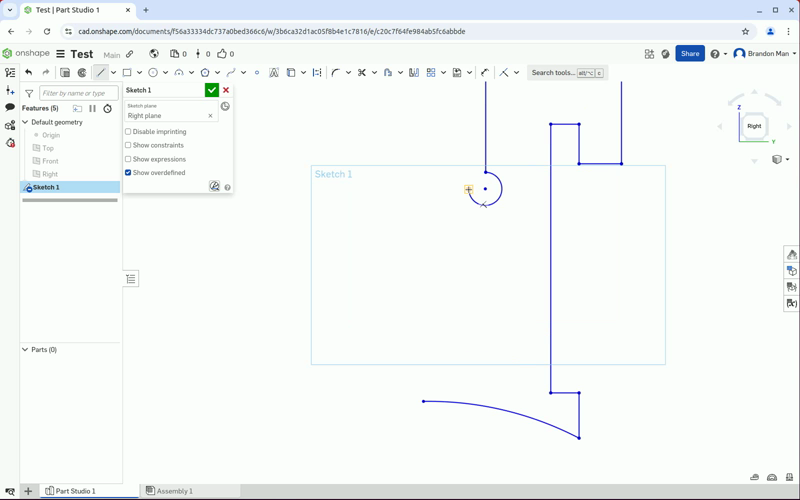
scroll(6)
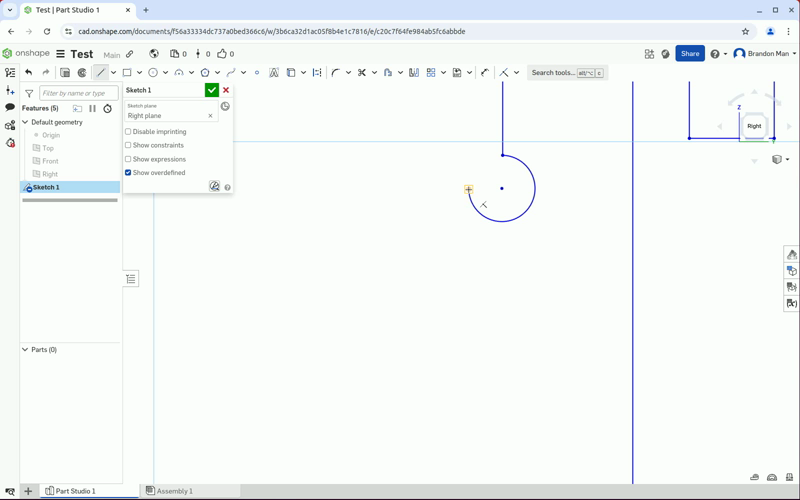
click(468, 189)
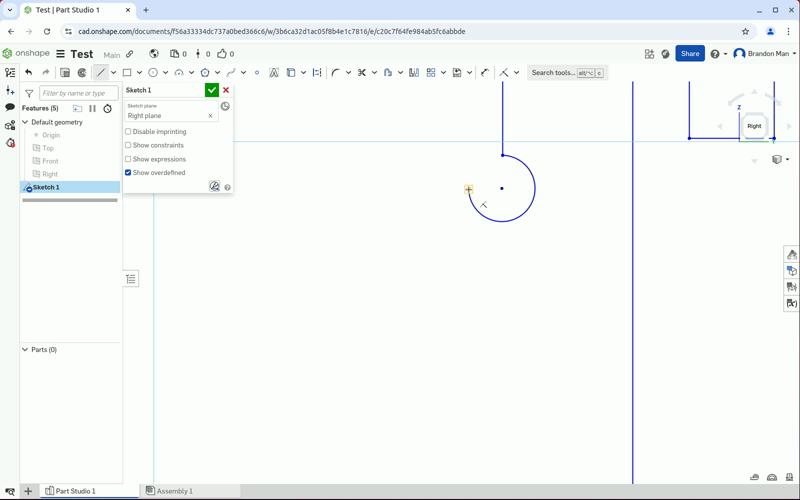
scroll(-6)
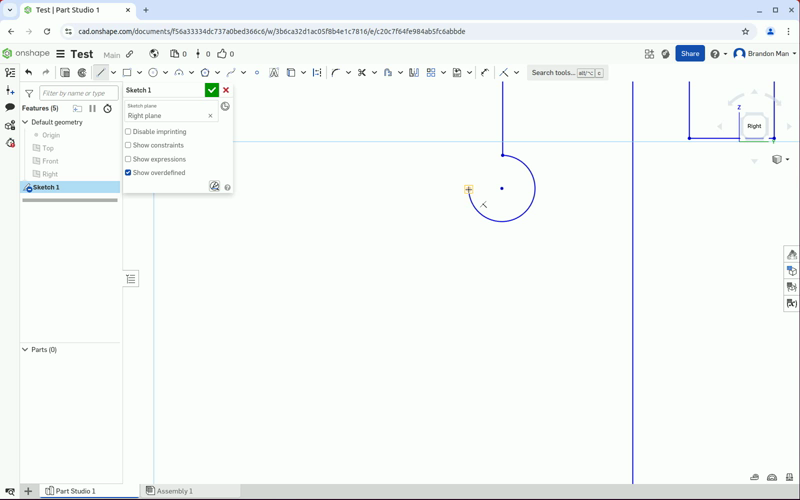
scroll(-6)
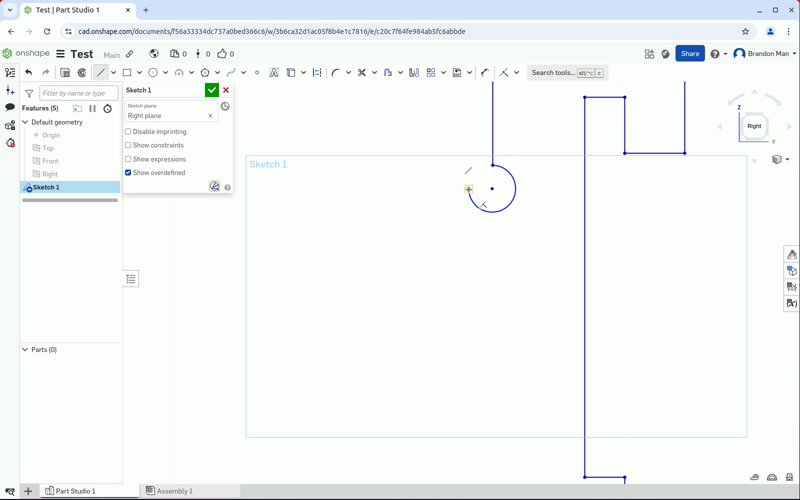
scroll(-6)
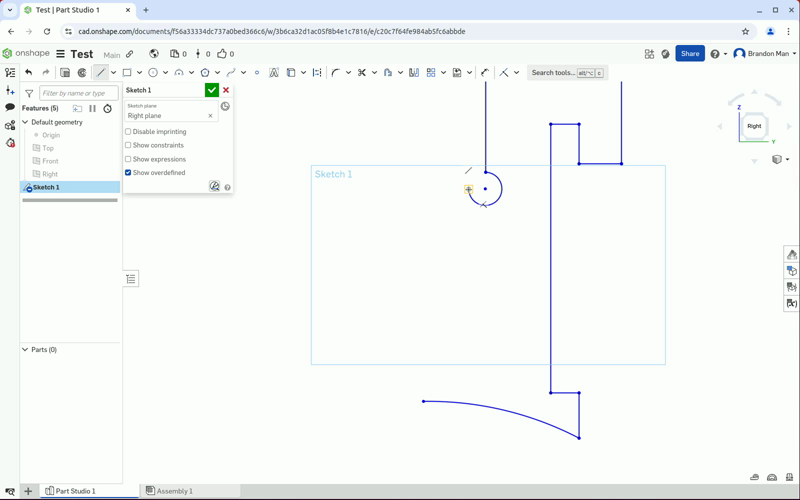
scroll(-6)
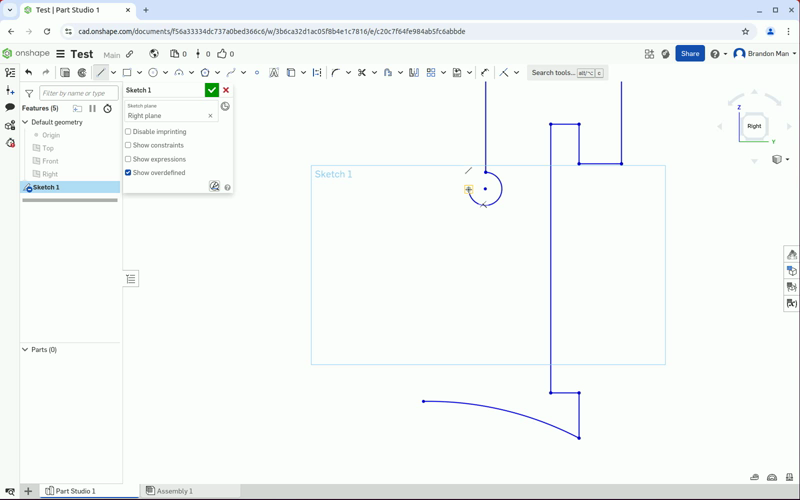
scroll(-6)
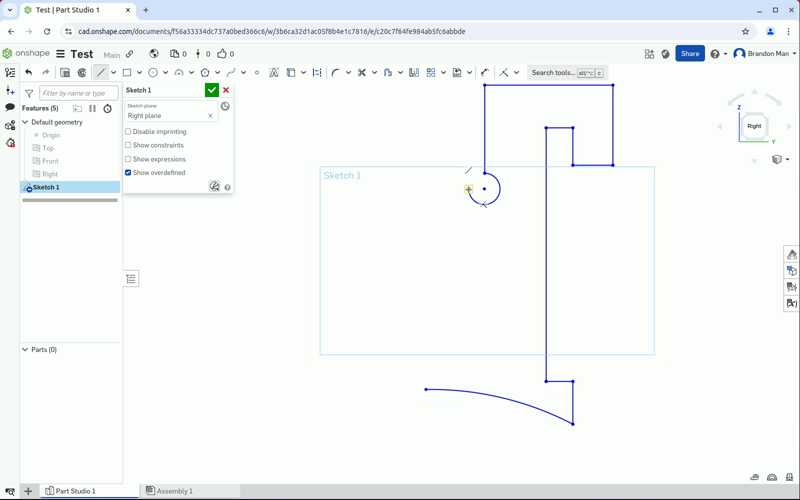
scroll(-6)
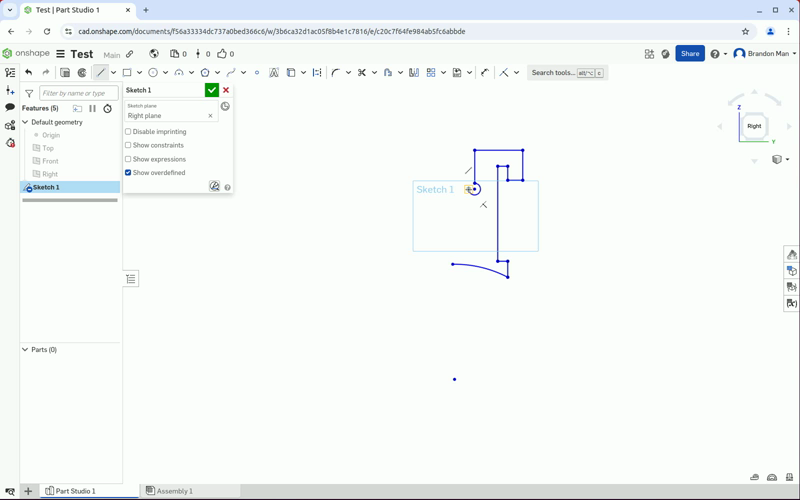
scroll(-6)
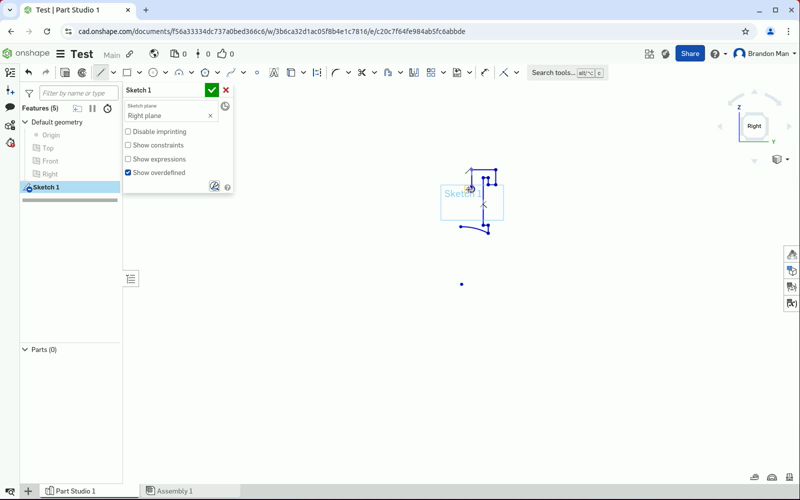
key_down(shift)
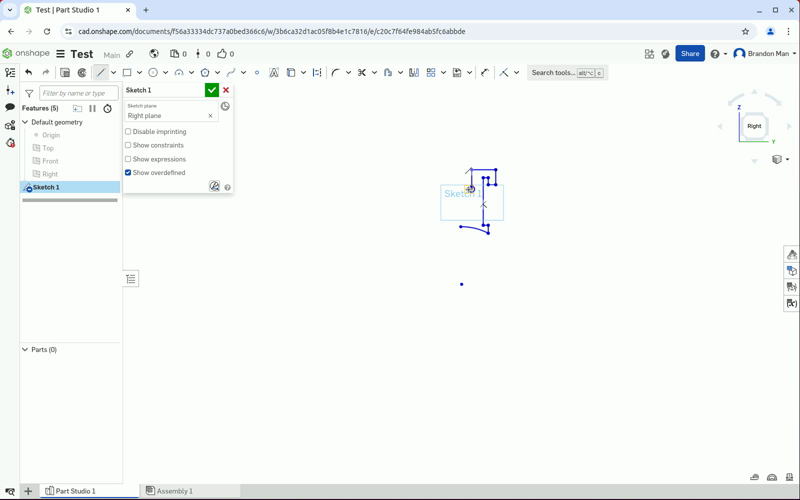
mouse_move(498, 189)
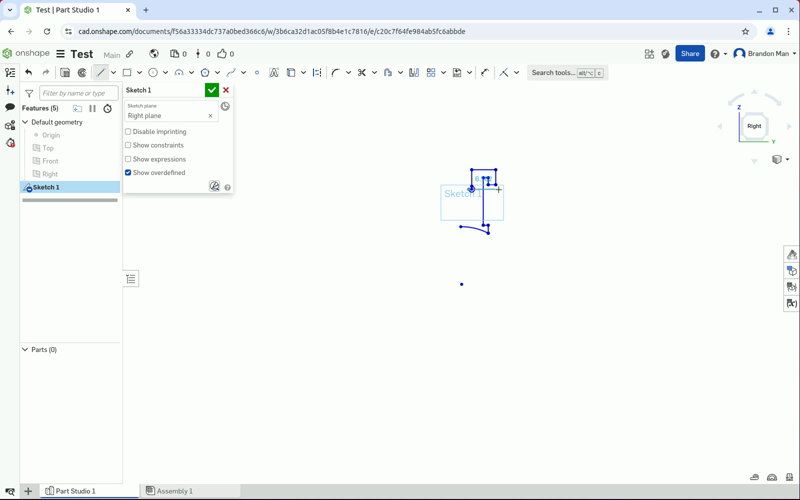
mouse_move(460, 189)
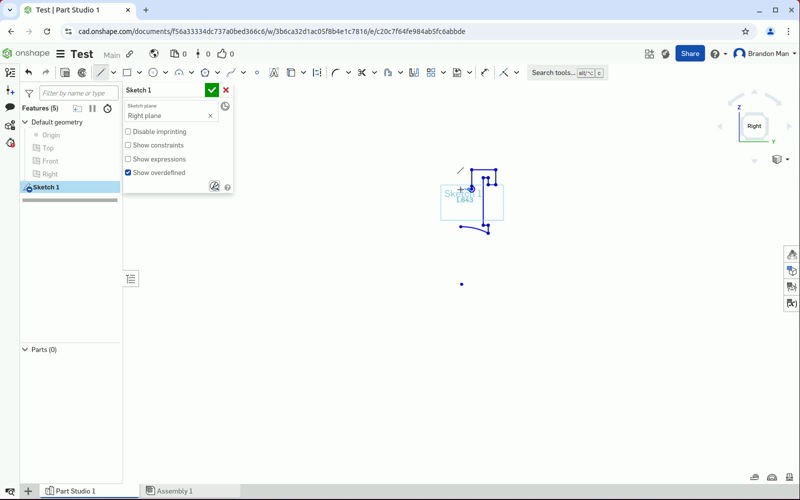
click(460, 189)
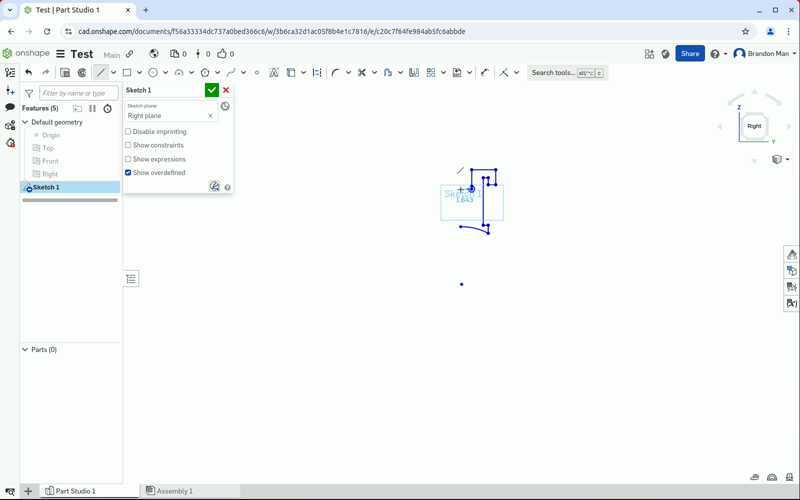
key_up(shift)
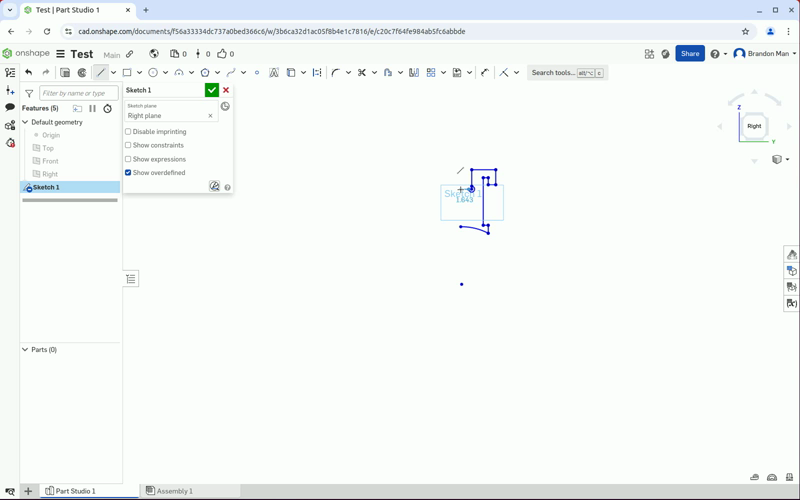
mouse_move(490, 189)
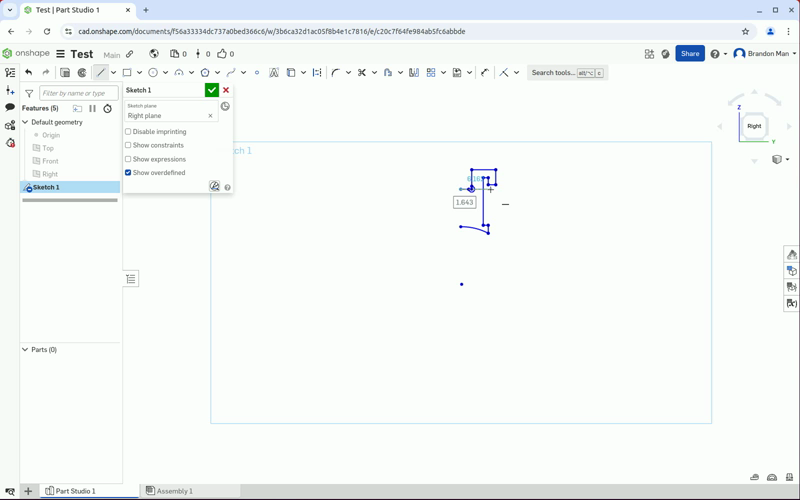
key_down(shift)
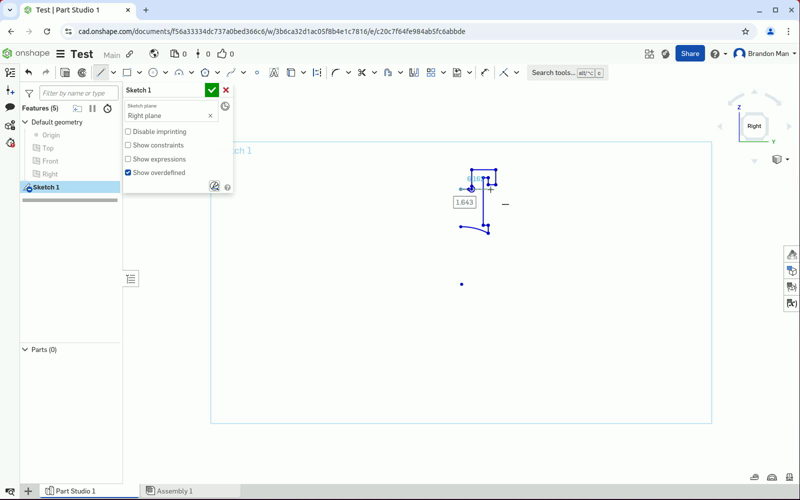
mouse_move(460, 226)
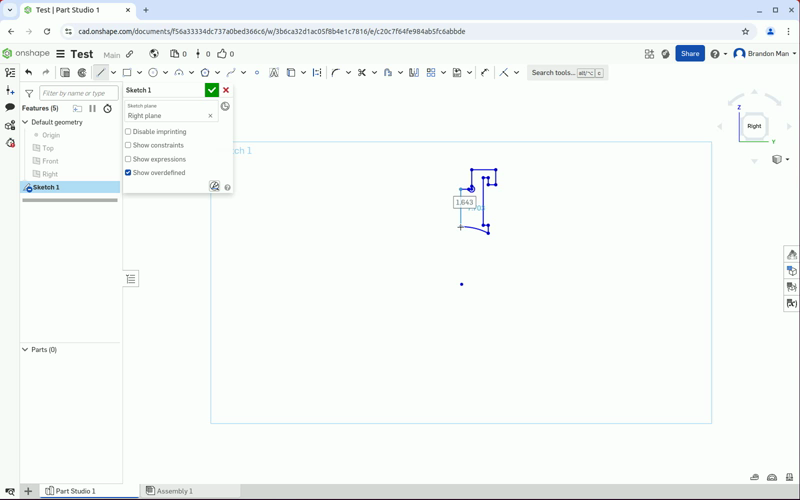
key_up(shift)
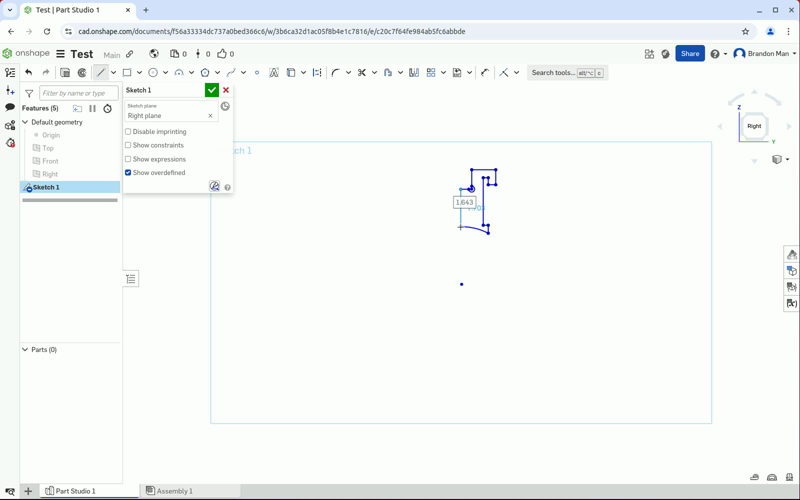
click(460, 226)
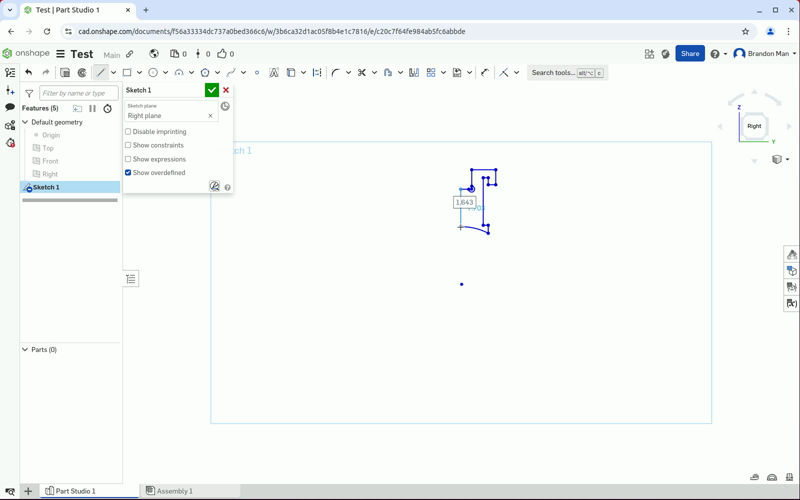
key(esc)
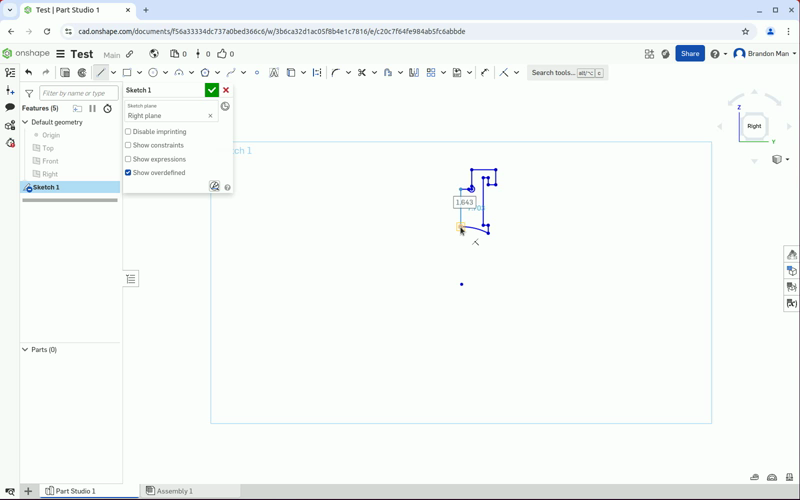
key(l)
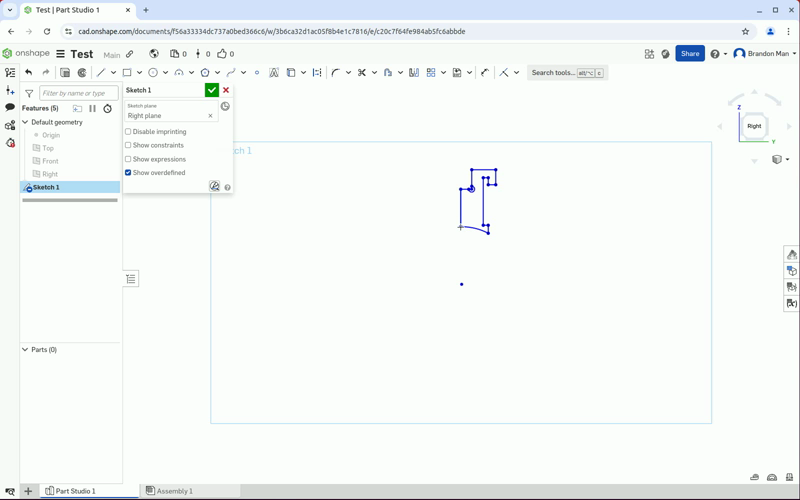
key_down(shift)
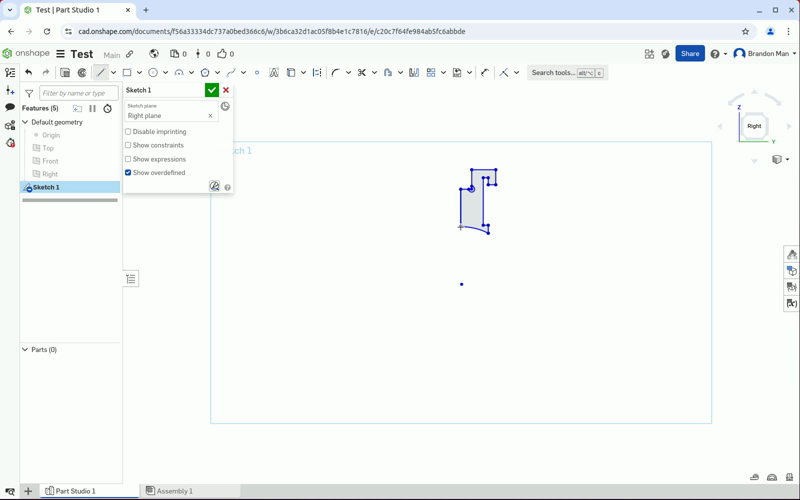
mouse_move(468, 219)
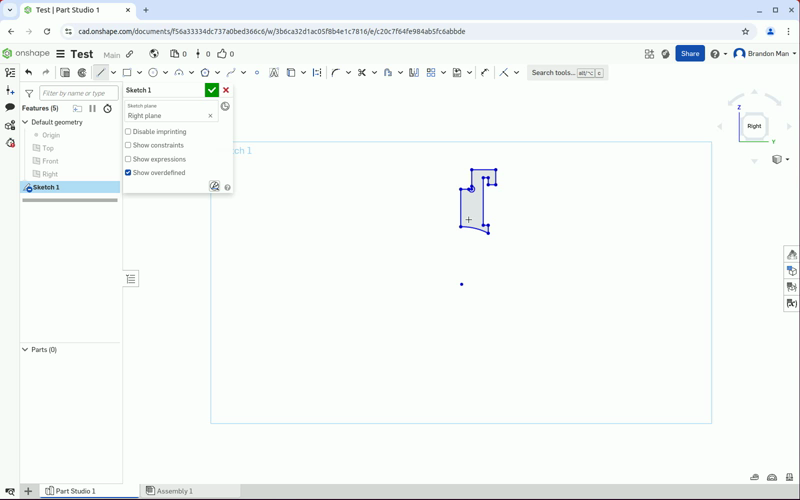
click(468, 219)
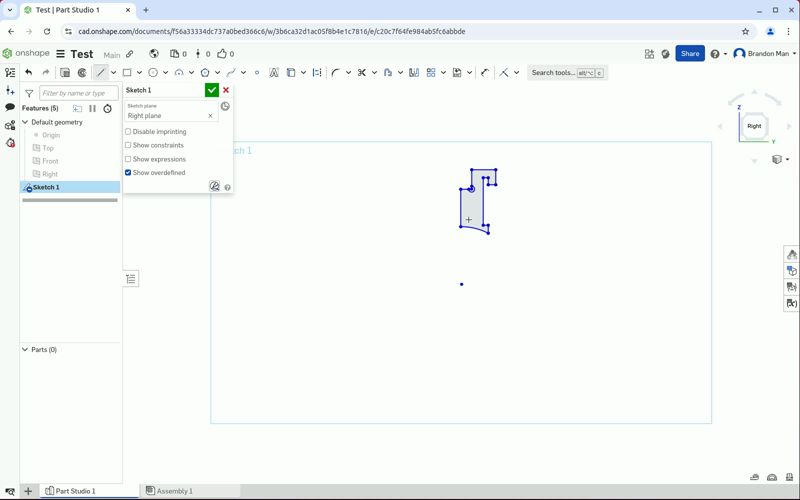
key_up(shift)
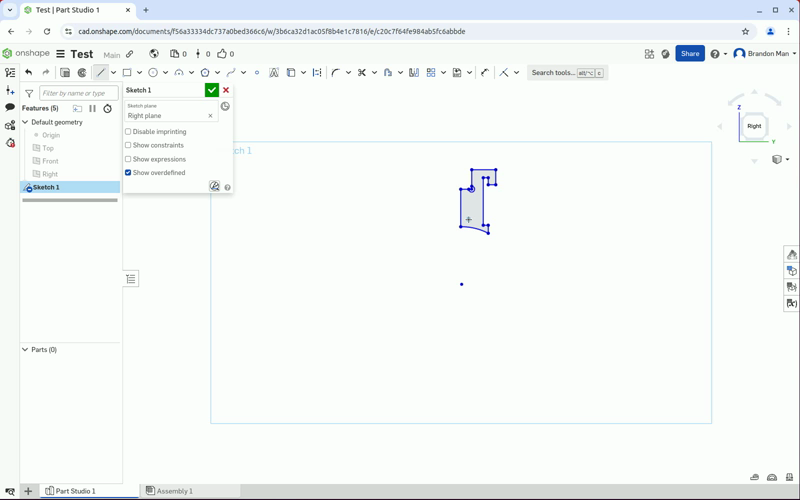
key_down(shift)
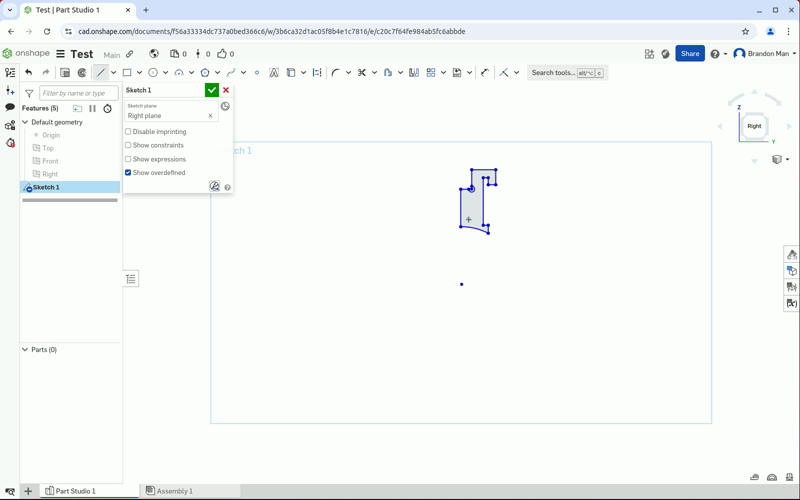
mouse_move(498, 219)
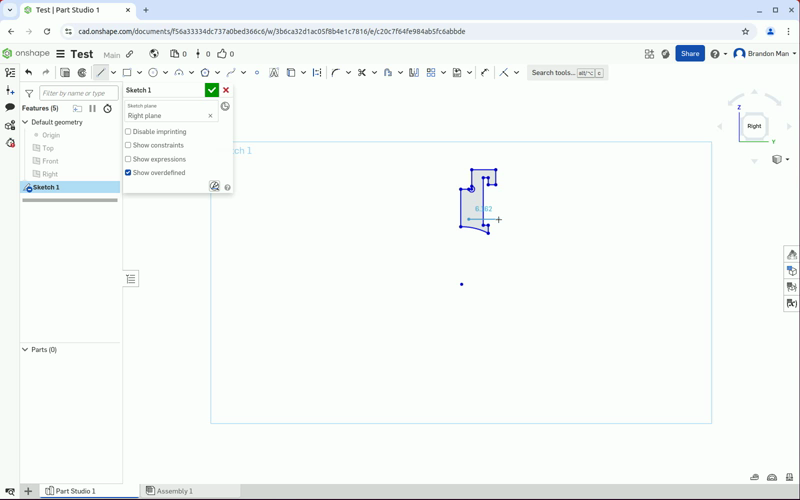
mouse_move(475, 219)
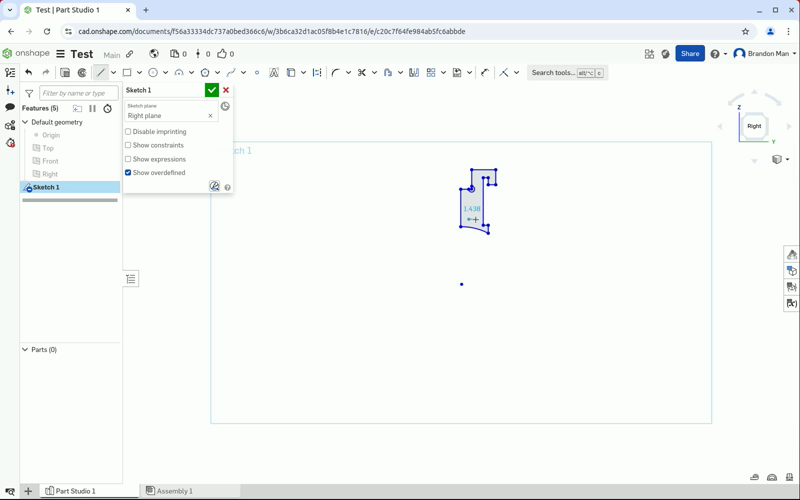
scroll(6)
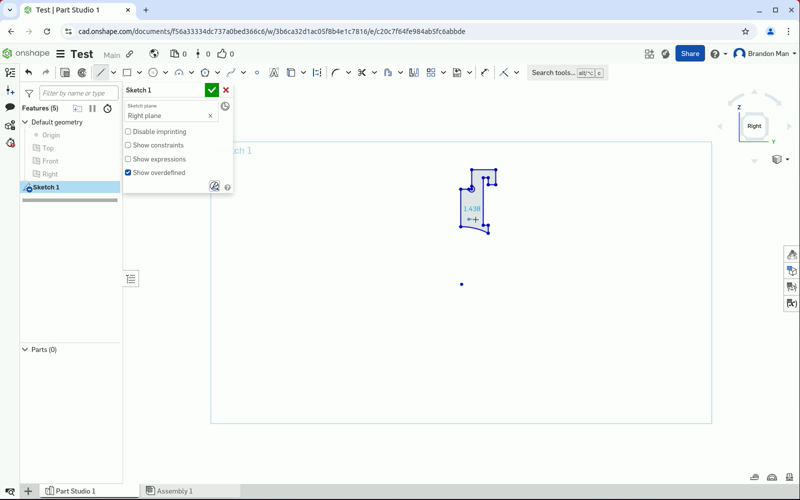
scroll(6)
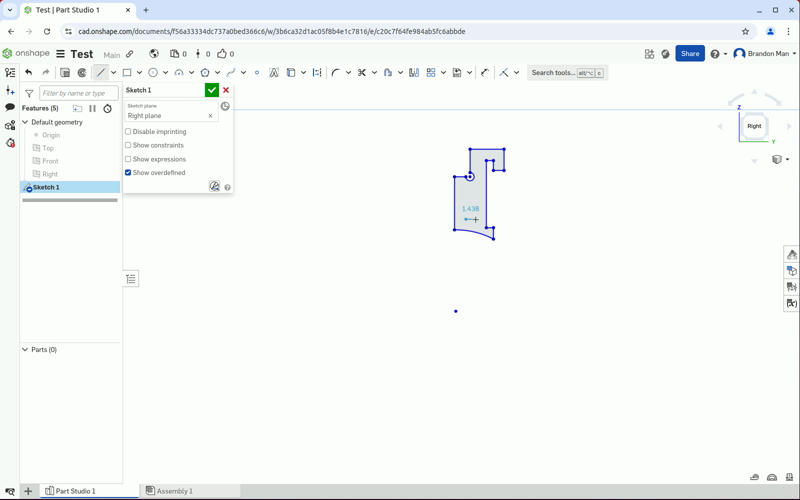
scroll(6)
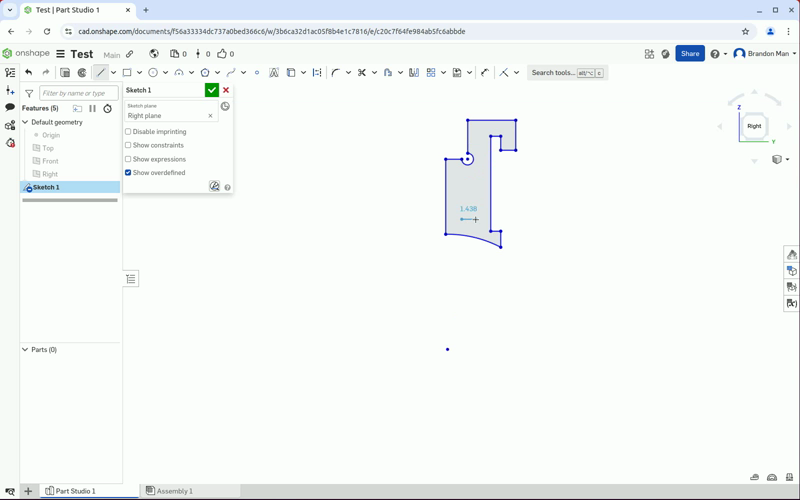
scroll(6)
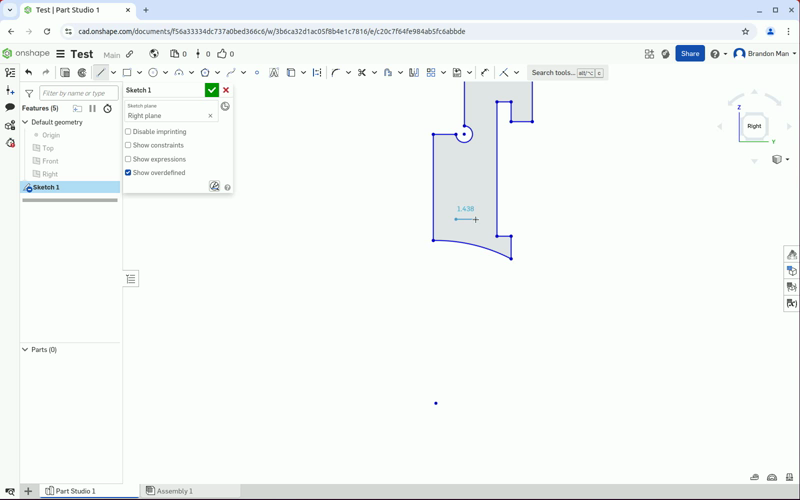
scroll(6)
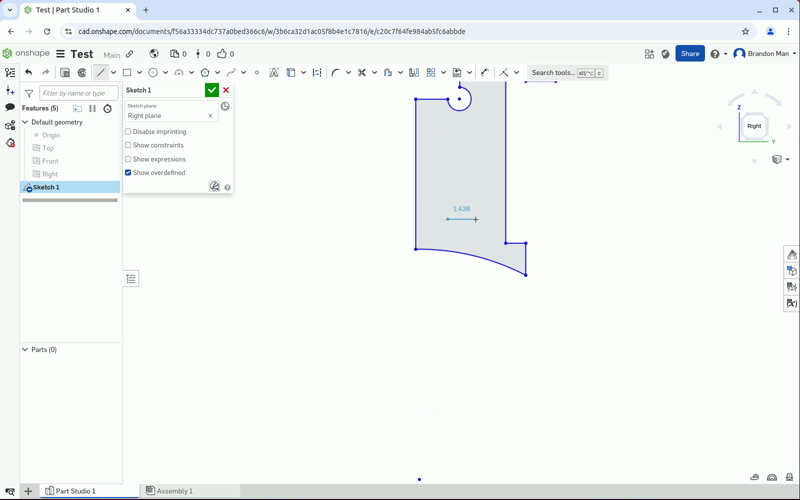
scroll(6)
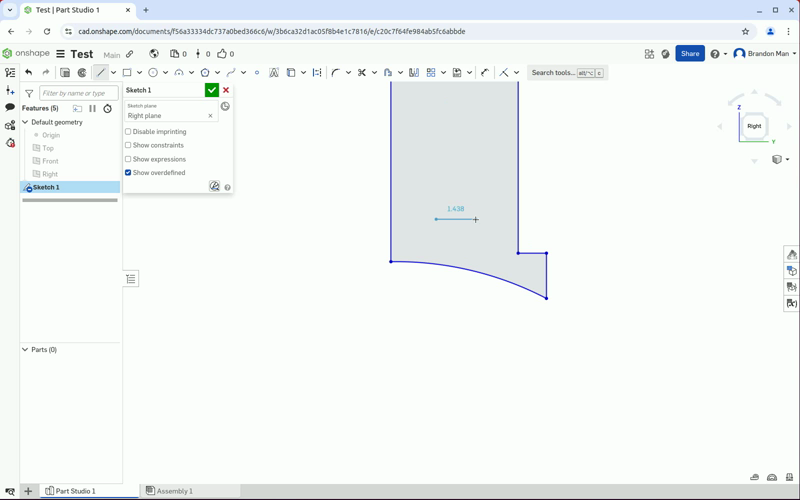
scroll(6)
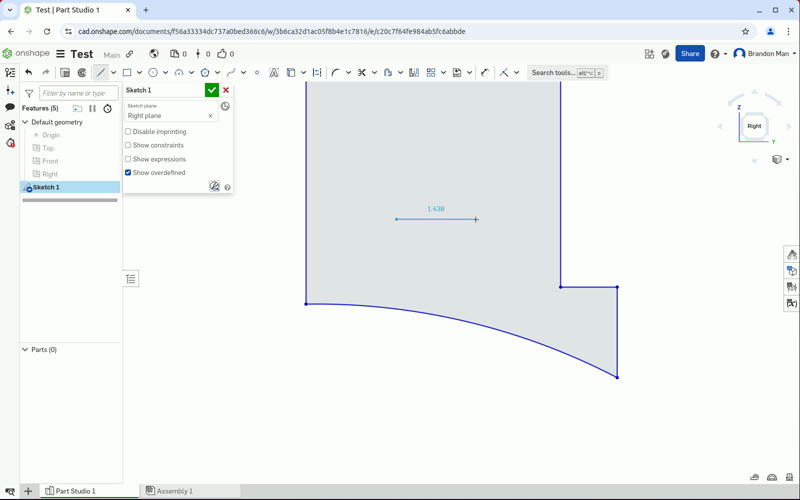
click(475, 219)
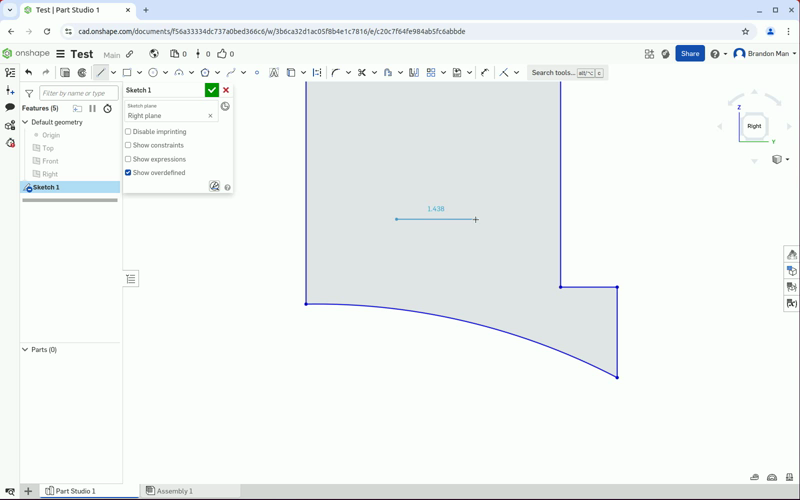
scroll(-6)
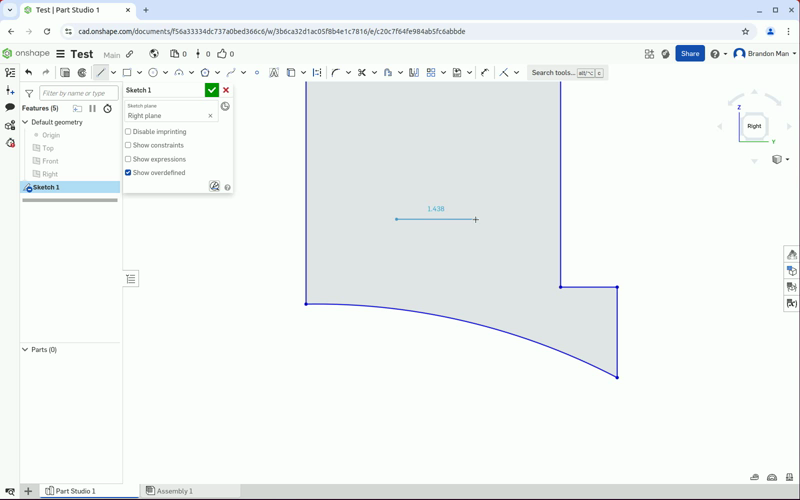
scroll(-6)
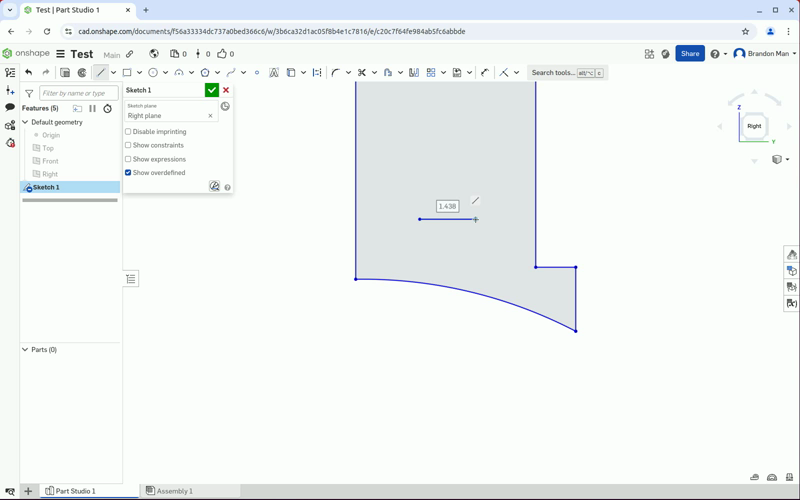
scroll(-6)
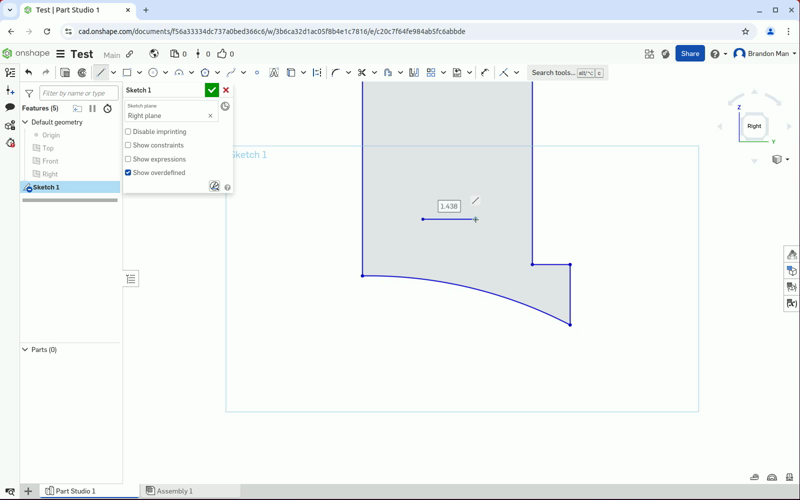
scroll(-6)
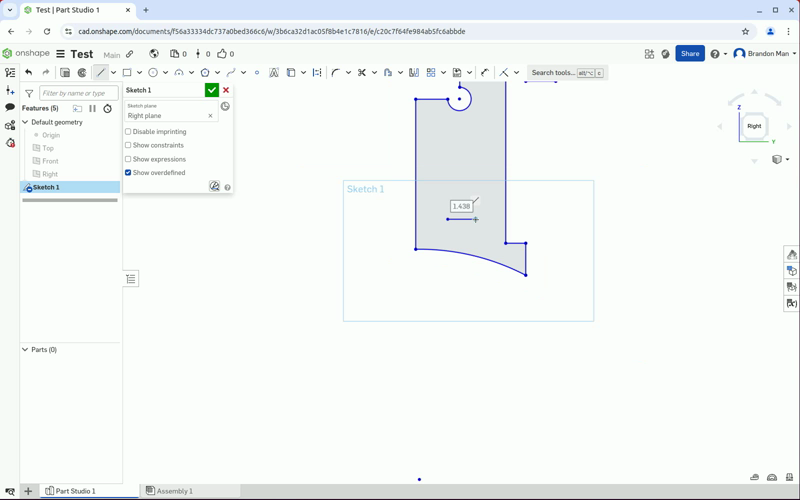
scroll(-6)
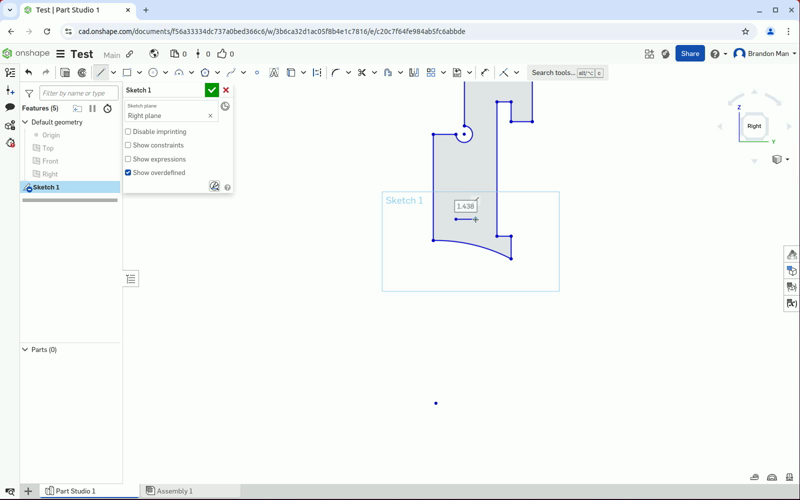
scroll(-6)
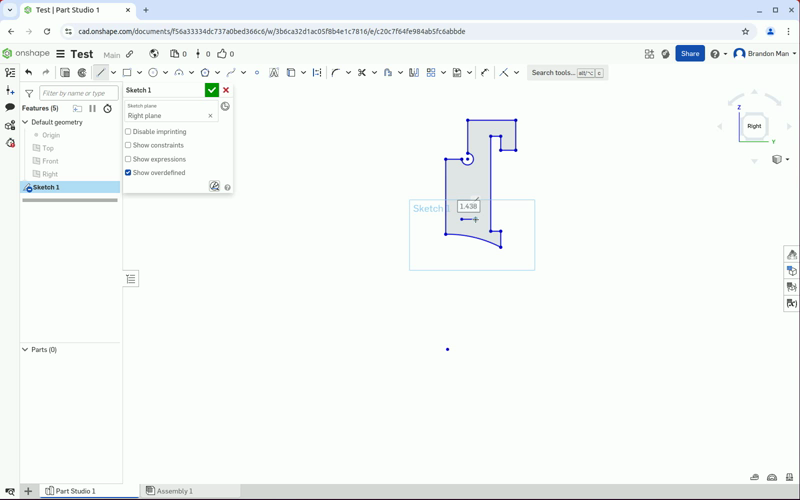
scroll(-6)
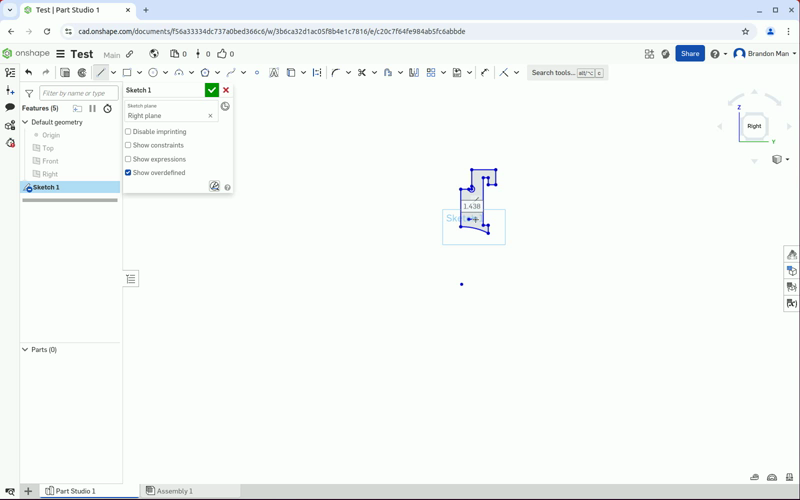
key_up(shift)
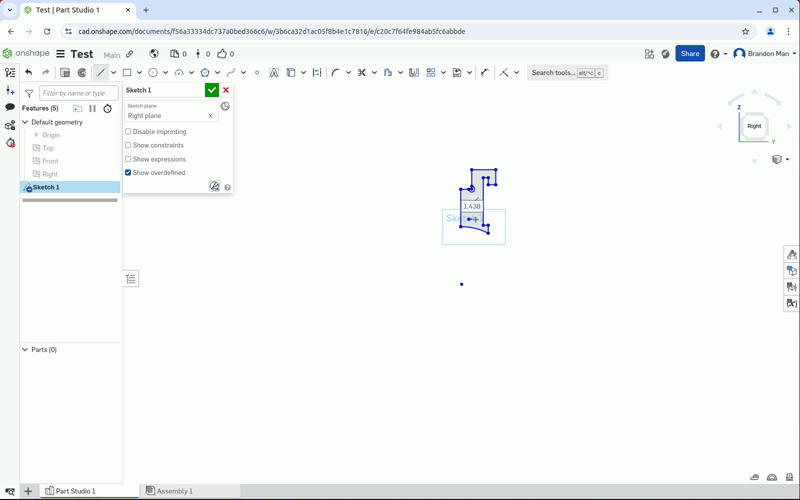
key_down(shift)
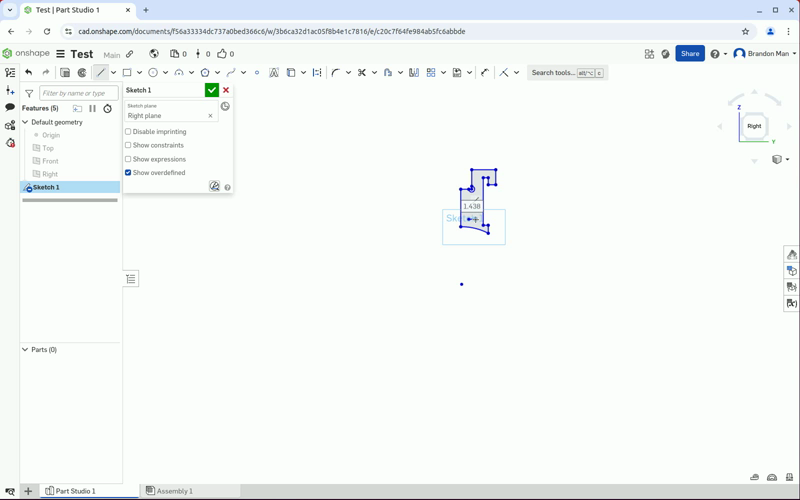
mouse_move(505, 219)
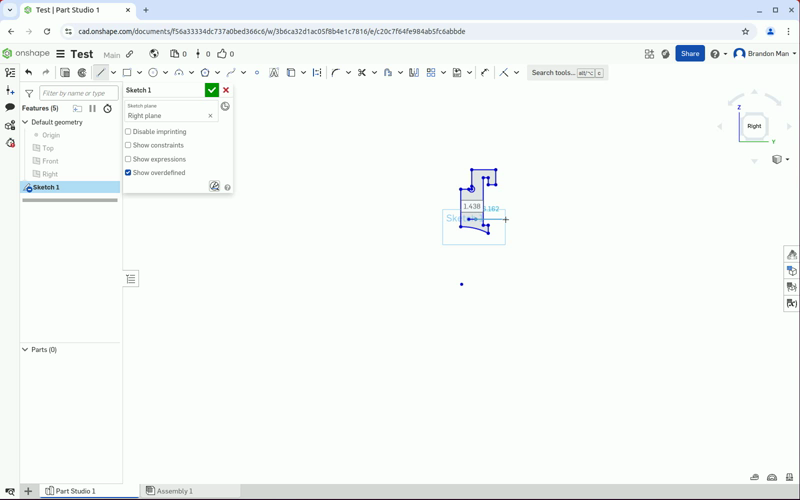
mouse_move(475, 199)
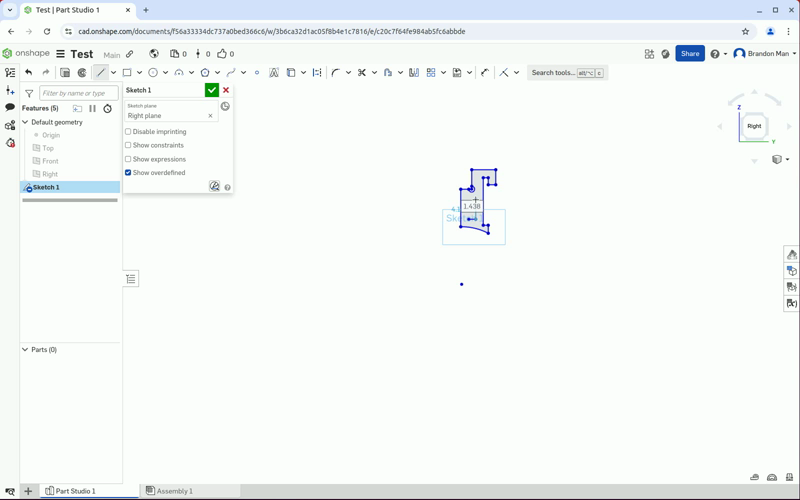
click(475, 199)
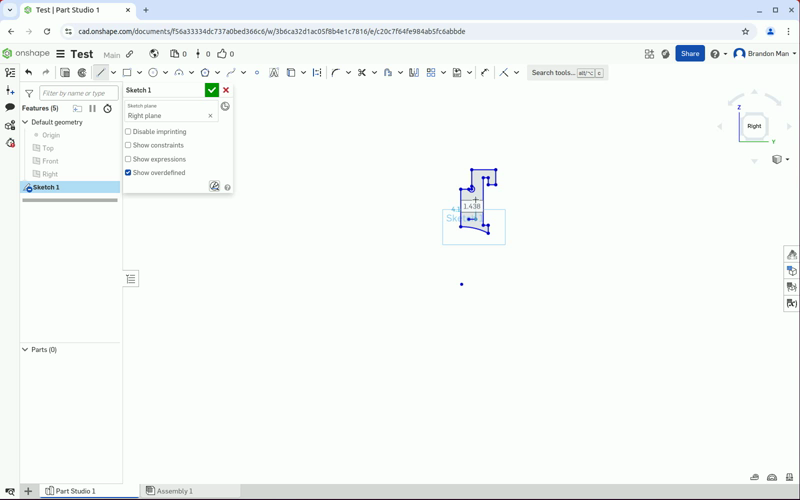
key_up(shift)
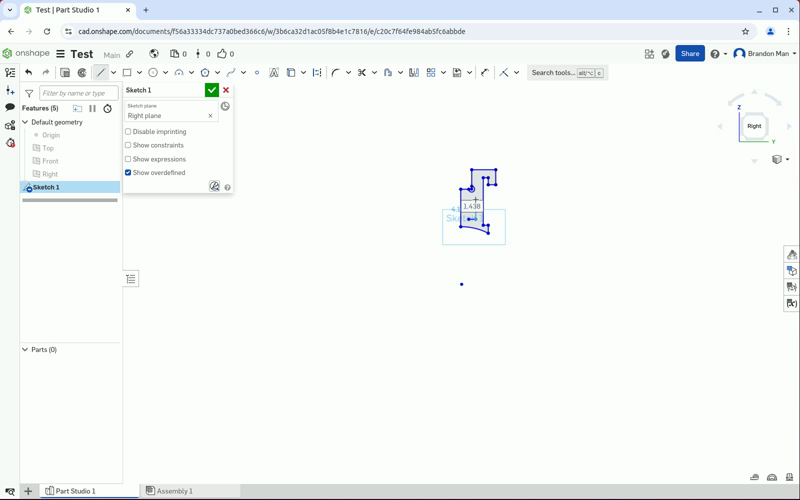
key_down(shift)
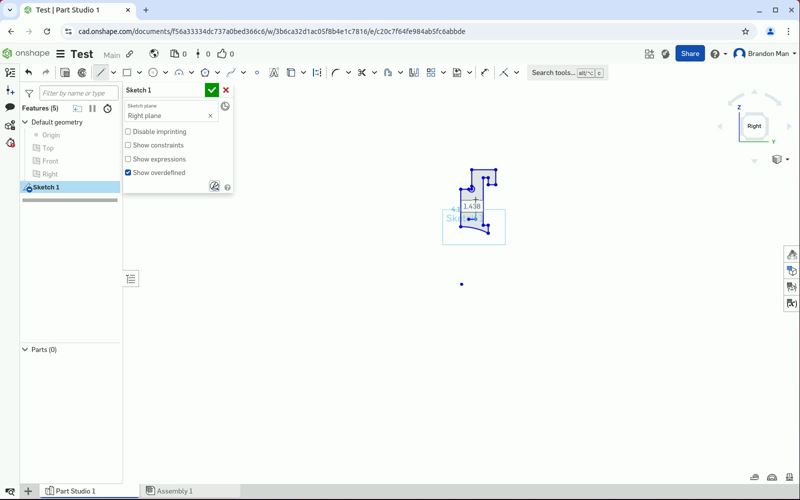
mouse_move(505, 199)
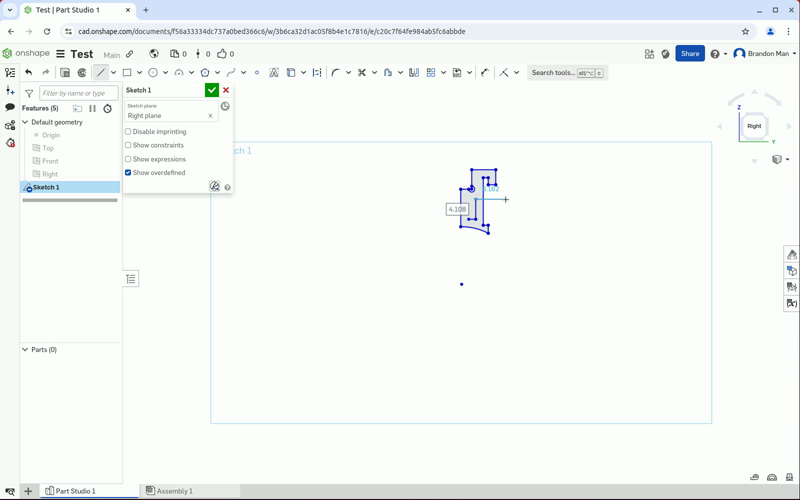
mouse_move(468, 199)
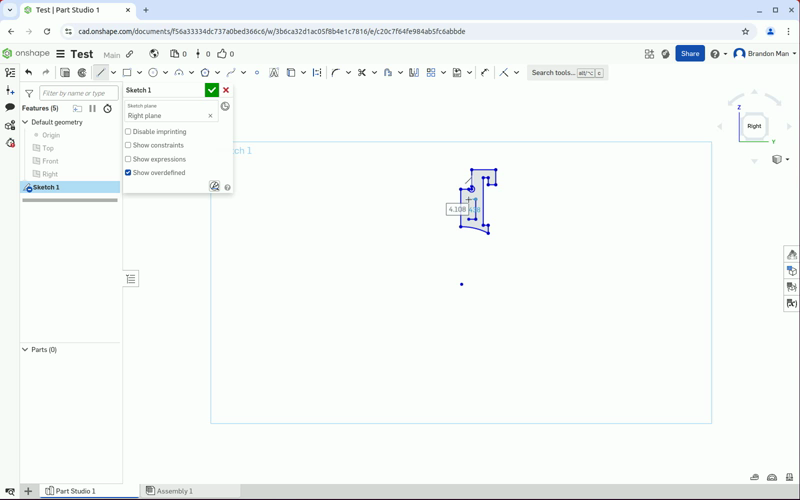
scroll(6)
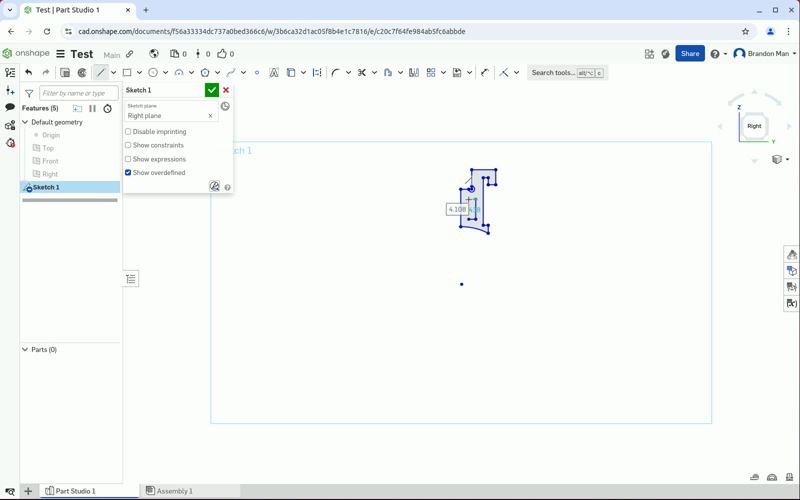
scroll(6)
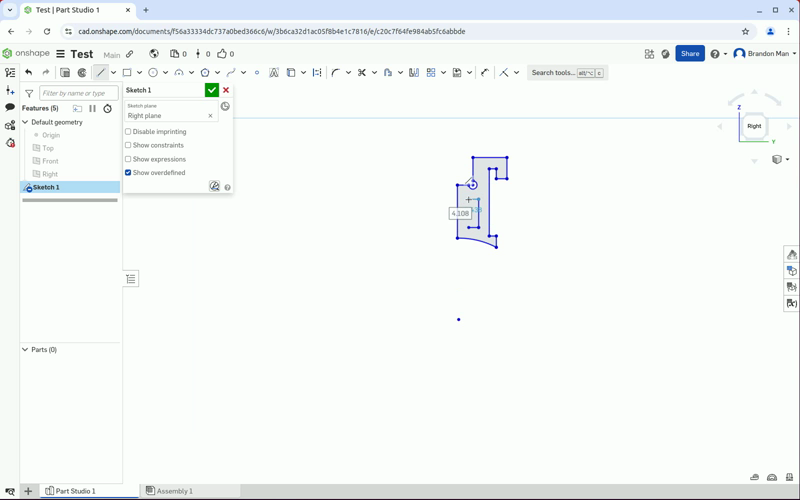
scroll(6)
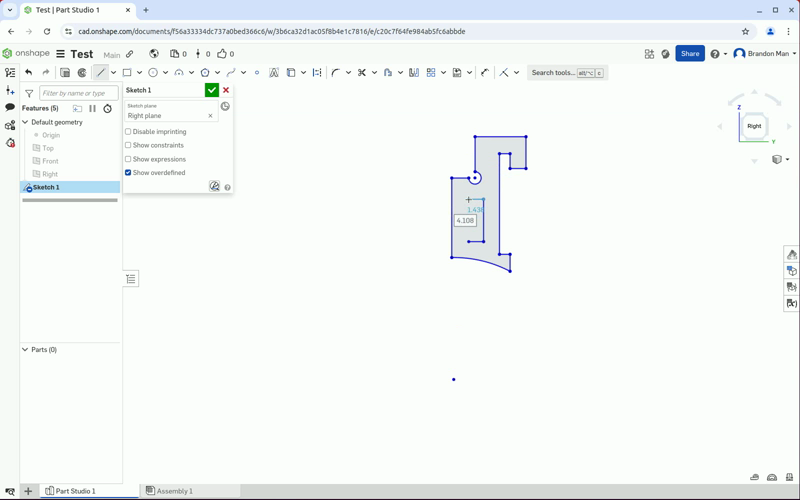
scroll(6)
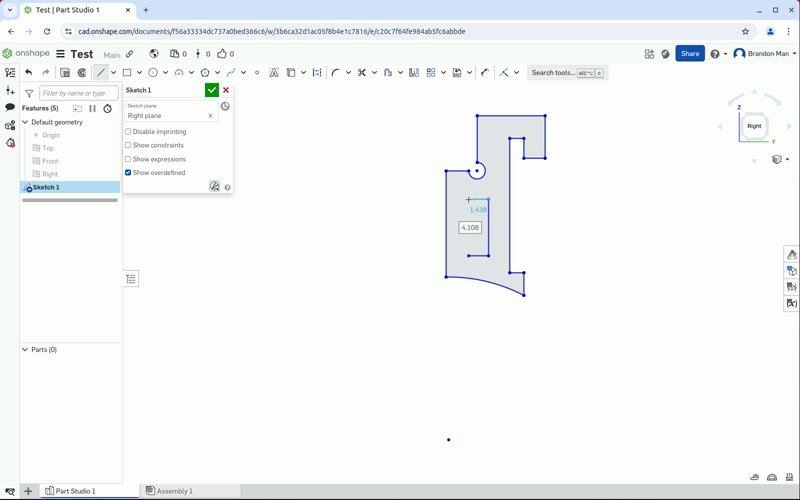
scroll(6)
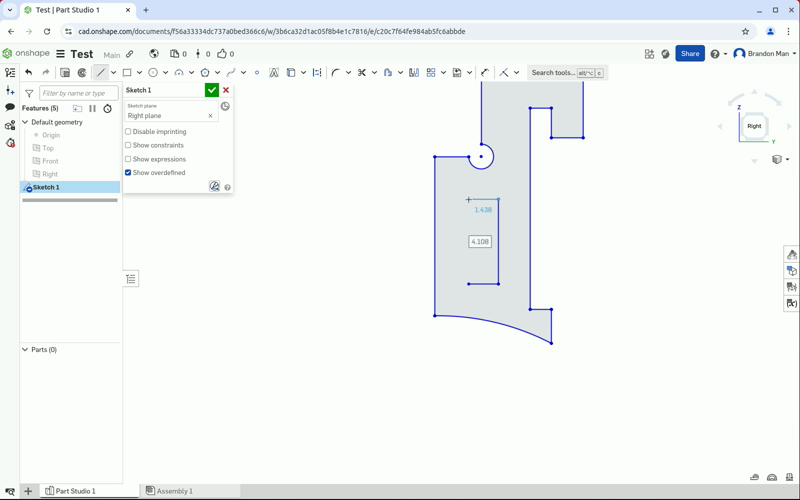
scroll(6)
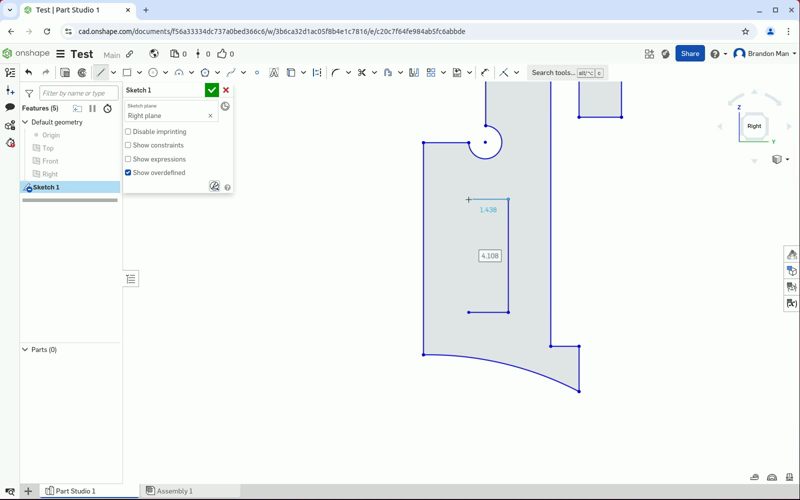
scroll(6)
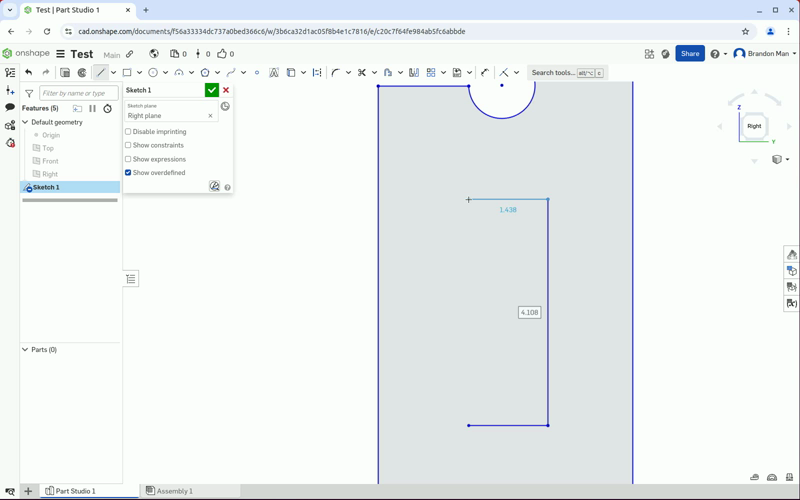
click(468, 199)
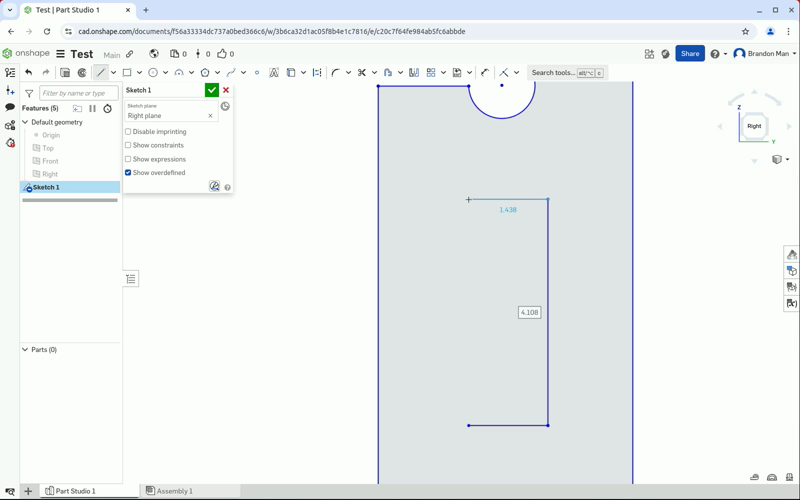
scroll(-6)
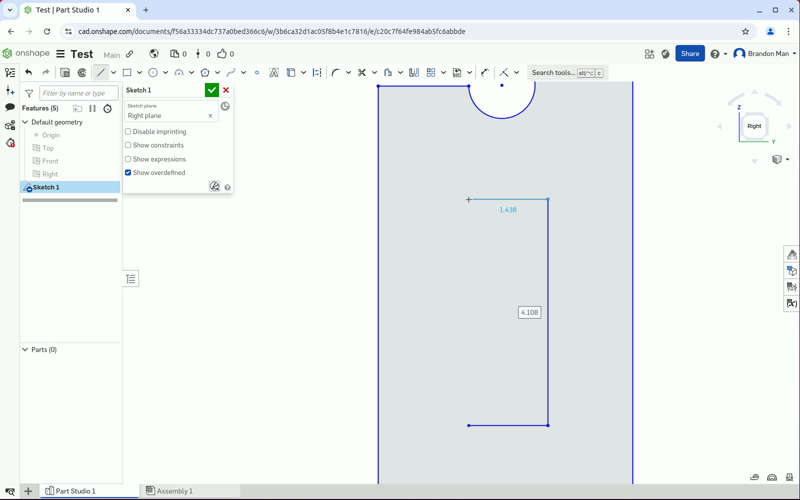
scroll(-6)
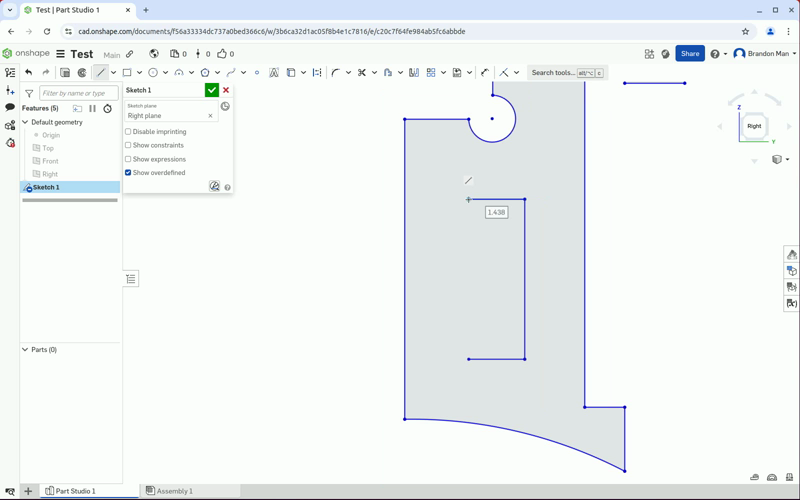
scroll(-6)
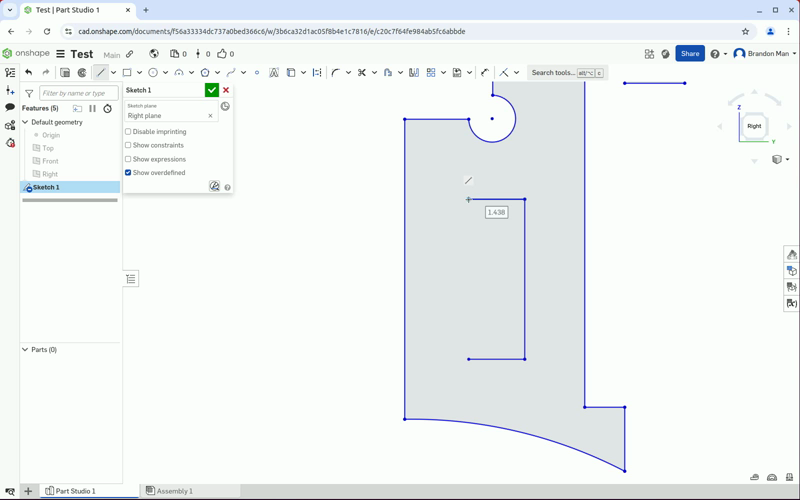
scroll(-6)
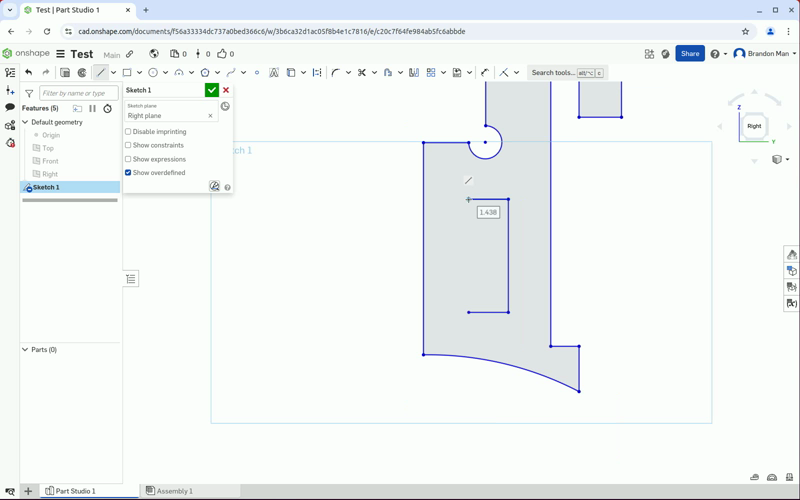
scroll(-6)
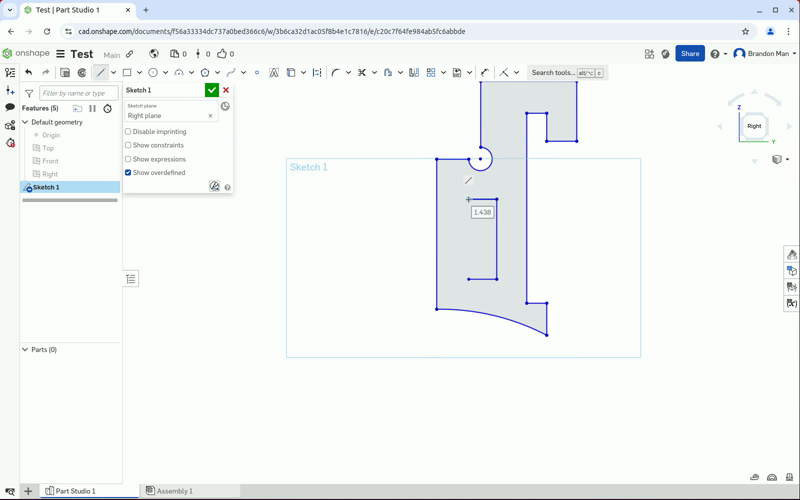
scroll(-6)
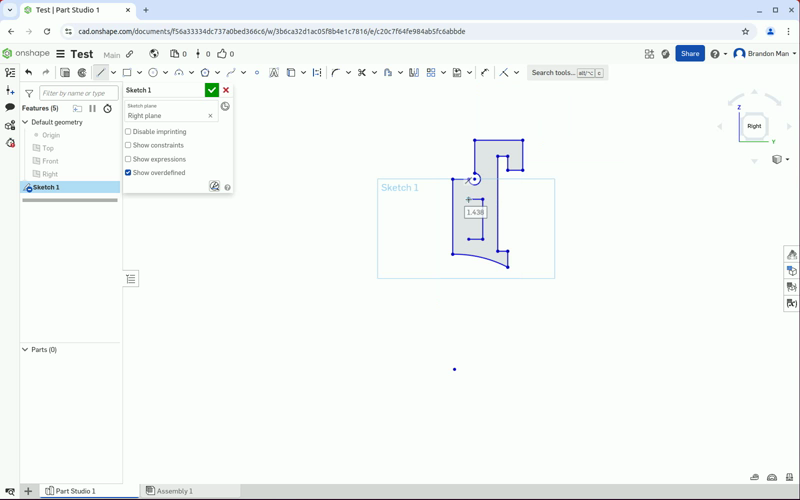
scroll(-6)
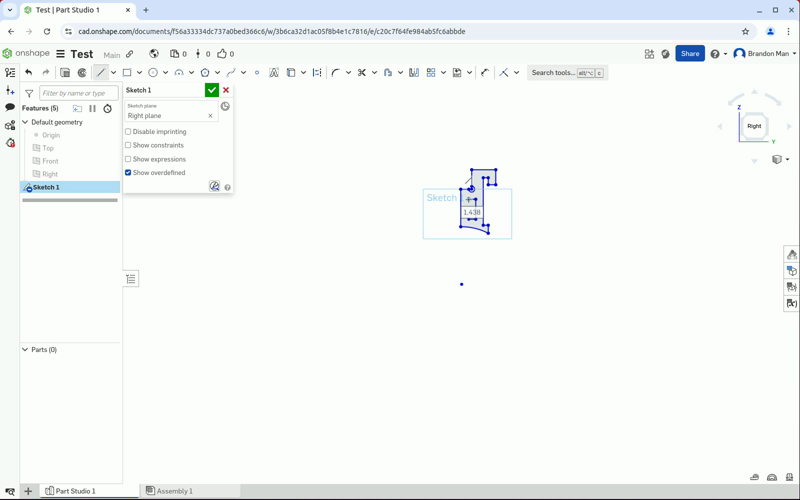
key_up(shift)
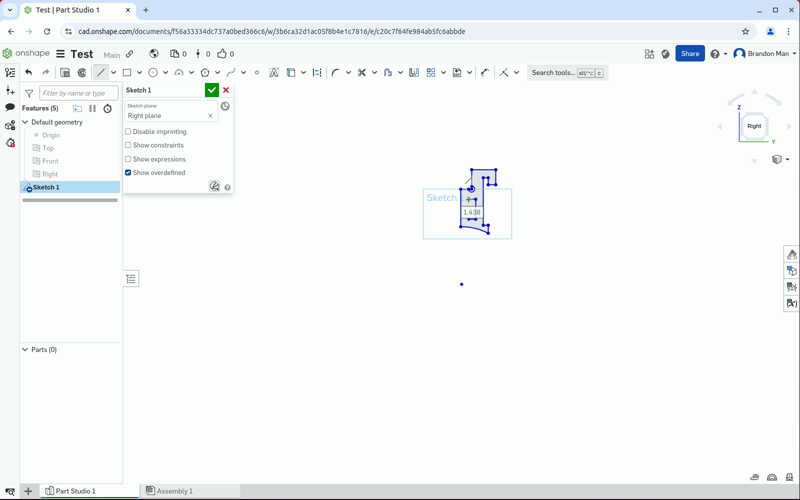
mouse_move(498, 199)
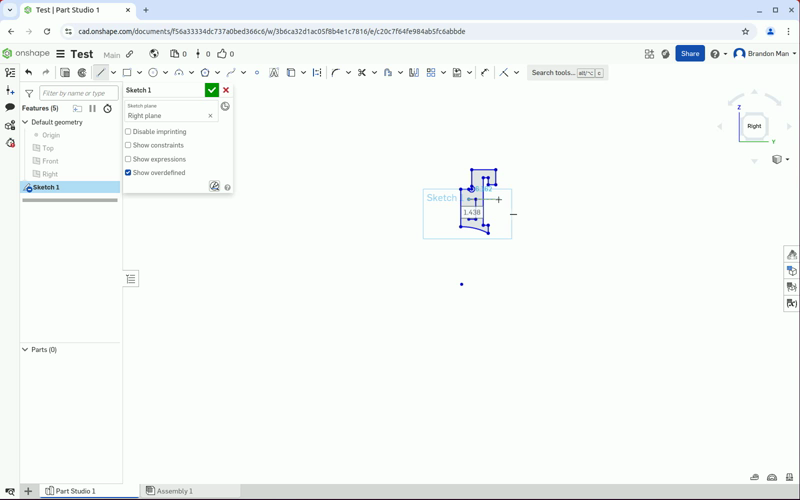
key_down(shift)
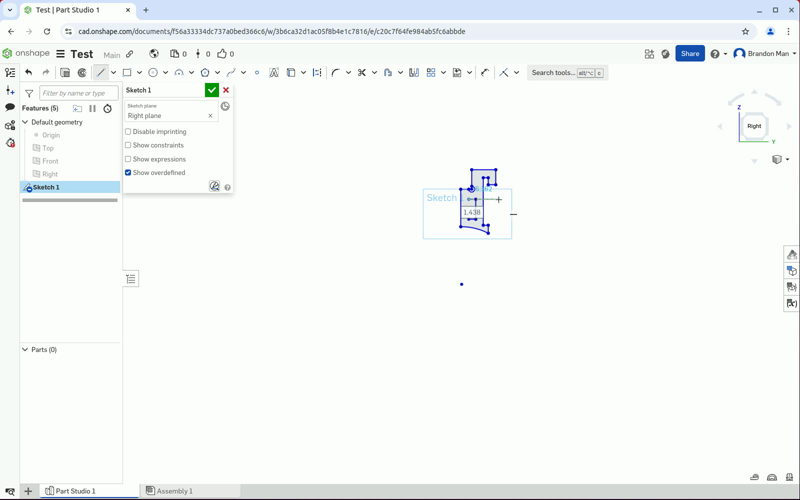
mouse_move(468, 219)
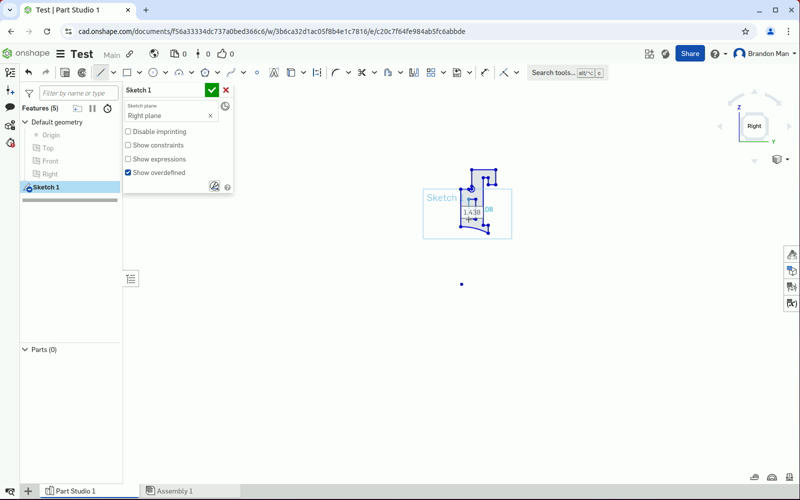
key_up(shift)
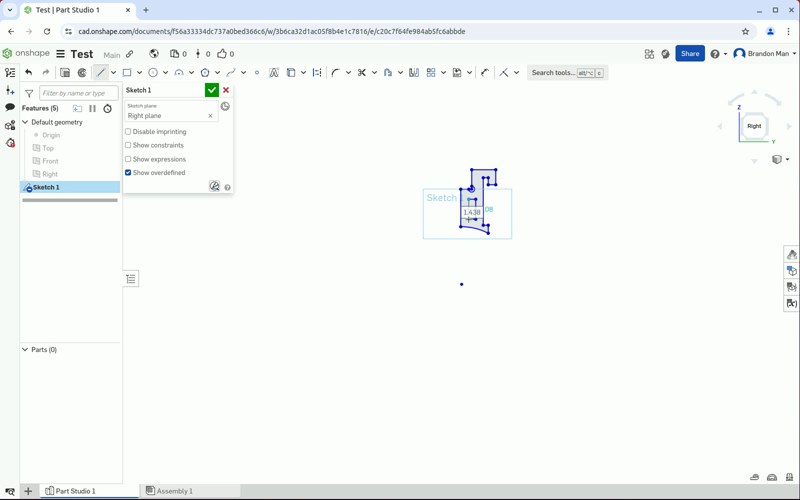
click(468, 219)
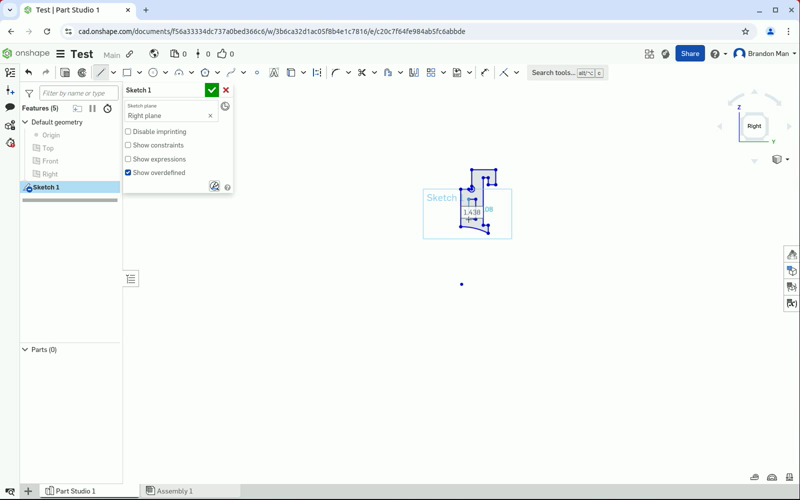
key(esc)
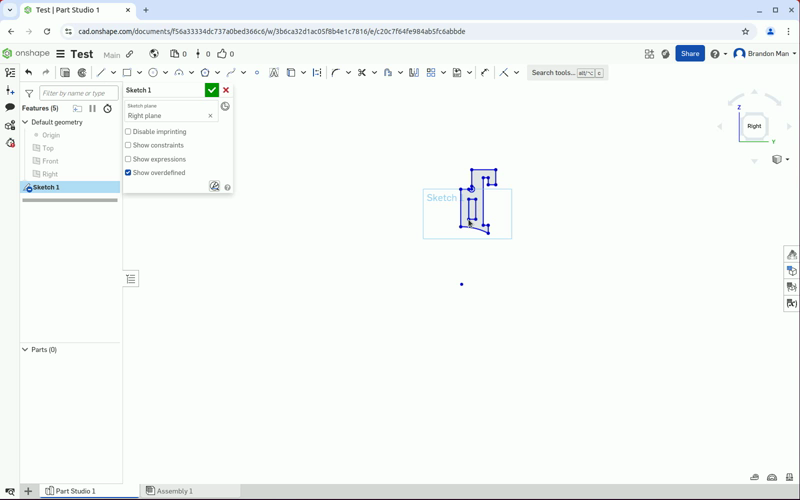
mouse_move(481, 173)
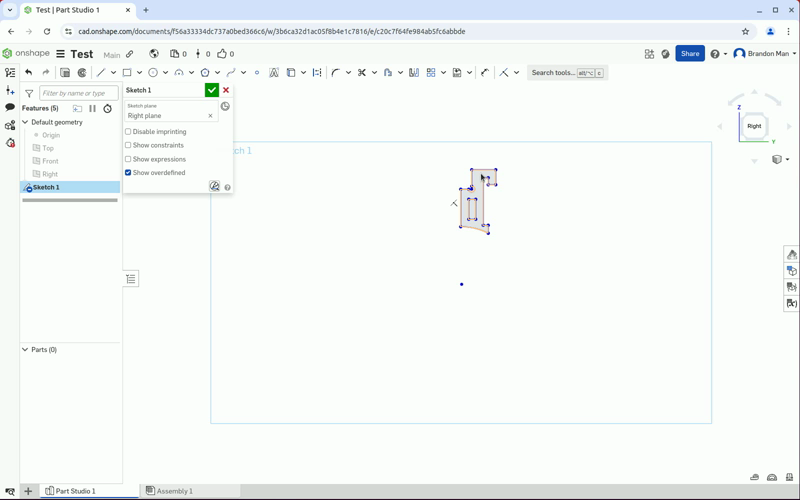
scroll(6)
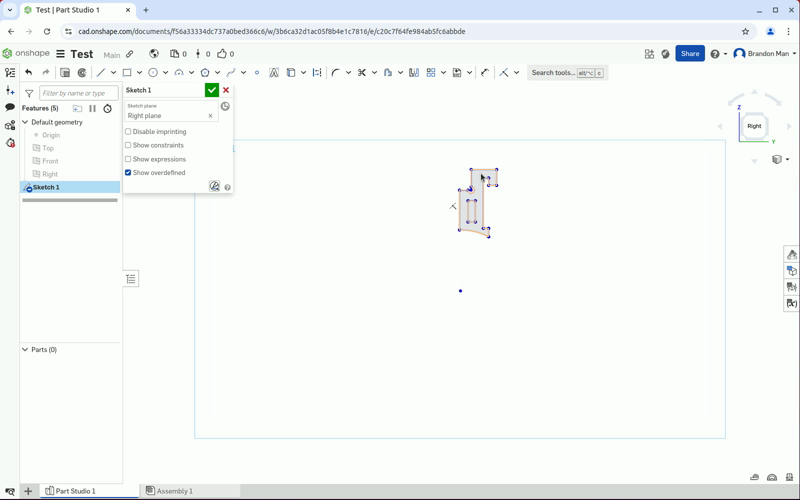
scroll(6)
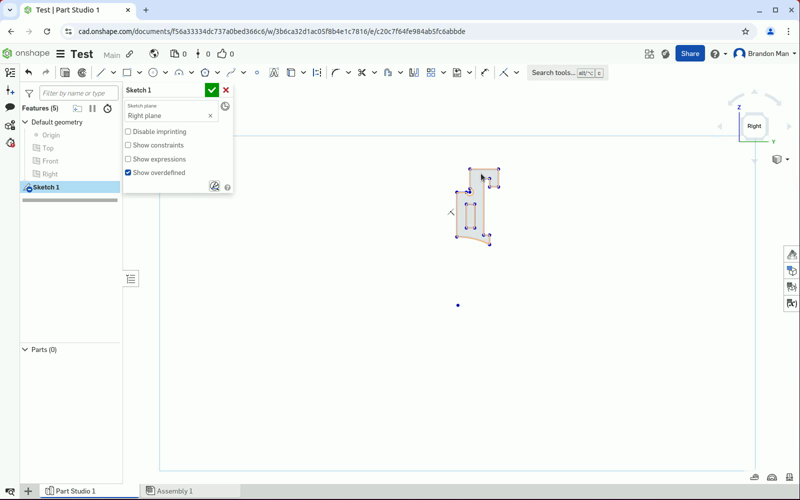
scroll(6)
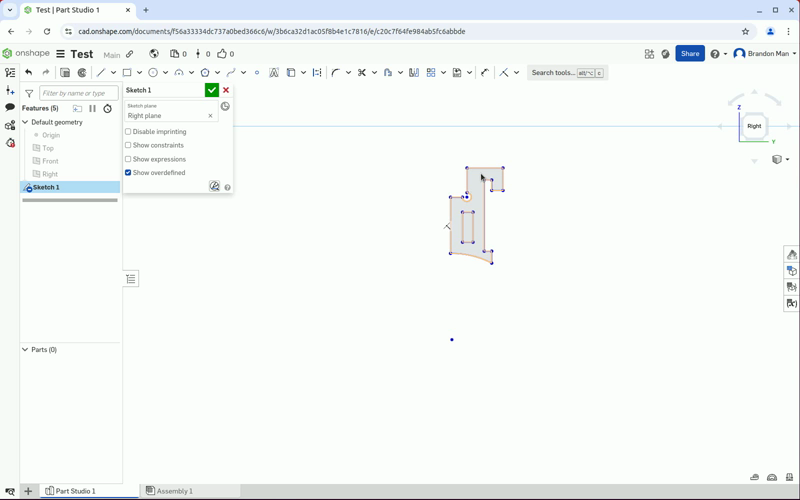
scroll(6)
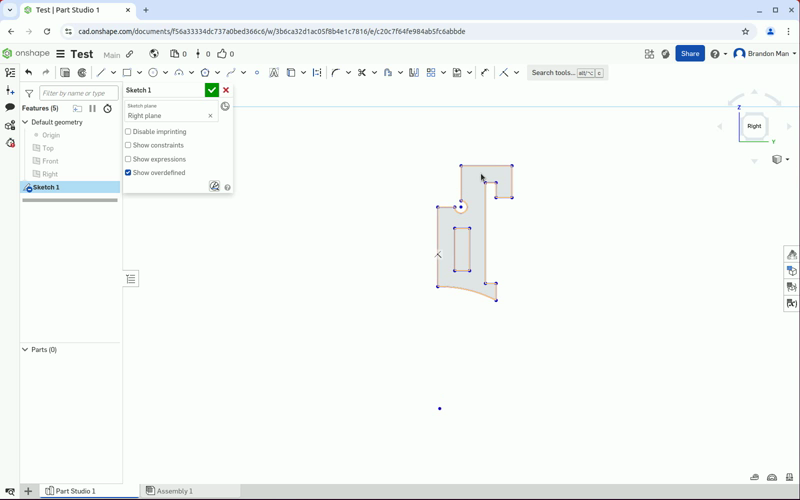
scroll(6)
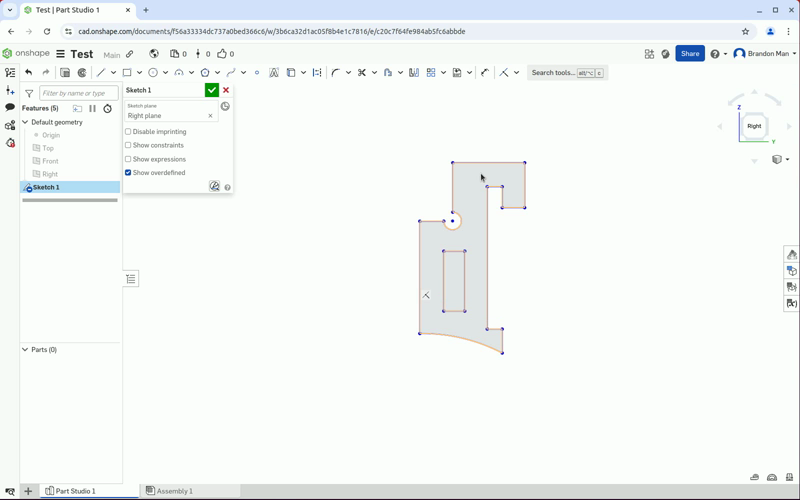
scroll(6)
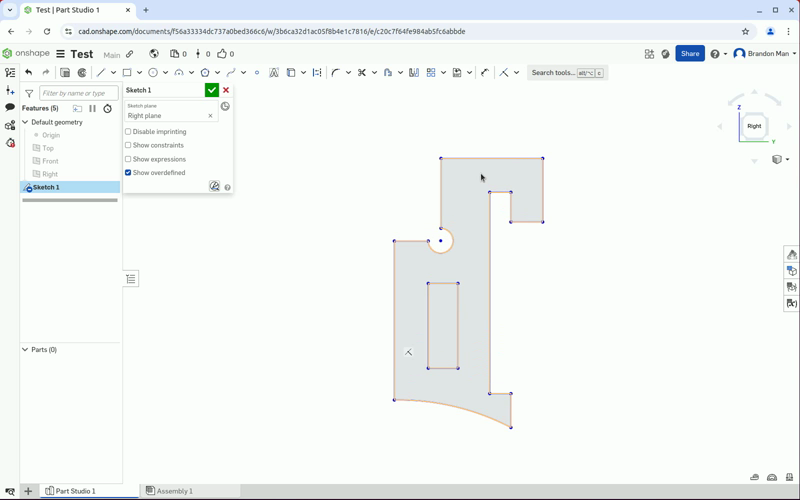
scroll(6)
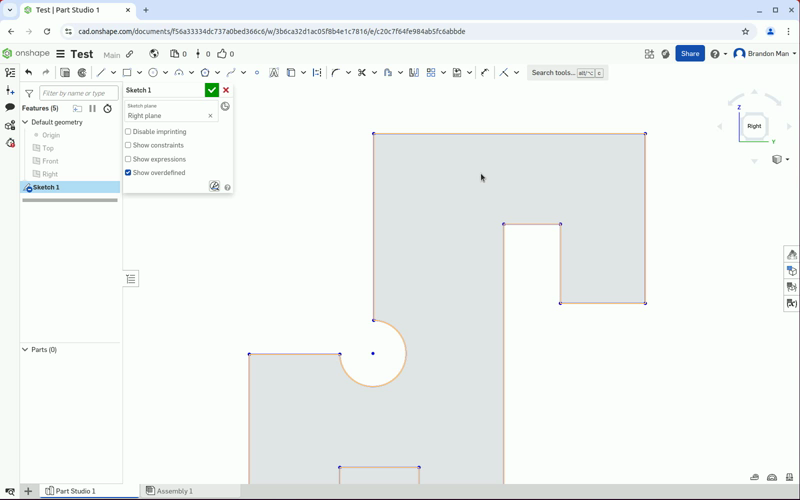
click(481, 173)
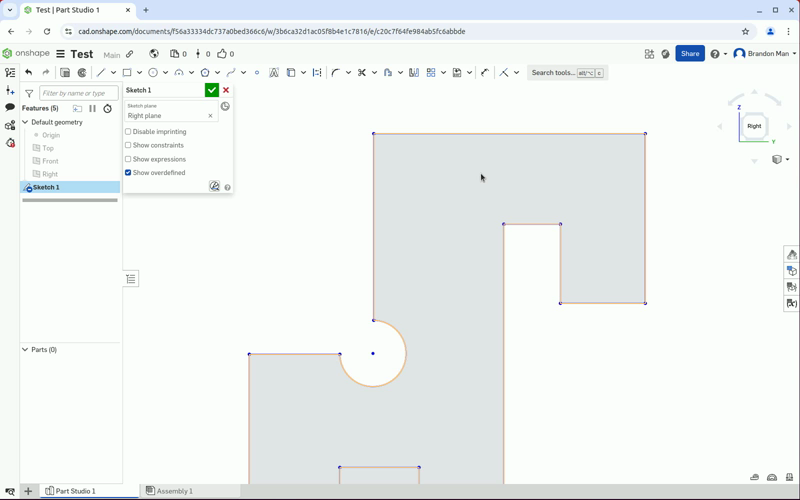
scroll(-6)
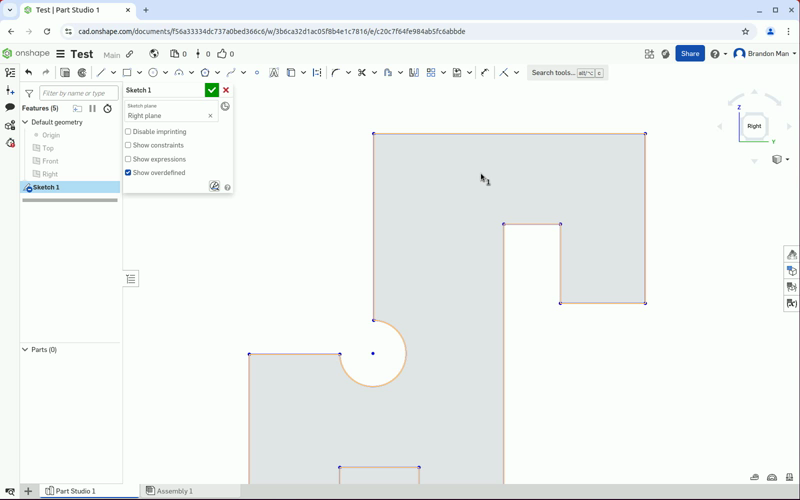
scroll(-6)
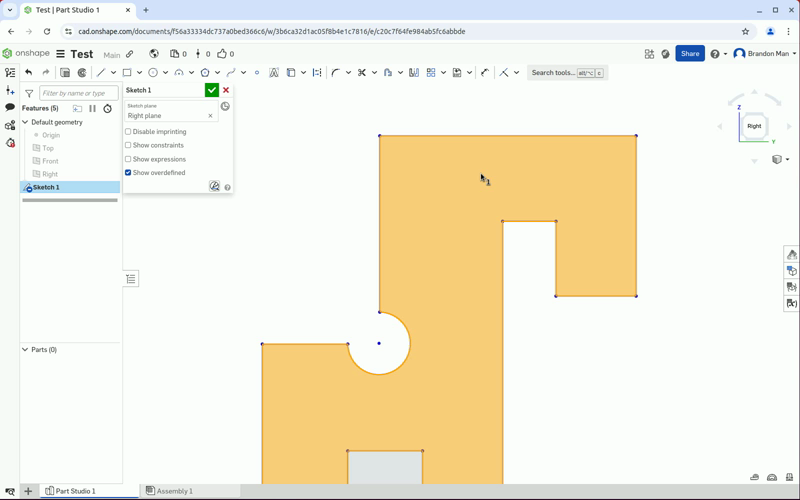
scroll(-6)
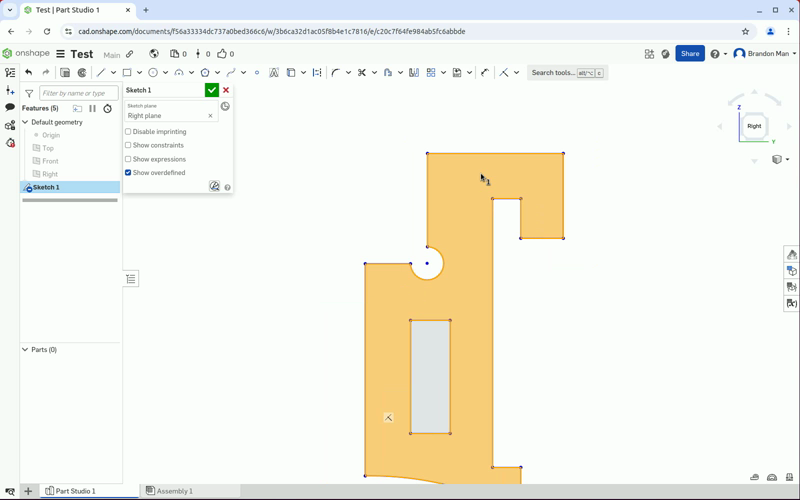
scroll(-6)
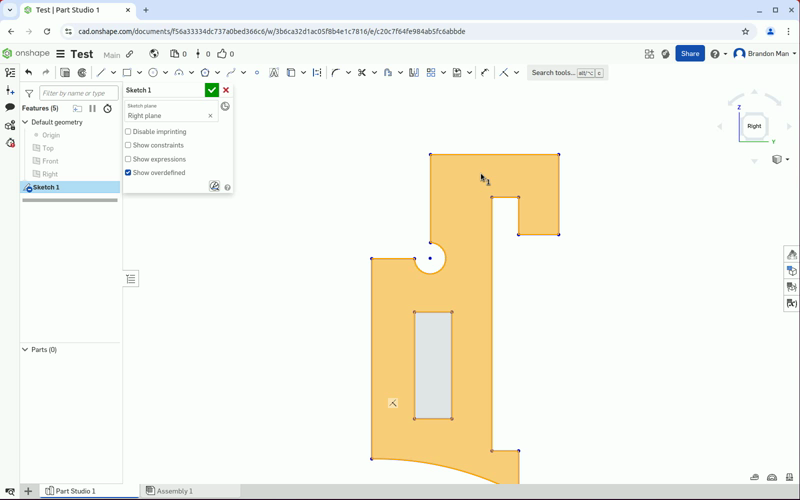
scroll(-6)
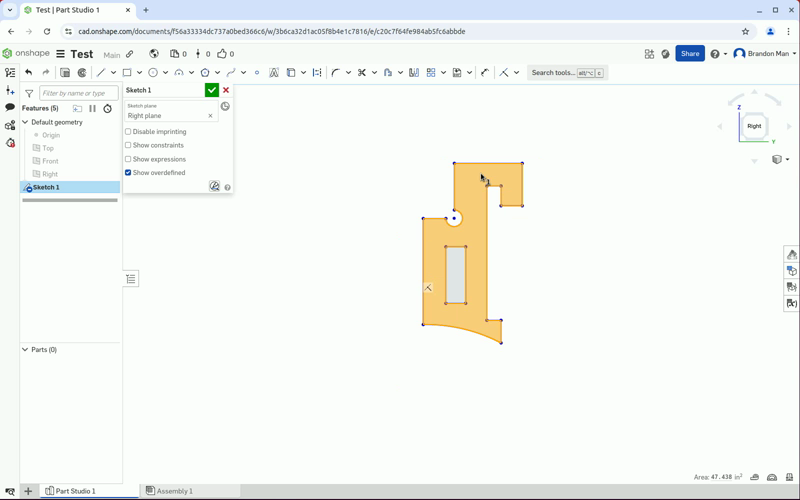
scroll(-6)
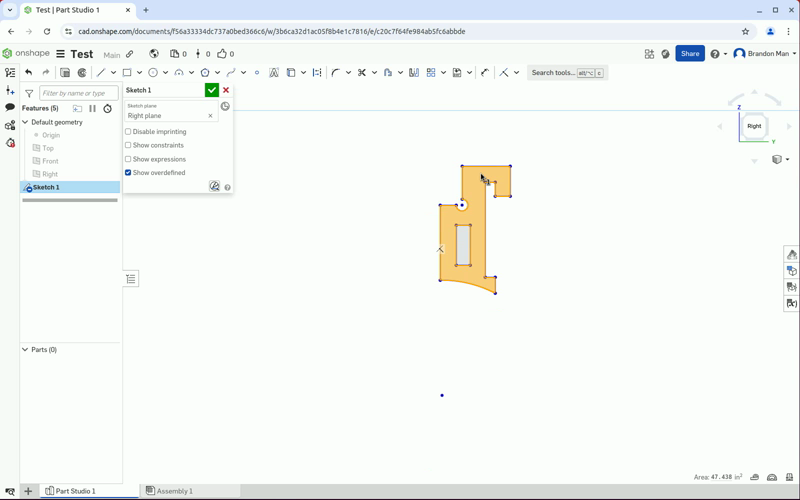
scroll(-6)
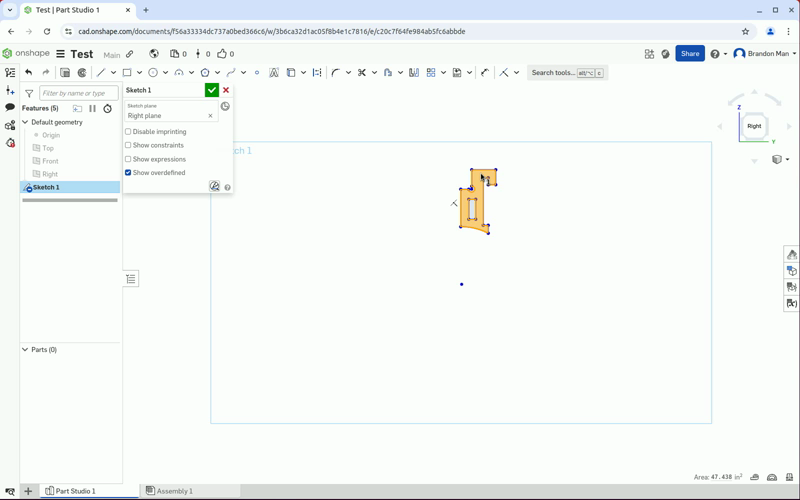
mouse_move(73, 352)
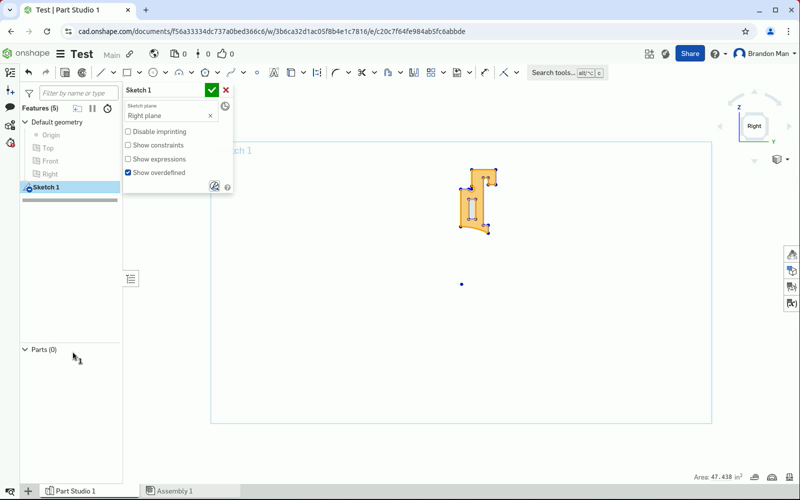
key(shift+y)
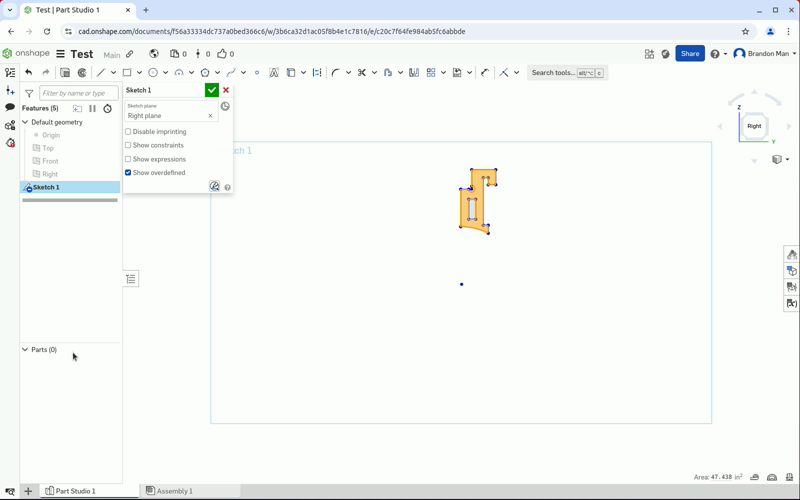
key(shift+e)
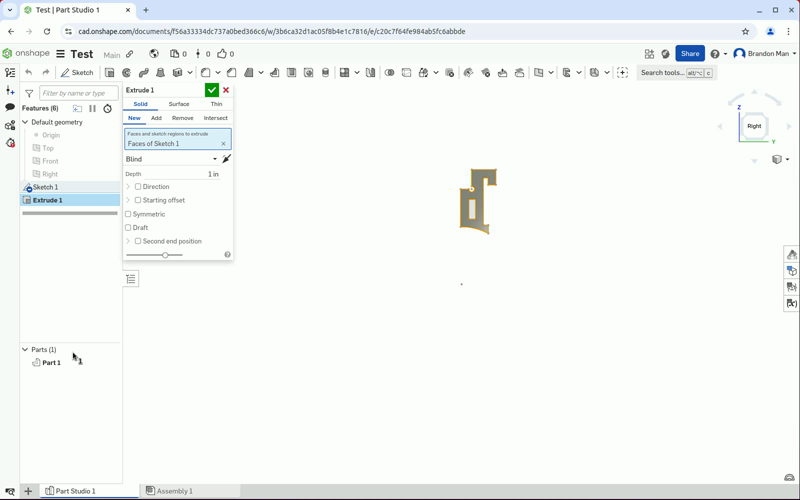
mouse_move(143, 106)
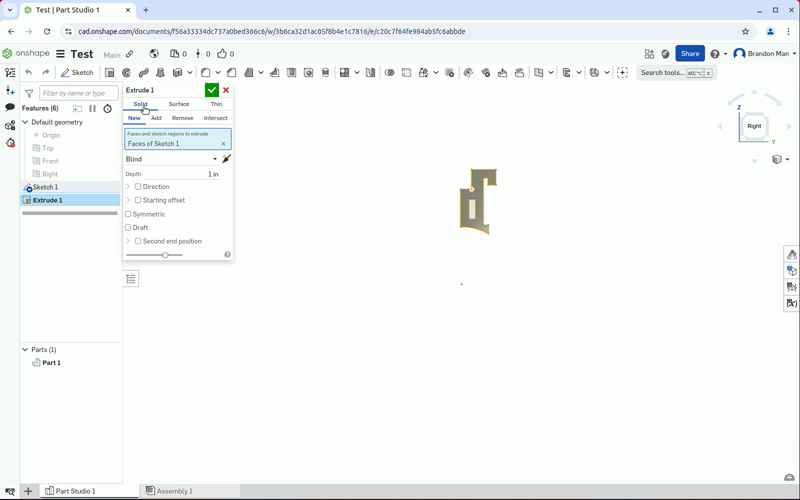
click(143, 106)
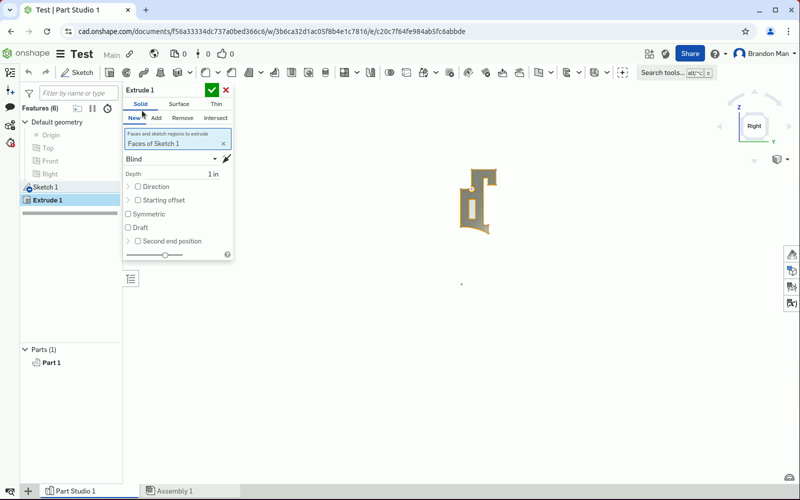
mouse_move(137, 120)
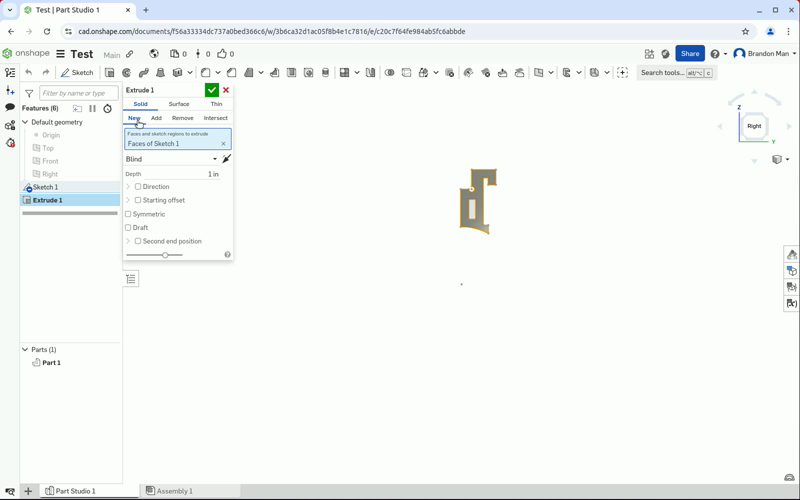
click(137, 120)
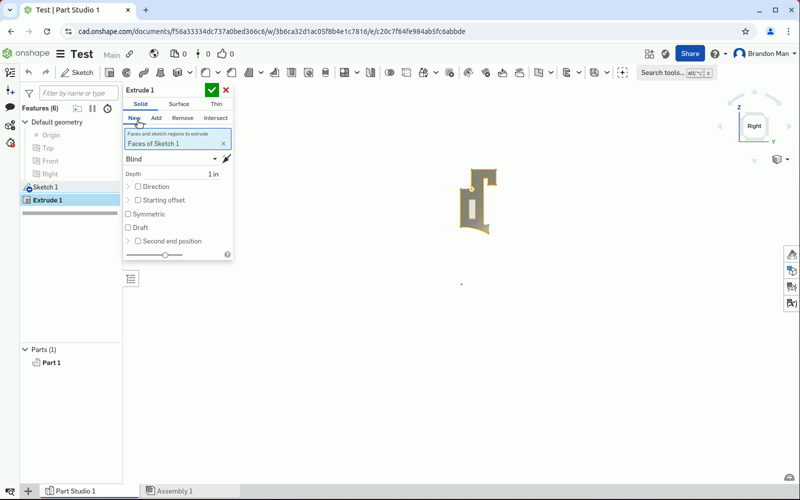
key(tab, 4)
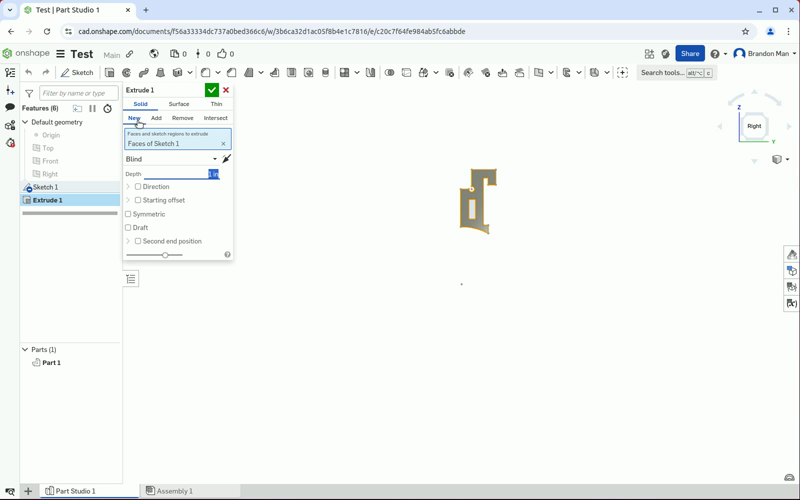
text(7.703)
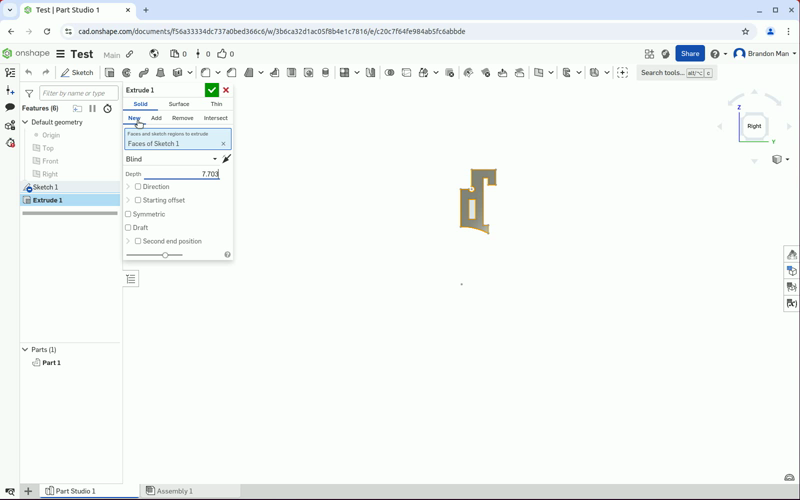
key(enter)
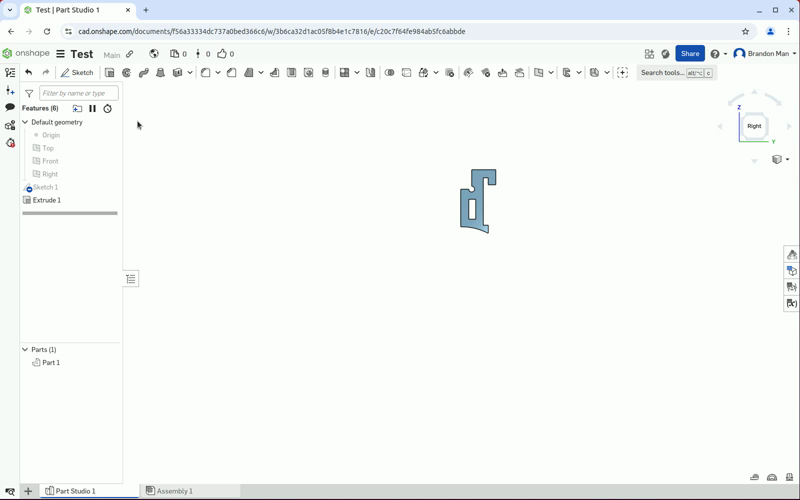
key(shift+h)
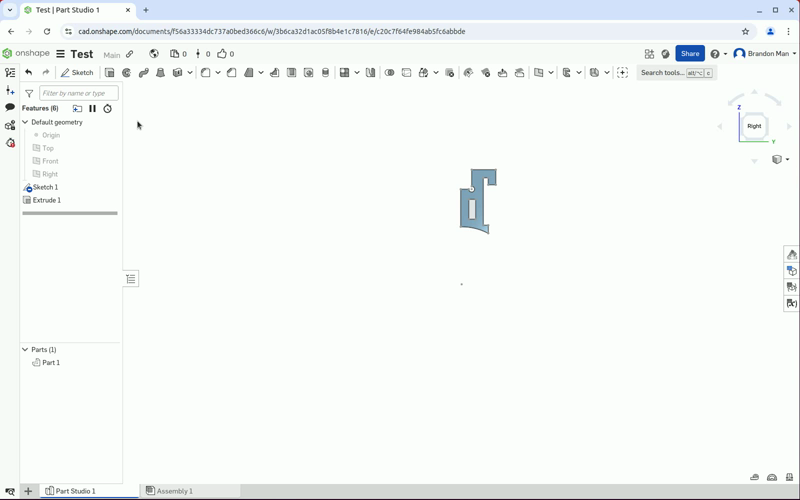
key(shift+h)
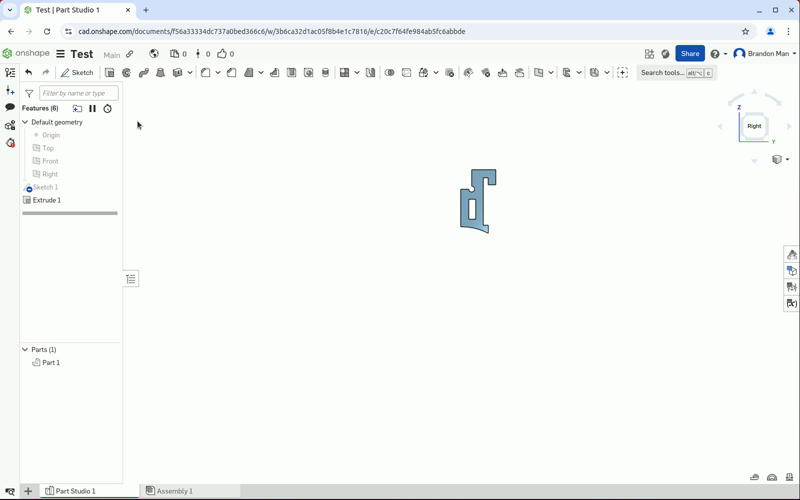
mouse_move(73, 189)
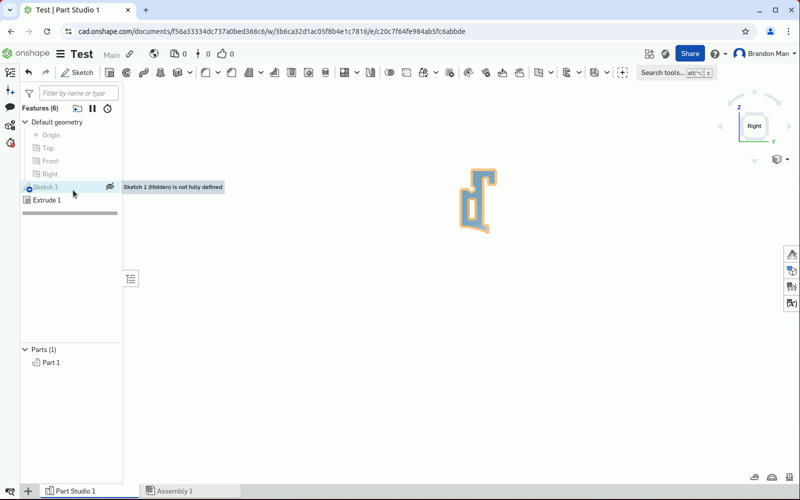
click(73, 189)
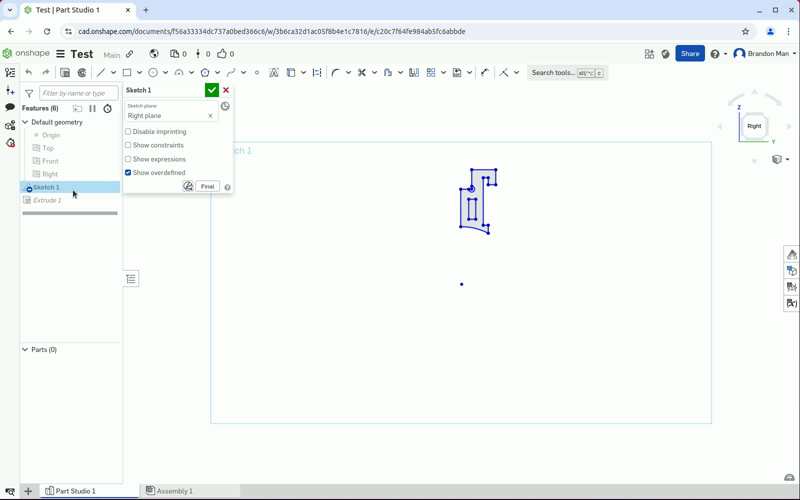
mouse_move(229, 92)
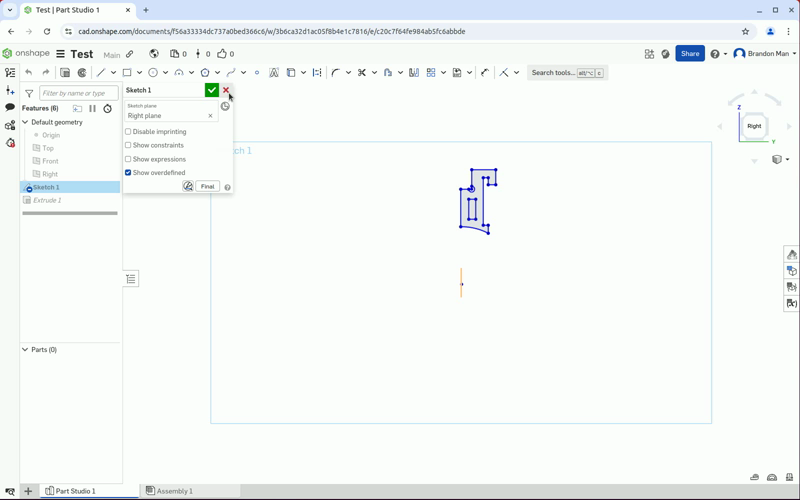
click(229, 92)
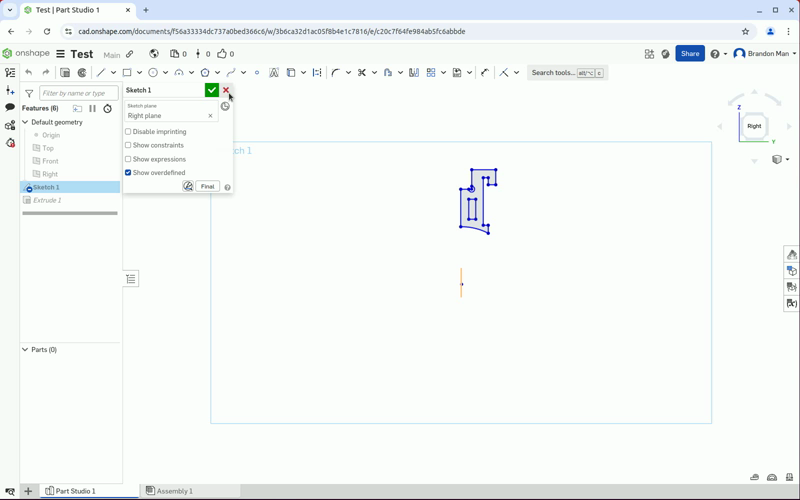
key(shift+s)
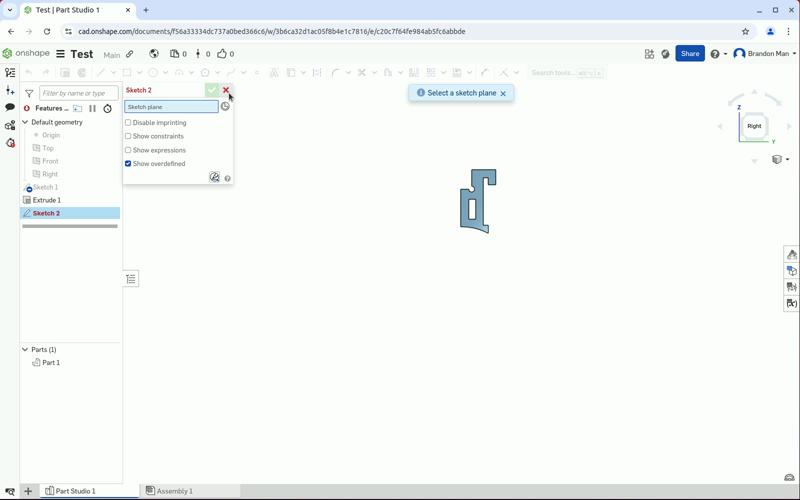
mouse_move(73, 176)
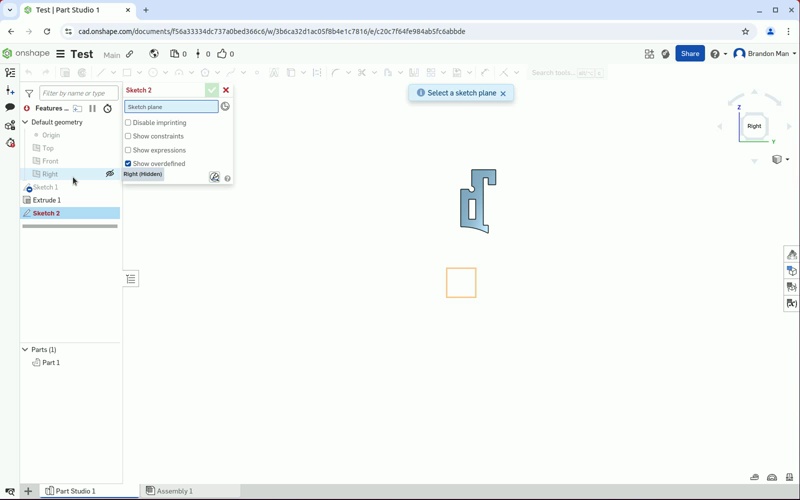
click(73, 176)
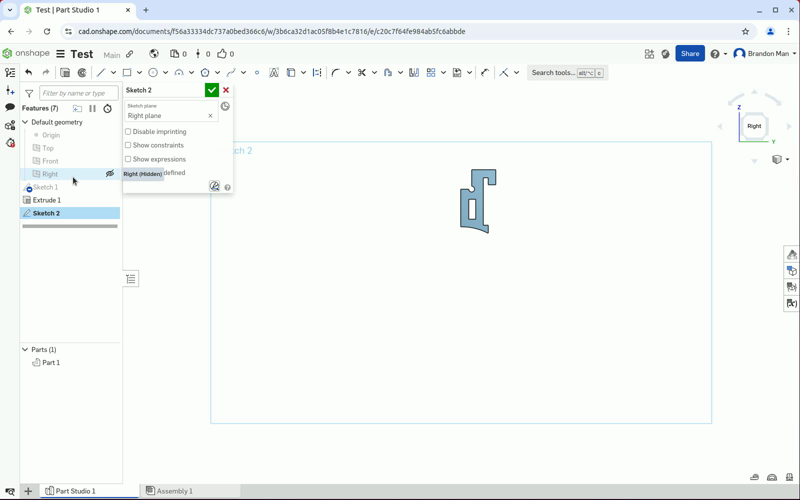
mouse_move(73, 352)
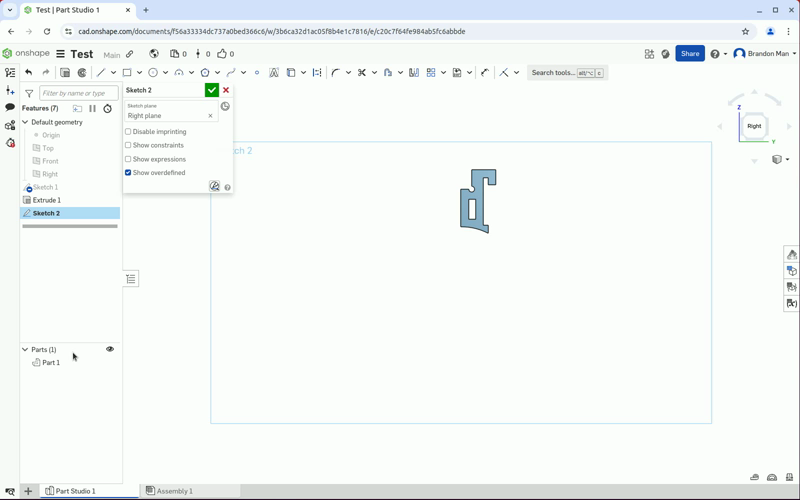
key(y)
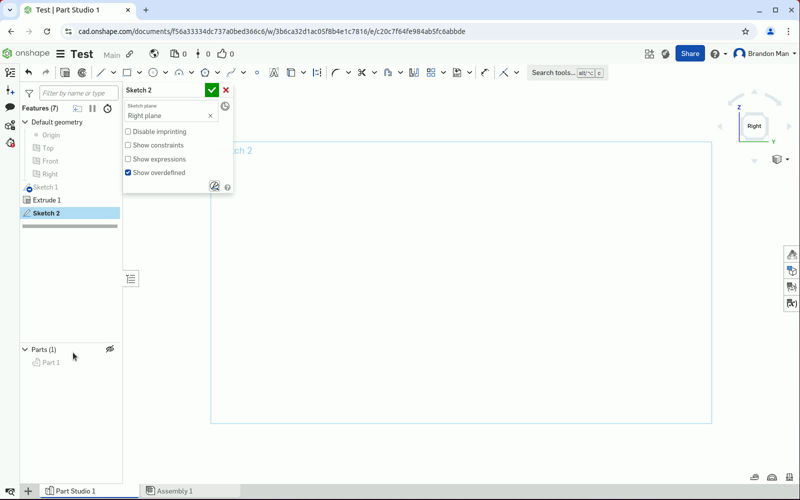
key(a)
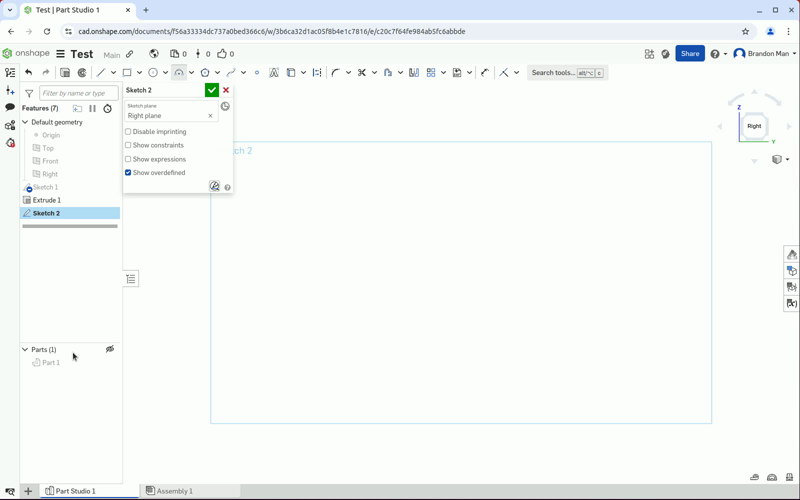
key_down(shift)
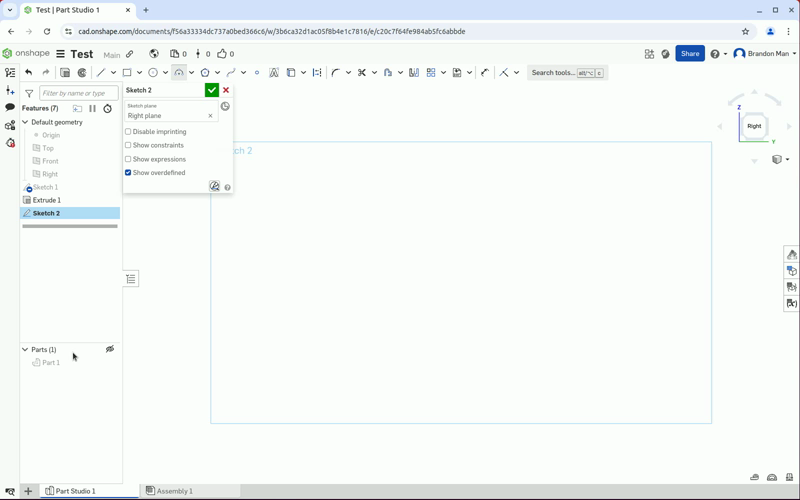
mouse_move(487, 232)
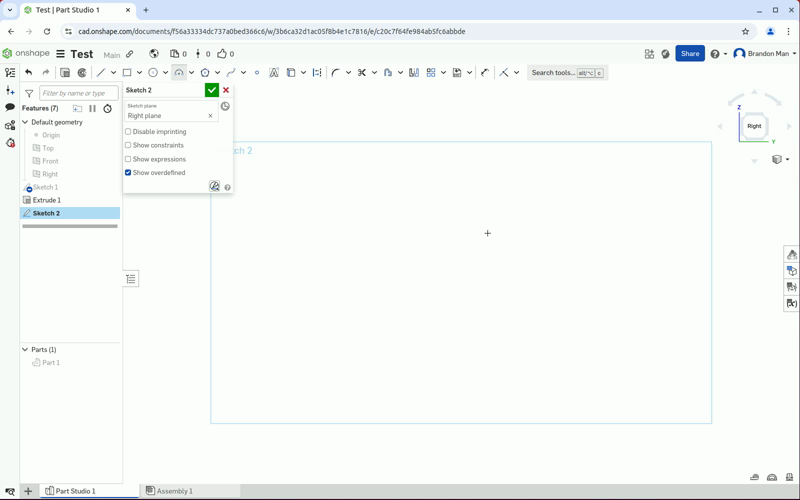
click(487, 232)
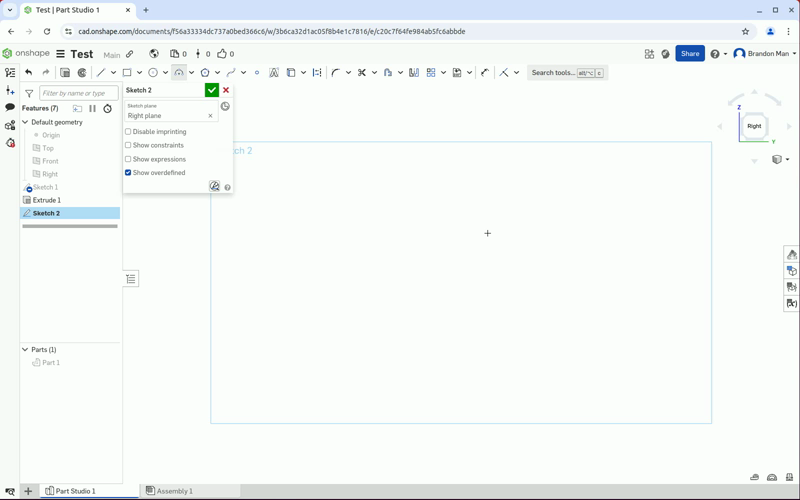
key_up(shift)
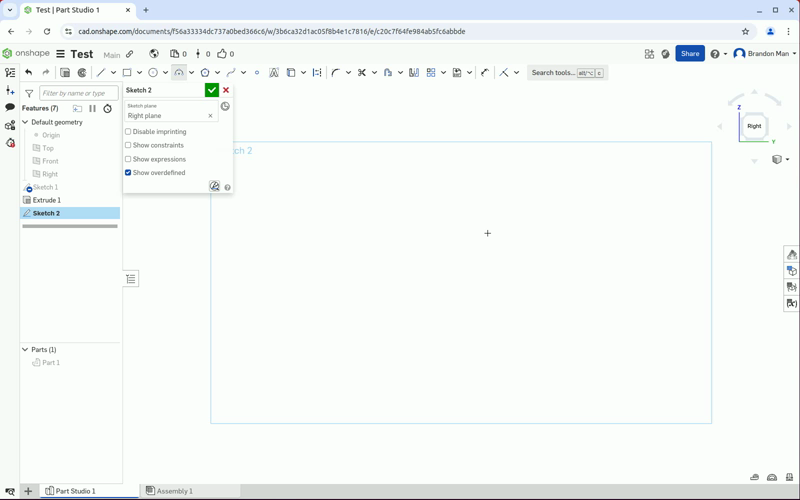
key_down(shift)
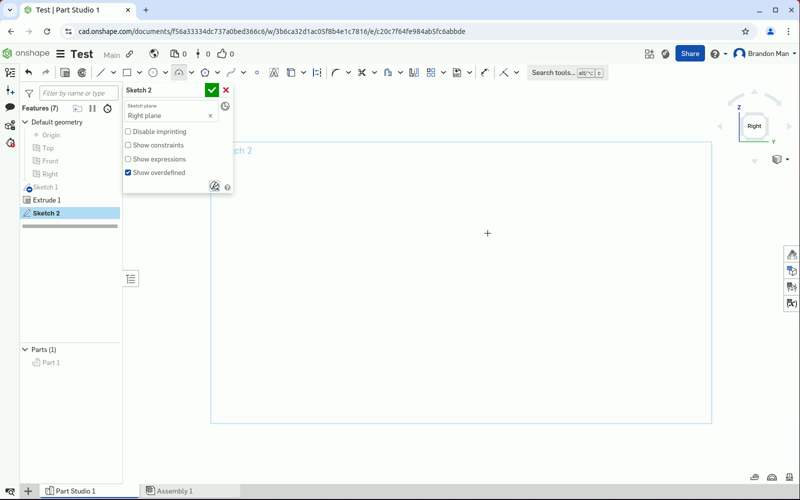
mouse_move(495, 237)
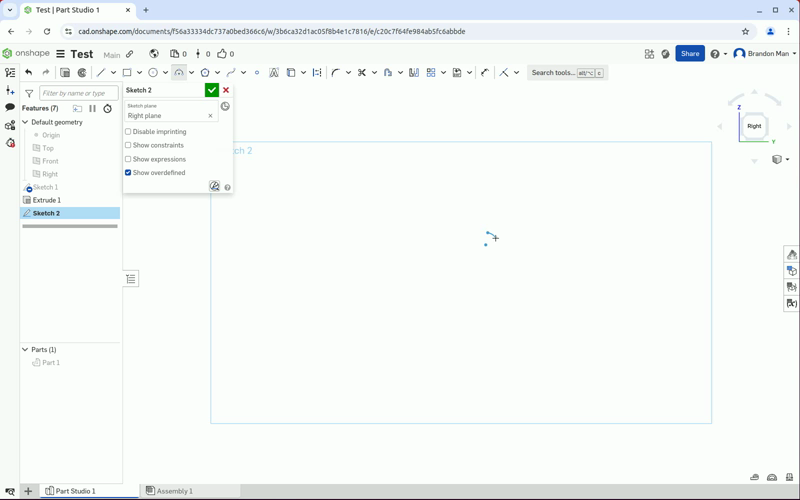
click(495, 237)
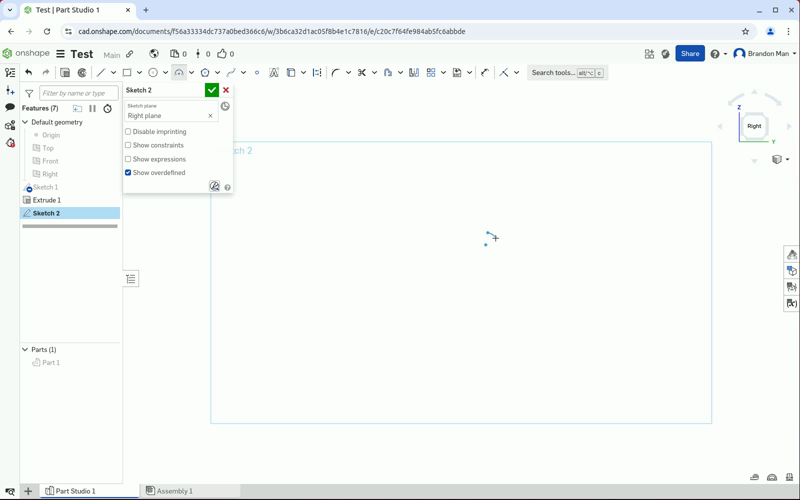
mouse_move(491, 234)
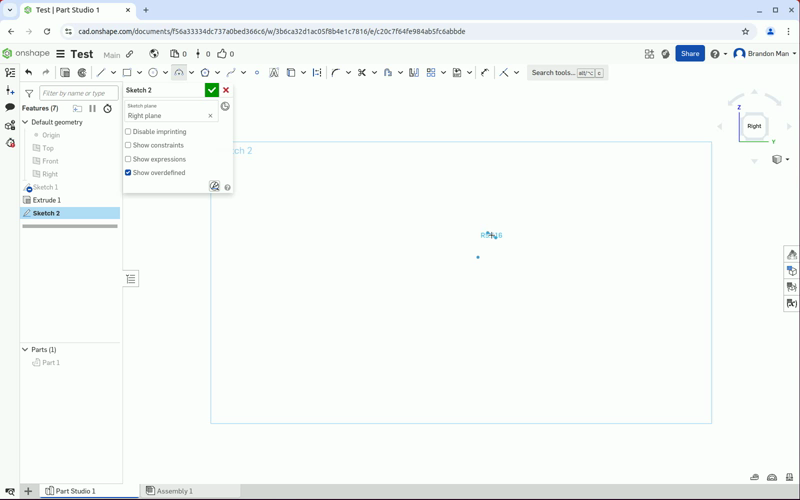
click(491, 234)
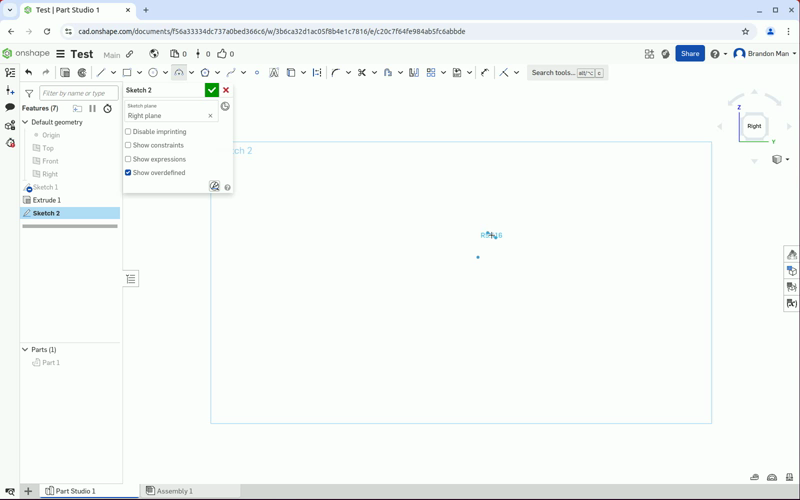
key_up(shift)
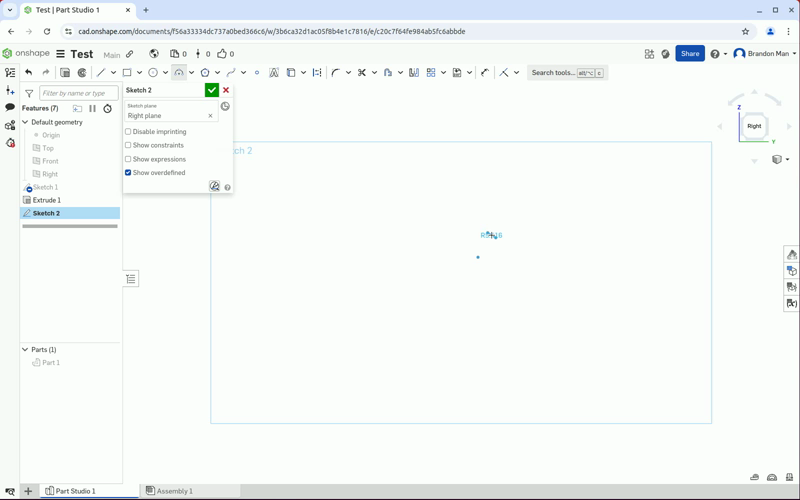
key(esc)
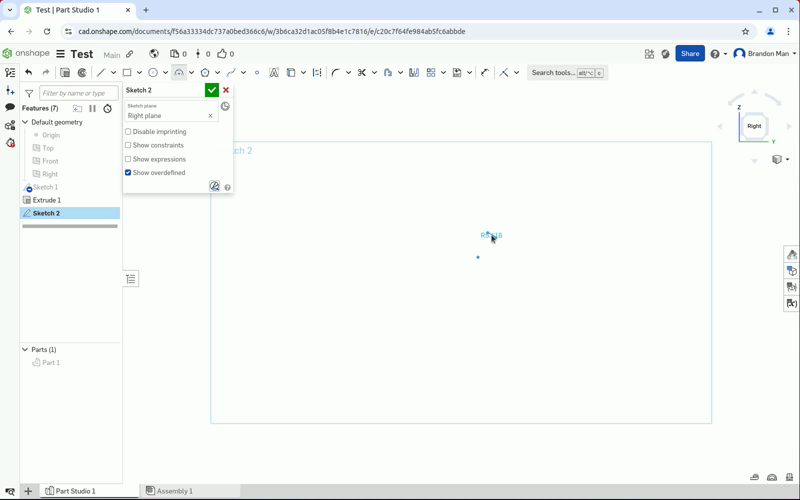
key(l)
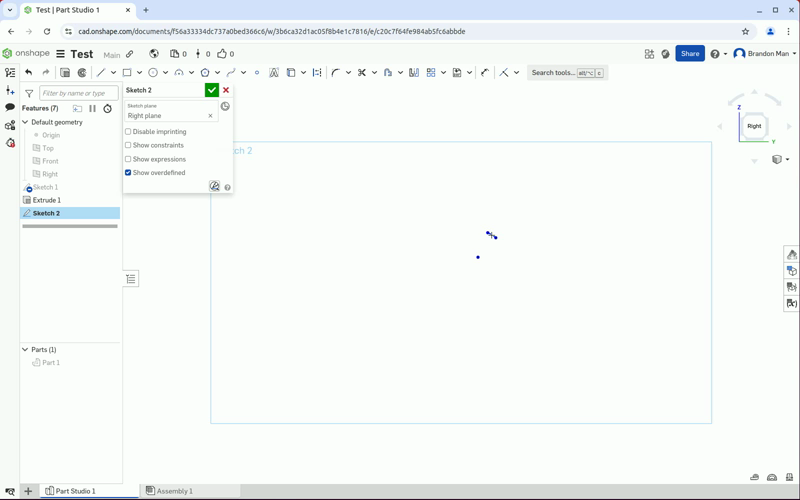
mouse_move(495, 237)
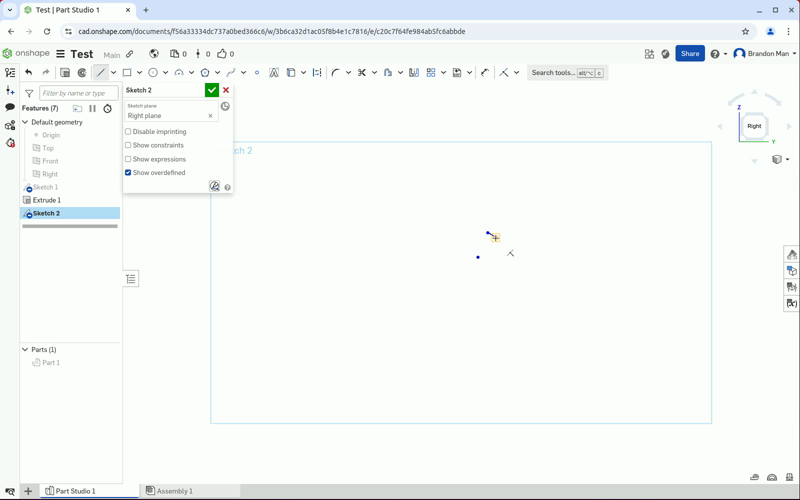
click(495, 237)
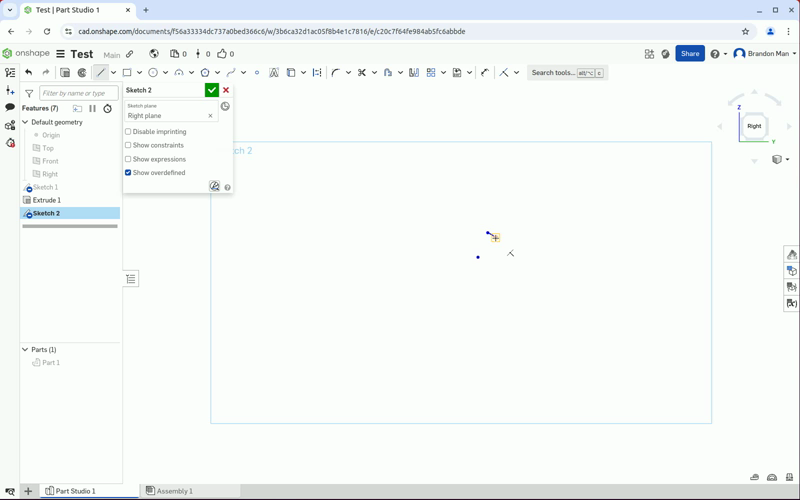
key_down(shift)
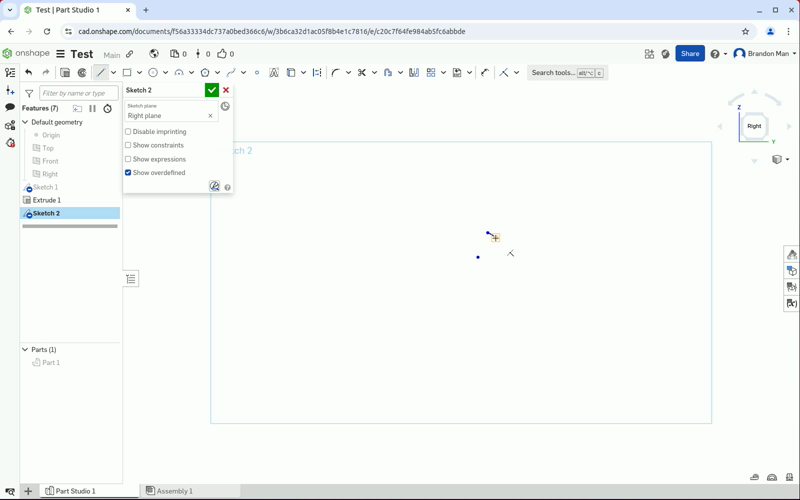
mouse_move(525, 237)
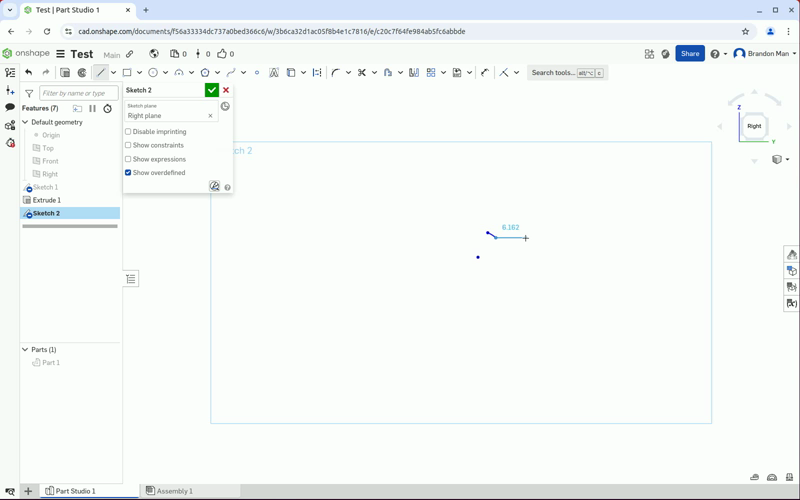
mouse_move(495, 216)
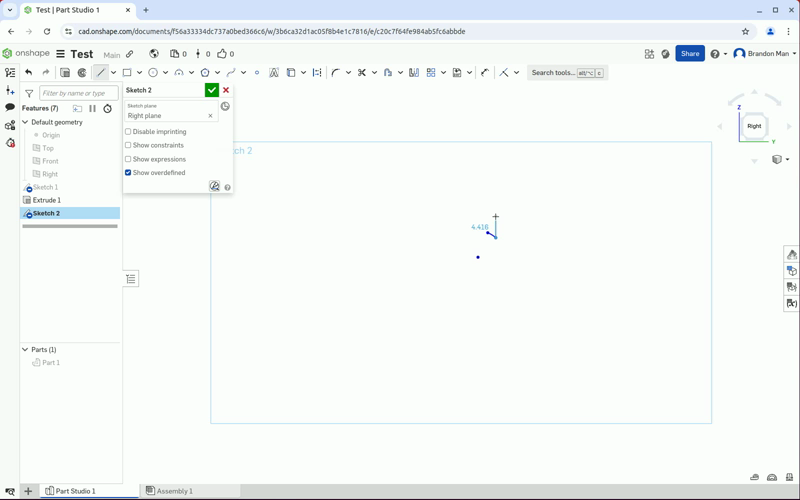
click(495, 216)
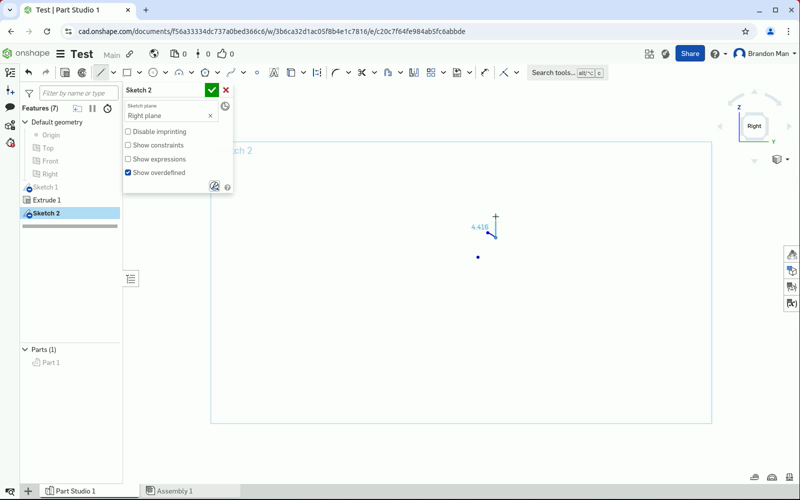
key_up(shift)
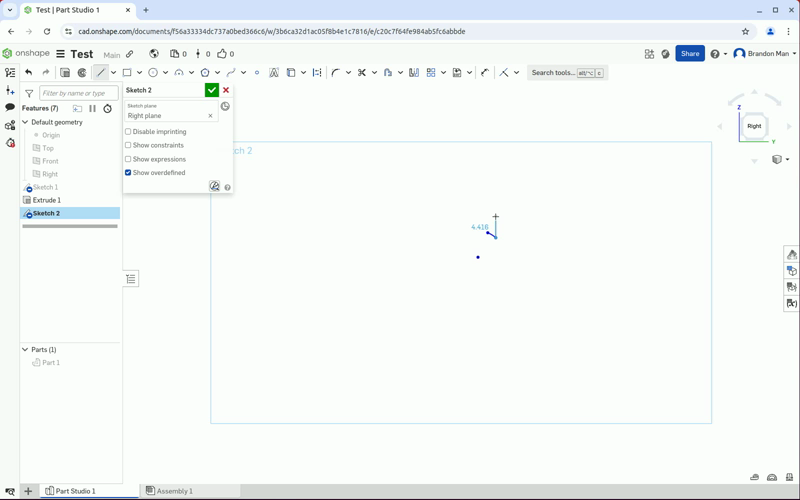
key_down(shift)
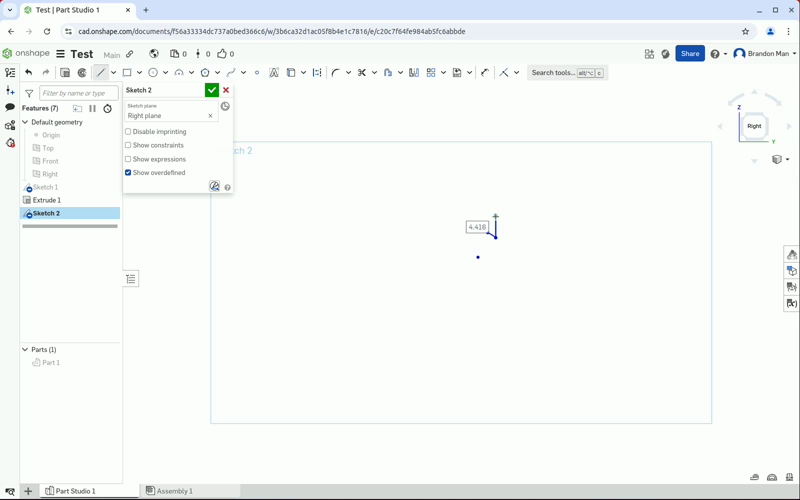
mouse_move(525, 216)
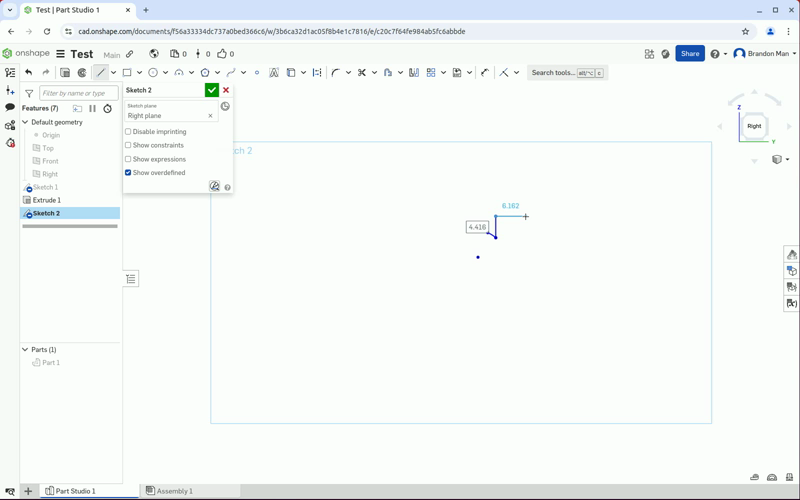
mouse_move(487, 216)
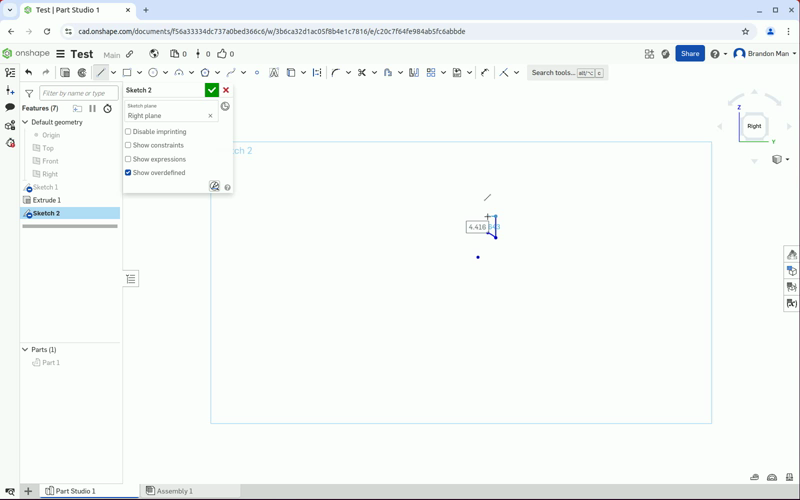
click(487, 216)
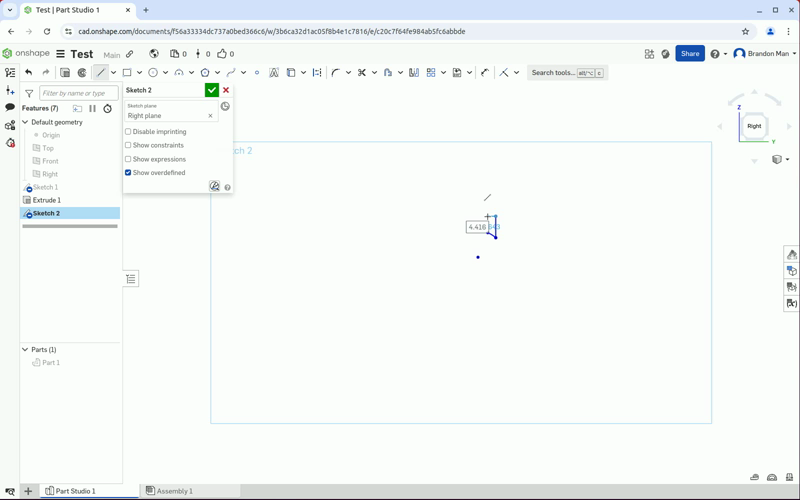
key_up(shift)
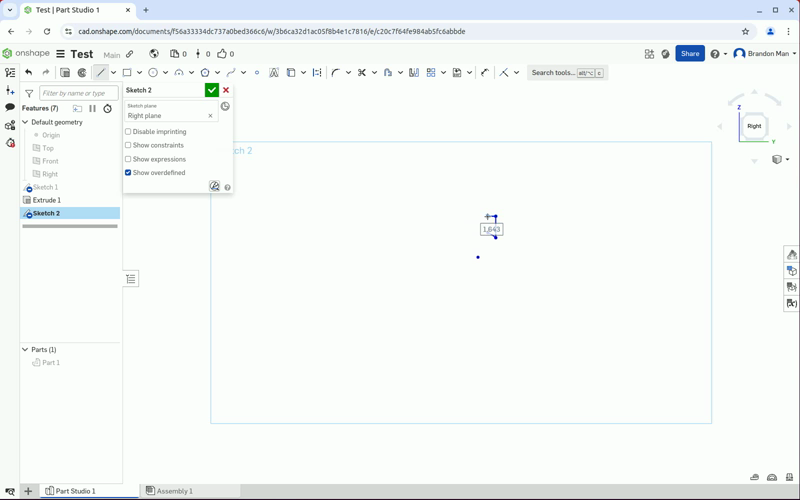
key_down(shift)
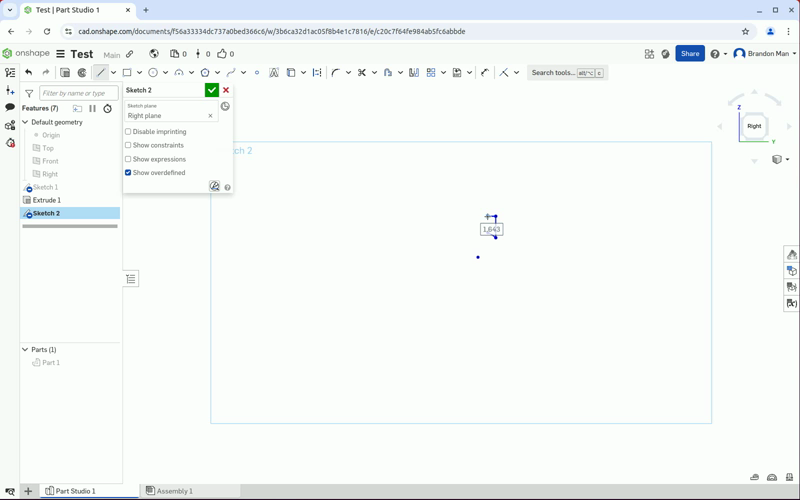
mouse_move(517, 216)
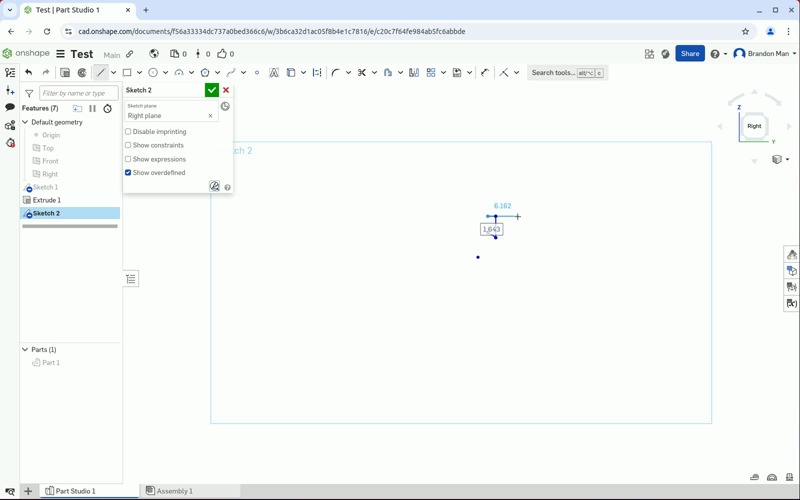
mouse_move(487, 224)
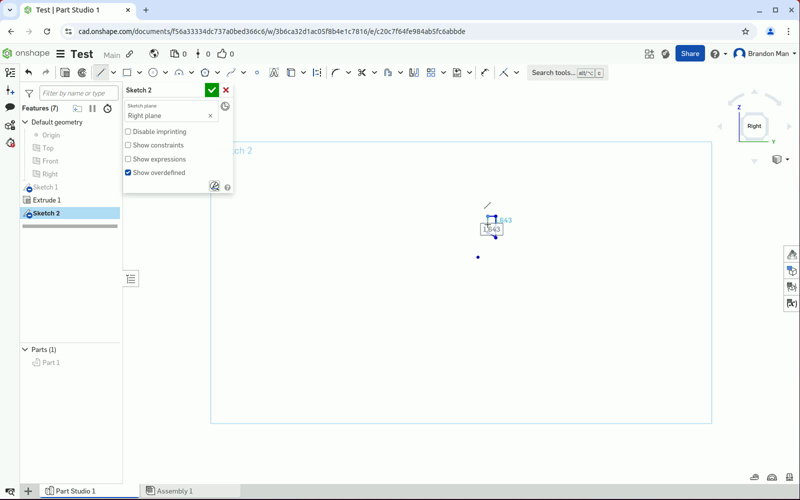
click(487, 224)
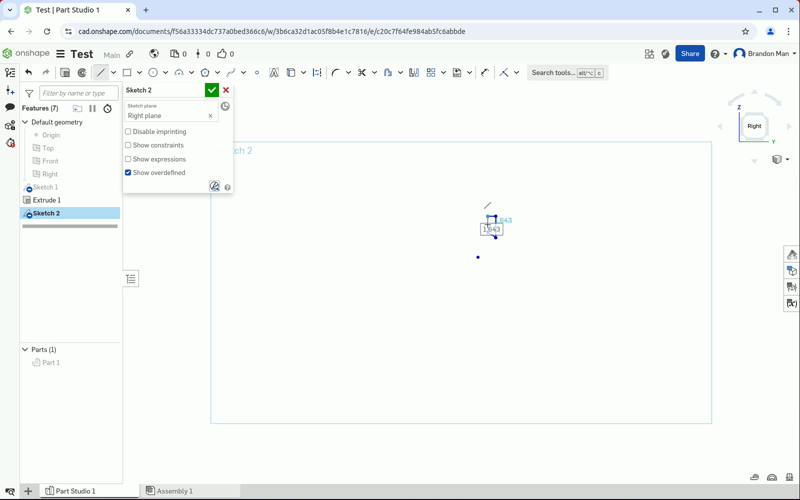
key_up(shift)
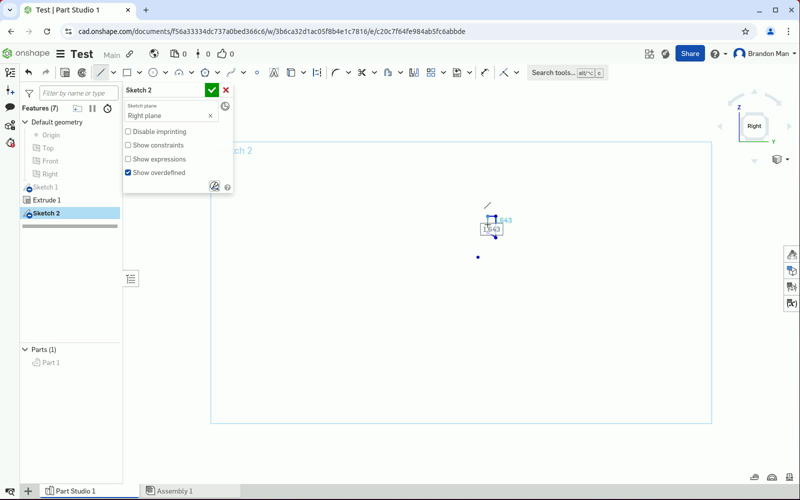
mouse_move(517, 224)
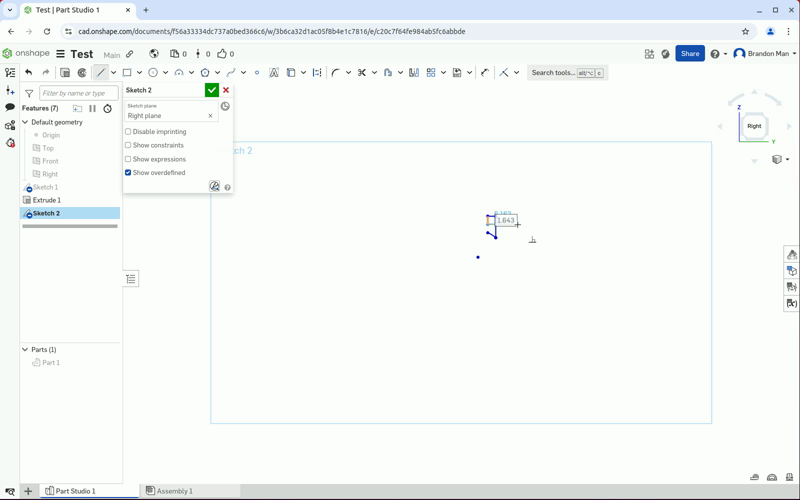
key_down(shift)
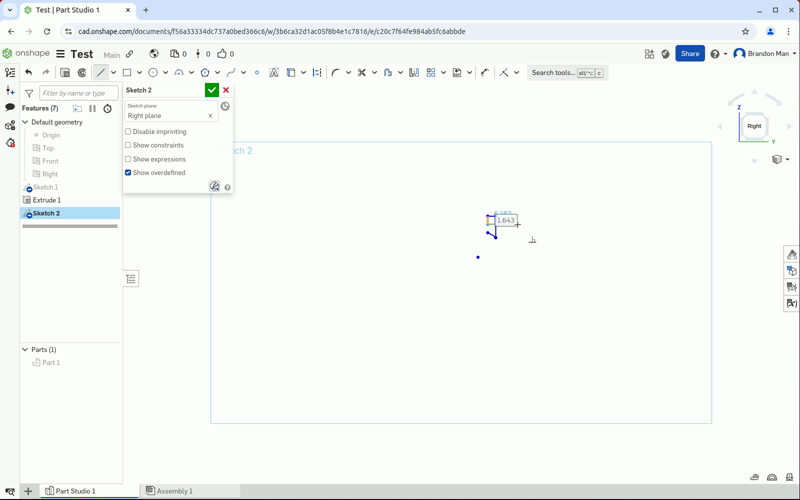
mouse_move(487, 232)
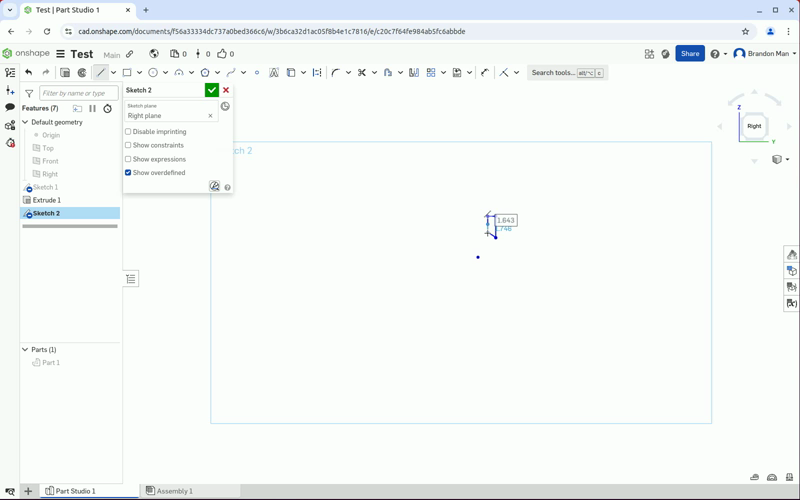
key_up(shift)
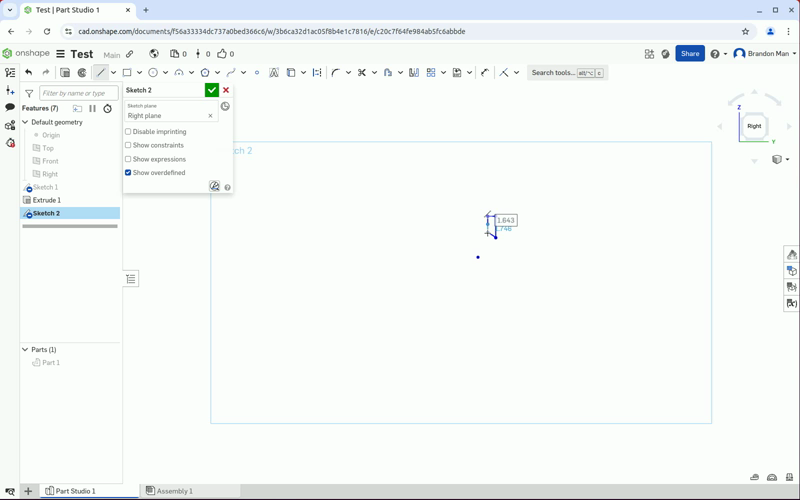
click(487, 232)
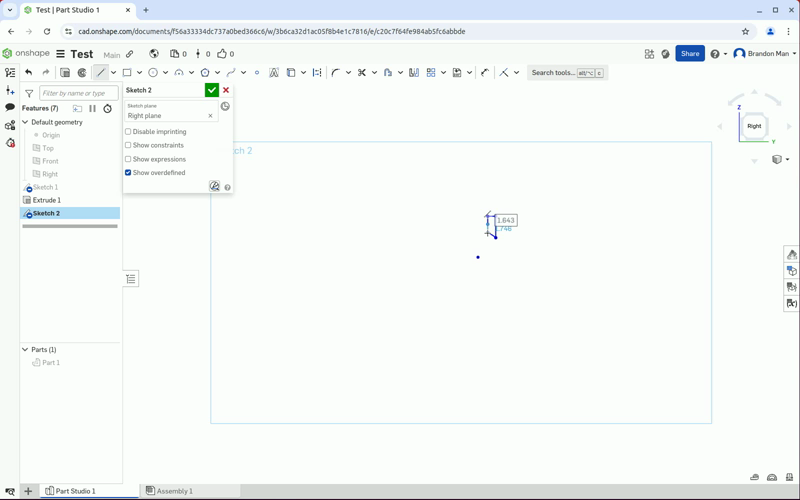
key(esc)
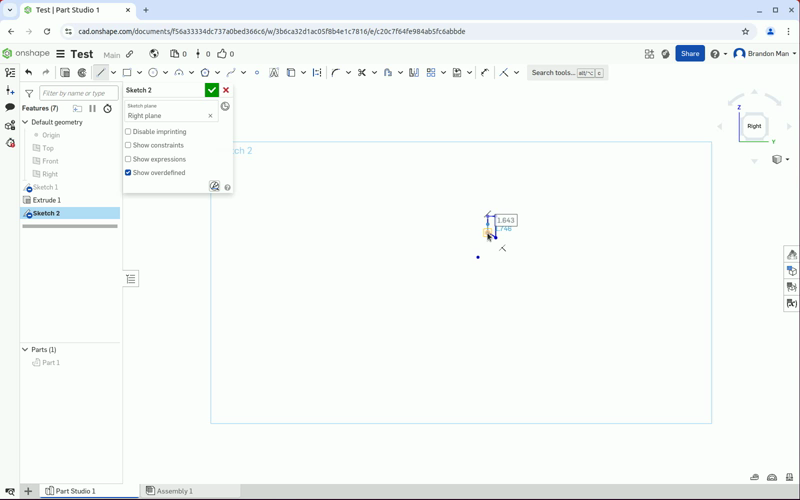
mouse_move(492, 221)
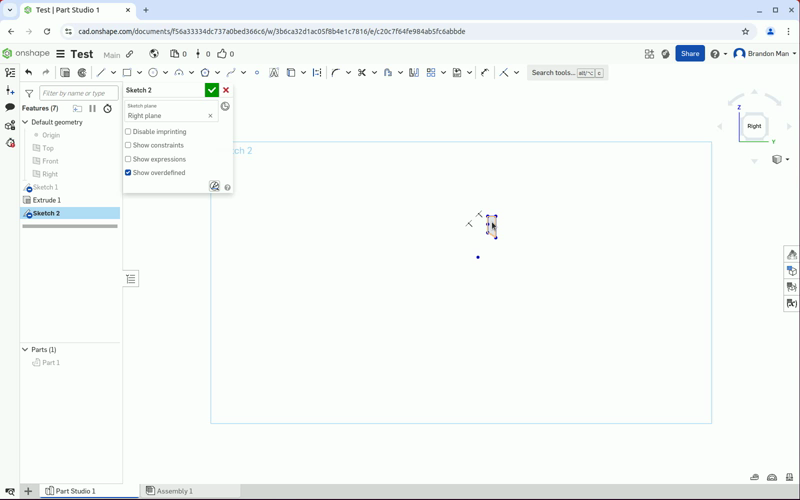
scroll(6)
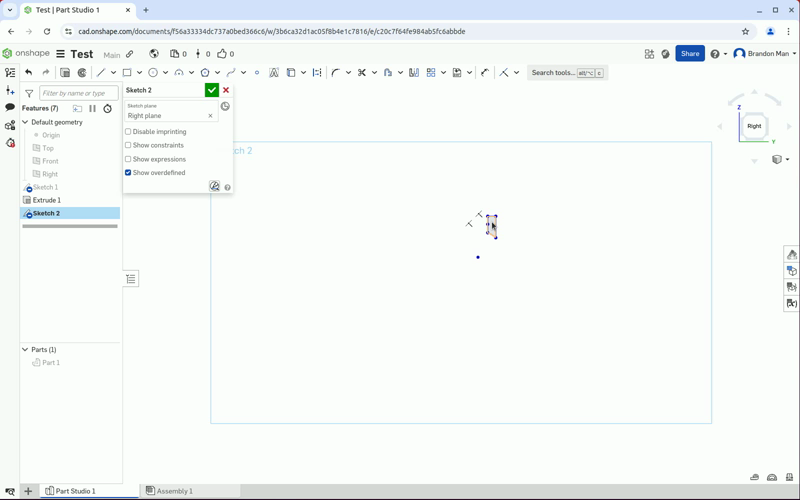
scroll(6)
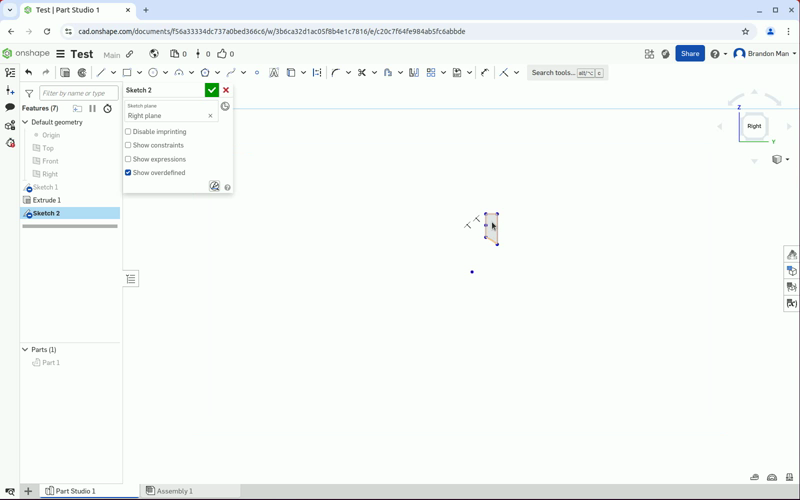
scroll(6)
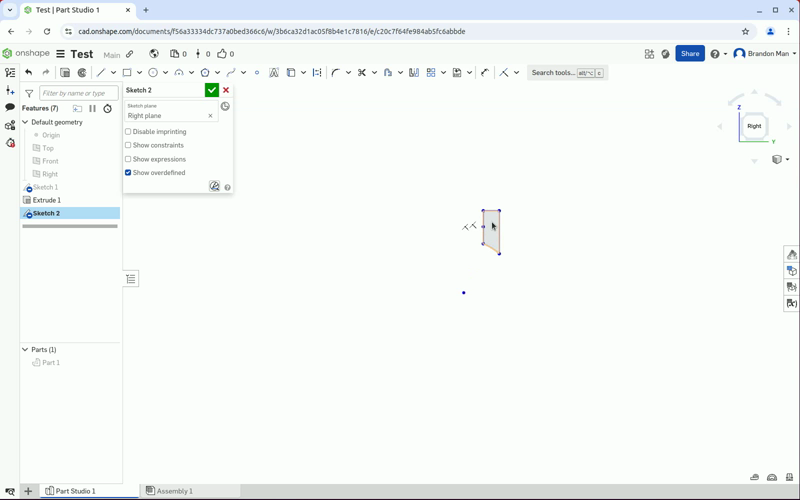
scroll(6)
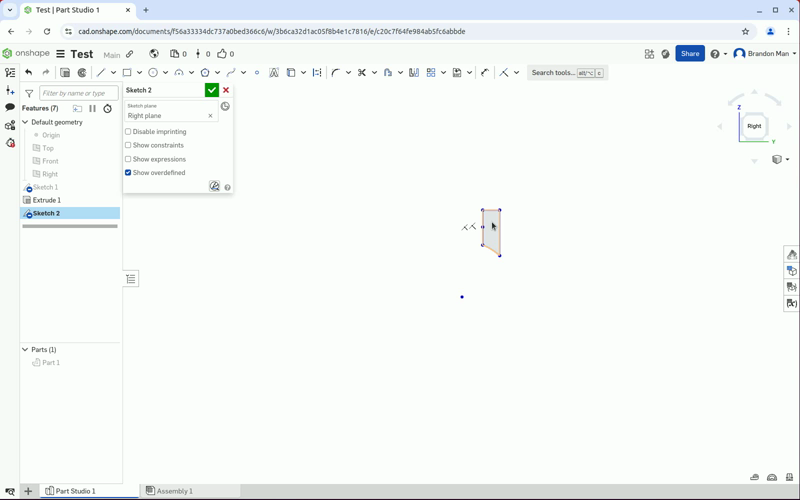
scroll(6)
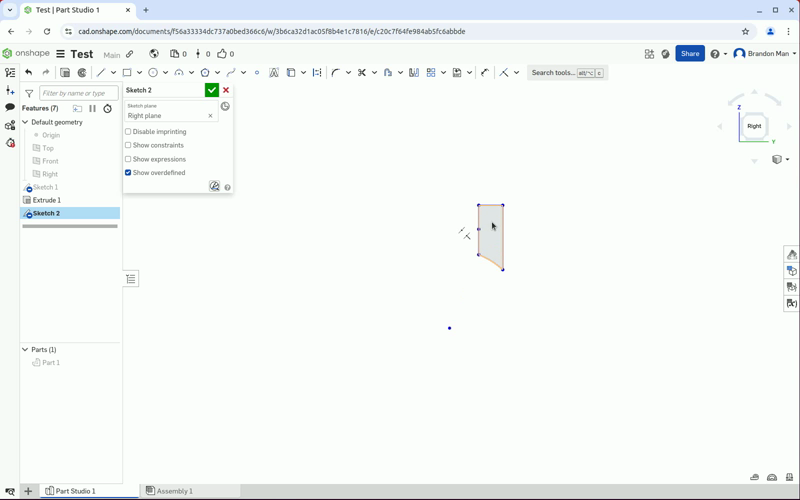
scroll(6)
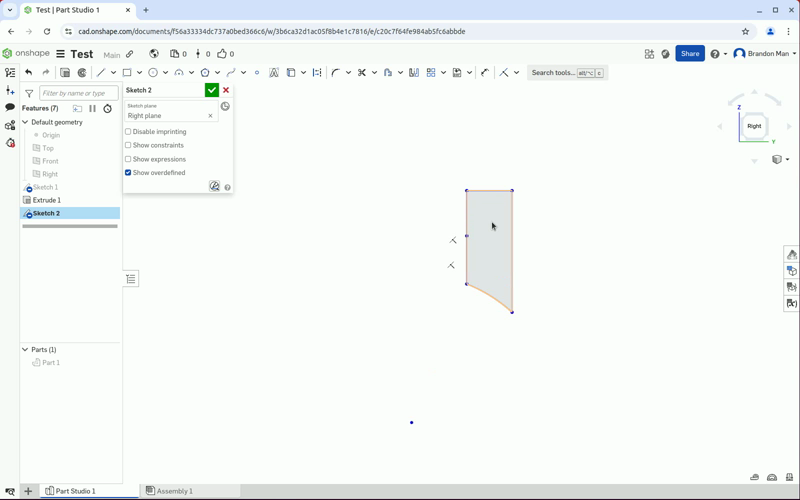
scroll(6)
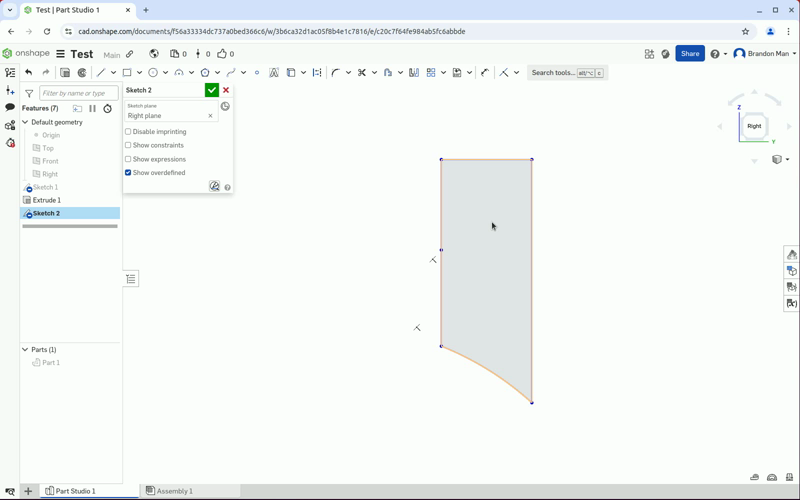
click(492, 221)
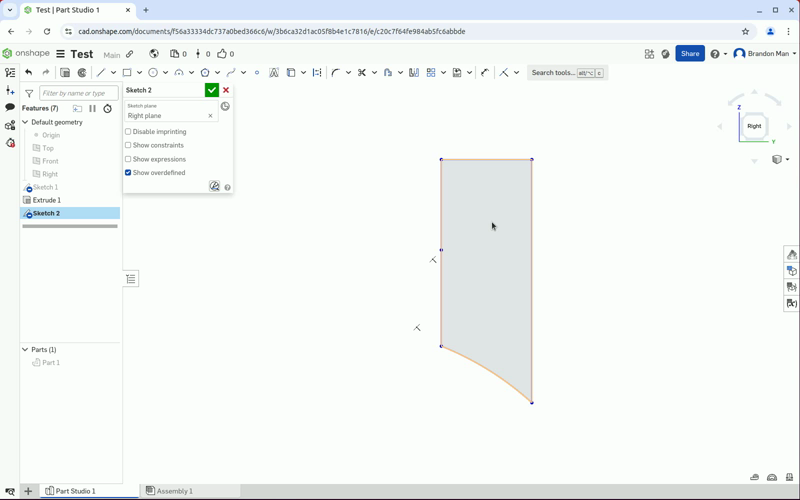
scroll(-6)
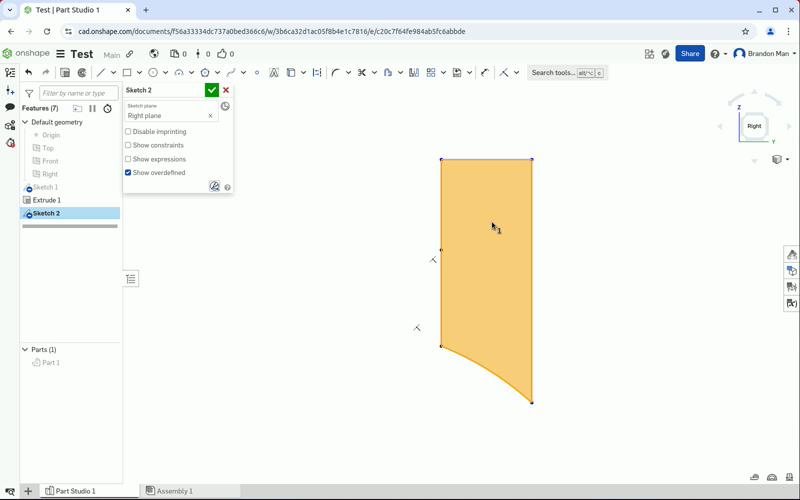
scroll(-6)
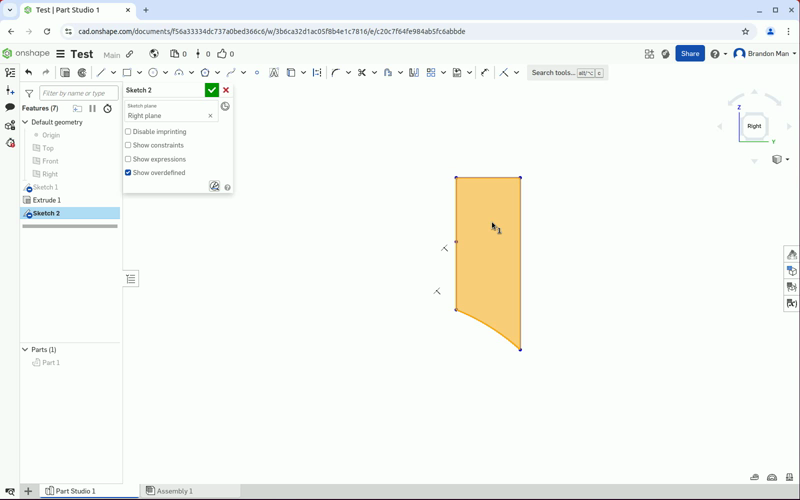
scroll(-6)
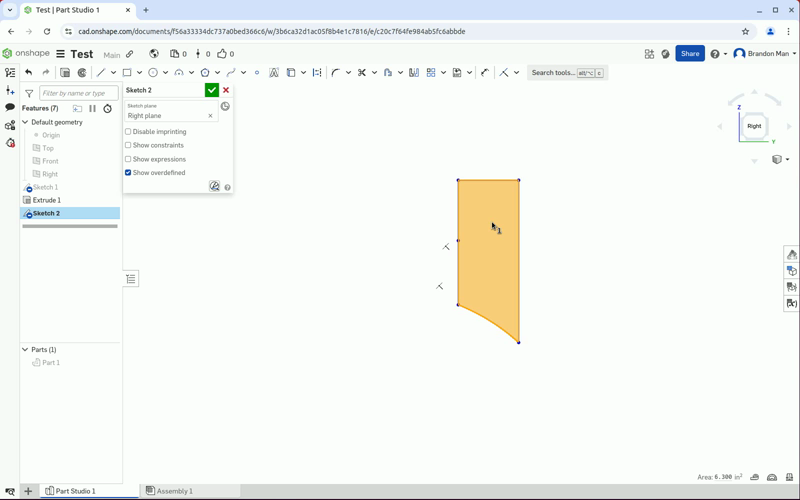
scroll(-6)
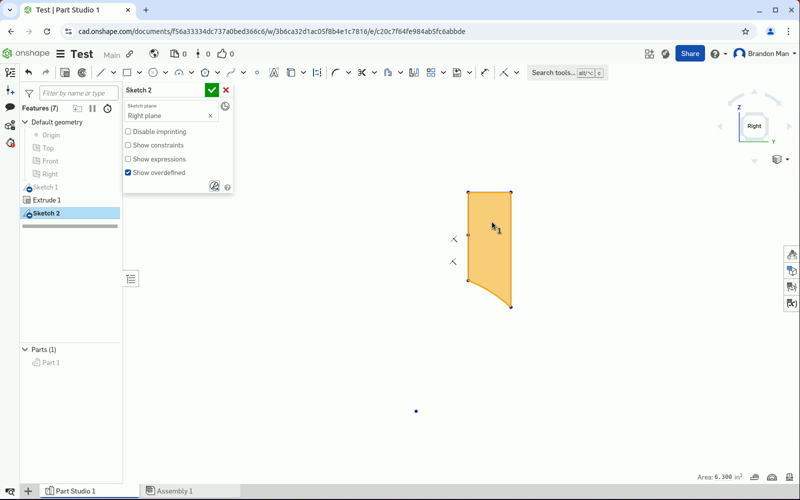
scroll(-6)
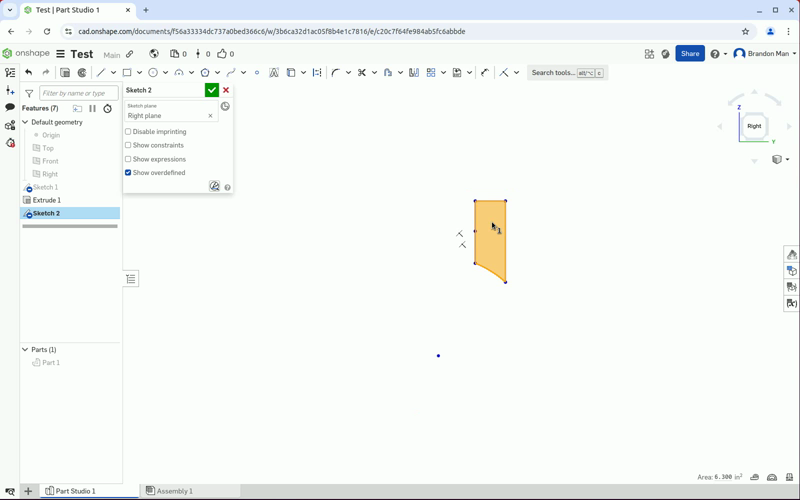
scroll(-6)
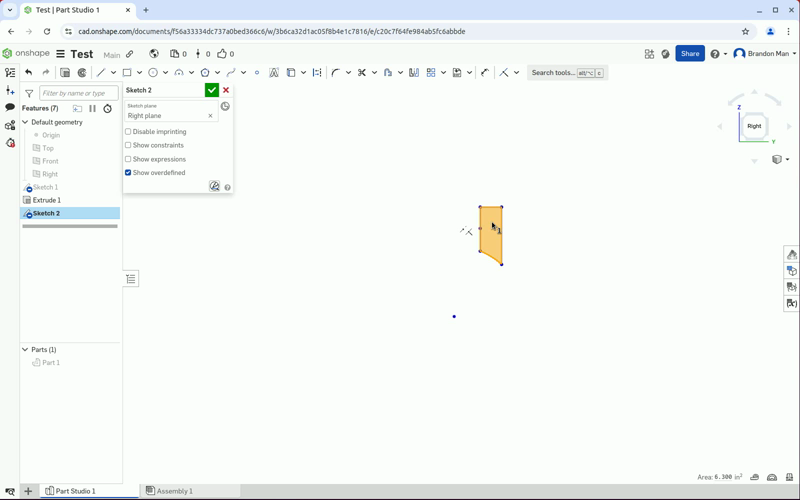
scroll(-6)
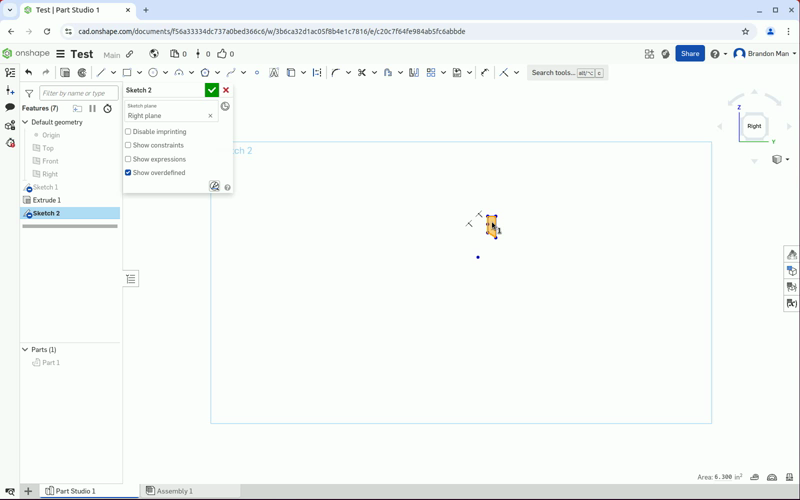
mouse_move(73, 352)
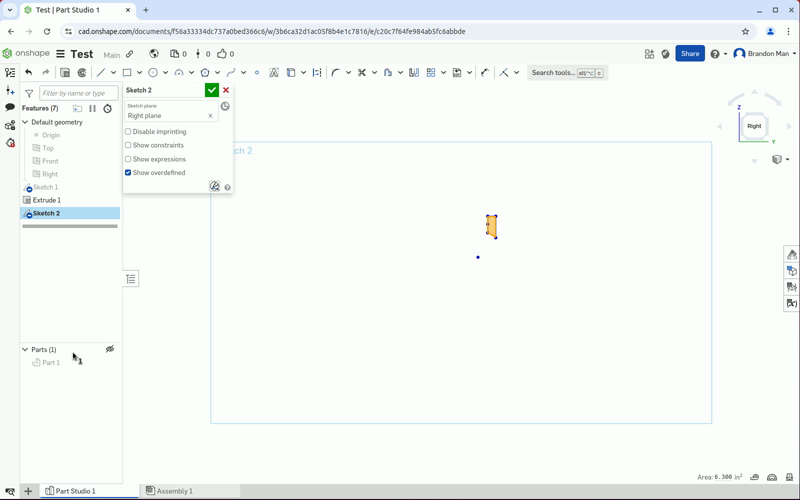
key(shift+y)
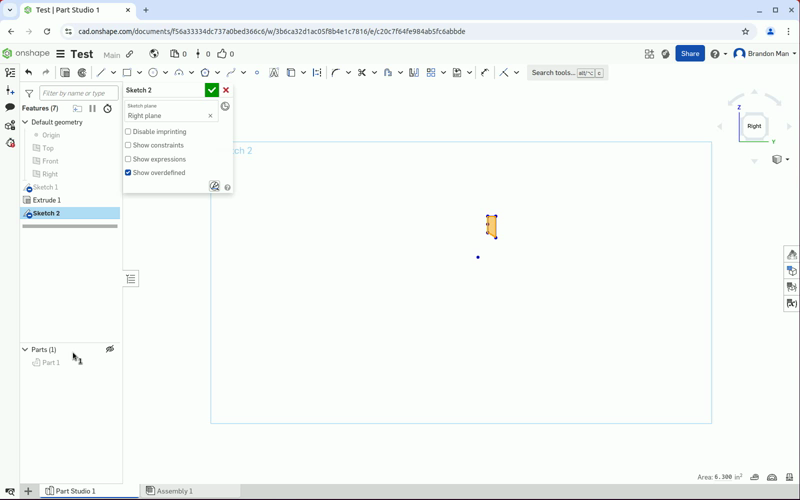
key(shift+e)
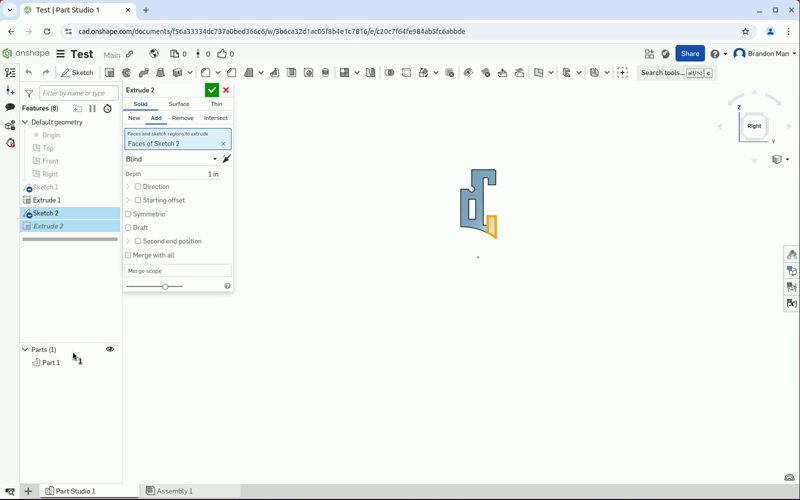
mouse_move(143, 106)
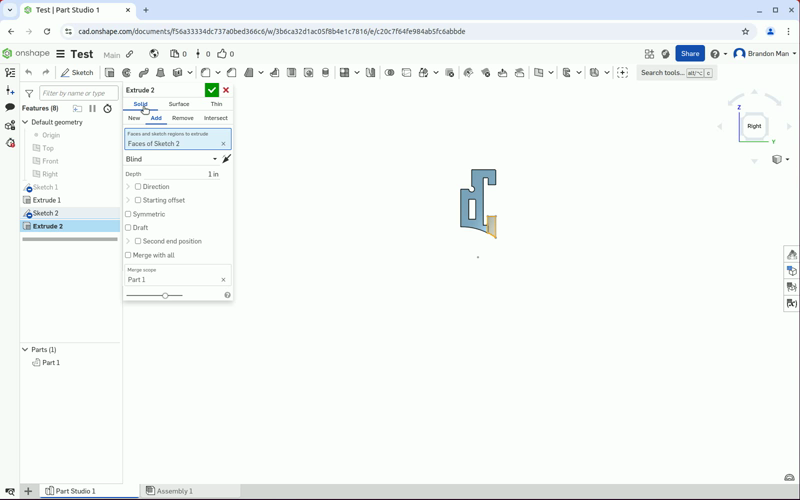
click(143, 106)
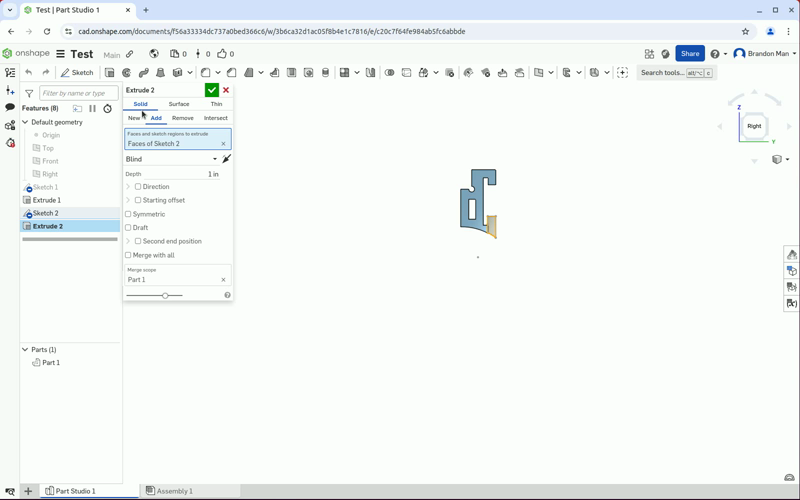
mouse_move(137, 120)
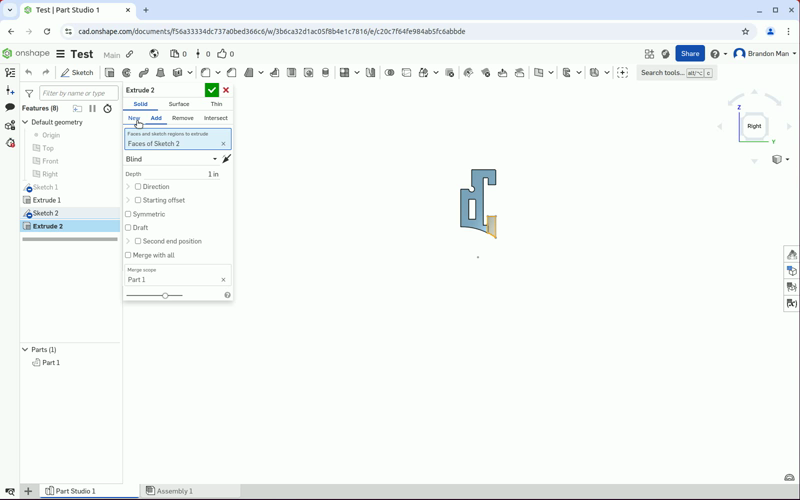
click(137, 120)
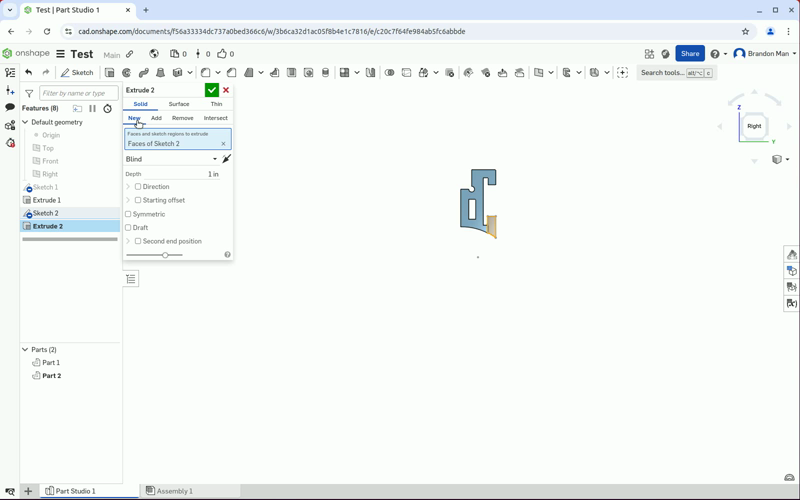
key(tab, 4)
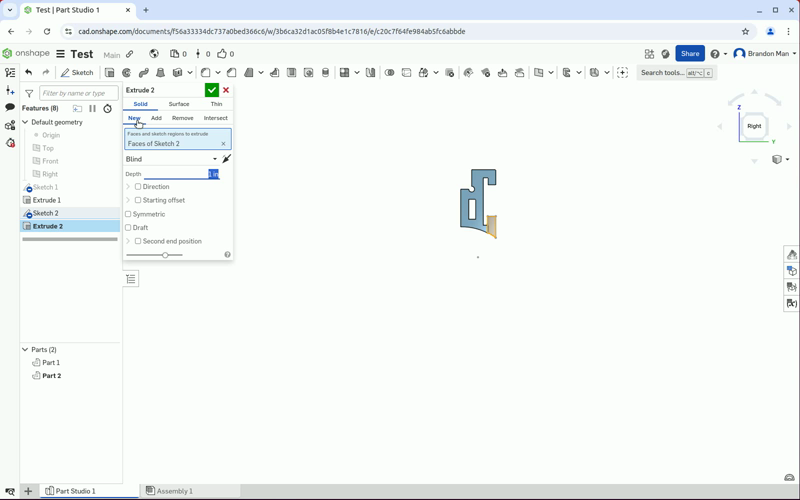
text(7.703)
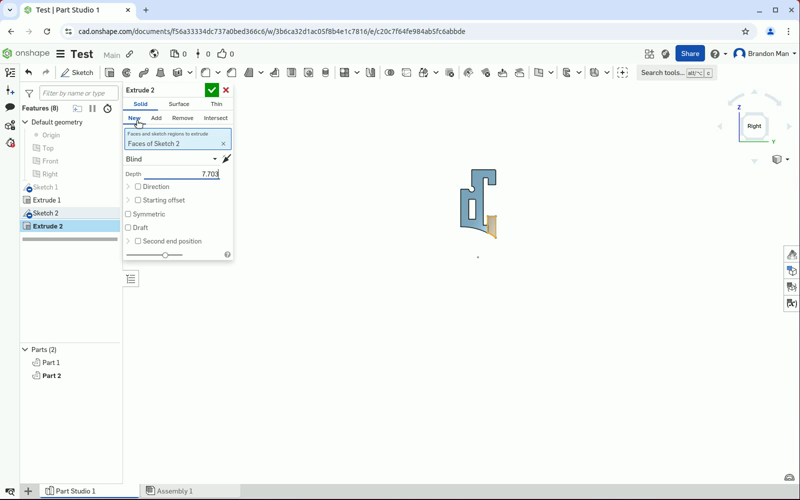
key(enter)
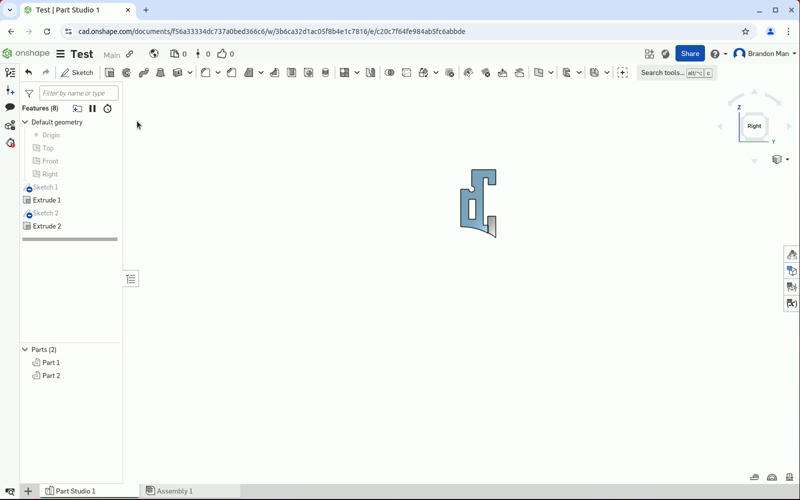
key(shift+h)
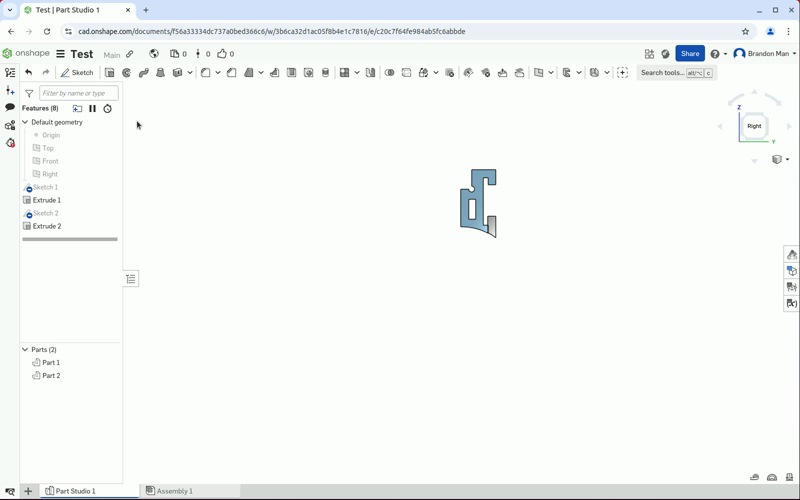
key(shift+h)
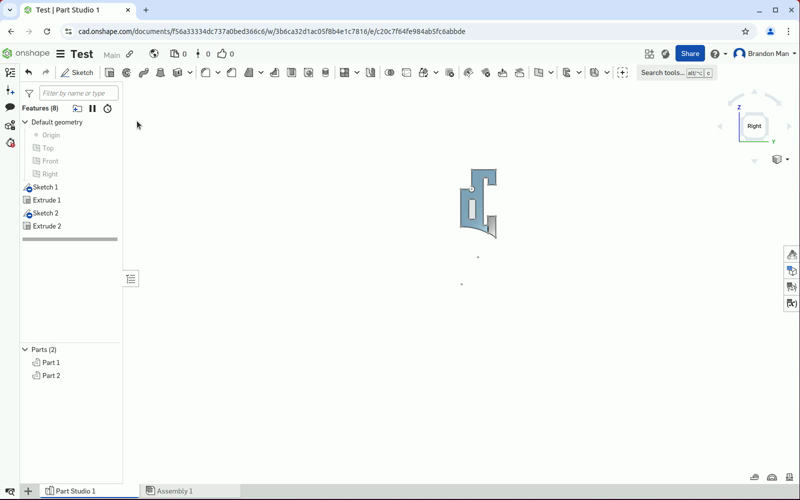
key(shift+7)
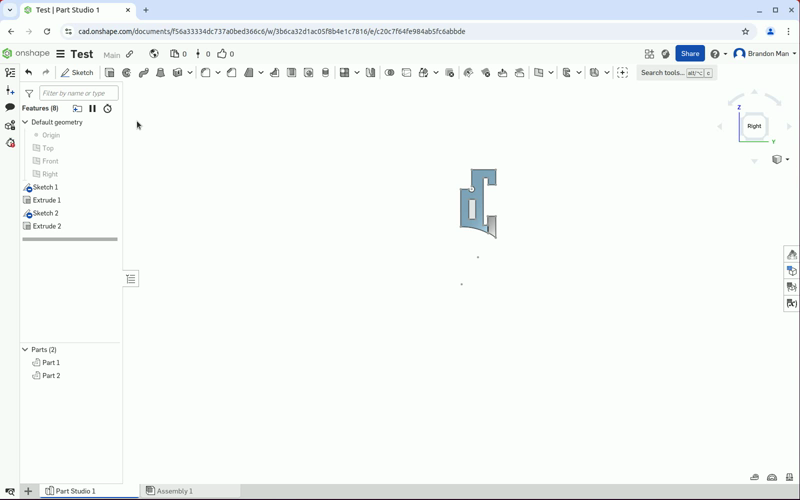
key(right, 2)
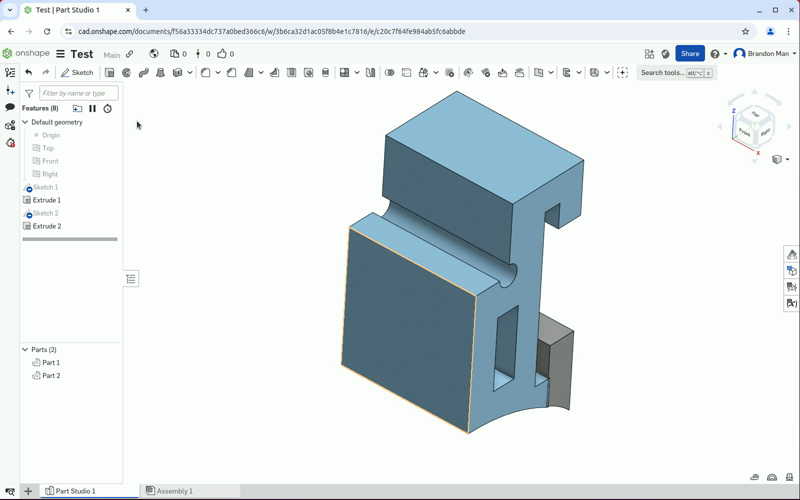
key(down, 2)
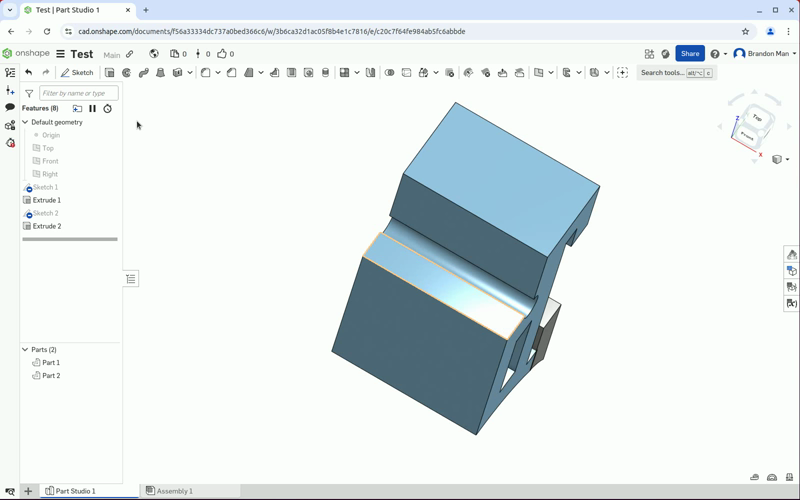
key(up, 2)
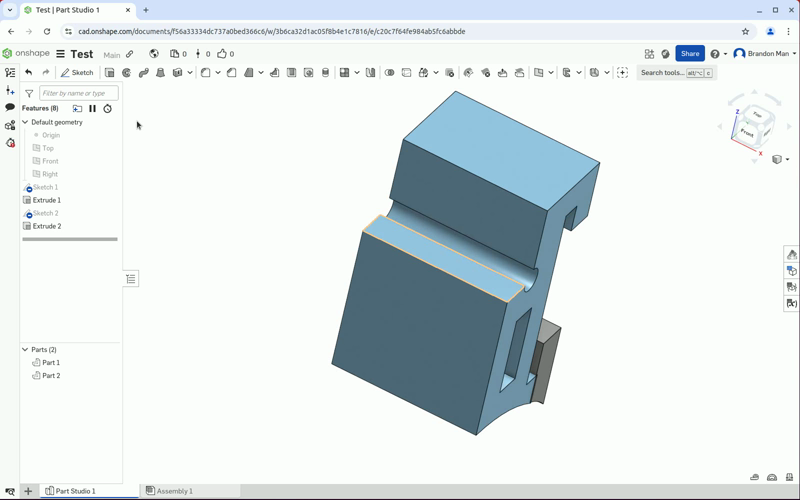
key(left, 2)
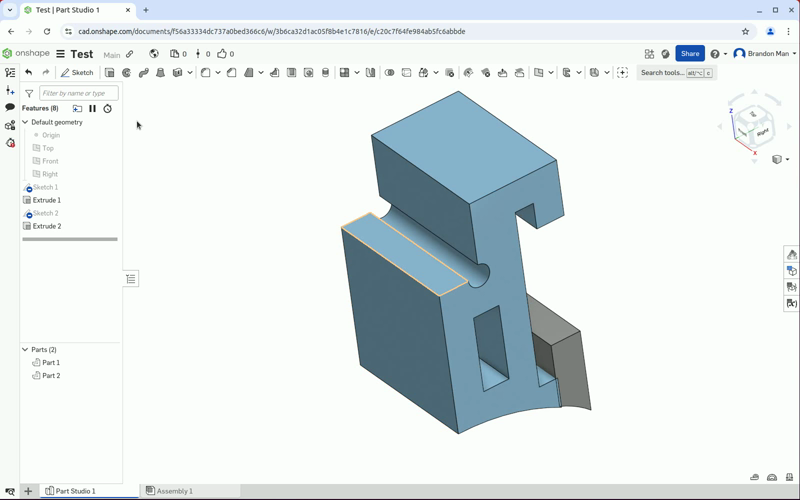
mouse_move(73, 189)
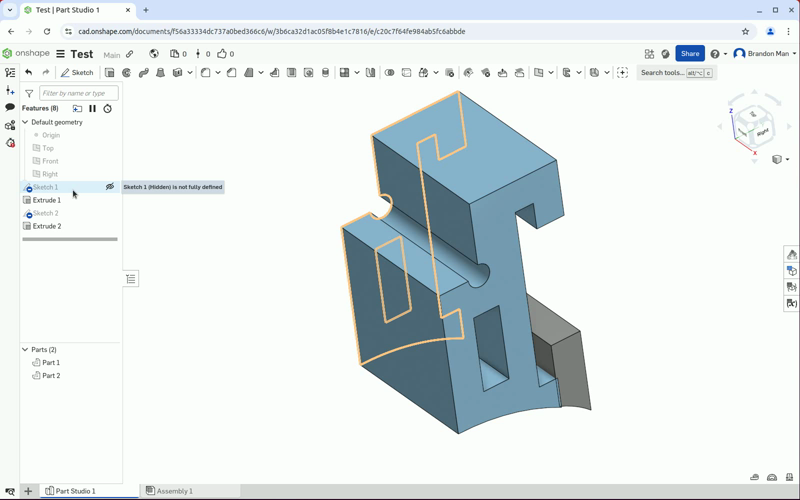
click(73, 189)